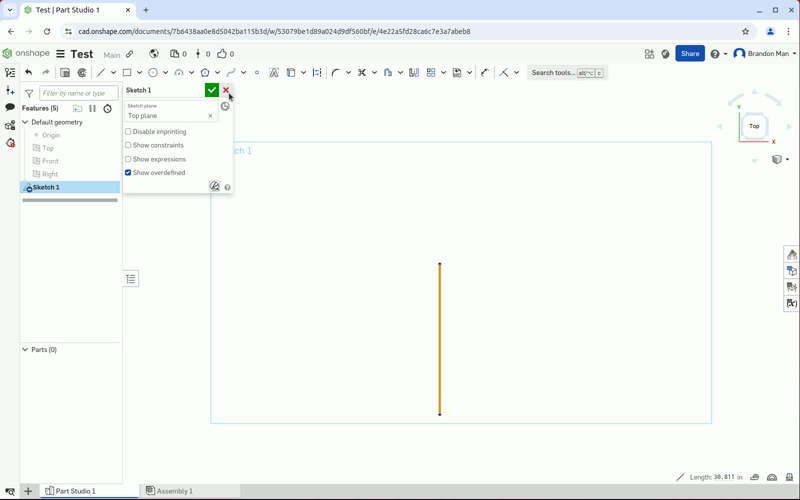
key(shift+h)
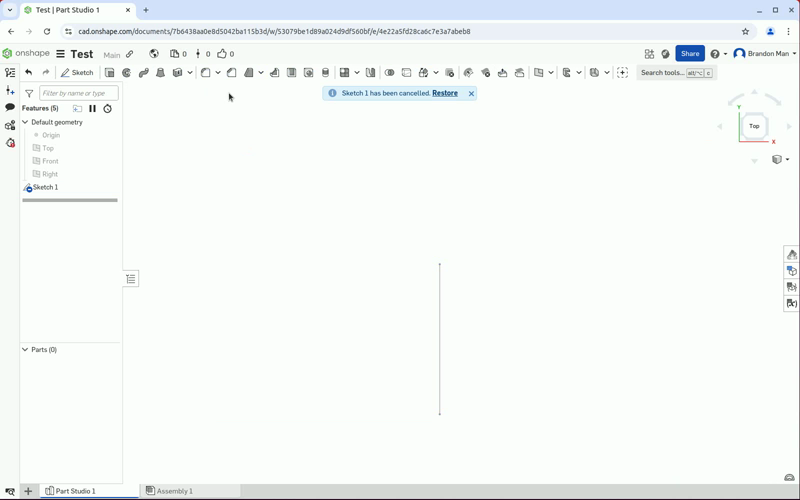
key(shift+s)
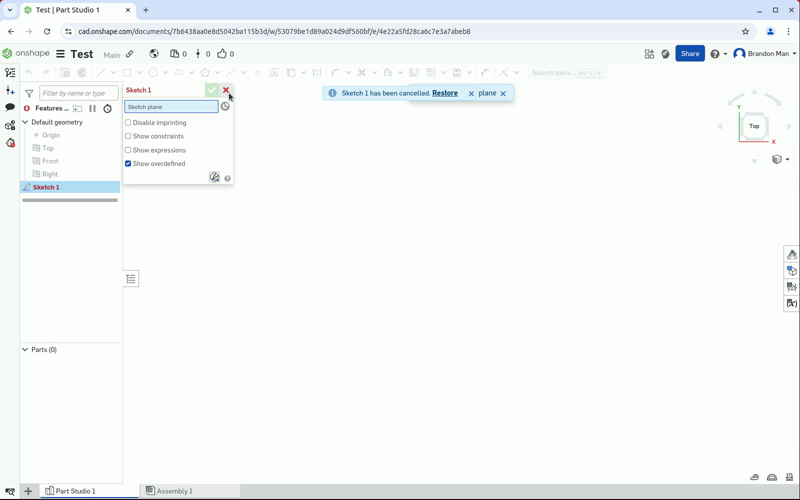
mouse_move(73, 150)
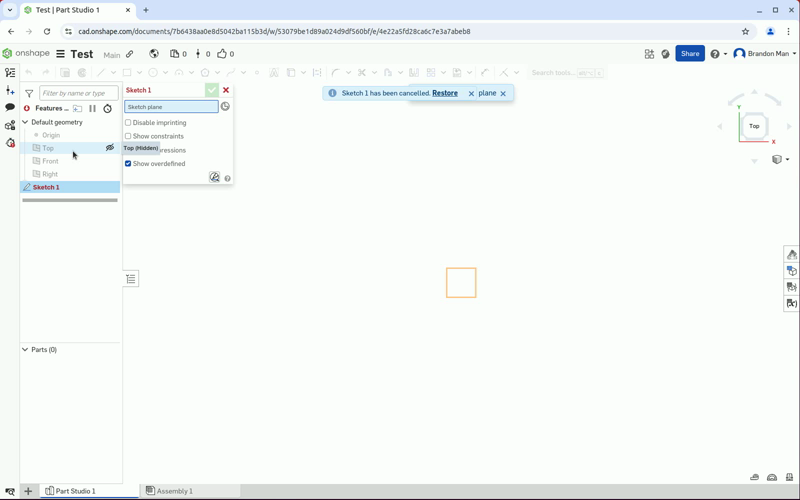
click(73, 150)
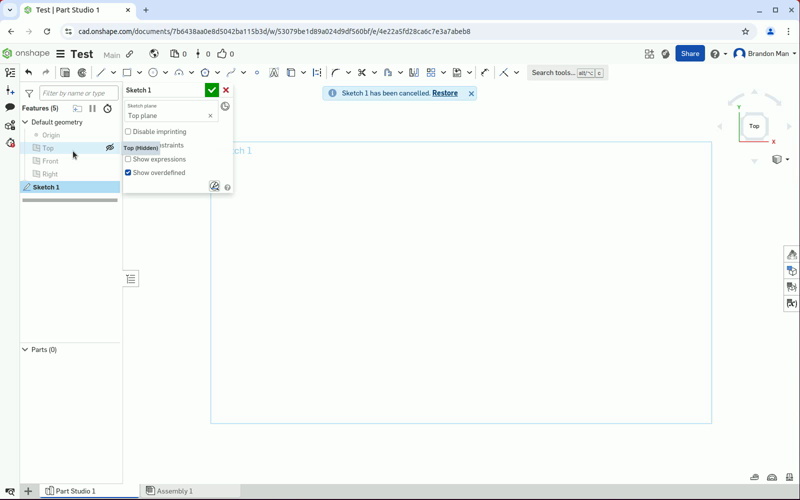
mouse_move(73, 352)
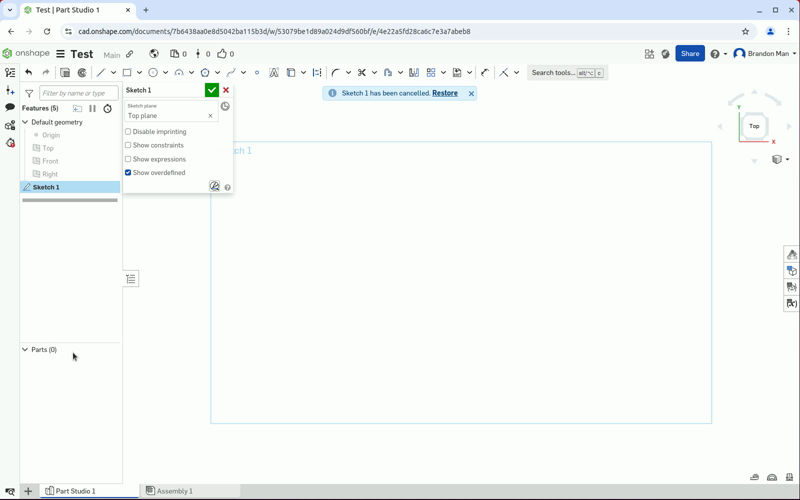
key(y)
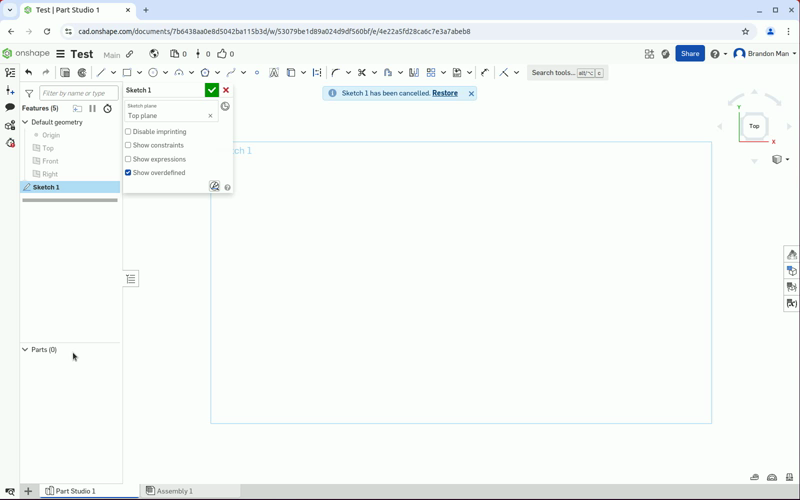
key(l)
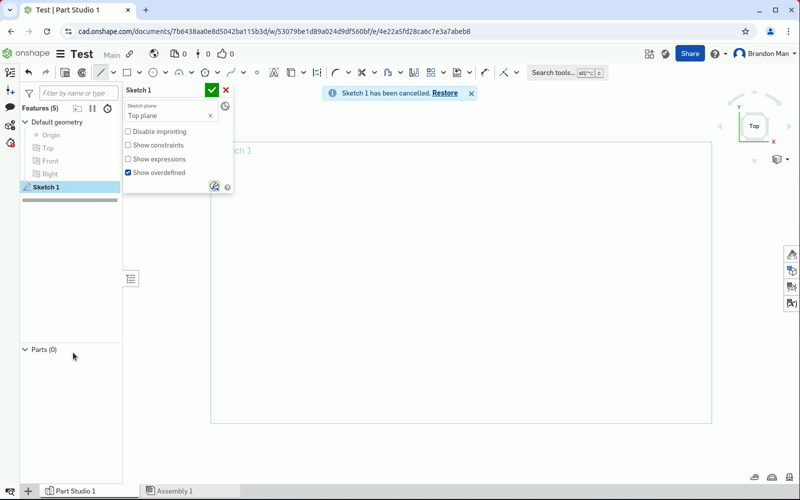
key_down(shift)
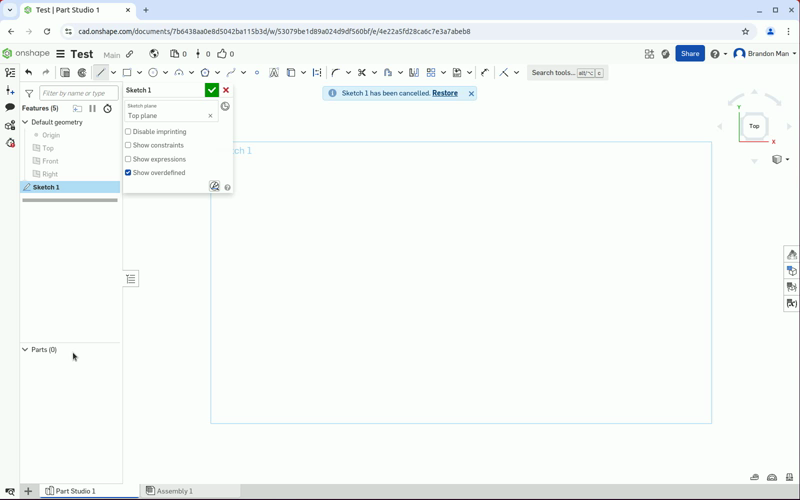
mouse_move(396, 379)
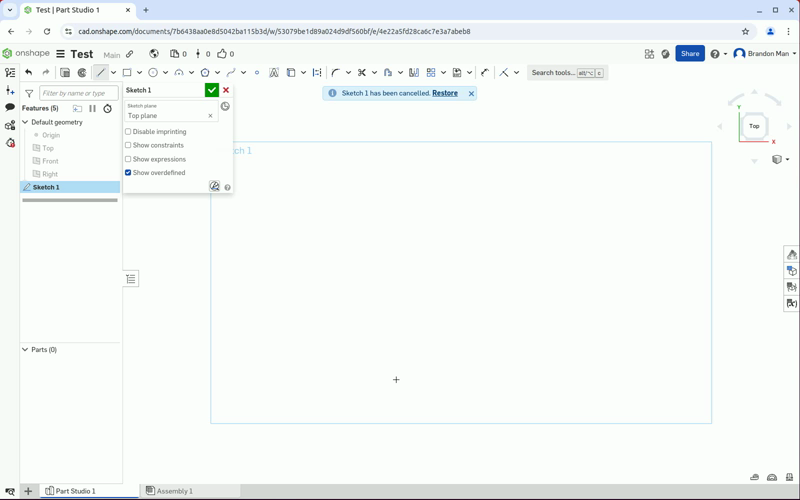
click(396, 379)
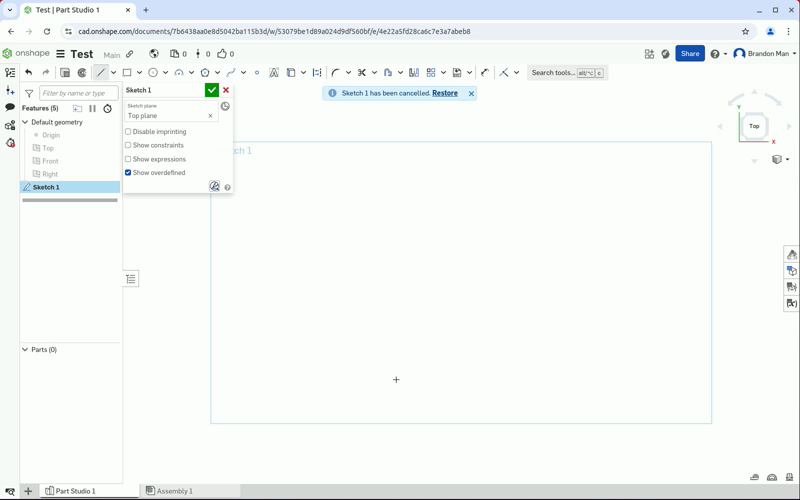
key_up(shift)
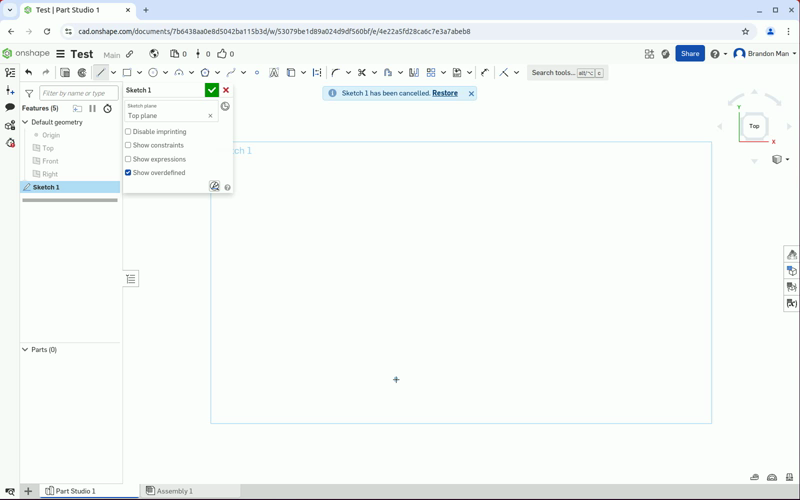
key_down(shift)
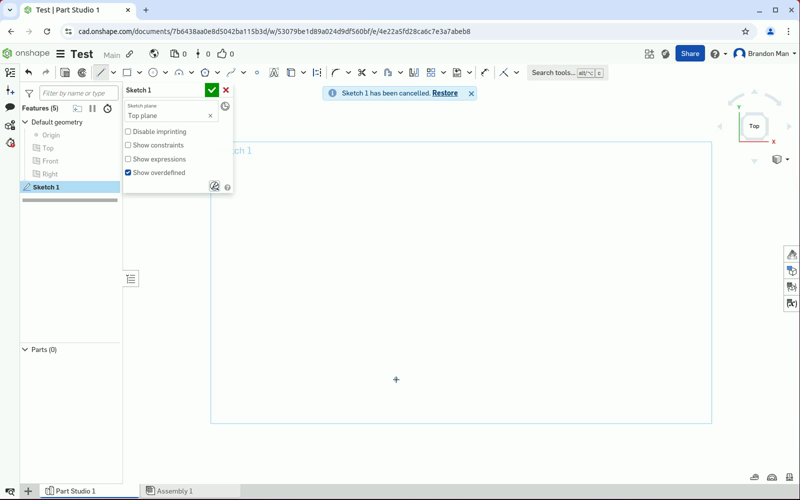
mouse_move(523, 379)
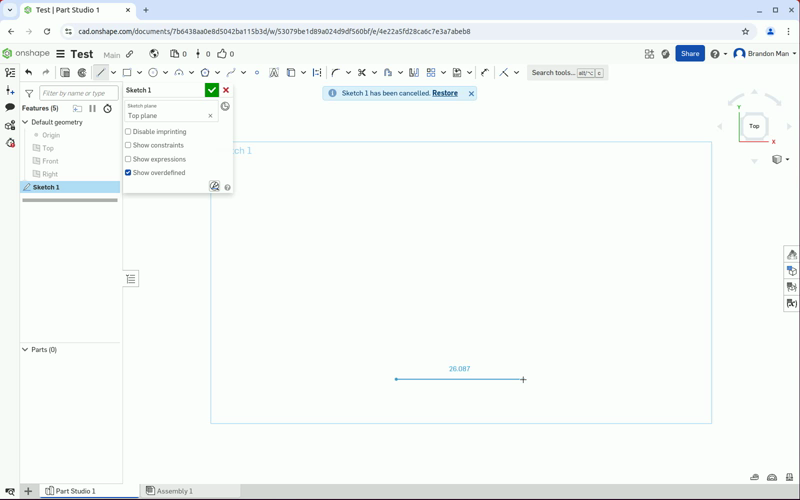
click(523, 379)
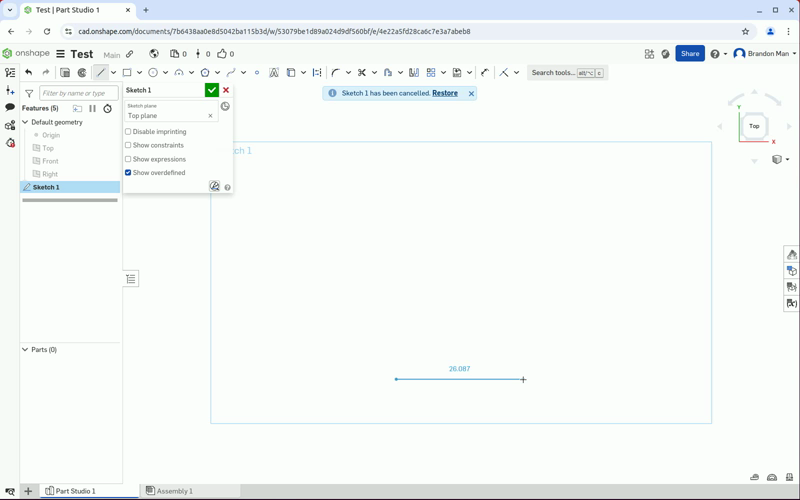
key_up(shift)
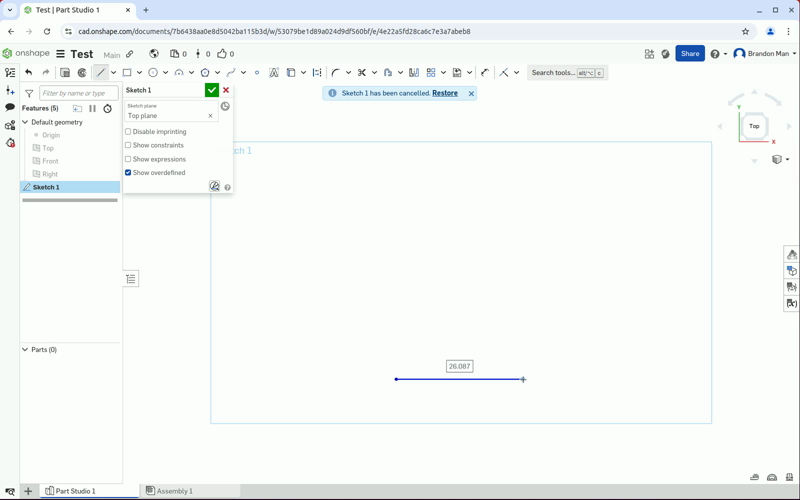
key_down(shift)
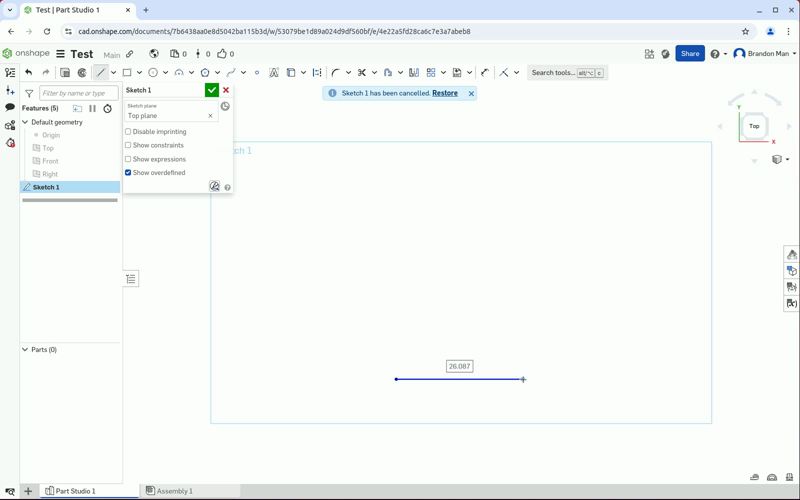
mouse_move(523, 187)
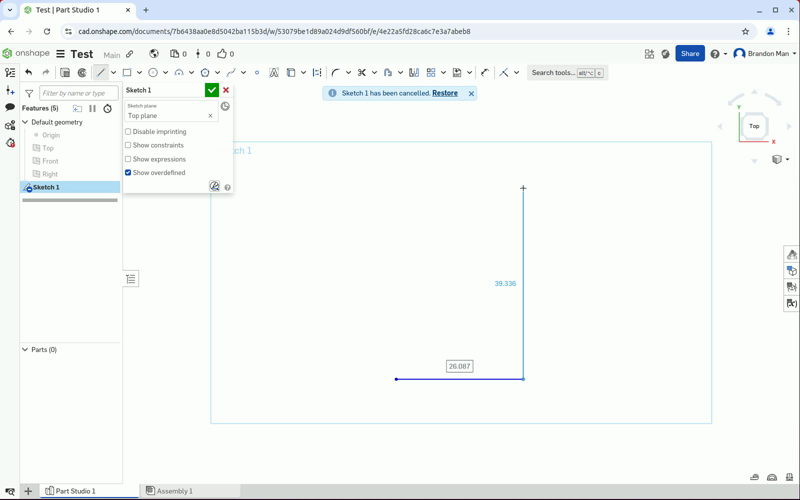
click(523, 187)
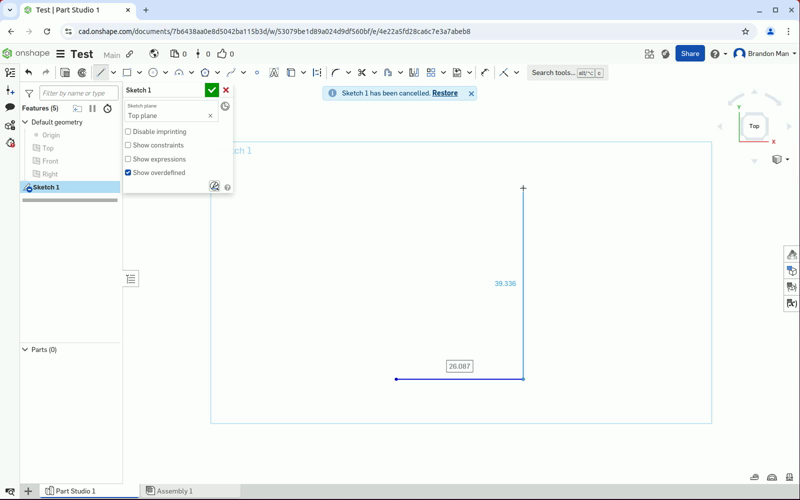
key_up(shift)
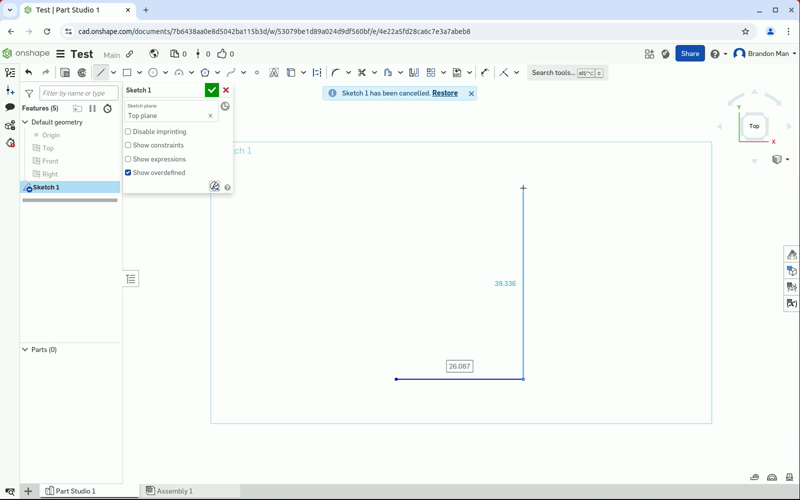
key_down(shift)
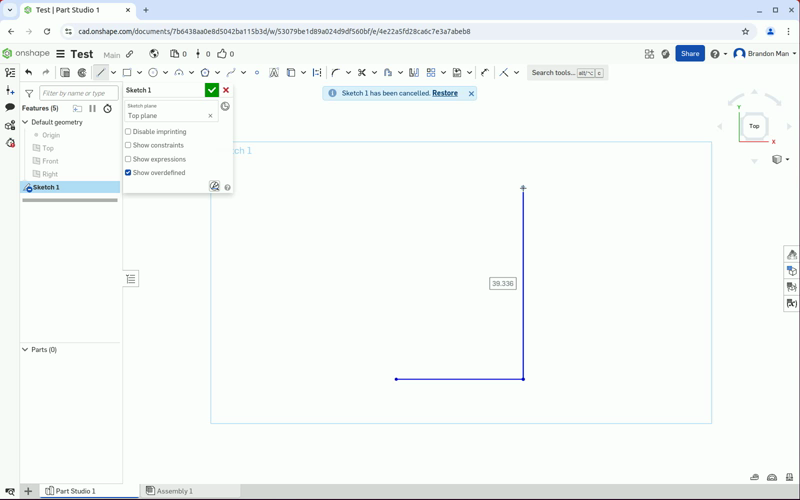
mouse_move(396, 187)
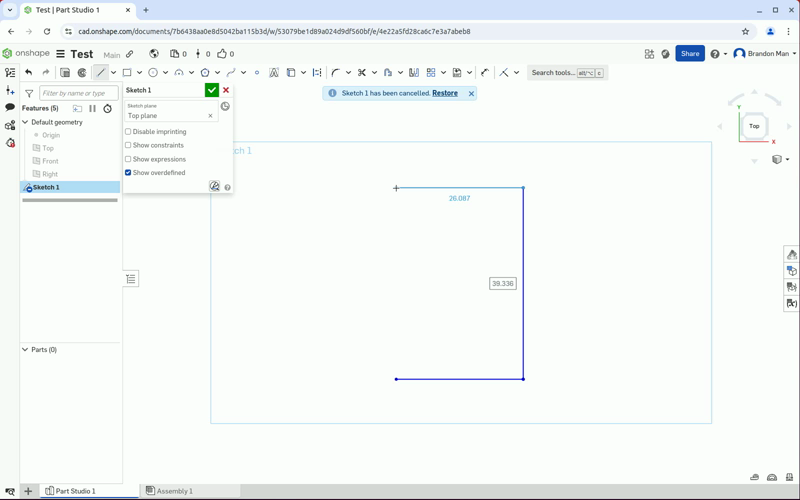
click(396, 187)
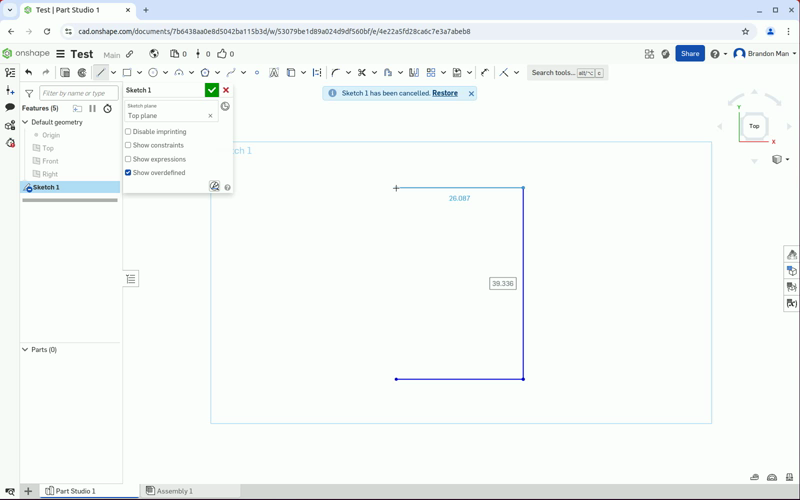
key_up(shift)
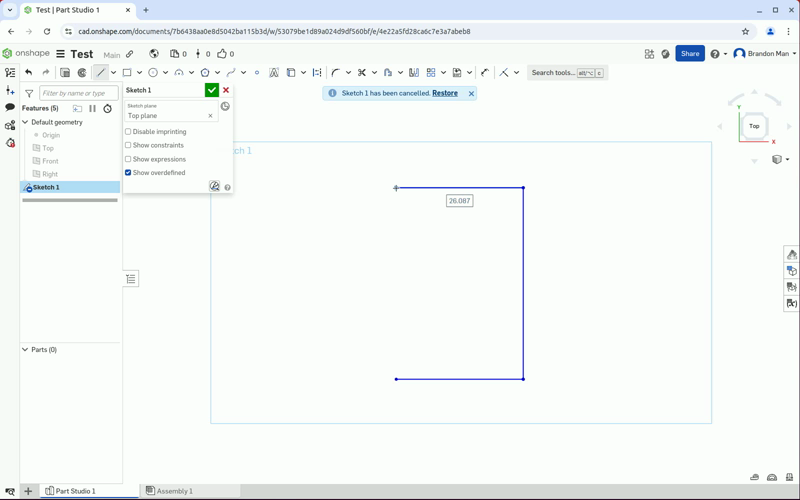
key_down(shift)
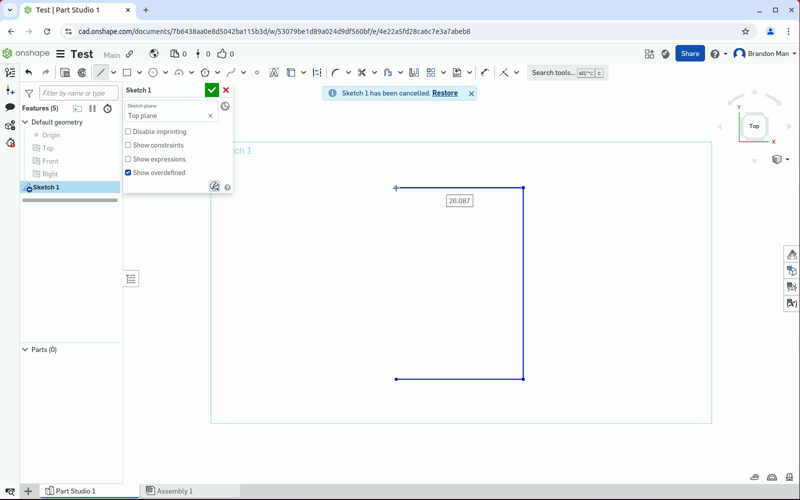
mouse_move(396, 379)
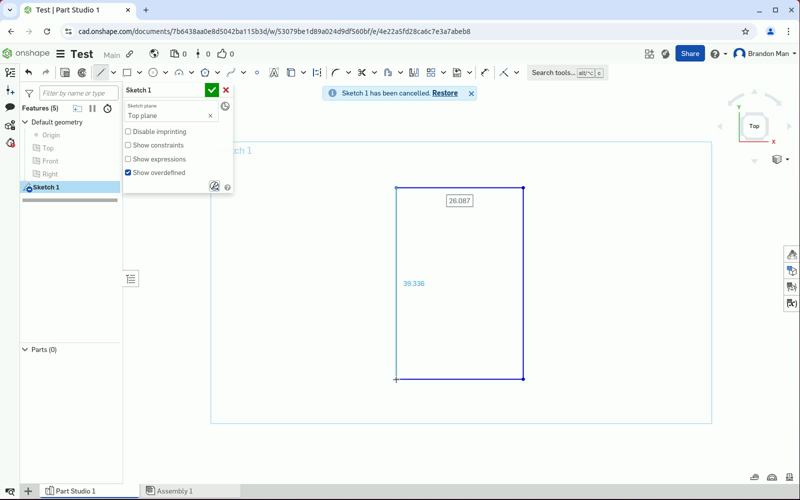
key_up(shift)
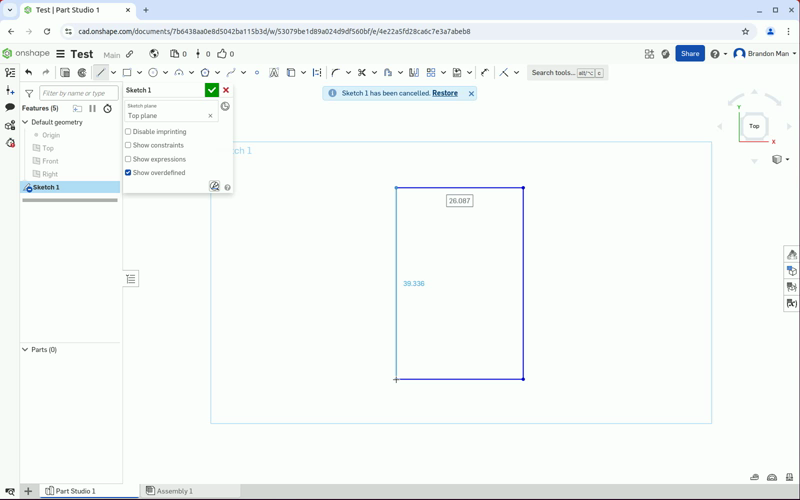
click(396, 379)
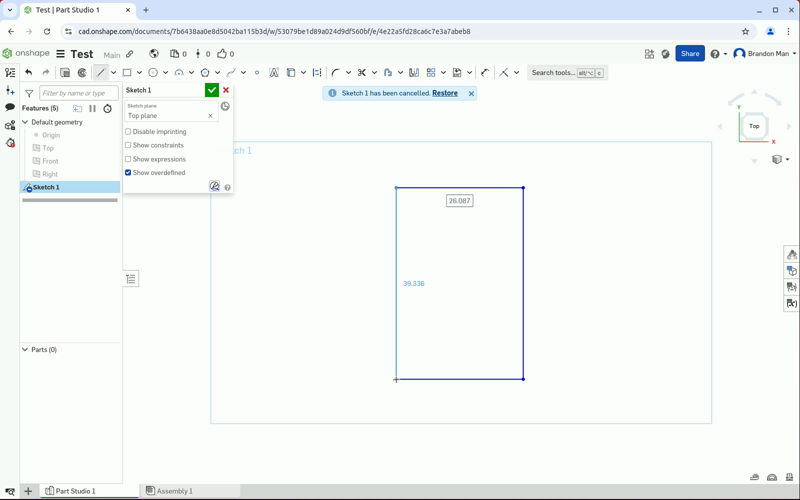
key(esc)
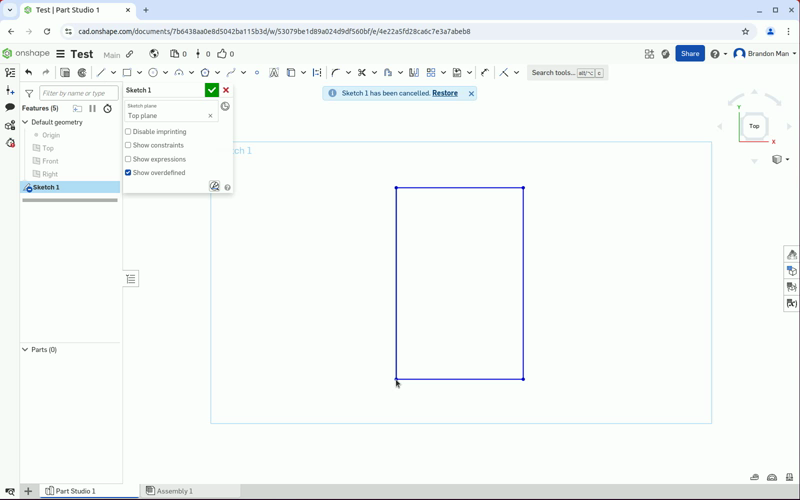
mouse_move(439, 362)
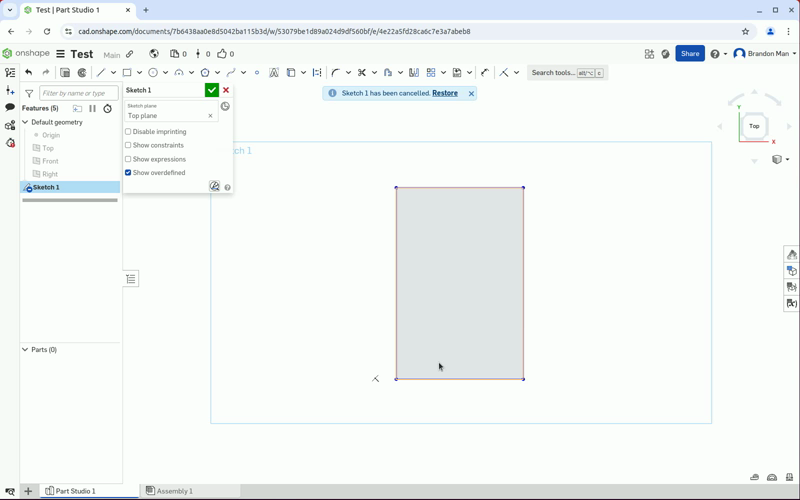
click(439, 362)
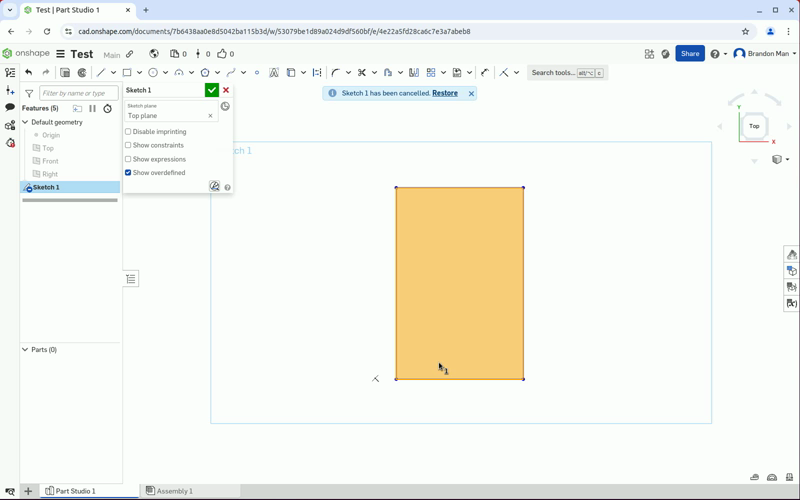
mouse_move(73, 352)
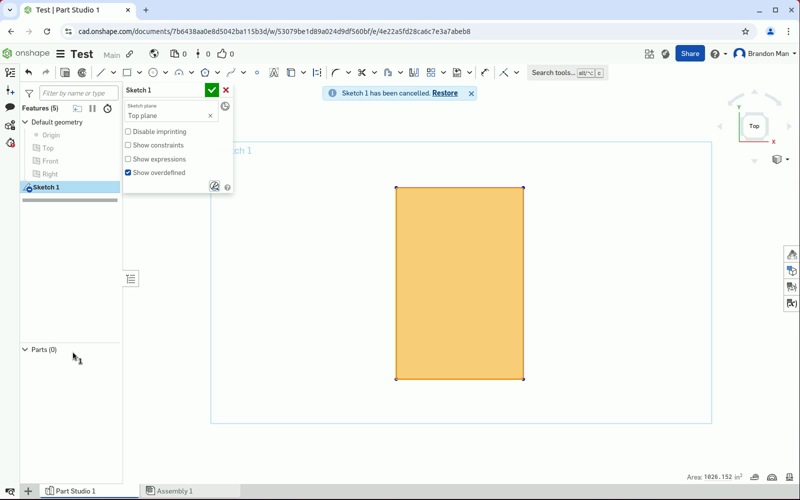
key(shift+y)
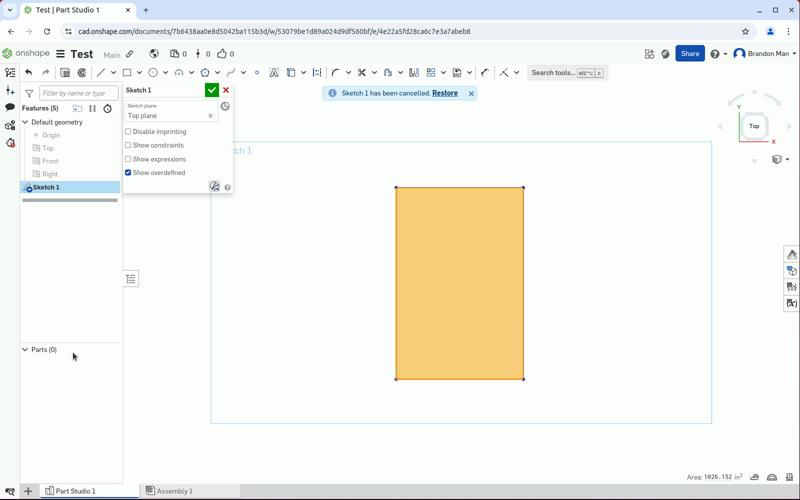
key(shift+e)
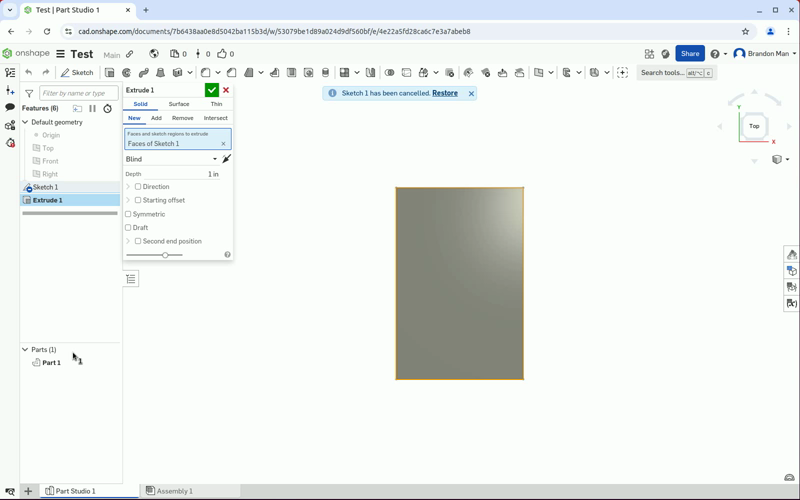
mouse_move(143, 106)
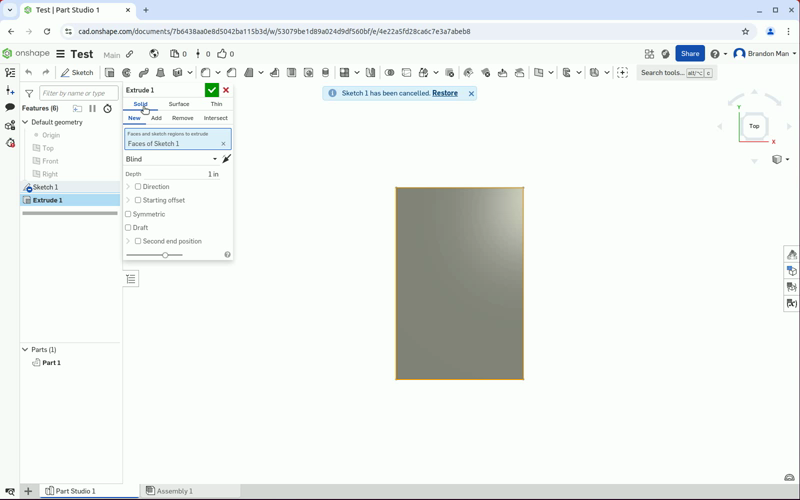
click(143, 106)
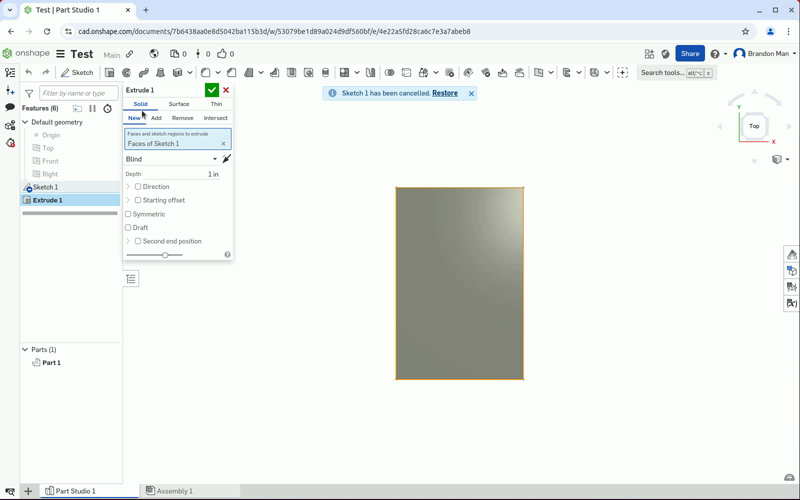
mouse_move(137, 120)
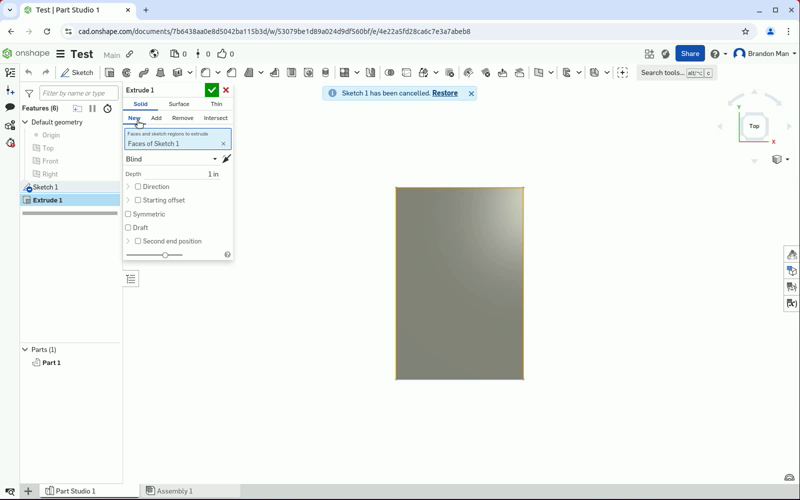
click(137, 120)
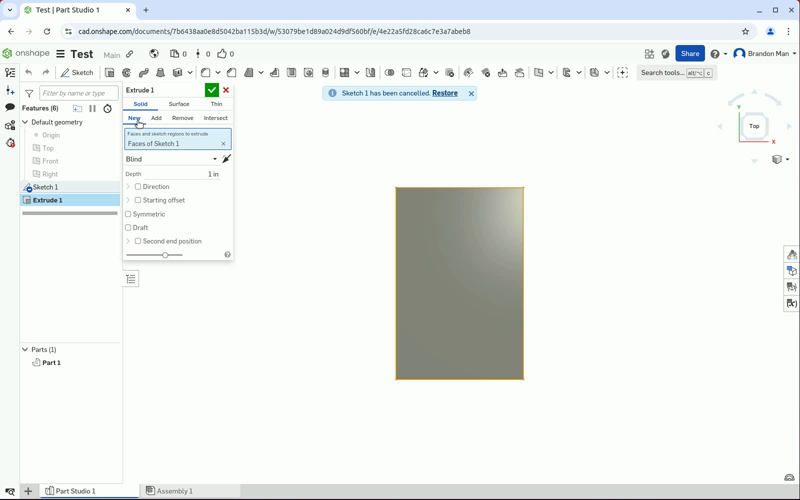
key(tab, 4)
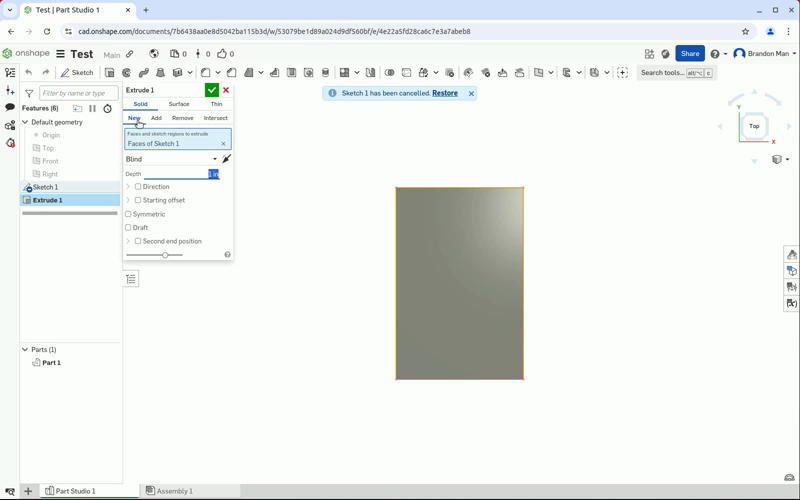
text(-0.241)
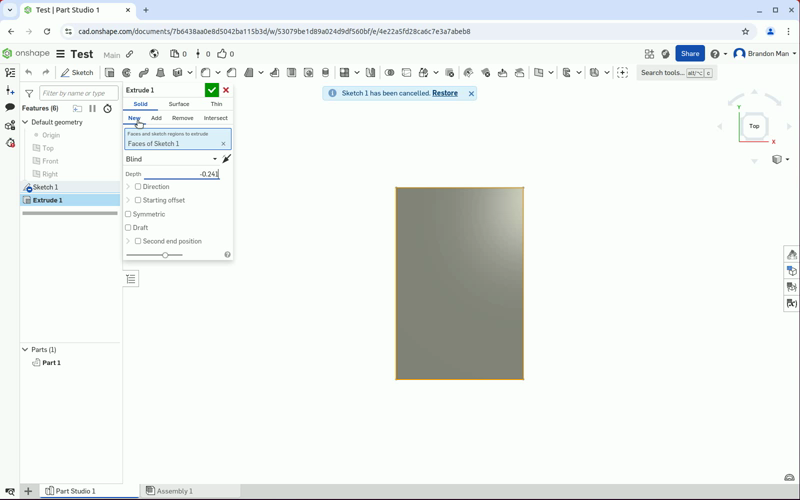
key(enter)
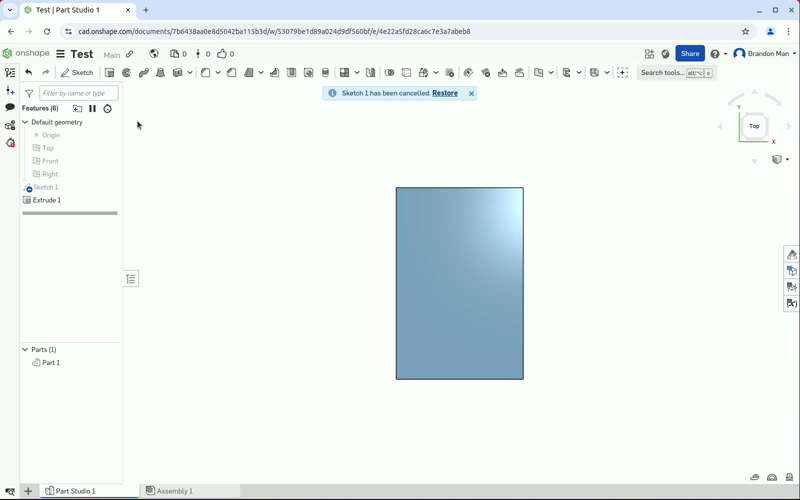
key(shift+h)
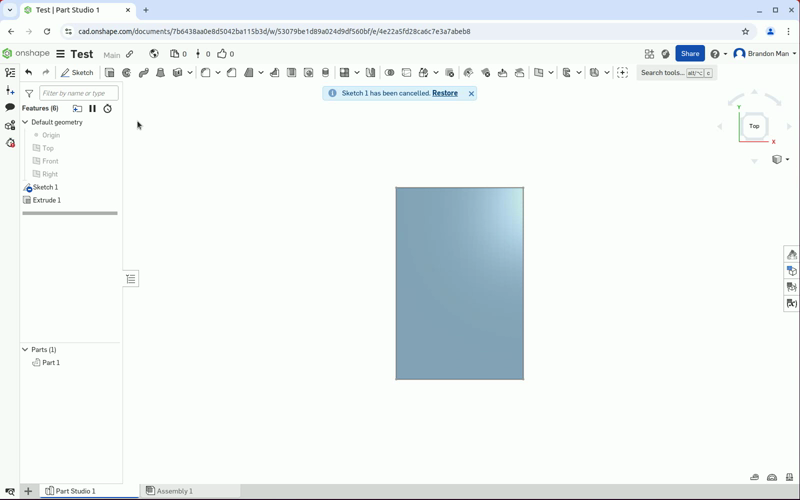
key(shift+h)
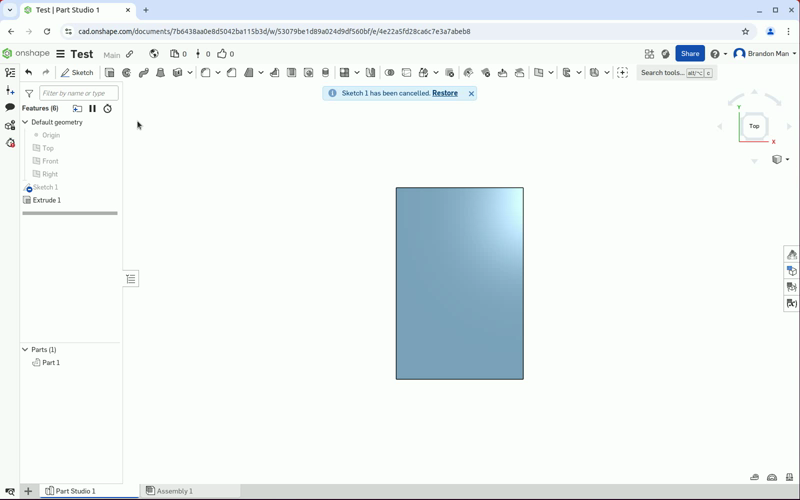
mouse_move(73, 189)
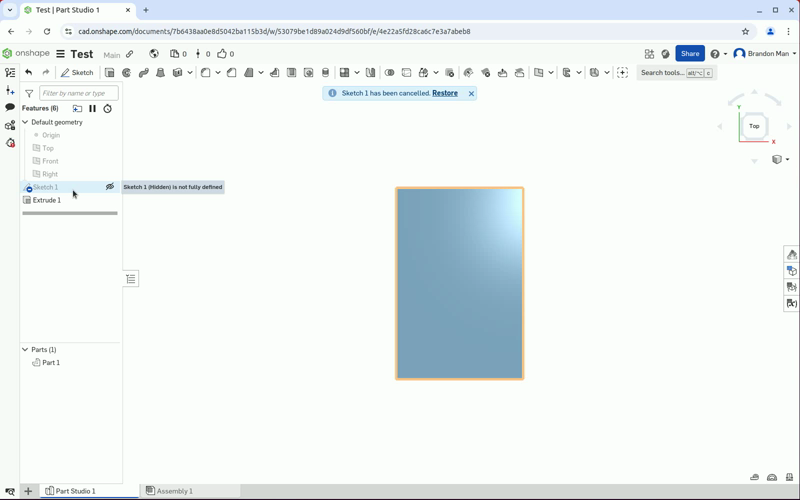
click(73, 189)
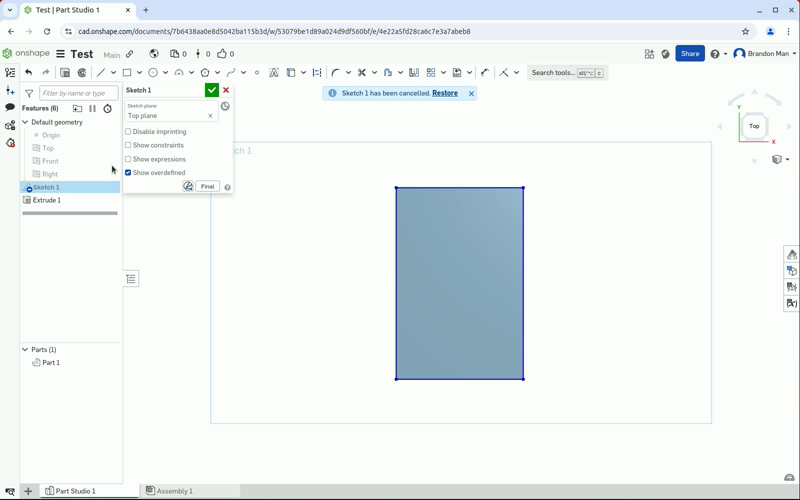
mouse_move(229, 92)
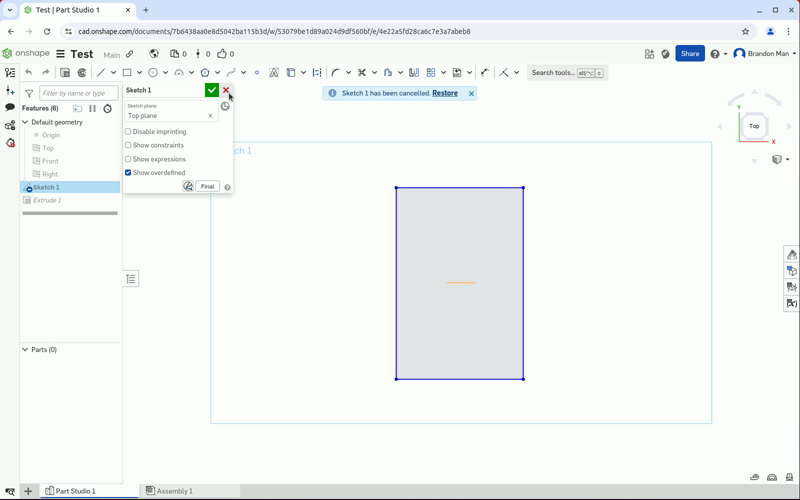
click(229, 92)
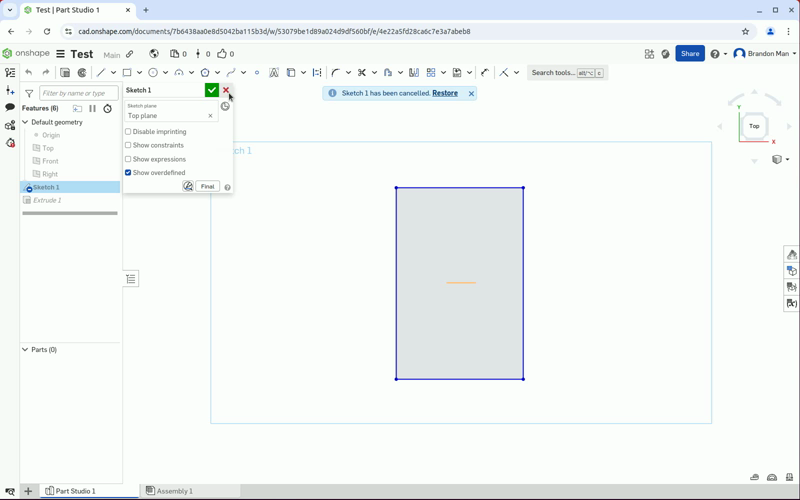
key(shift+s)
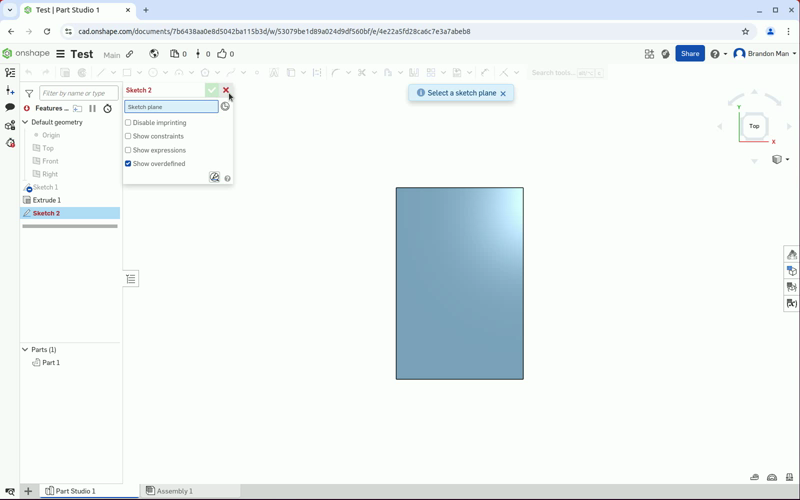
mouse_move(73, 150)
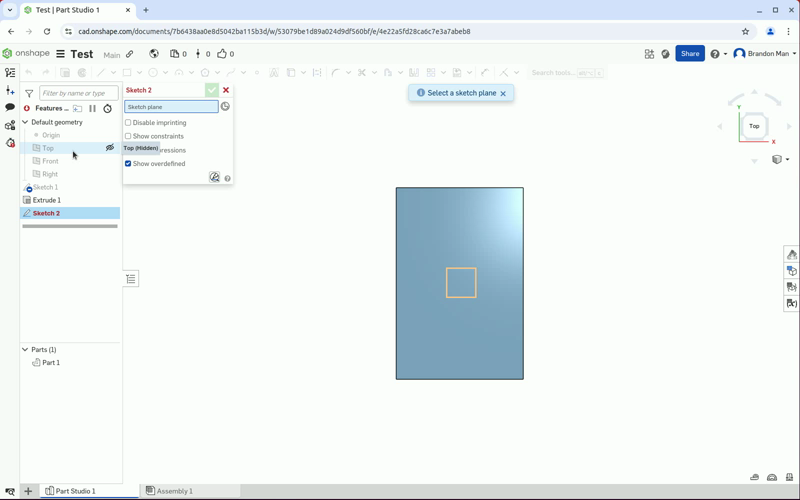
click(73, 150)
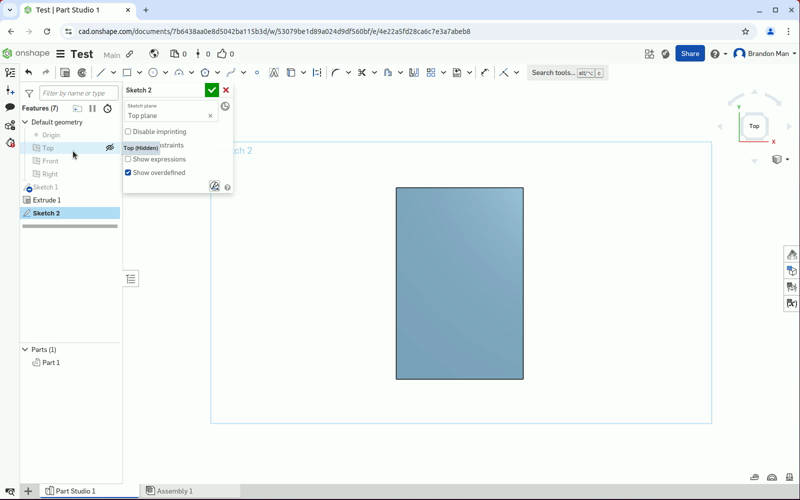
mouse_move(73, 352)
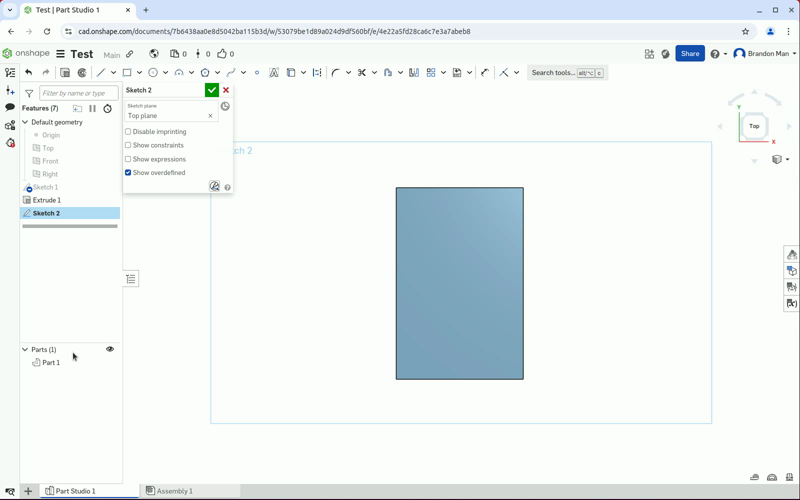
key(y)
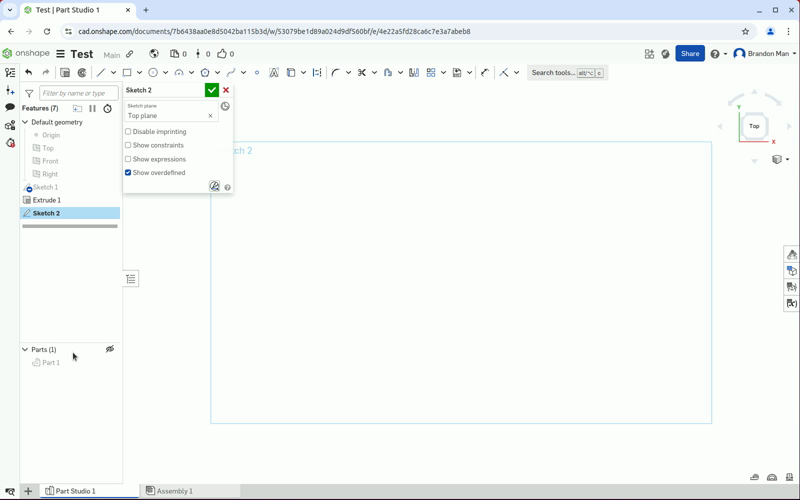
key(l)
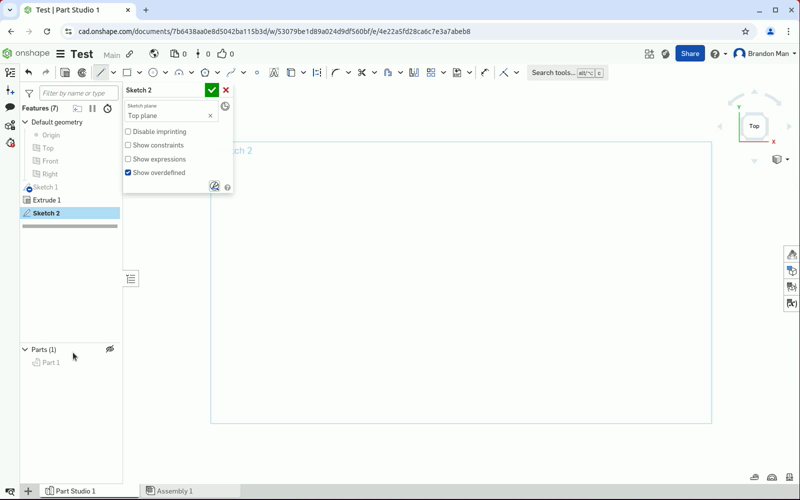
key_down(shift)
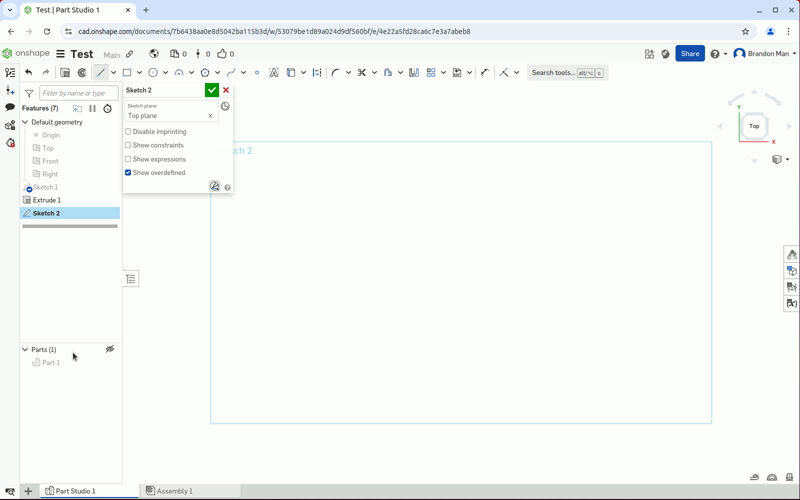
mouse_move(425, 367)
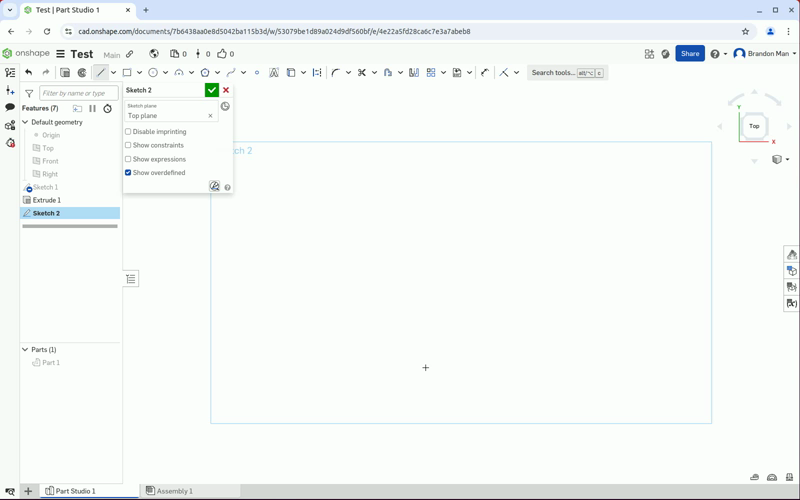
click(425, 367)
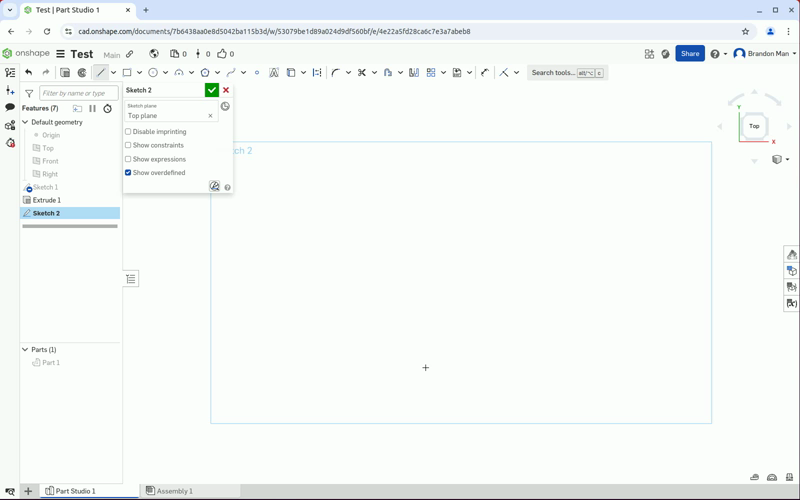
key_up(shift)
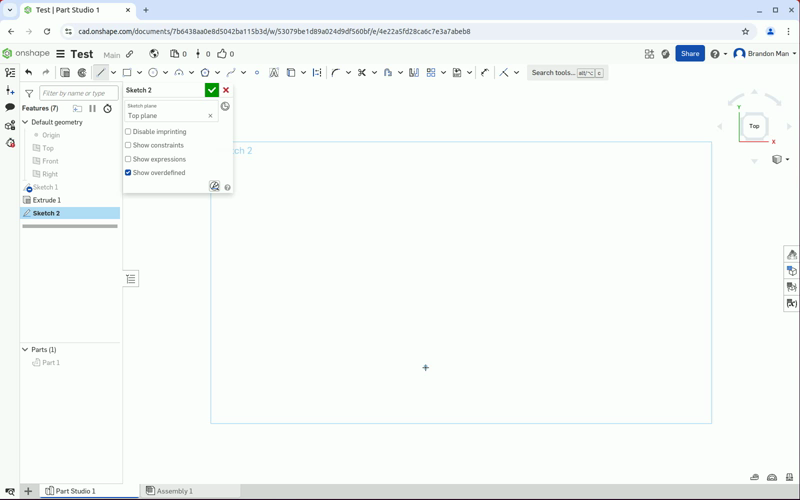
key_down(shift)
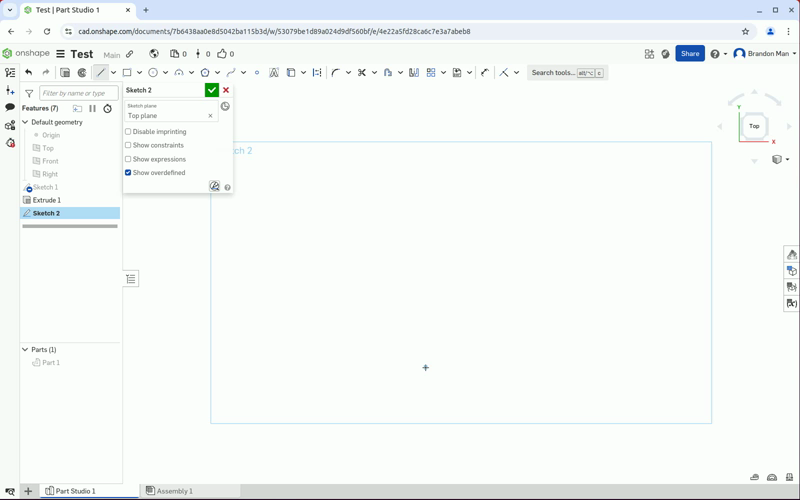
mouse_move(494, 367)
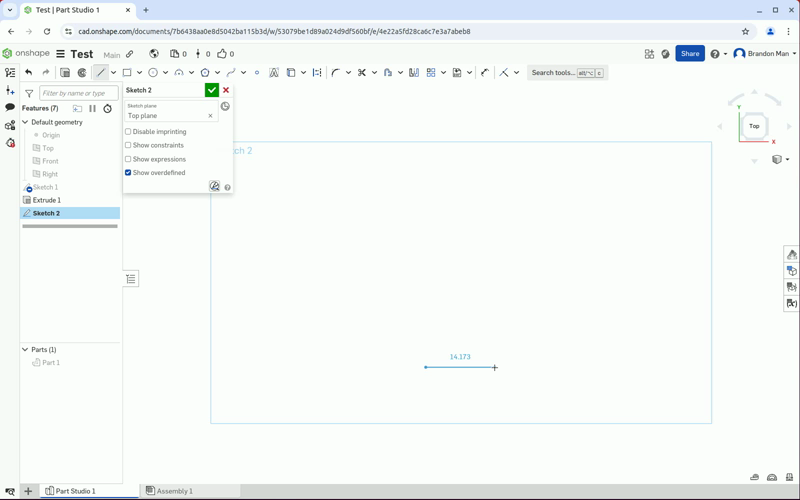
click(494, 367)
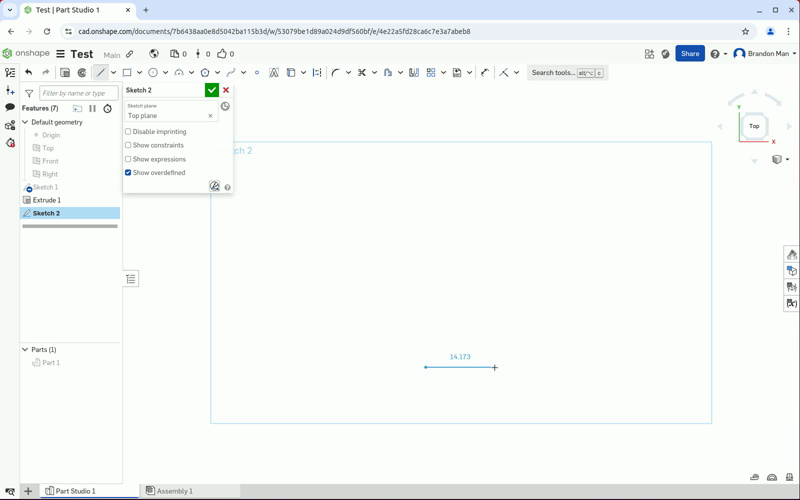
key_up(shift)
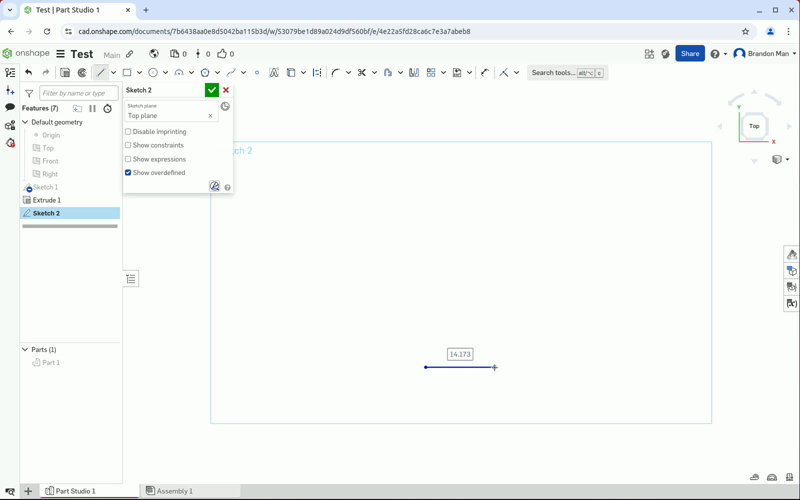
key_down(shift)
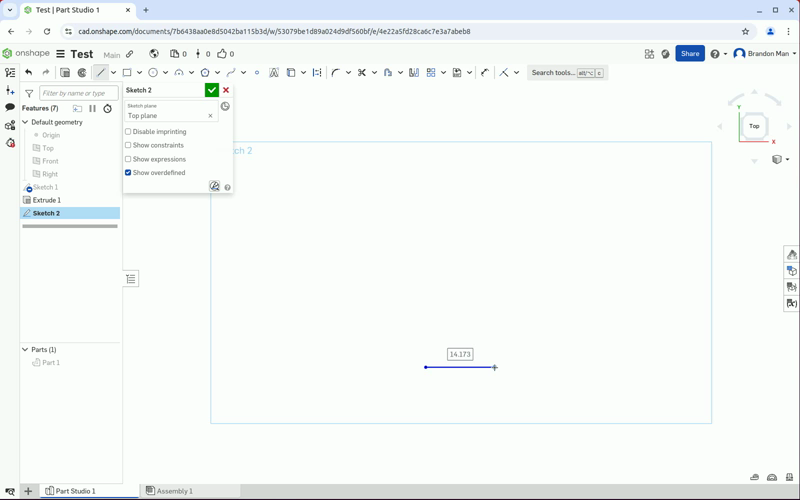
mouse_move(494, 198)
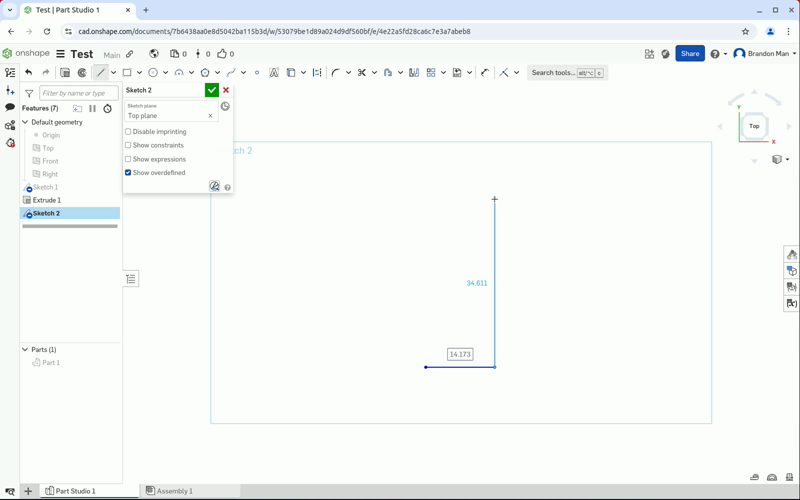
click(494, 198)
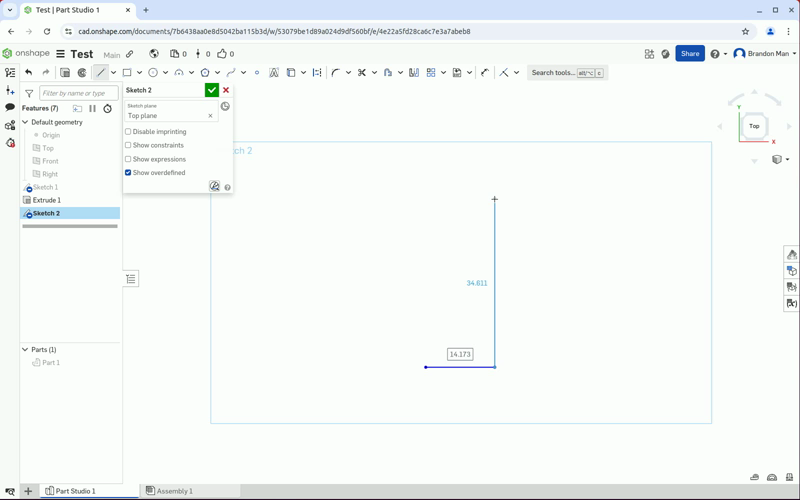
key_up(shift)
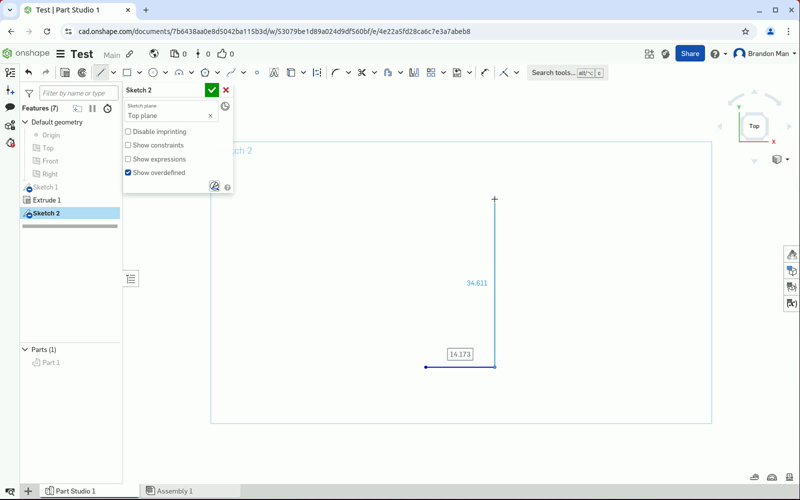
key_down(shift)
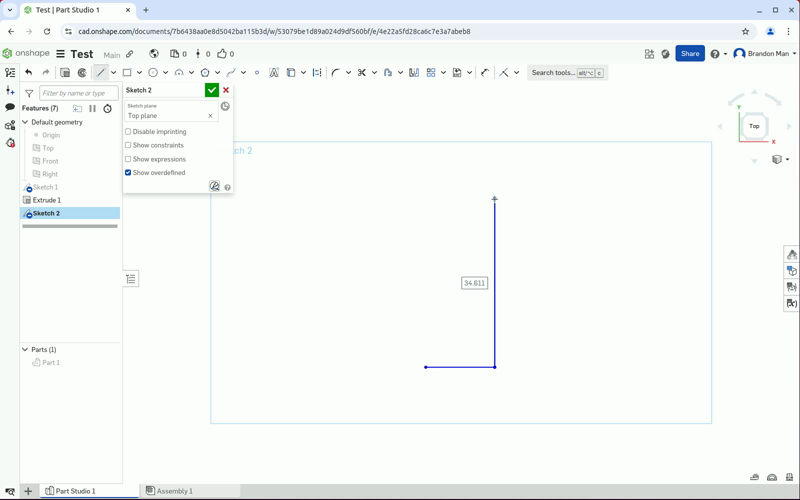
mouse_move(425, 198)
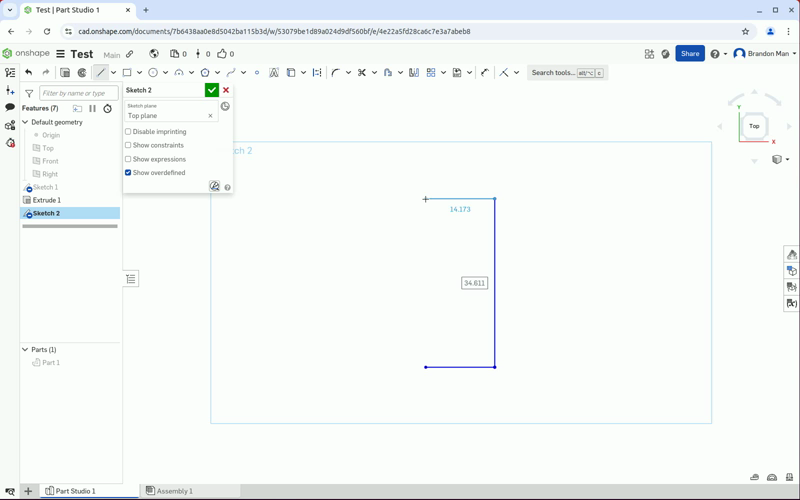
click(425, 198)
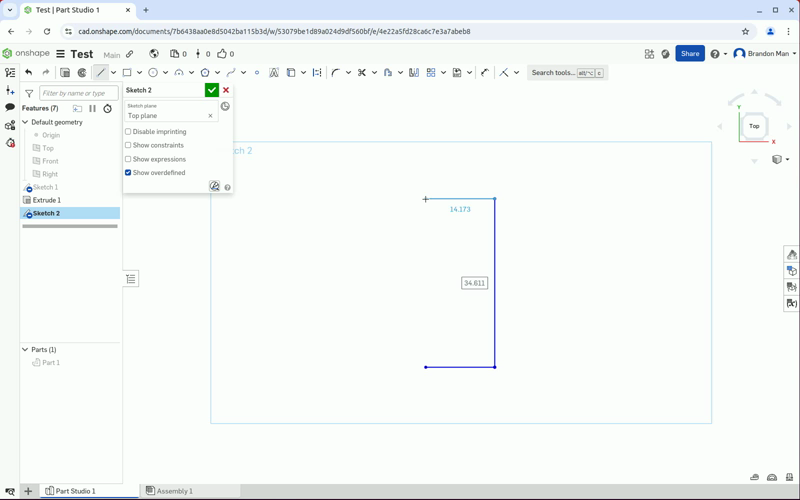
key_up(shift)
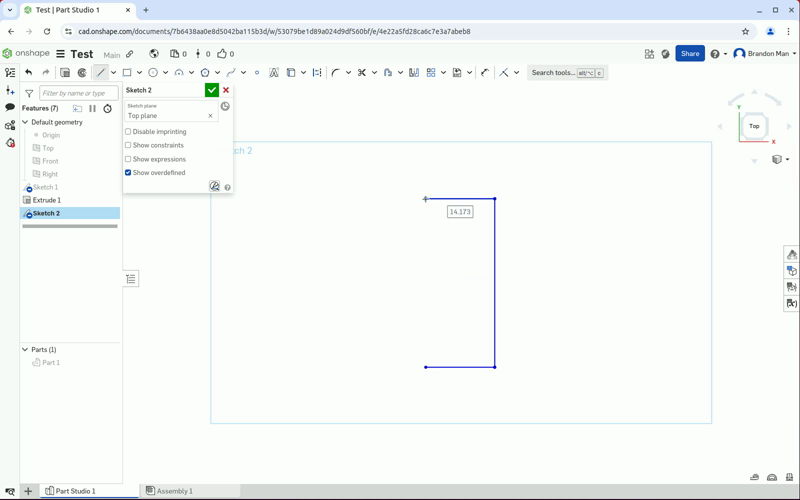
key_down(shift)
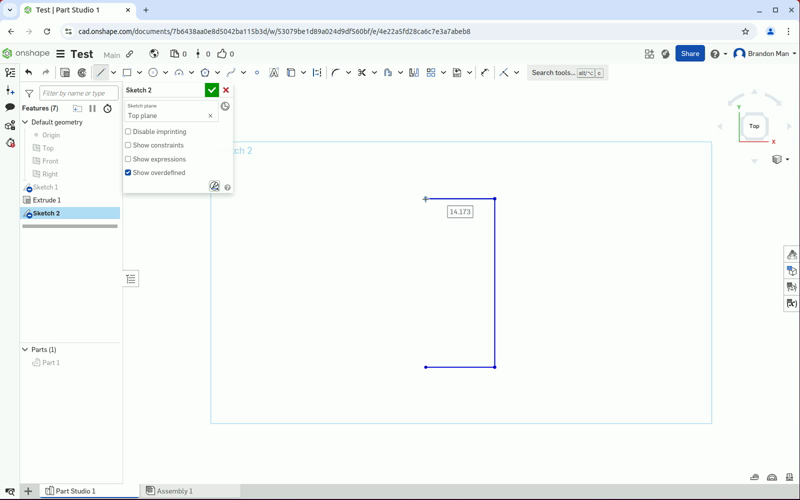
mouse_move(425, 367)
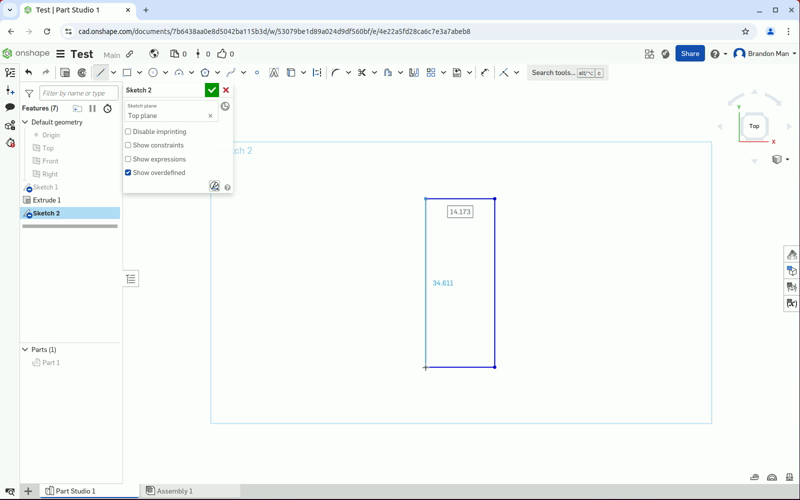
key_up(shift)
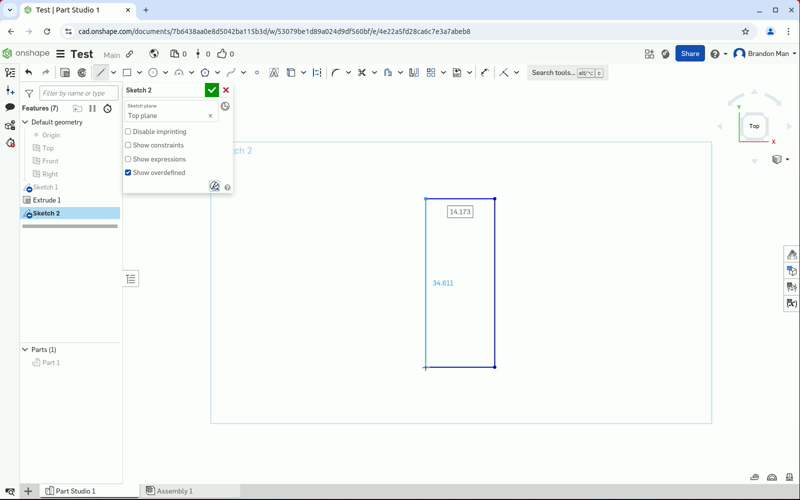
click(425, 367)
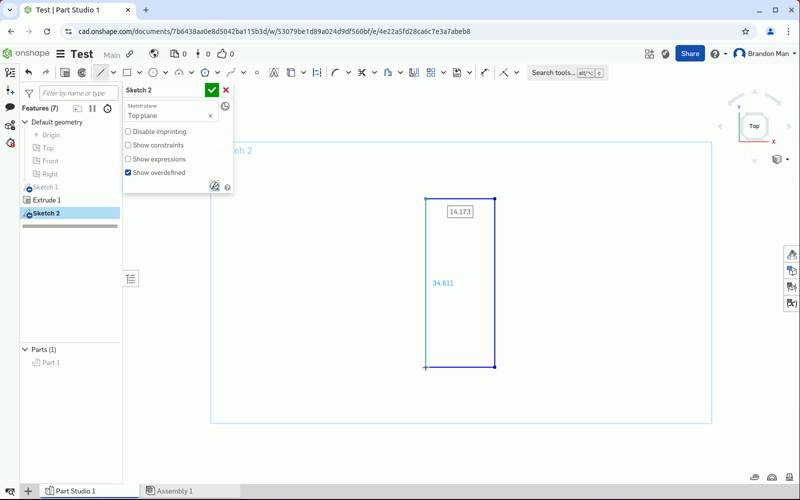
key(esc)
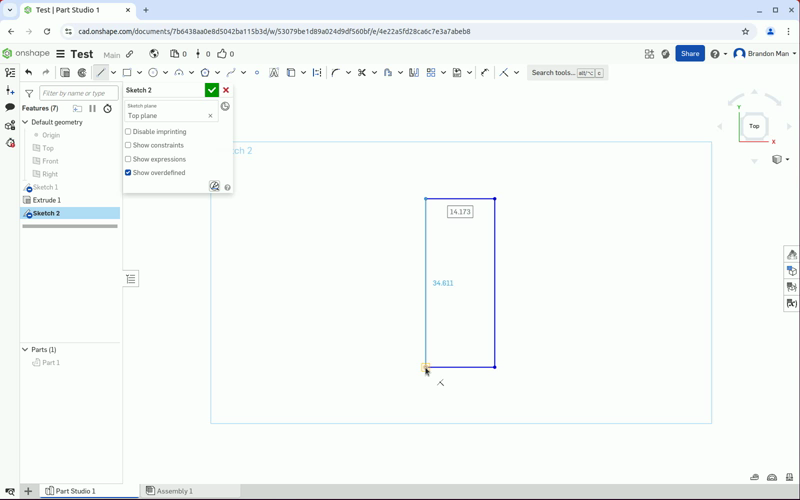
mouse_move(455, 319)
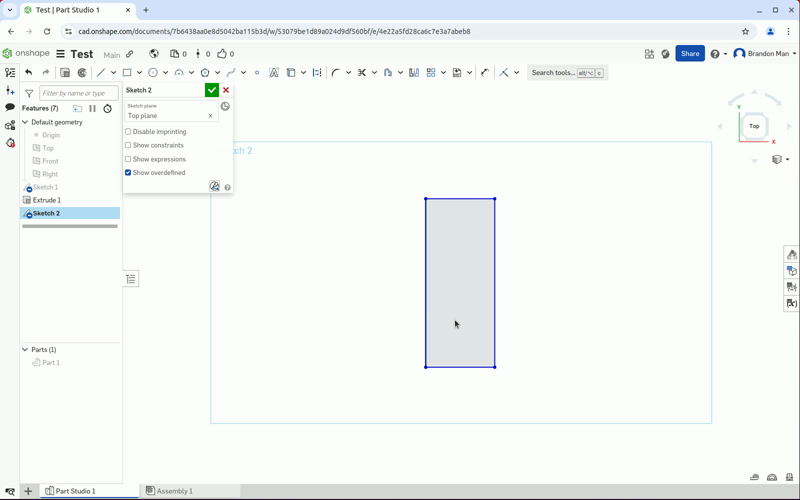
click(455, 319)
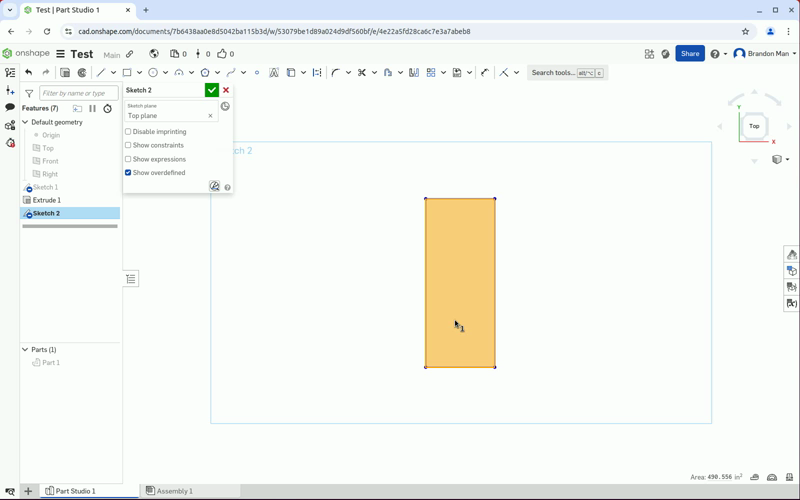
mouse_move(73, 352)
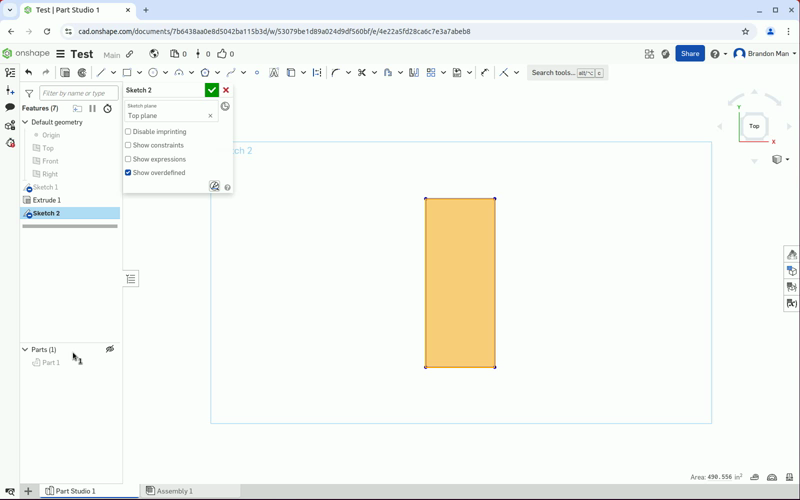
key(shift+y)
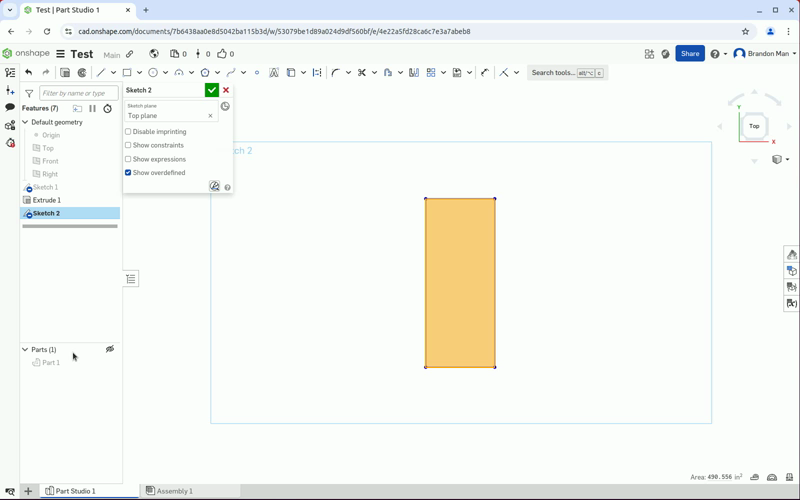
key(shift+e)
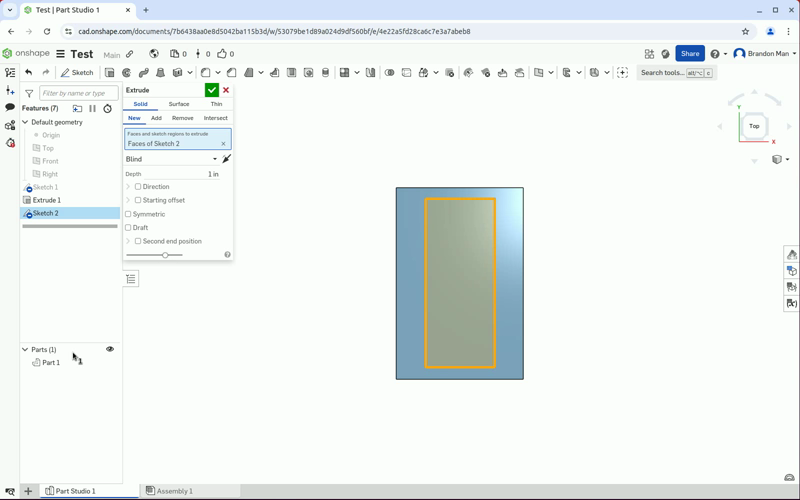
mouse_move(143, 106)
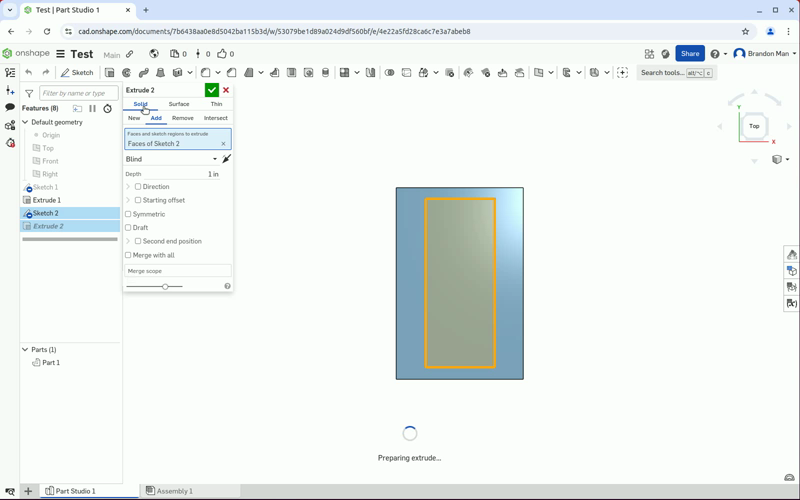
click(143, 106)
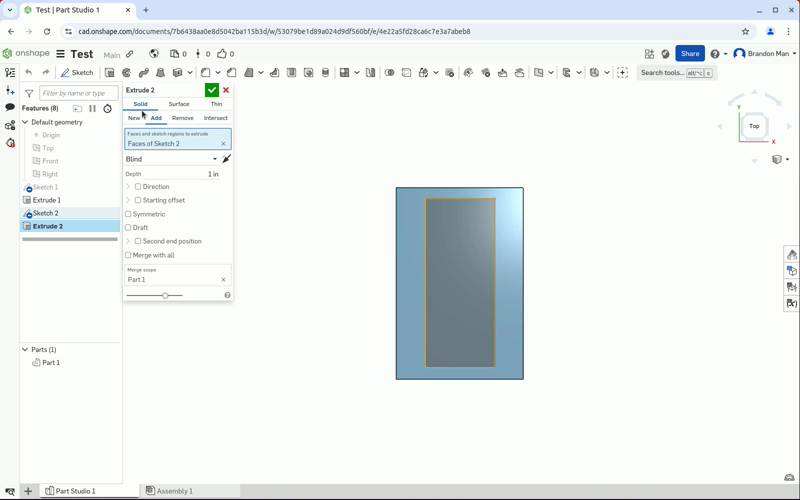
mouse_move(137, 120)
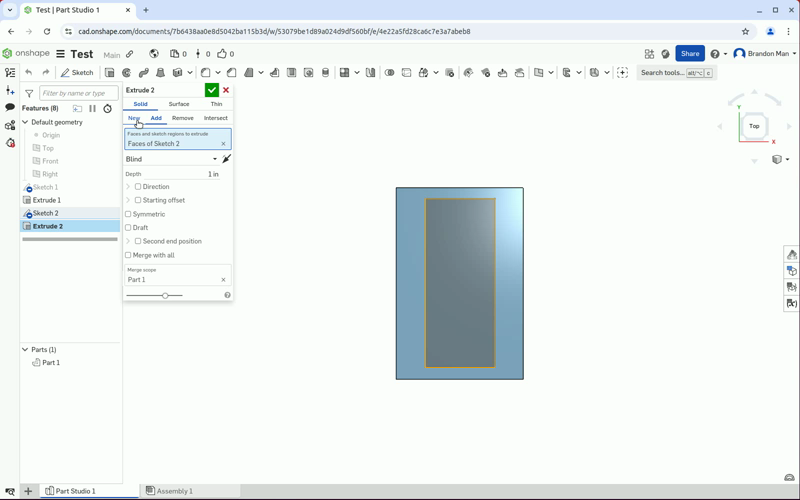
click(137, 120)
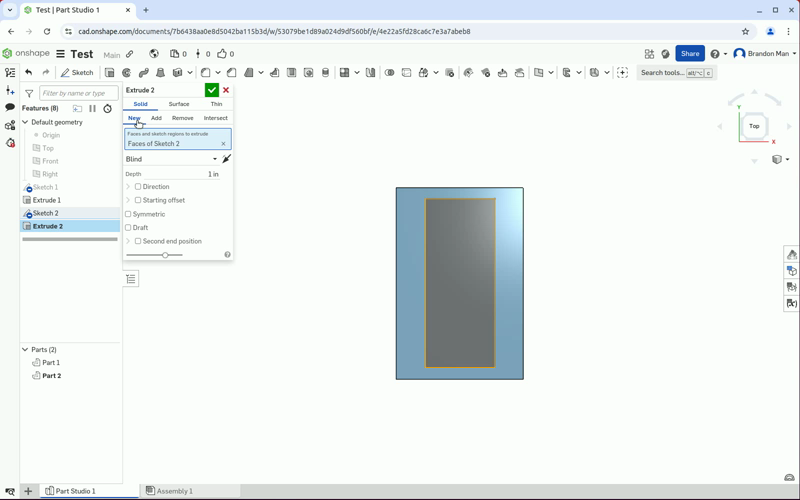
key(tab, 4)
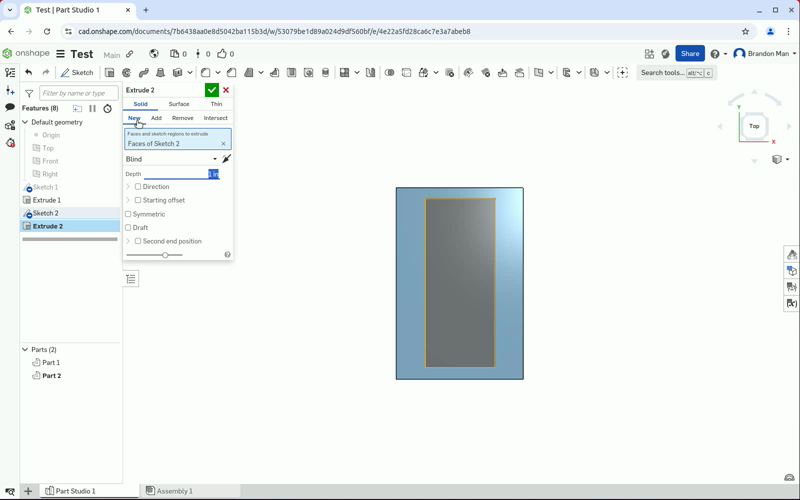
text(-0.241)
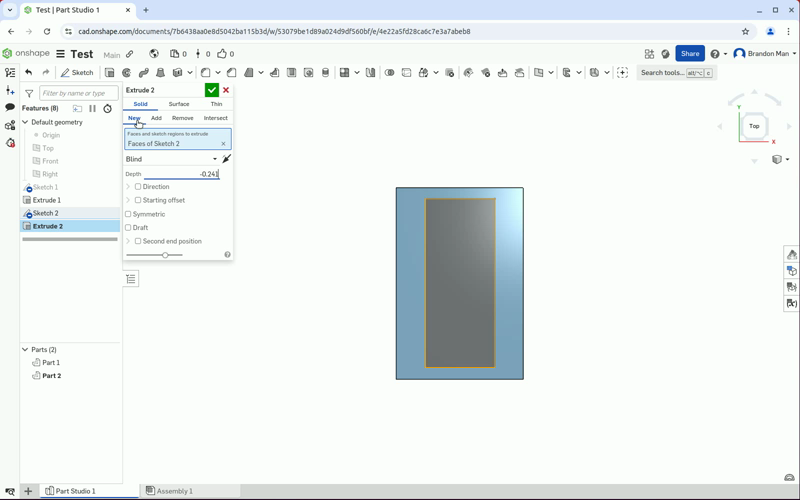
key(enter)
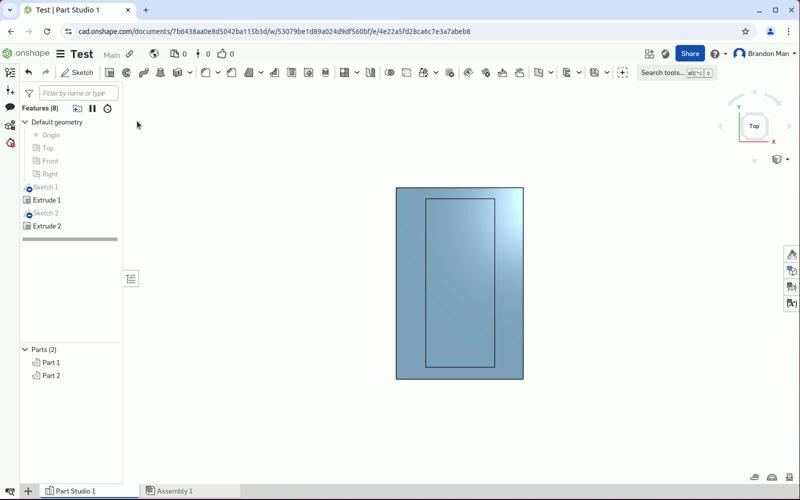
key(shift+h)
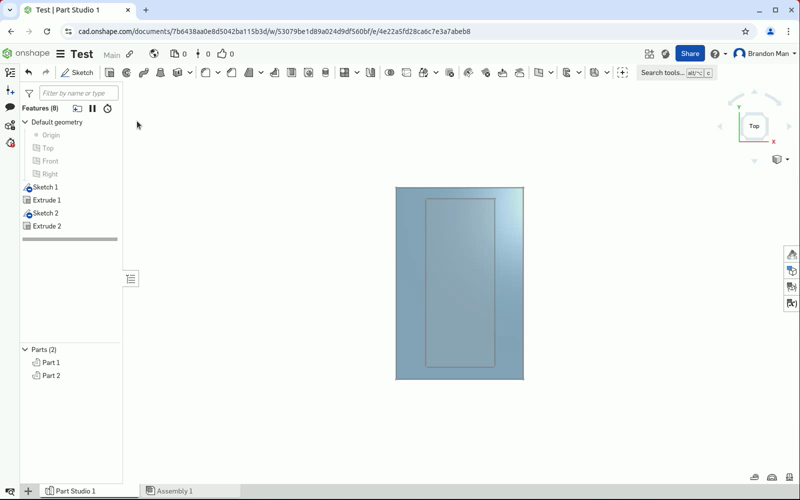
key(shift+h)
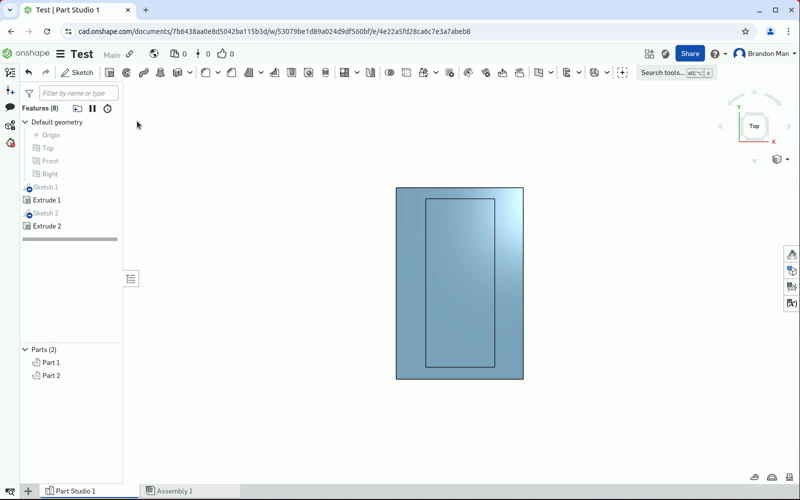
mouse_move(73, 189)
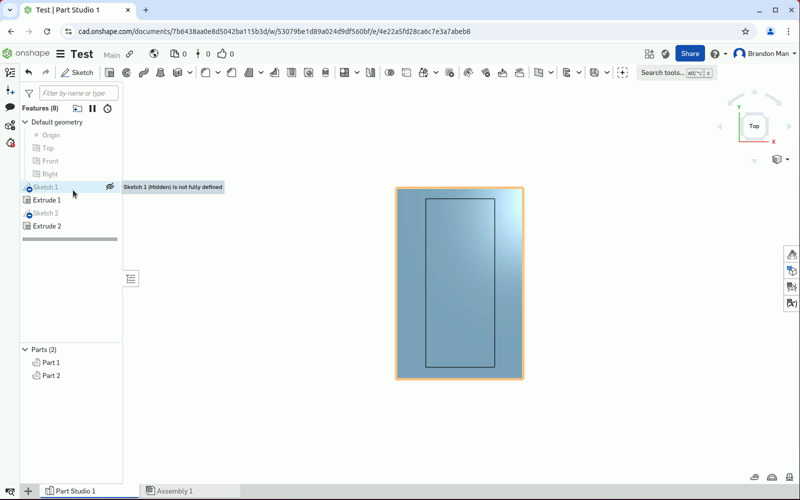
click(73, 189)
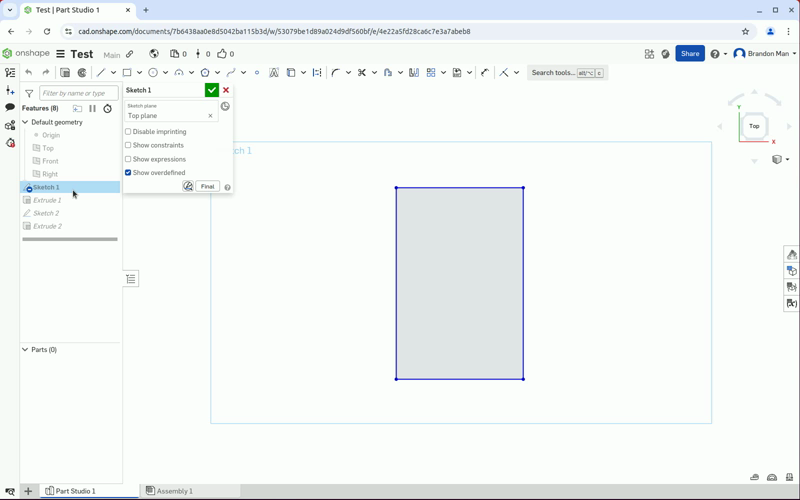
mouse_move(229, 92)
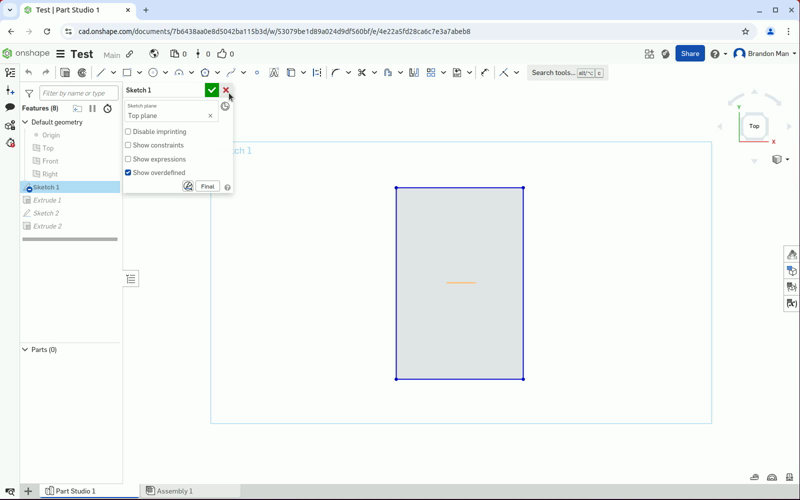
click(229, 92)
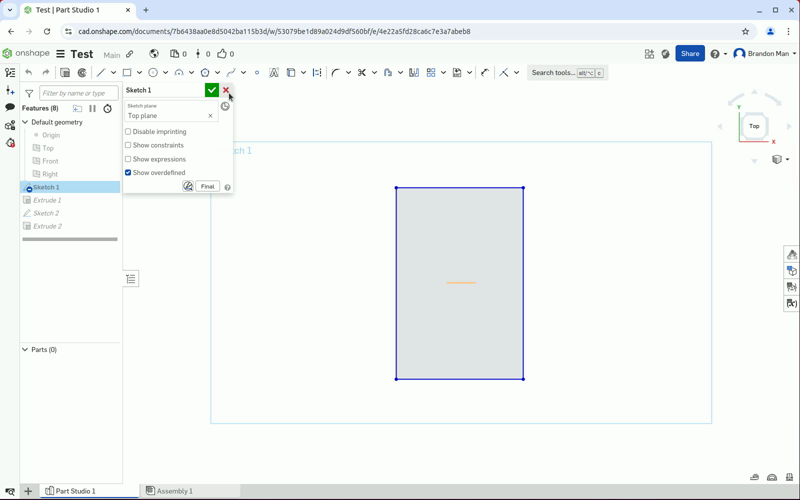
key(shift+s)
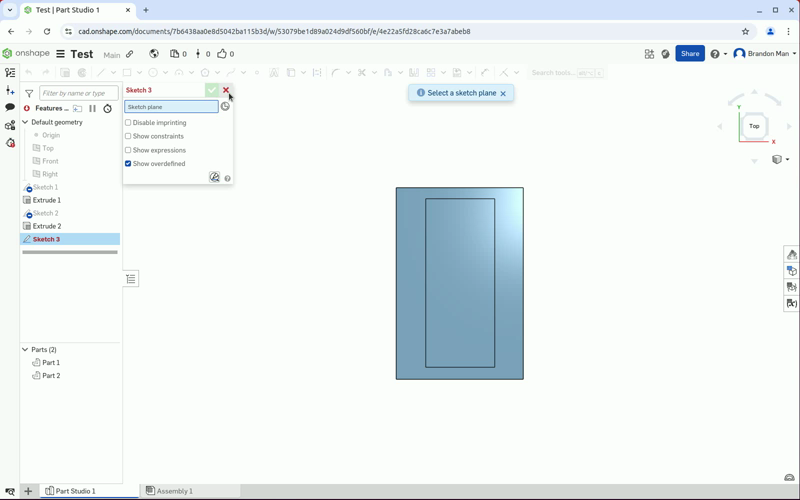
mouse_move(73, 150)
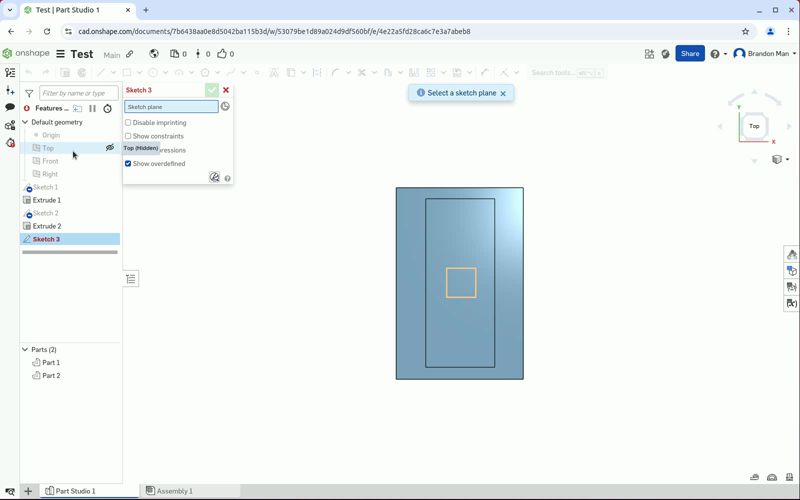
click(73, 150)
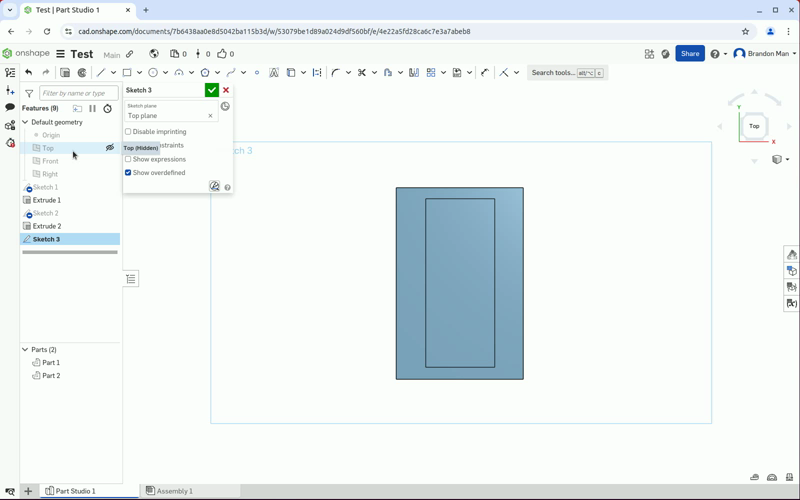
mouse_move(73, 352)
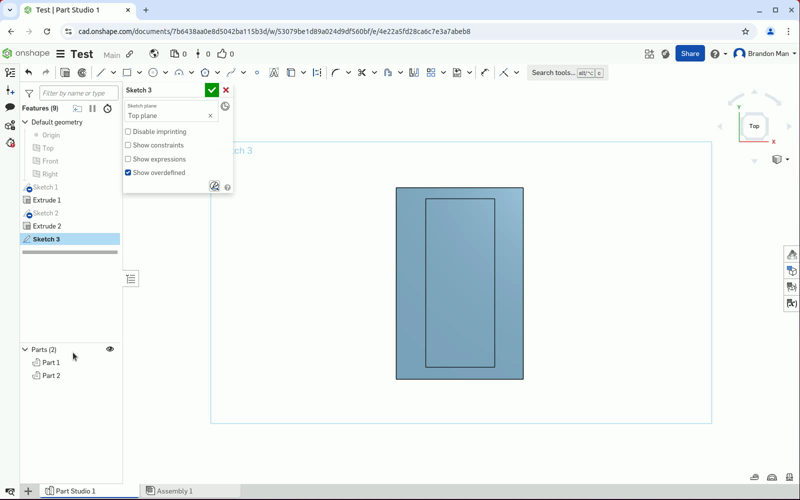
key(y)
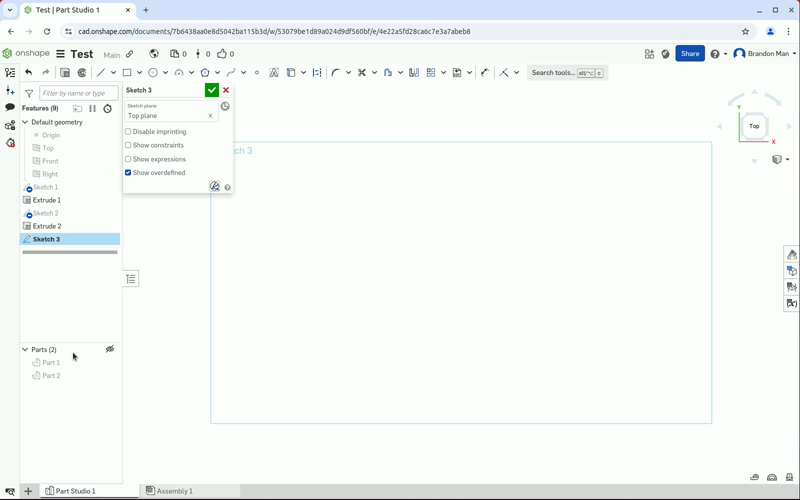
key(l)
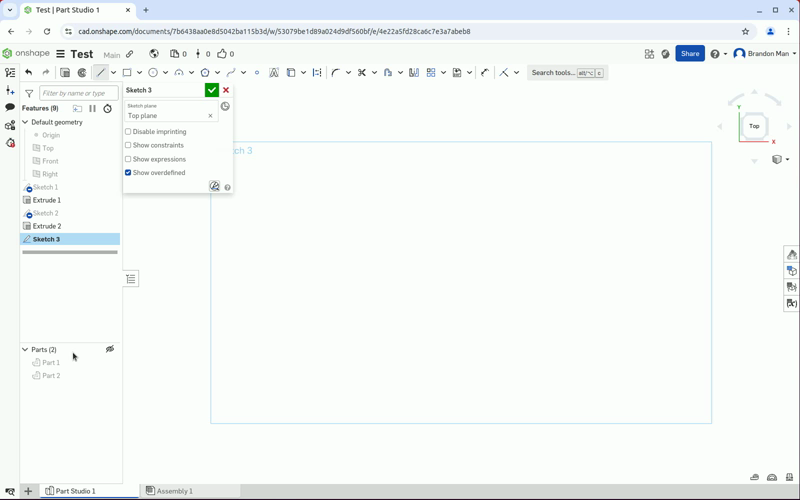
key_down(shift)
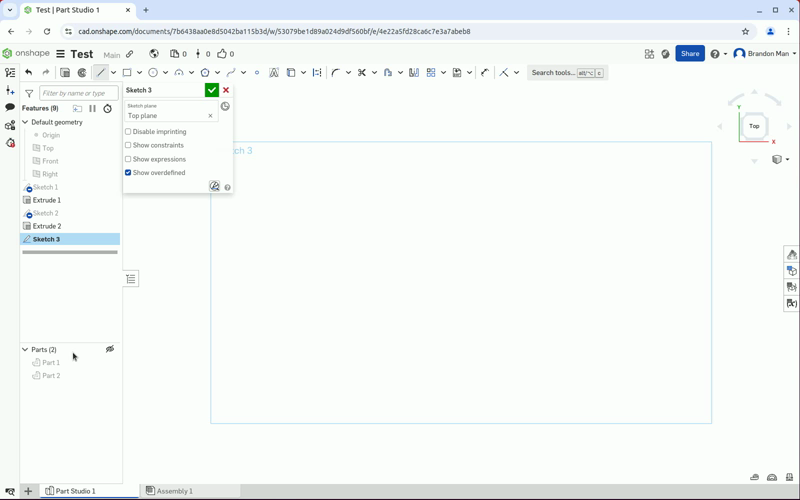
mouse_move(495, 362)
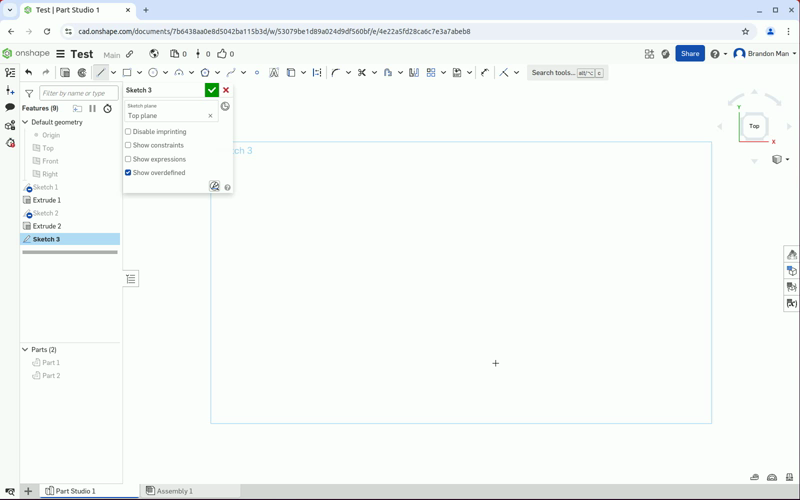
click(495, 362)
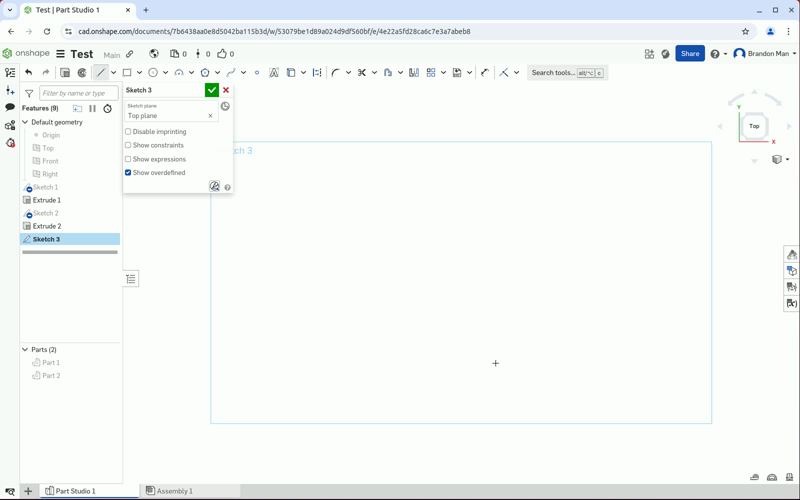
key_up(shift)
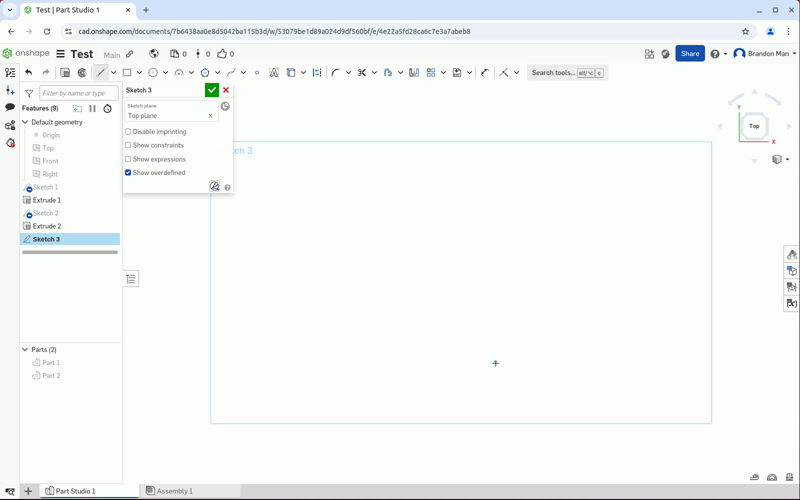
key_down(shift)
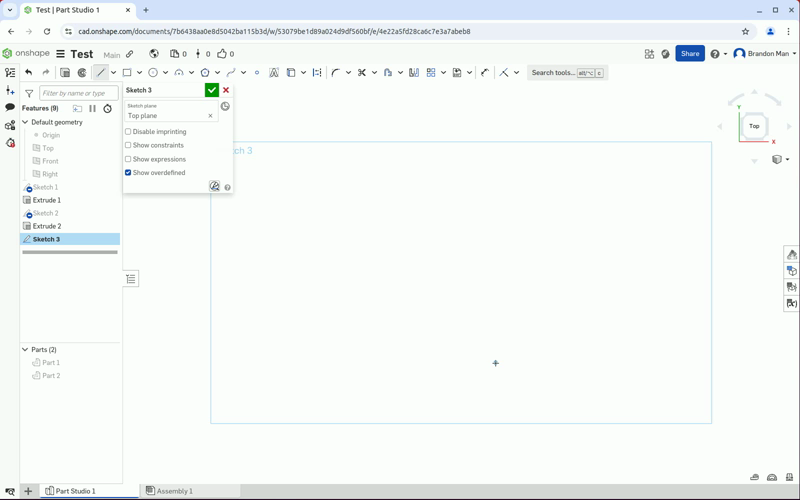
mouse_move(525, 362)
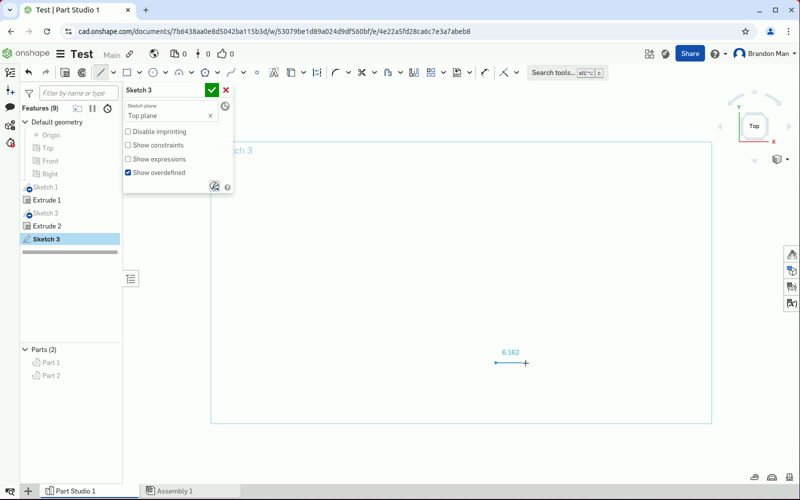
mouse_move(511, 362)
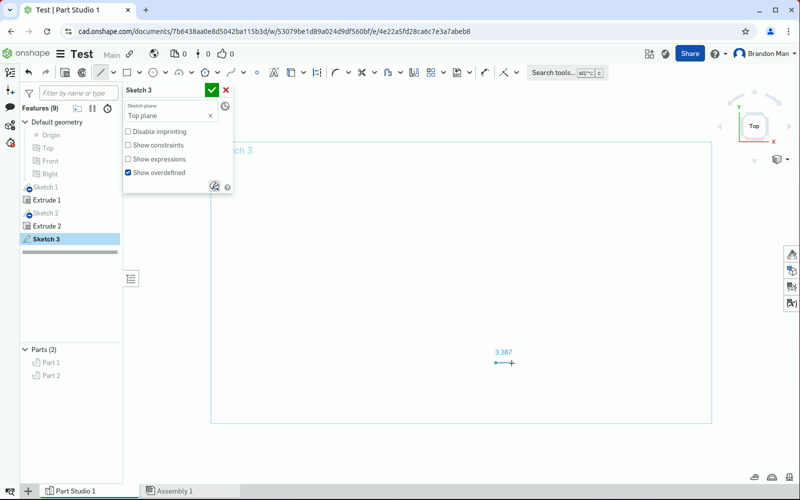
click(511, 362)
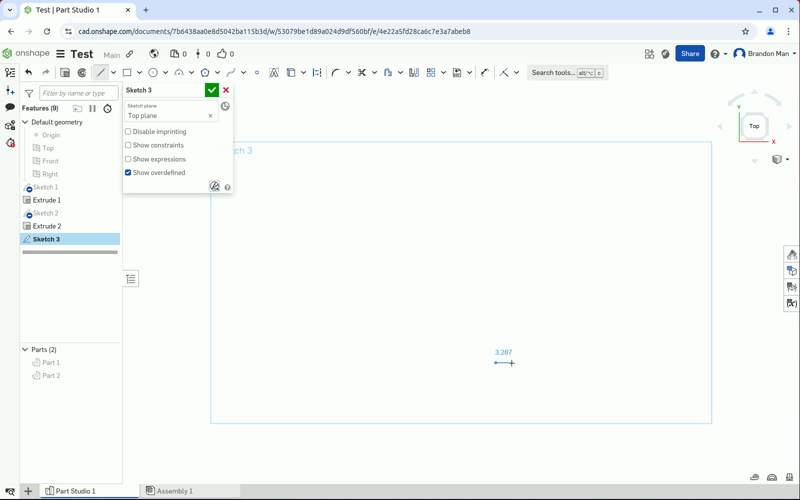
key_up(shift)
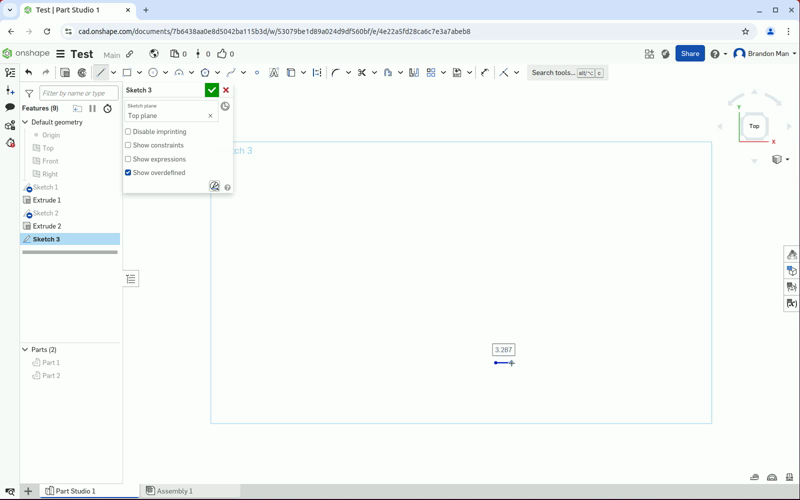
key_down(shift)
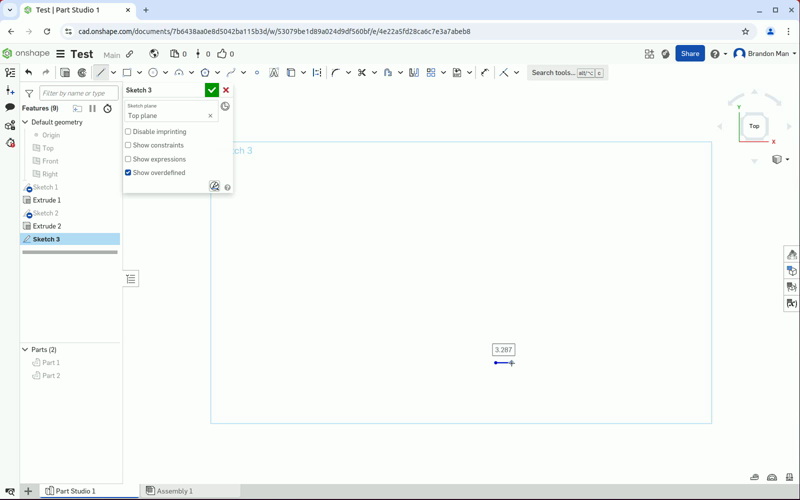
mouse_move(541, 362)
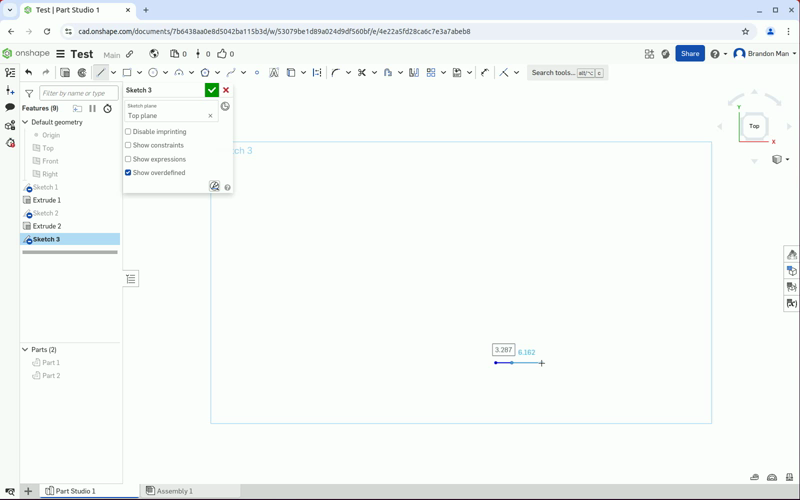
mouse_move(511, 336)
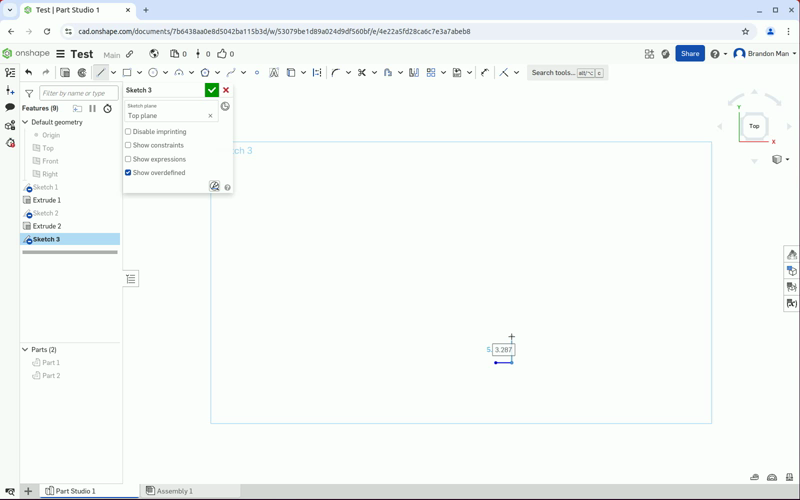
click(511, 336)
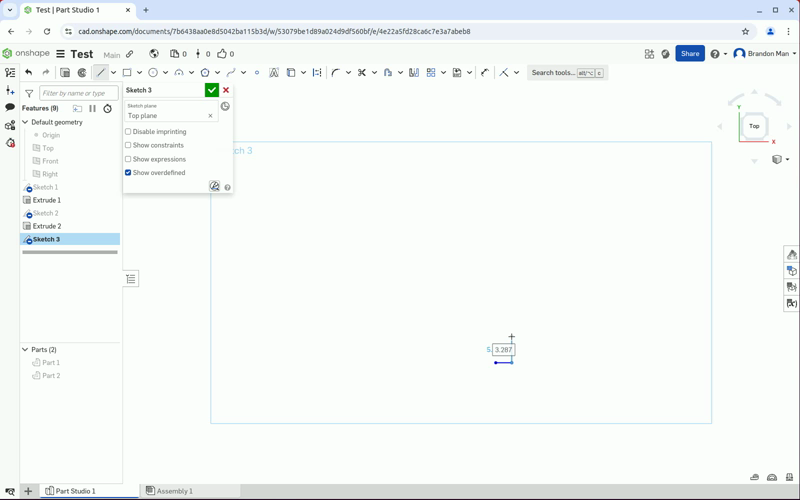
key_up(shift)
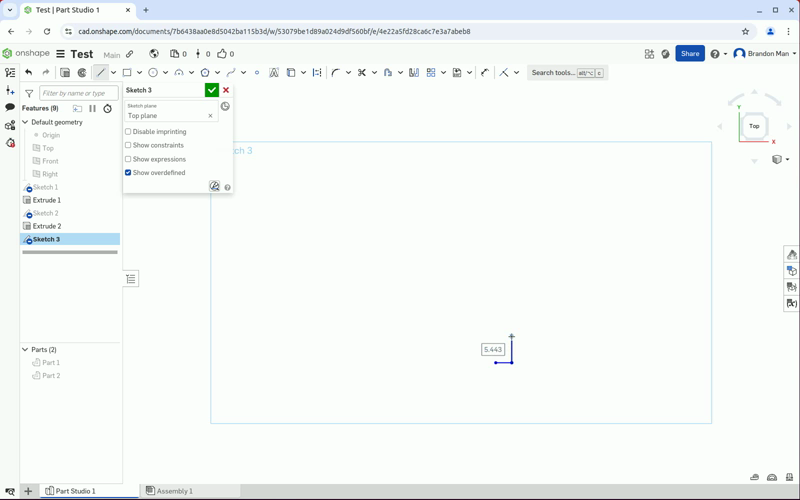
key_down(shift)
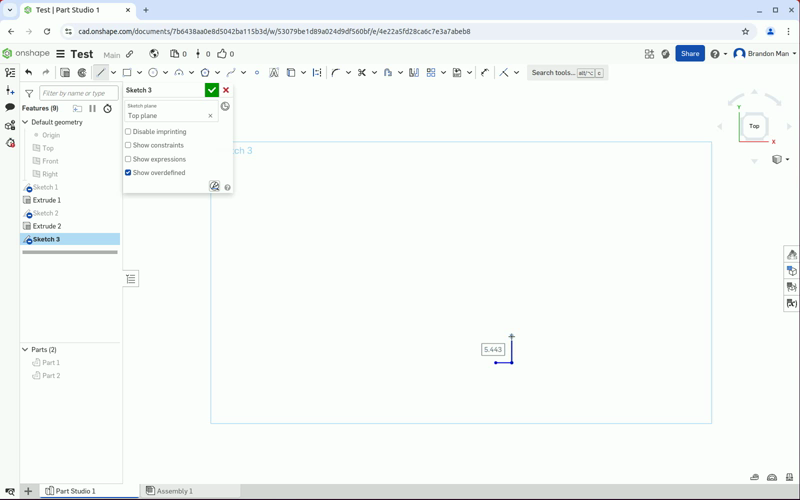
mouse_move(541, 336)
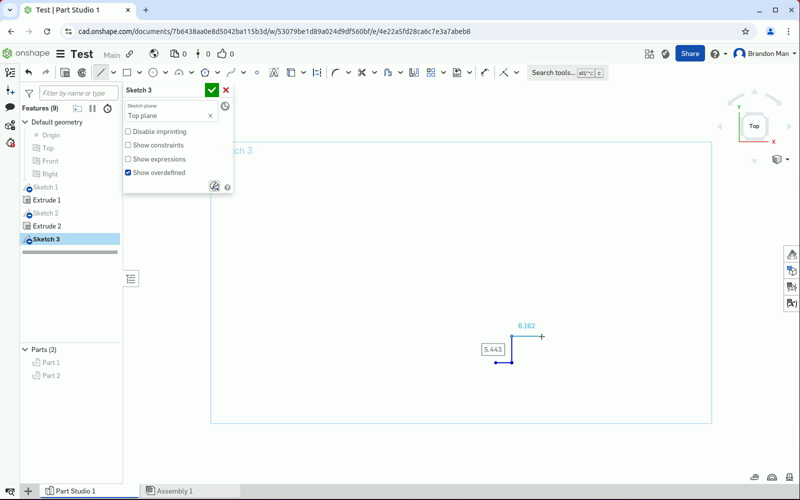
mouse_move(495, 336)
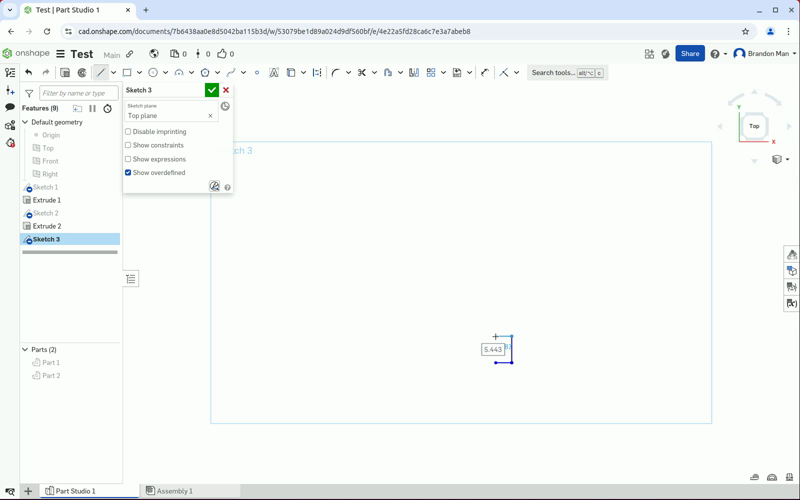
click(495, 336)
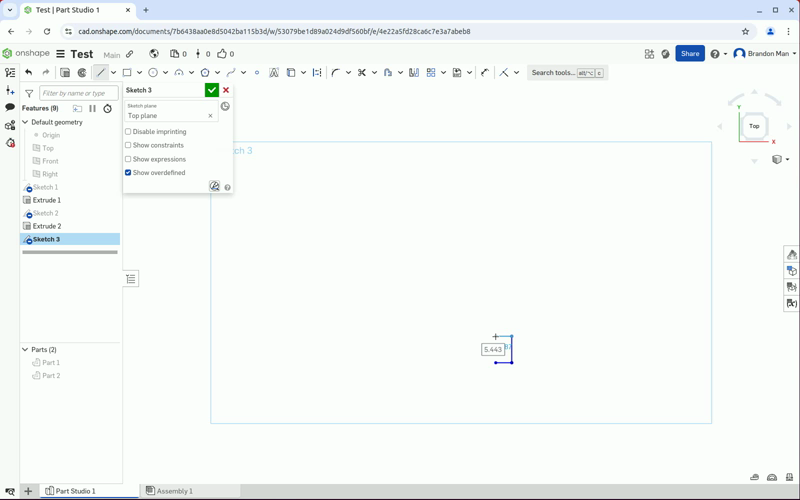
key_up(shift)
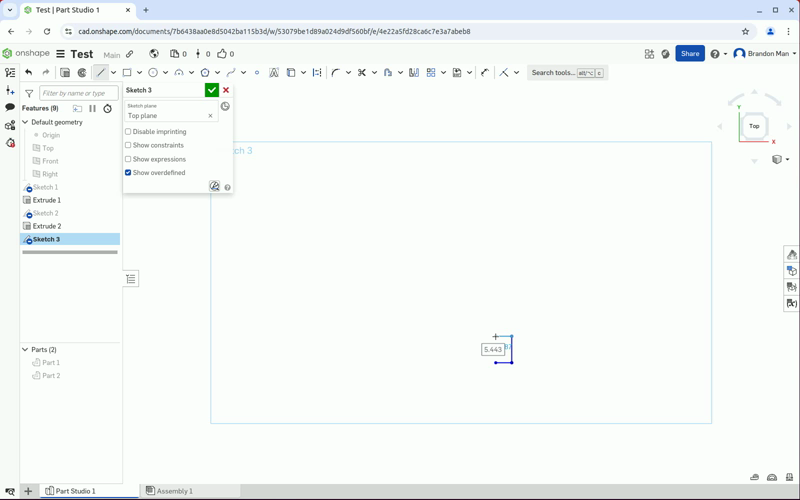
mouse_move(525, 336)
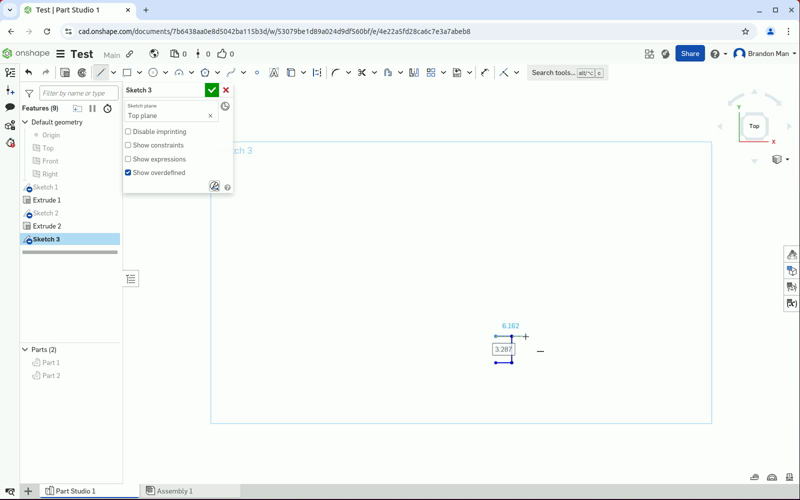
key_down(shift)
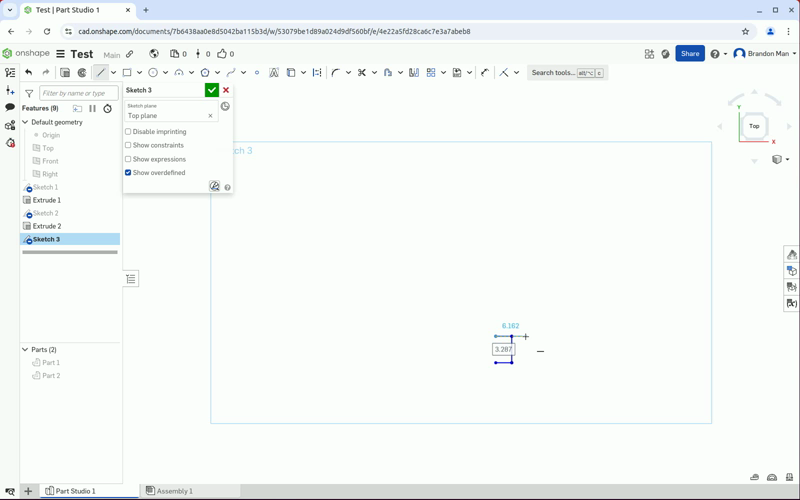
mouse_move(495, 362)
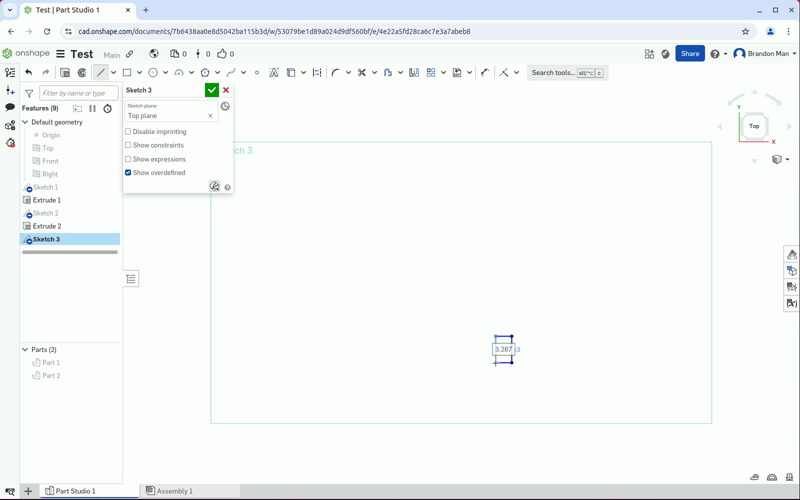
key_up(shift)
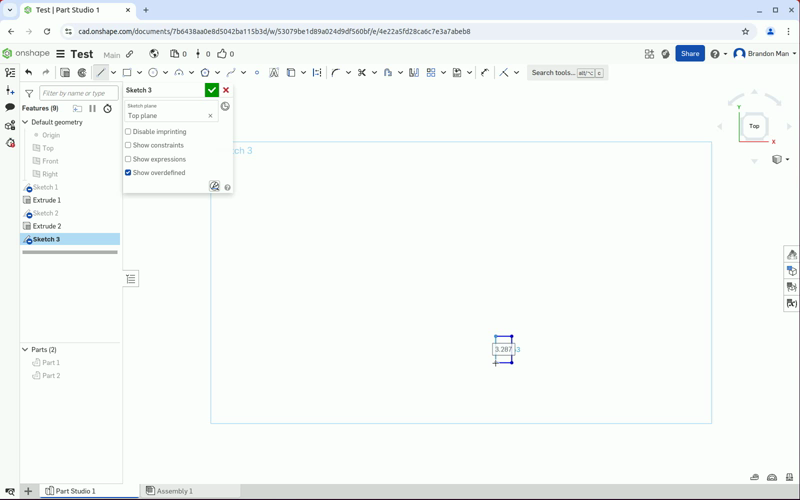
click(495, 362)
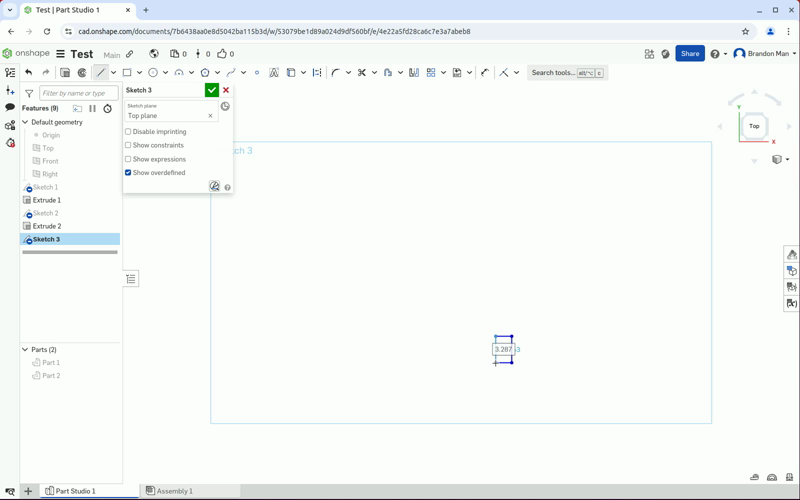
key(esc)
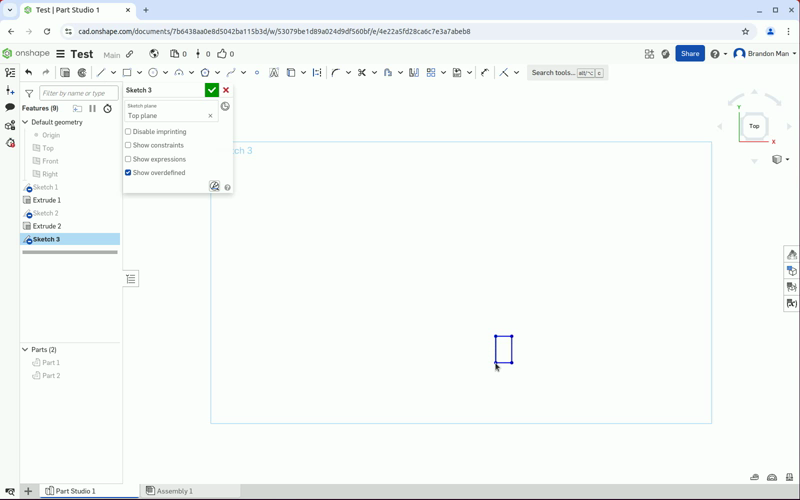
mouse_move(499, 356)
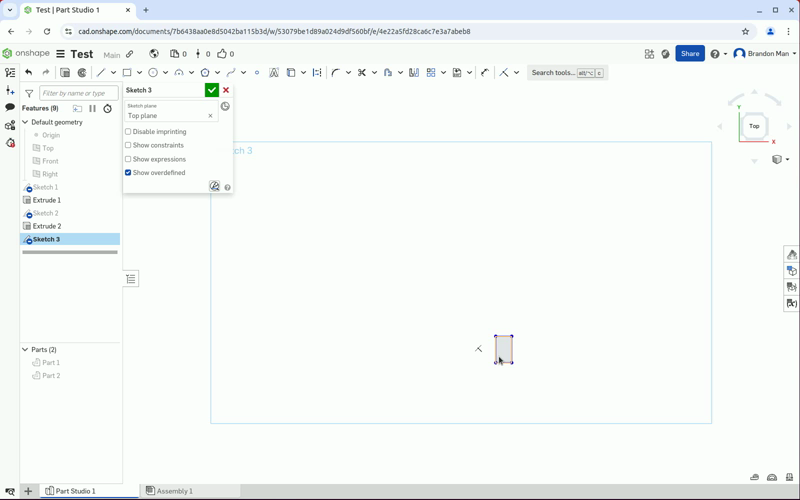
scroll(6)
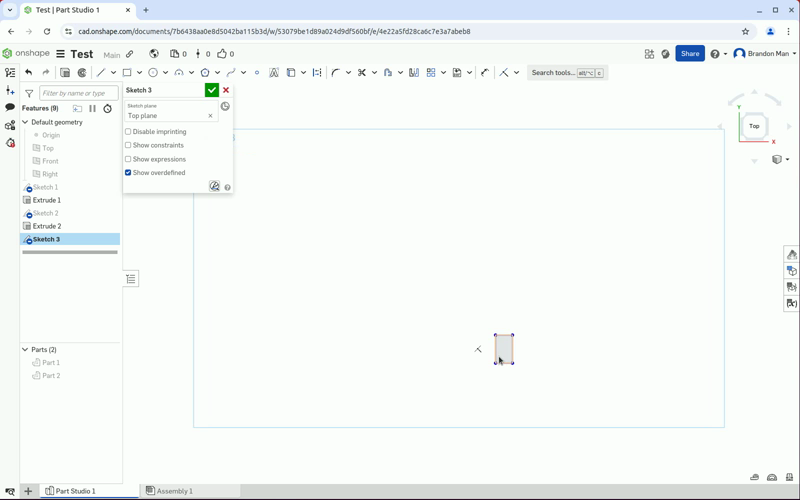
scroll(6)
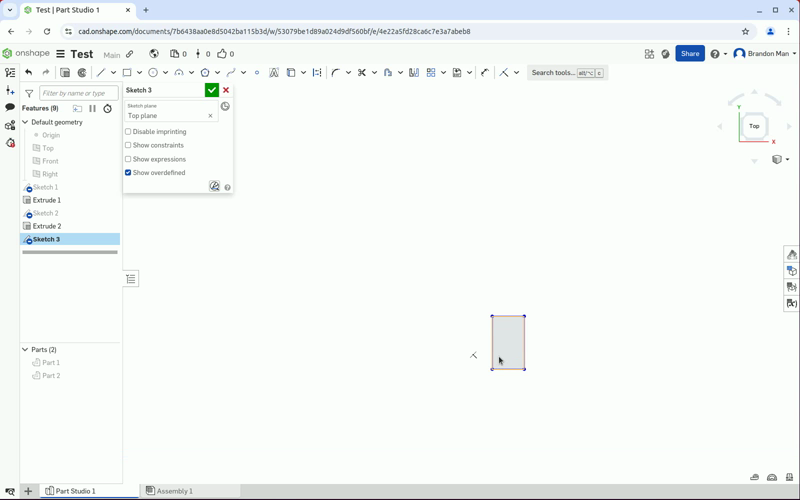
scroll(6)
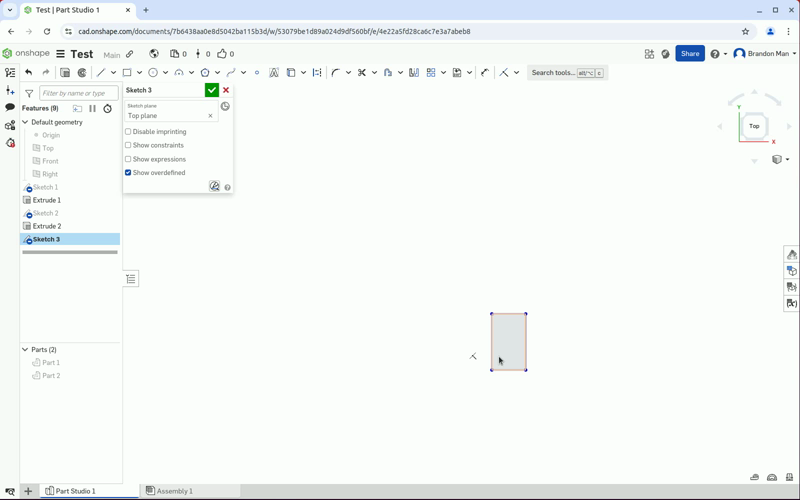
scroll(6)
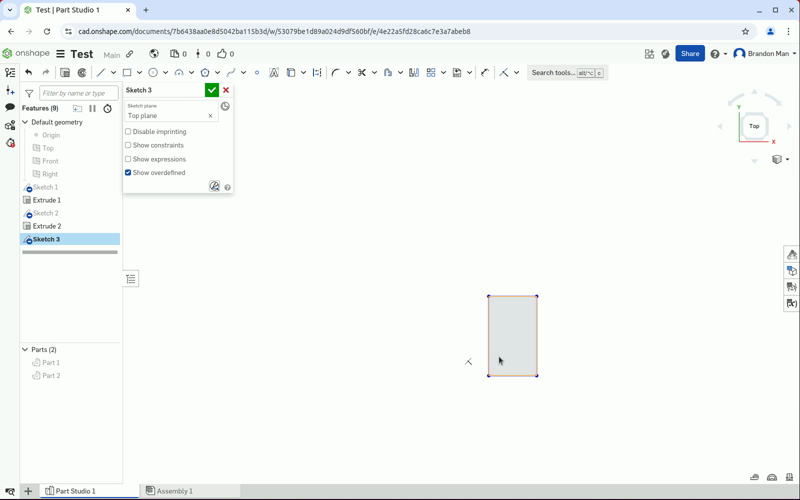
scroll(6)
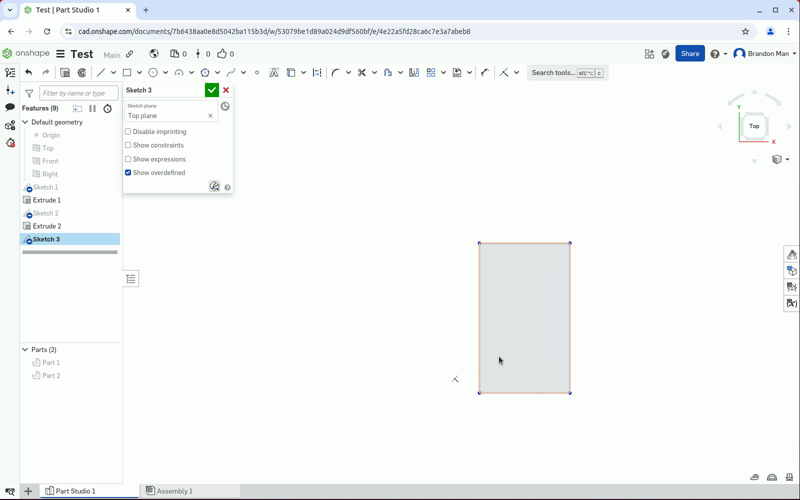
scroll(6)
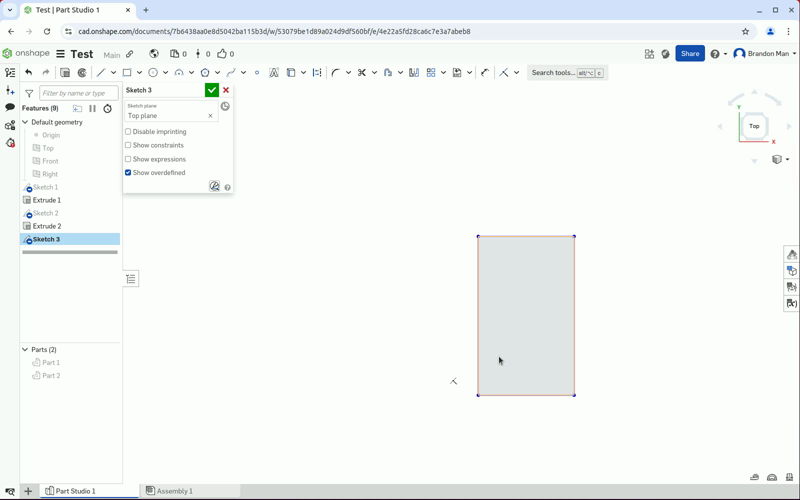
scroll(6)
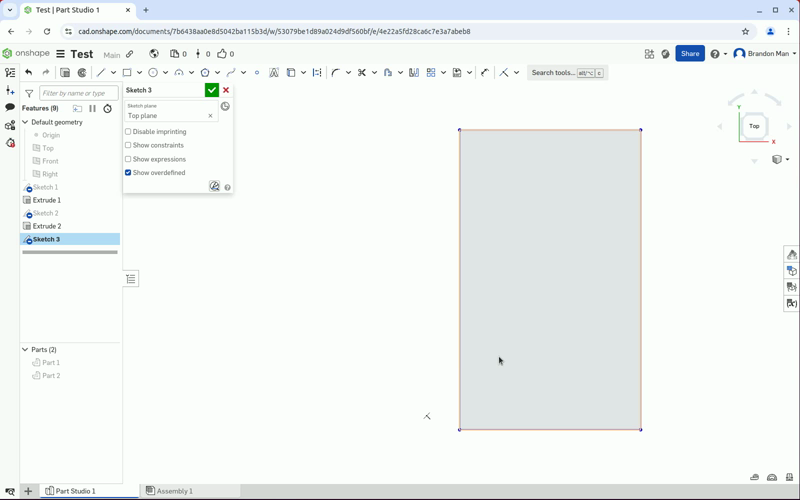
click(499, 356)
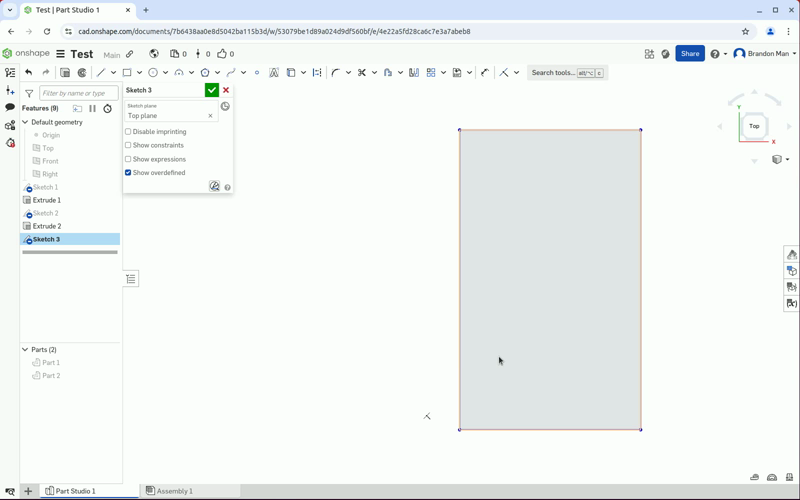
scroll(-6)
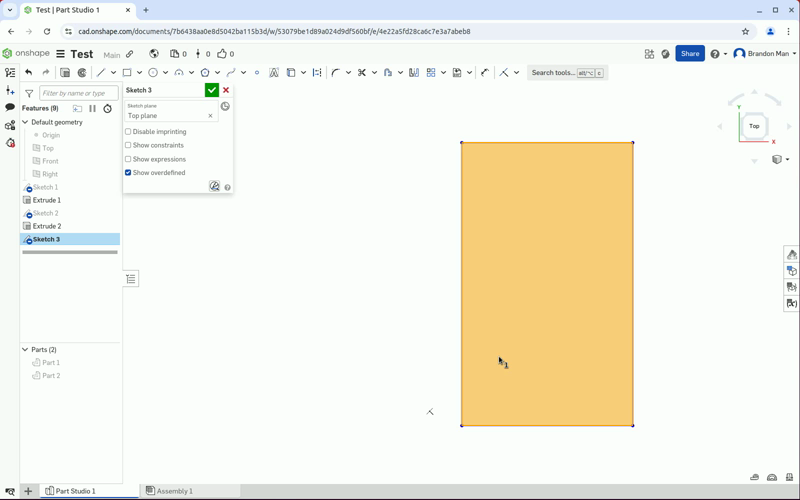
scroll(-6)
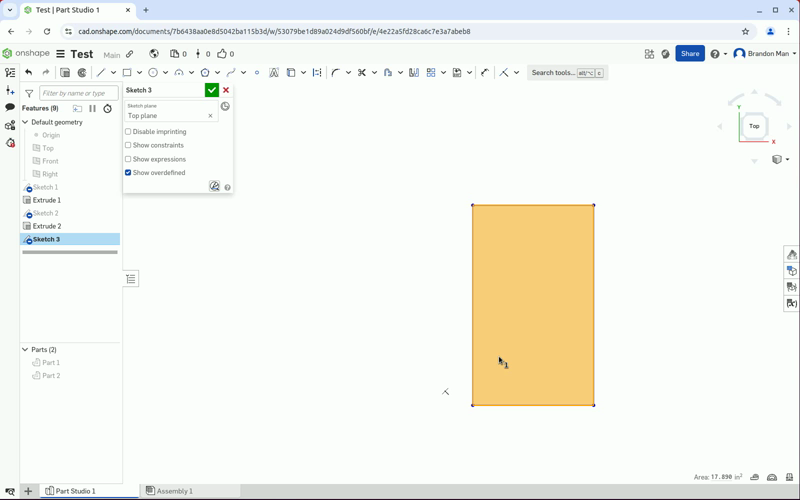
scroll(-6)
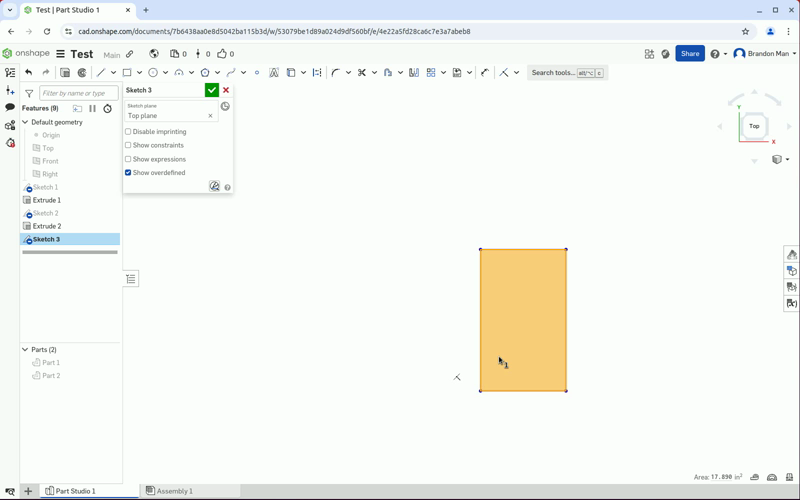
scroll(-6)
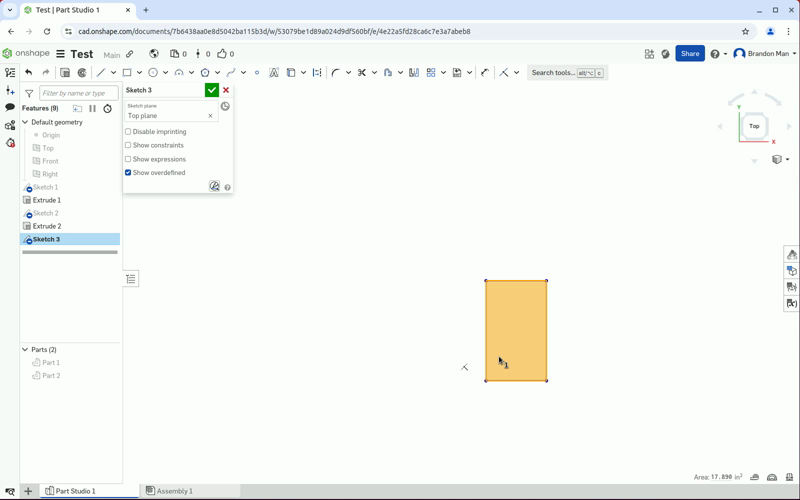
scroll(-6)
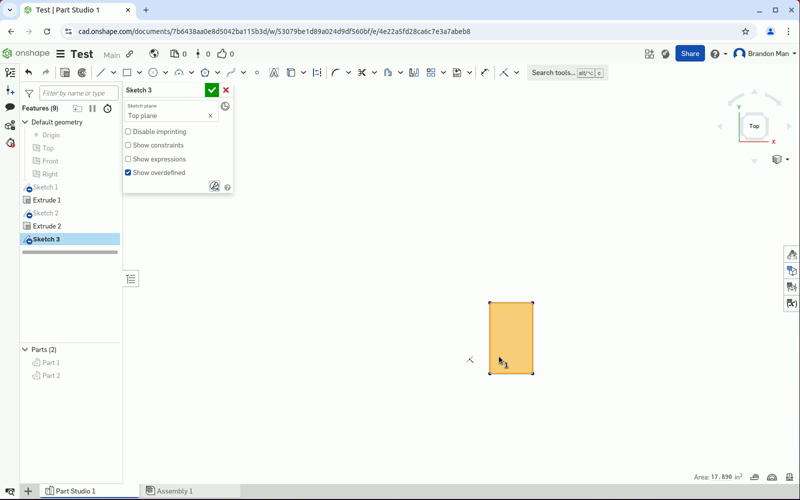
scroll(-6)
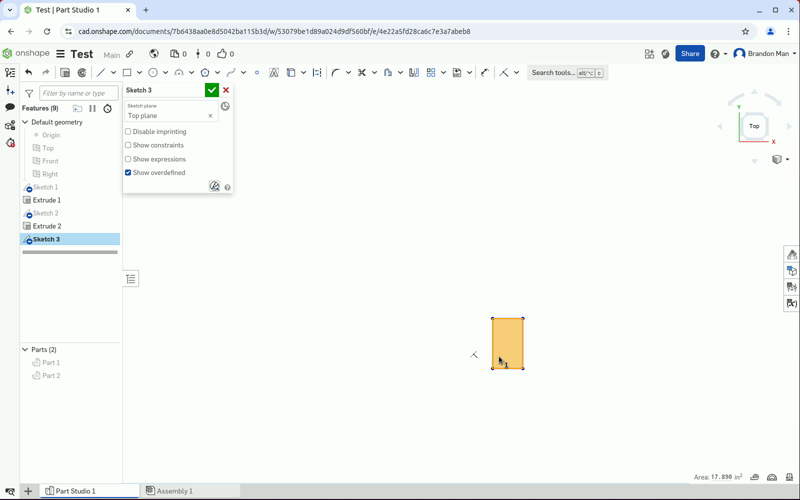
scroll(-6)
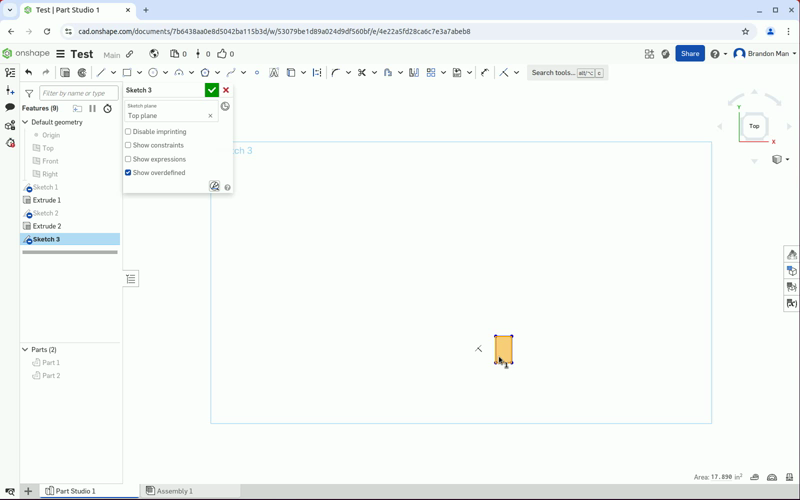
mouse_move(73, 352)
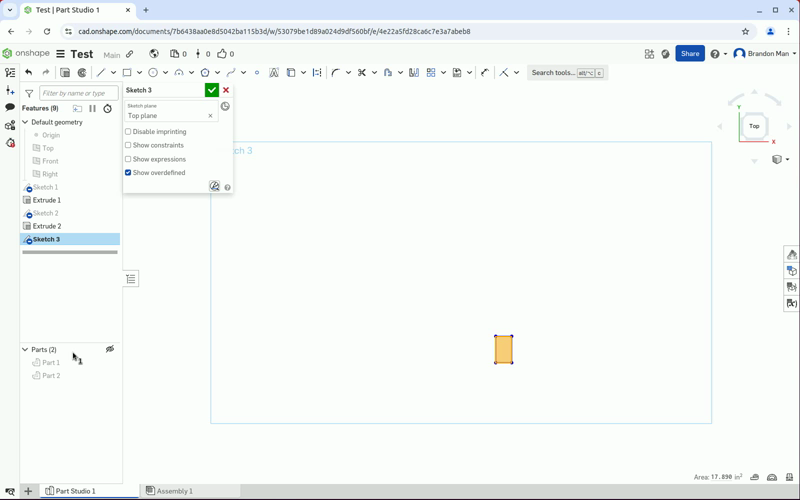
key(shift+y)
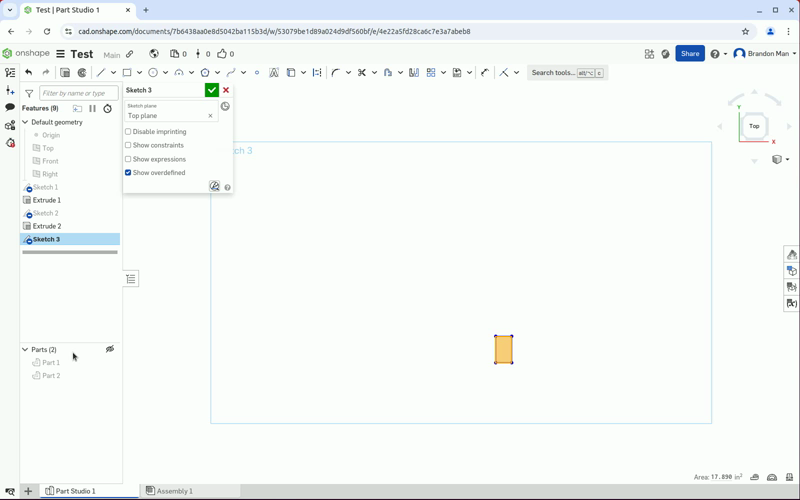
key(shift+e)
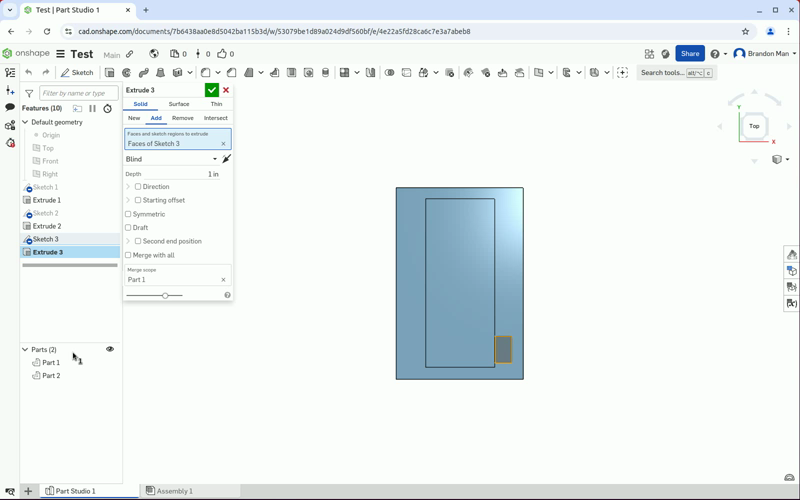
mouse_move(143, 106)
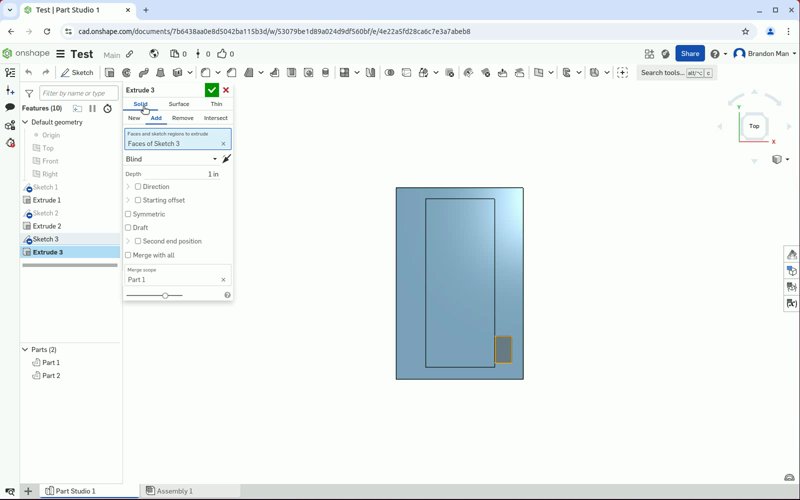
click(143, 106)
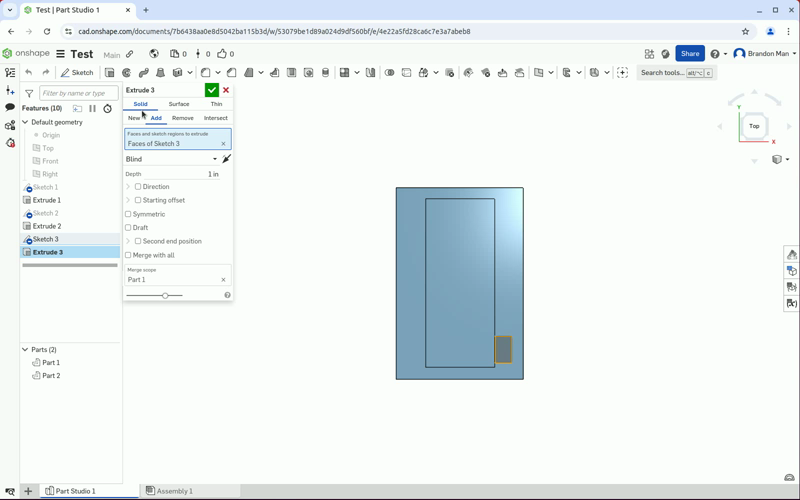
mouse_move(137, 120)
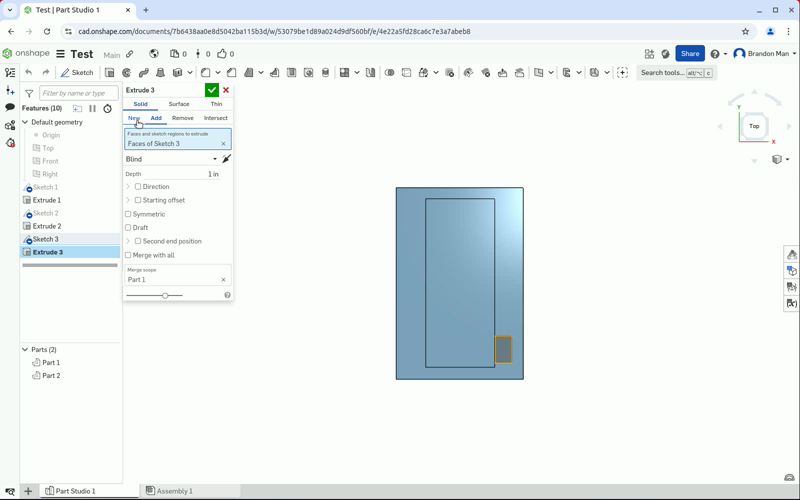
click(137, 120)
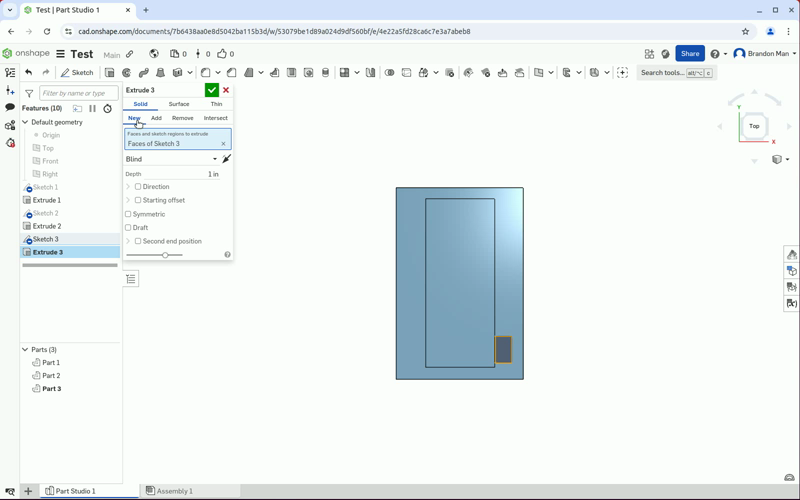
key(tab, 4)
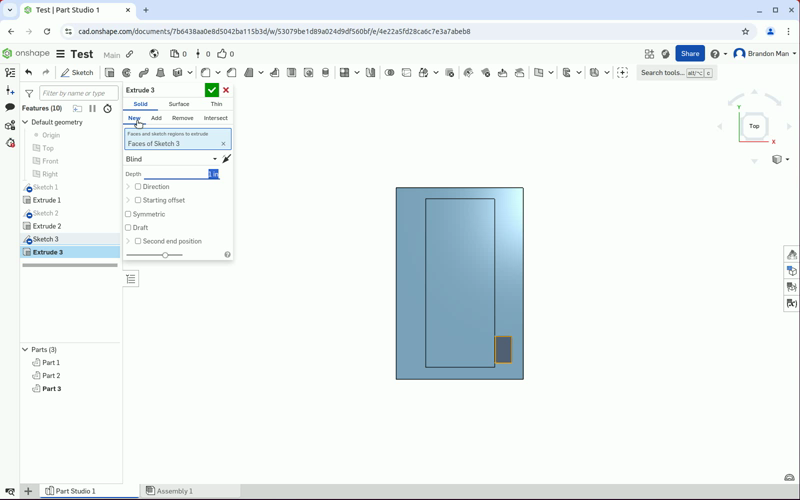
text(4.814)
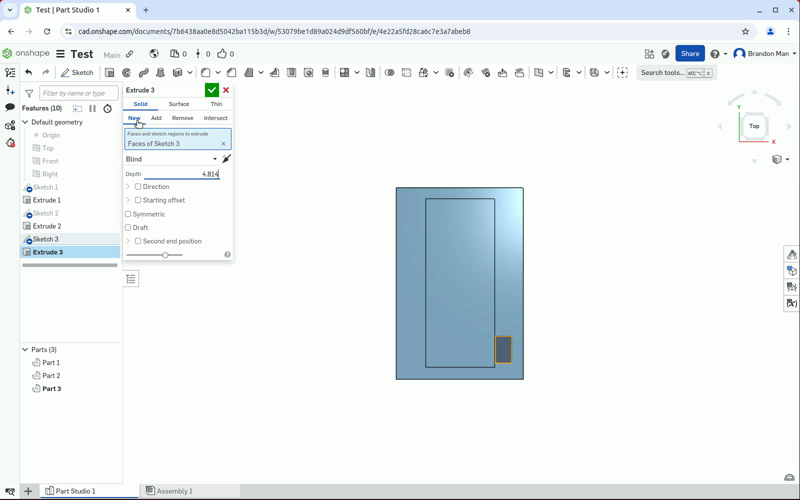
key(enter)
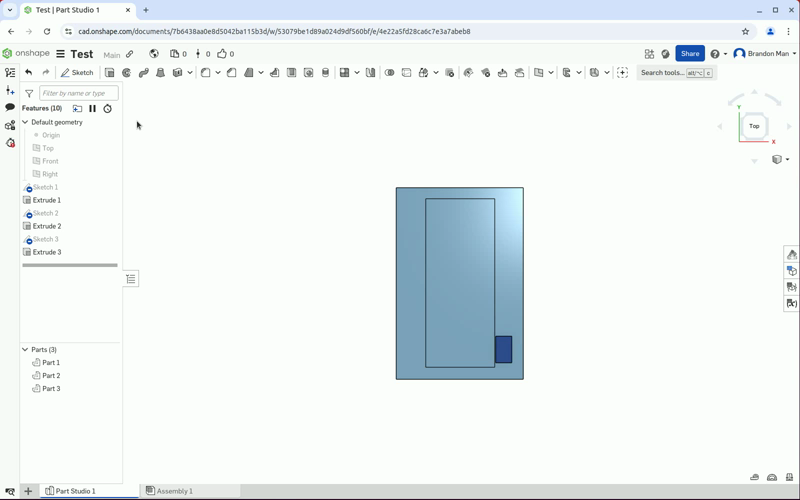
key(shift+h)
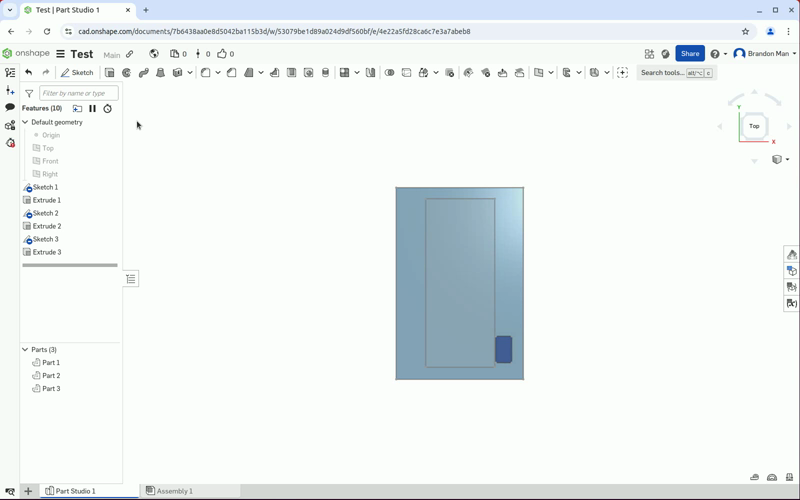
key(shift+h)
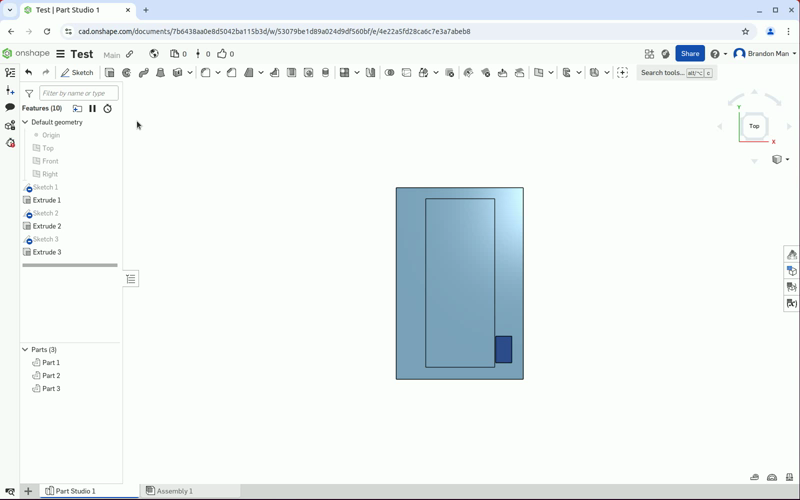
mouse_move(73, 189)
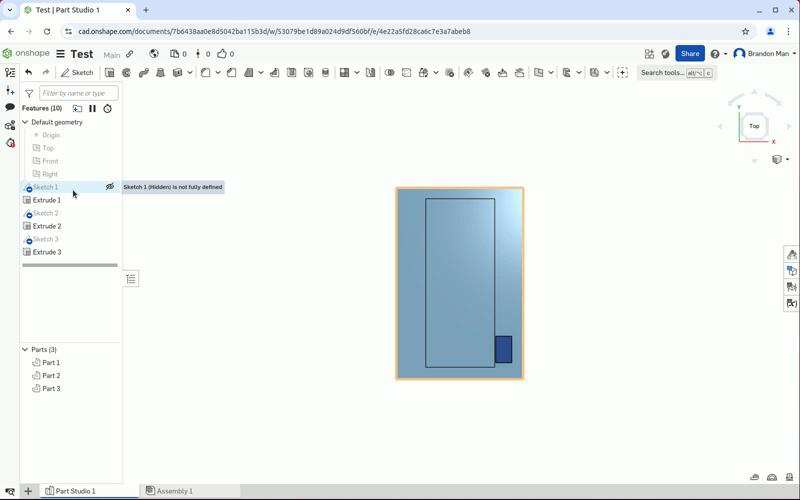
click(73, 189)
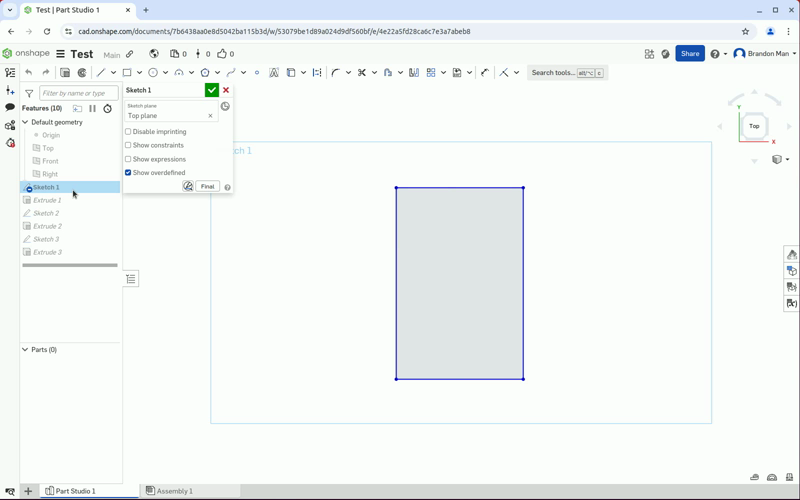
mouse_move(229, 92)
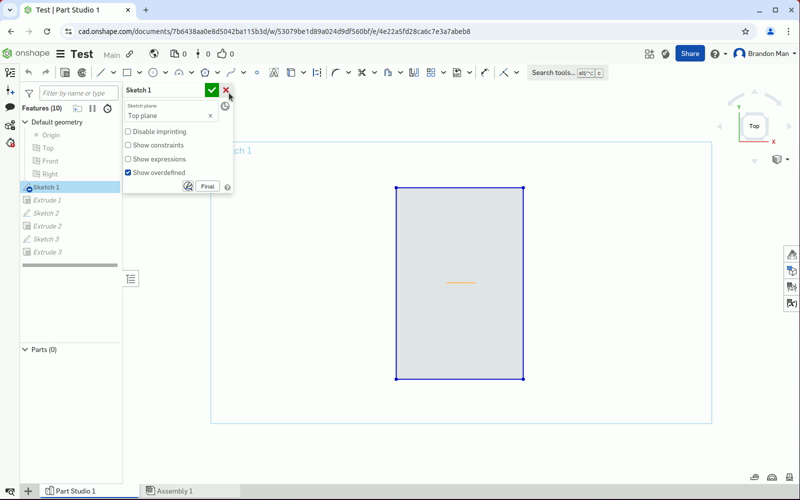
click(229, 92)
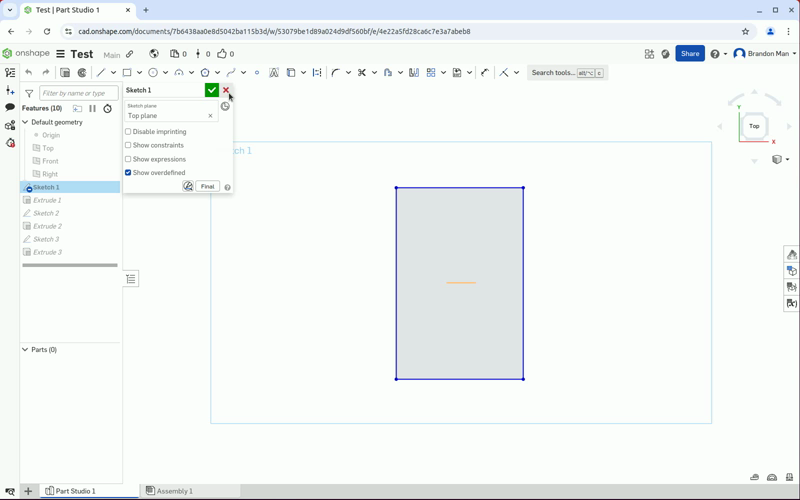
key(shift+s)
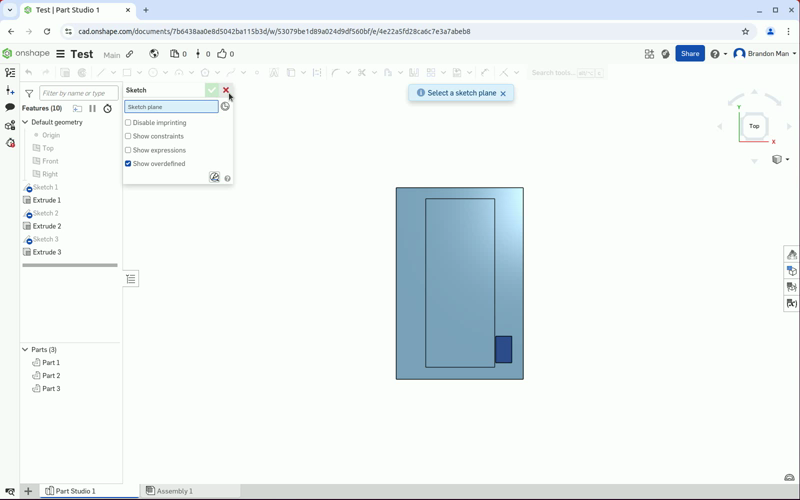
mouse_move(73, 150)
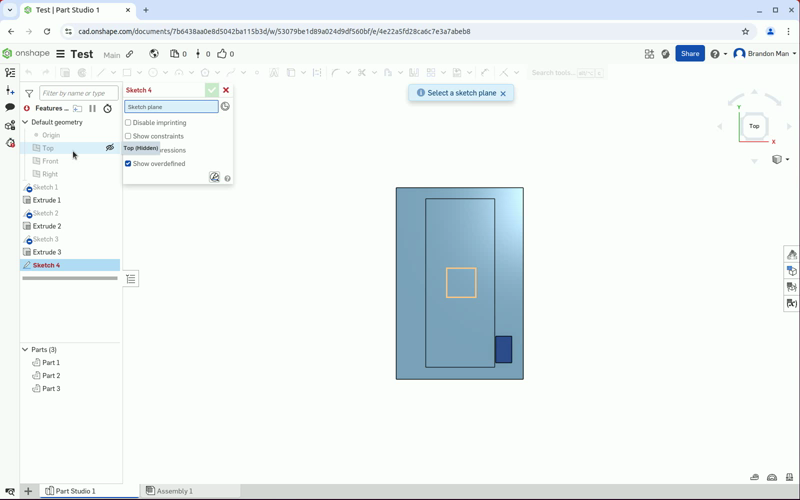
click(73, 150)
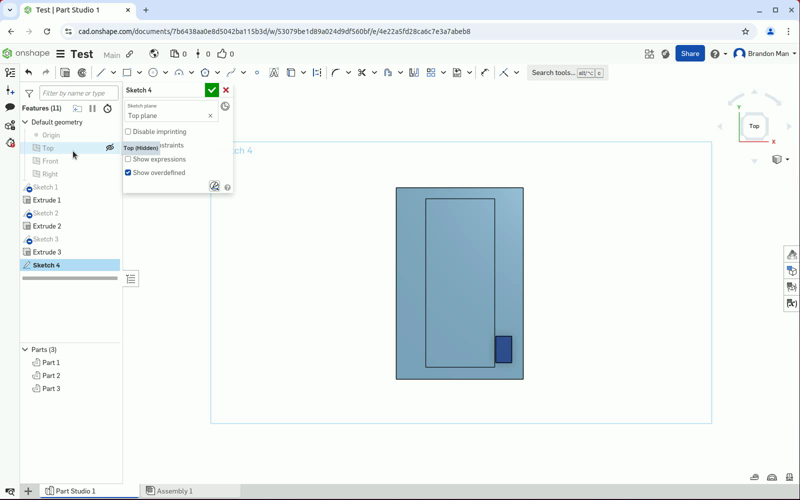
mouse_move(73, 352)
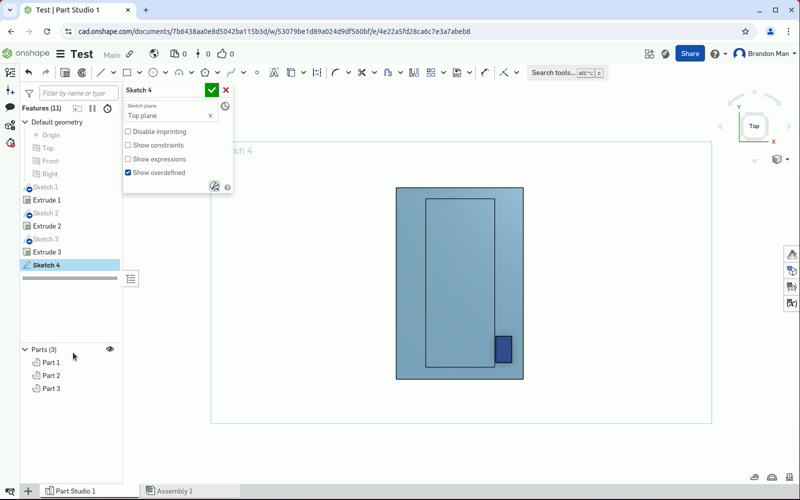
key(y)
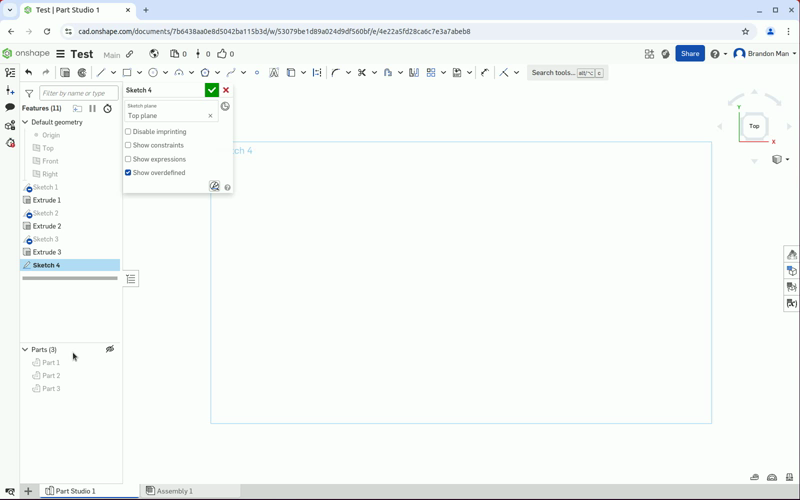
key(l)
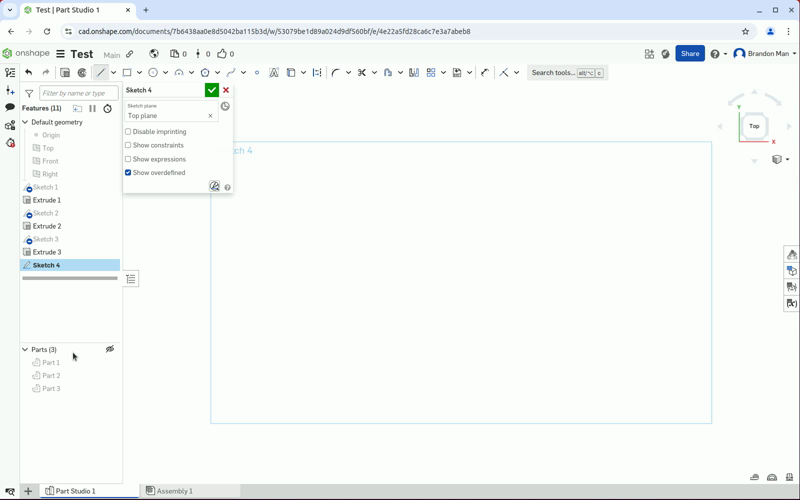
key_down(shift)
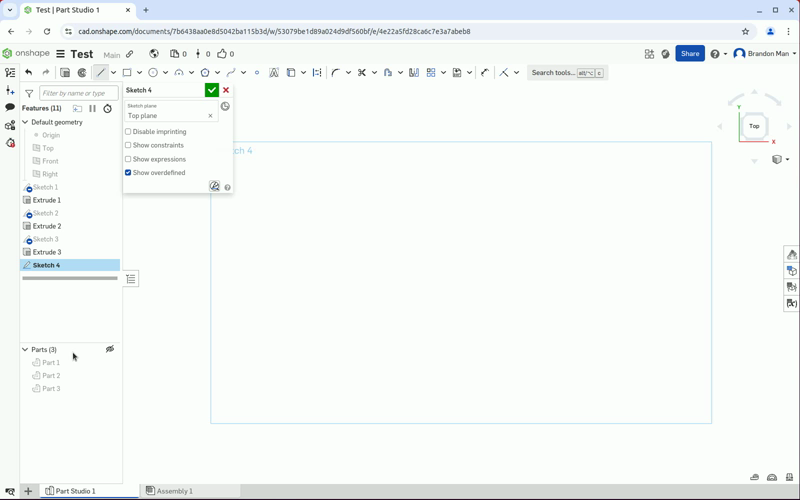
mouse_move(495, 319)
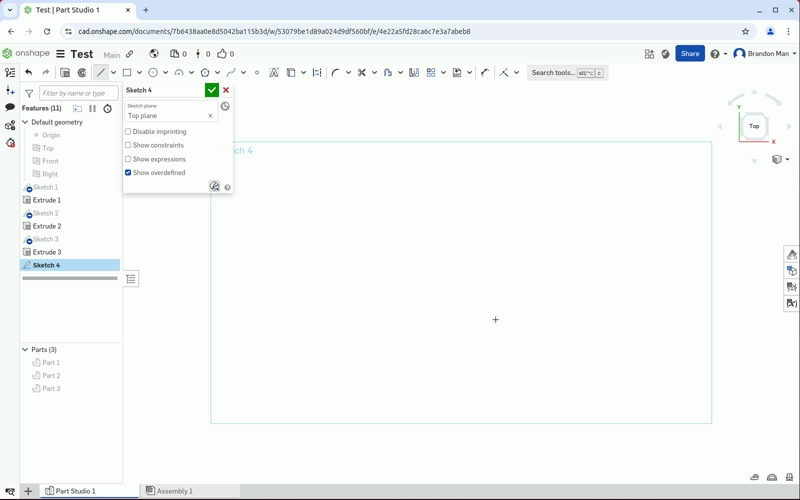
click(495, 319)
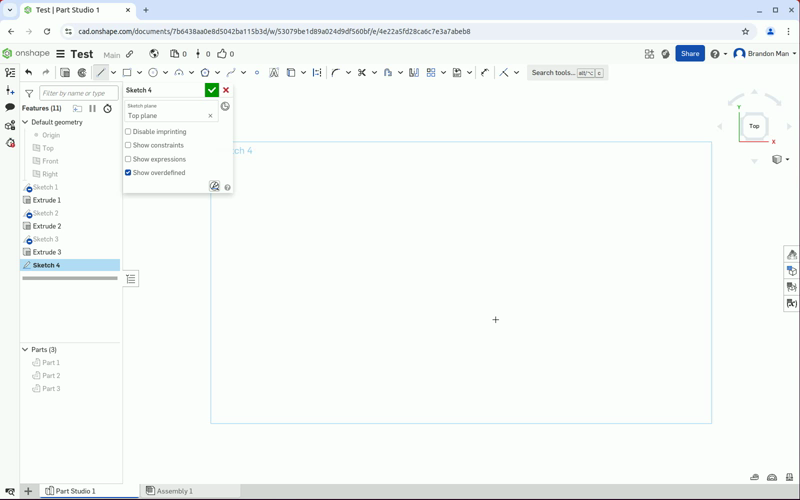
key_up(shift)
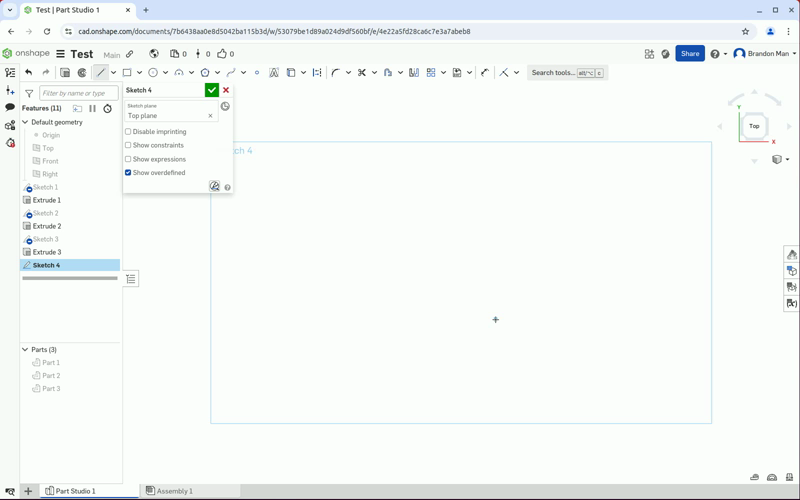
key_down(shift)
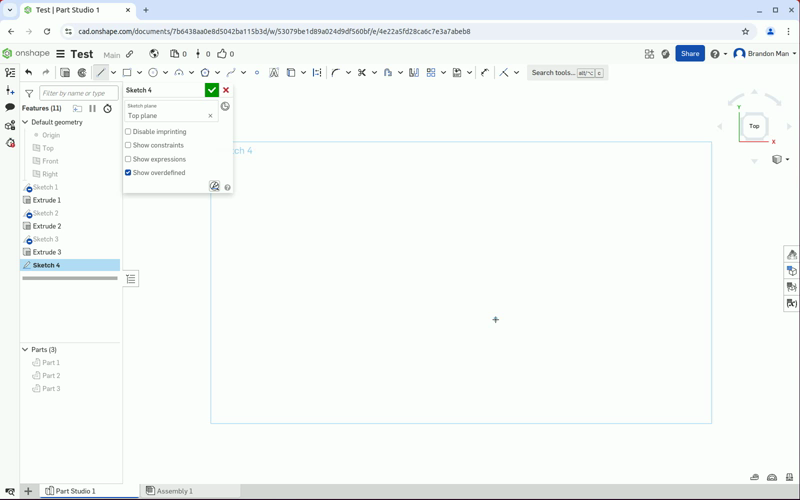
mouse_move(525, 319)
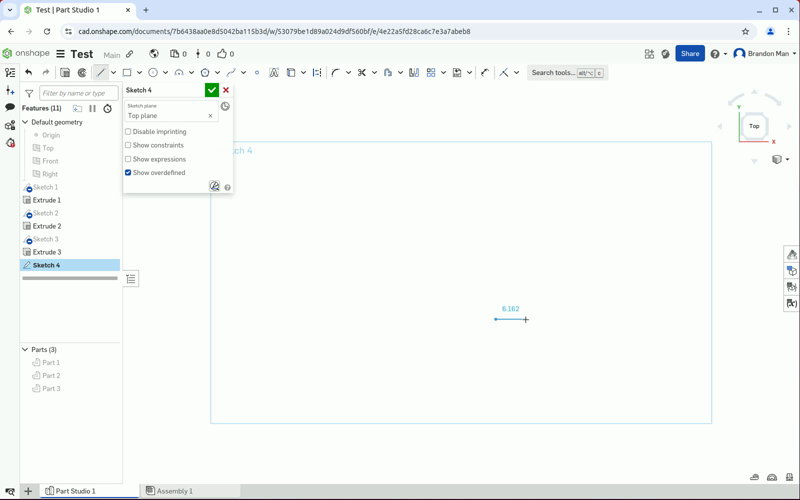
mouse_move(511, 319)
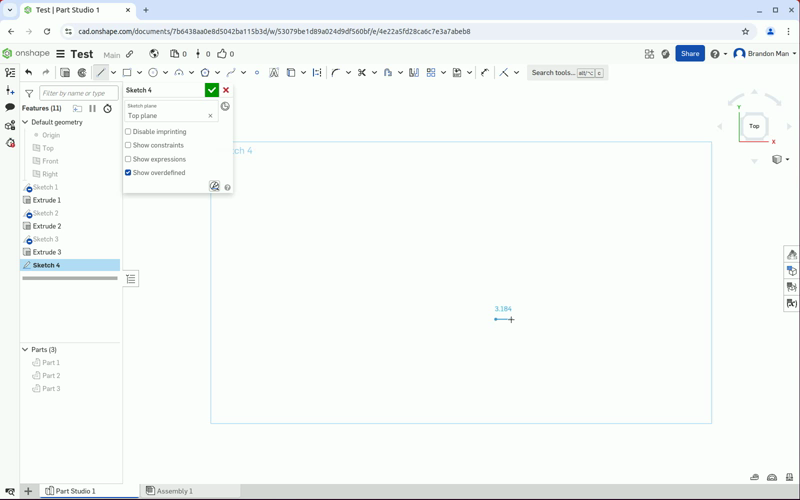
click(511, 319)
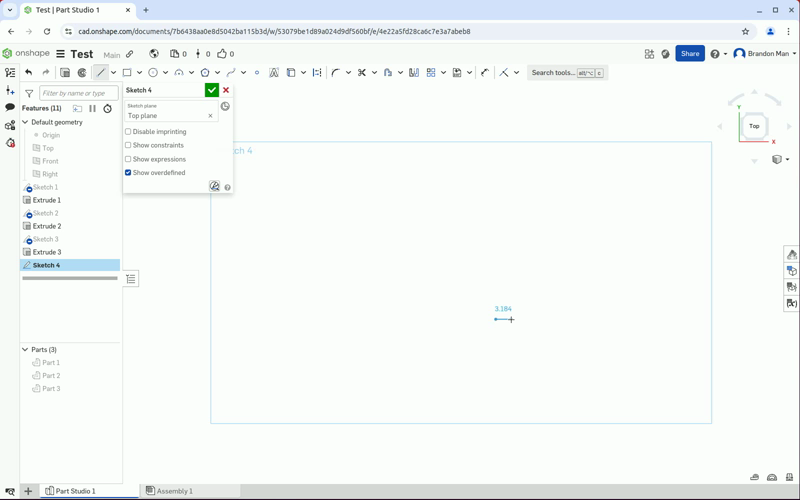
key_up(shift)
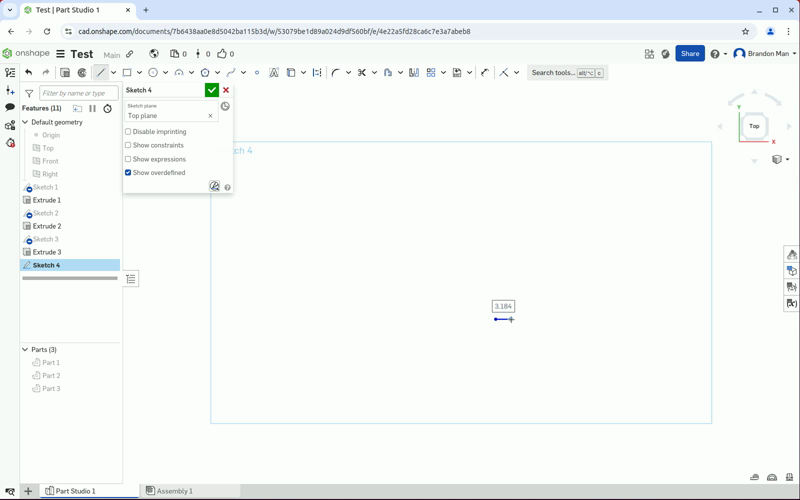
key_down(shift)
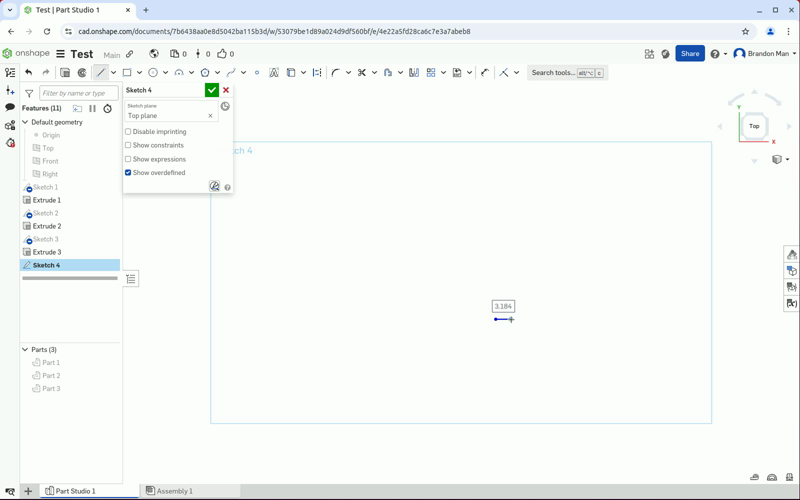
mouse_move(511, 216)
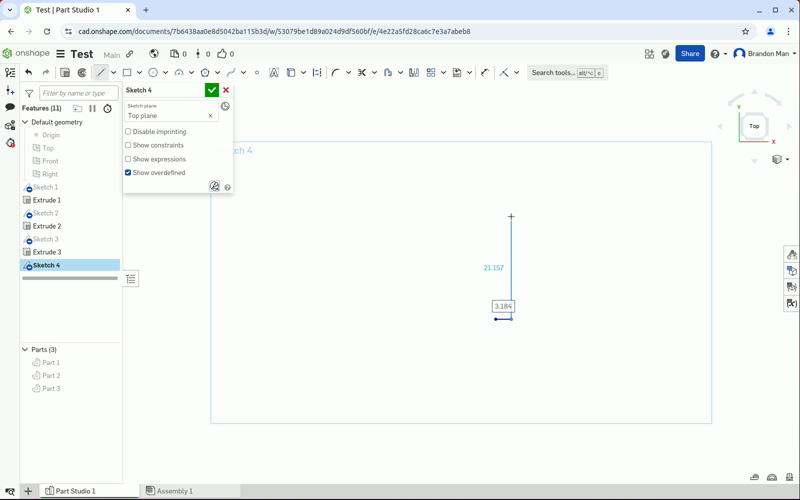
click(511, 216)
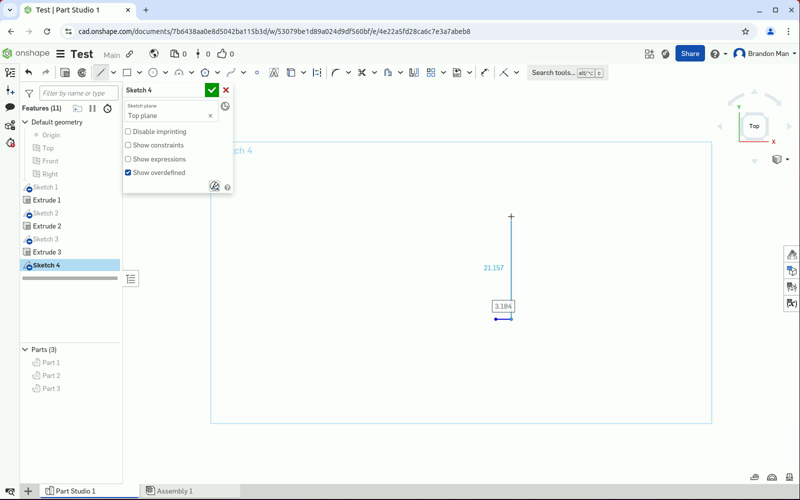
key_up(shift)
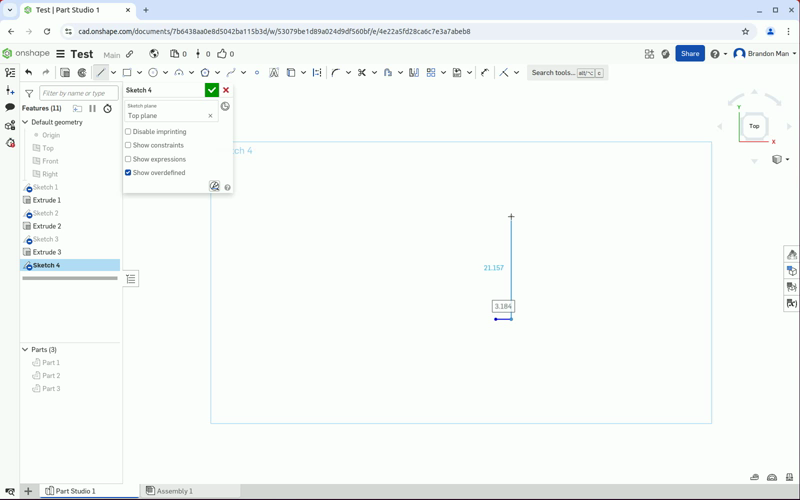
key_down(shift)
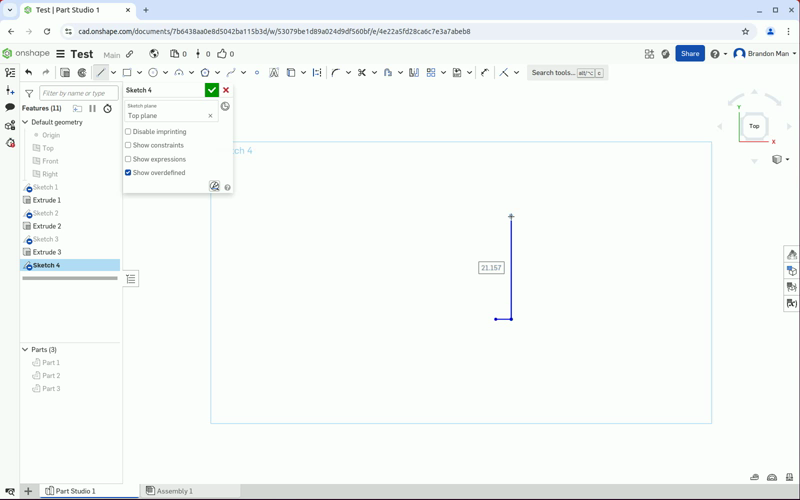
mouse_move(541, 216)
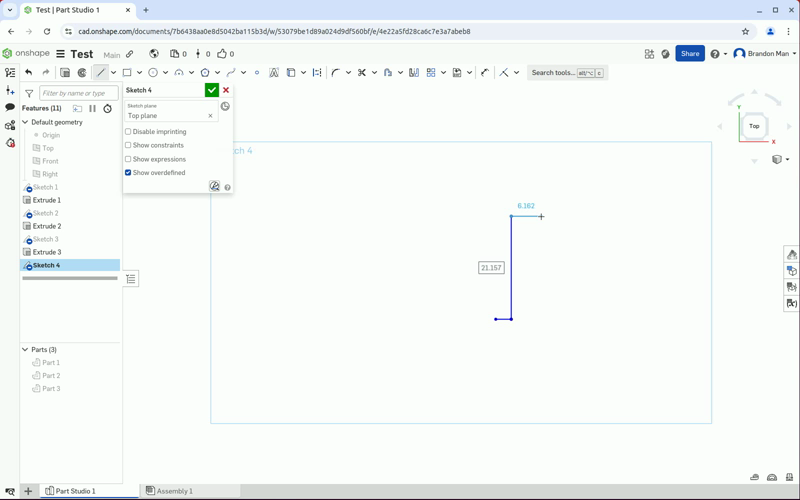
mouse_move(495, 216)
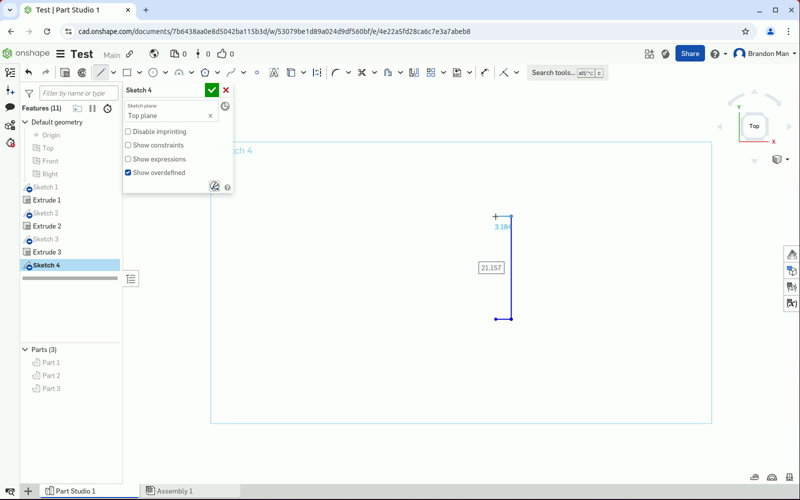
click(495, 216)
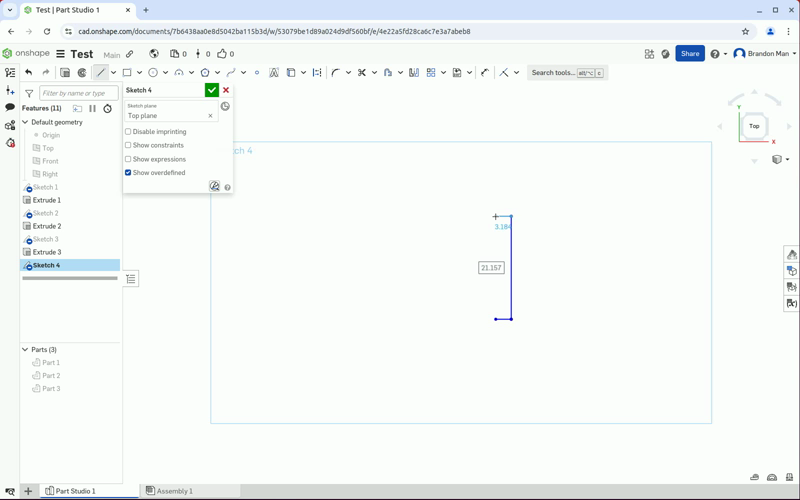
key_up(shift)
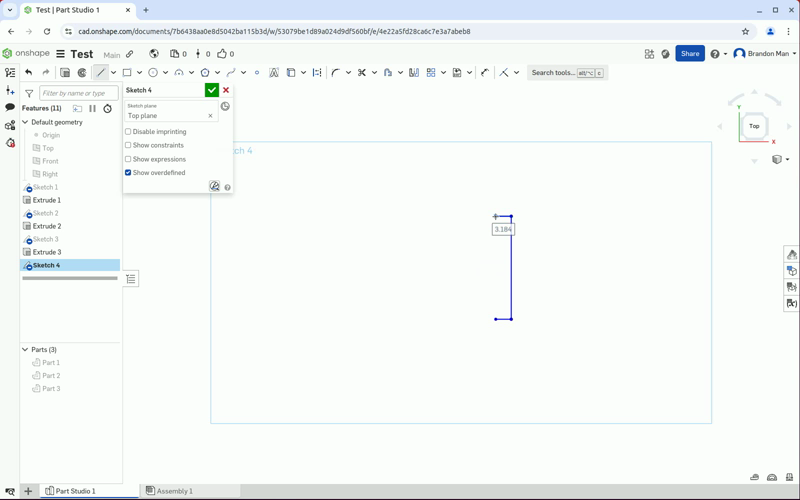
key_down(shift)
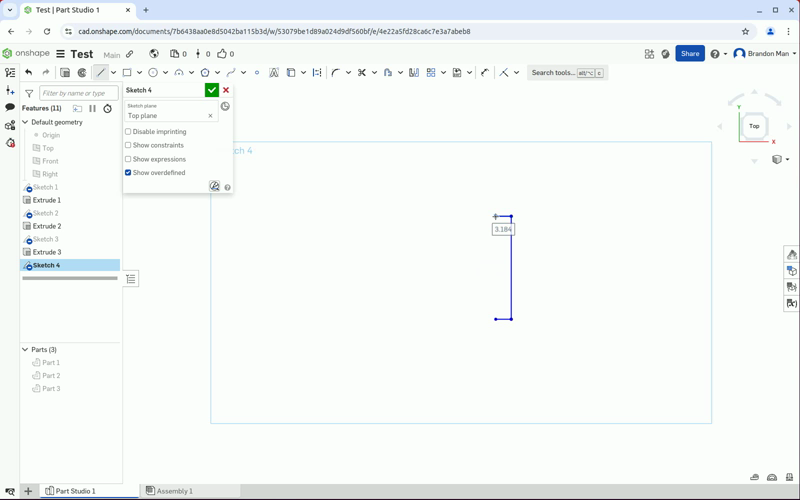
mouse_move(495, 319)
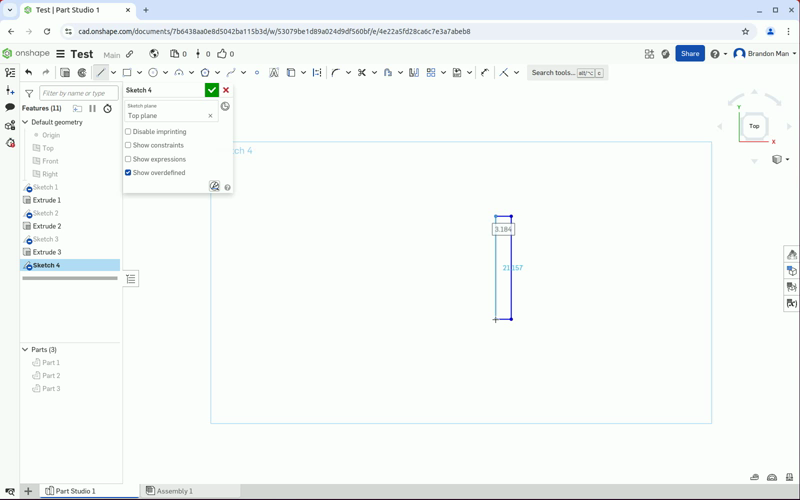
key_up(shift)
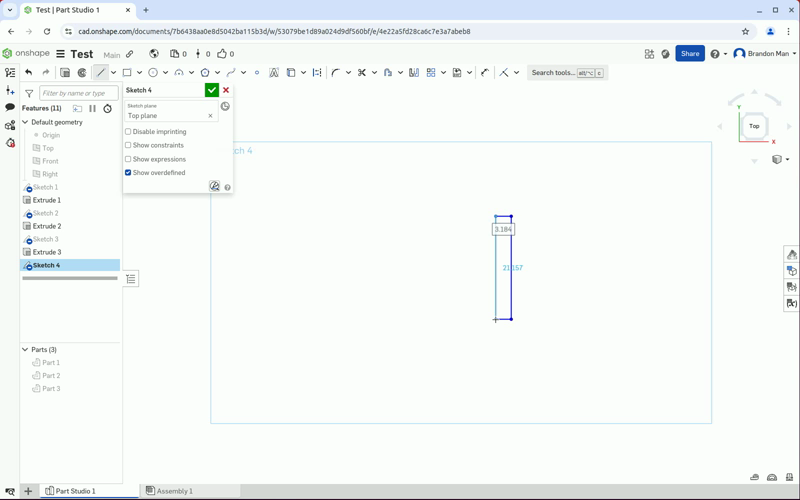
click(495, 319)
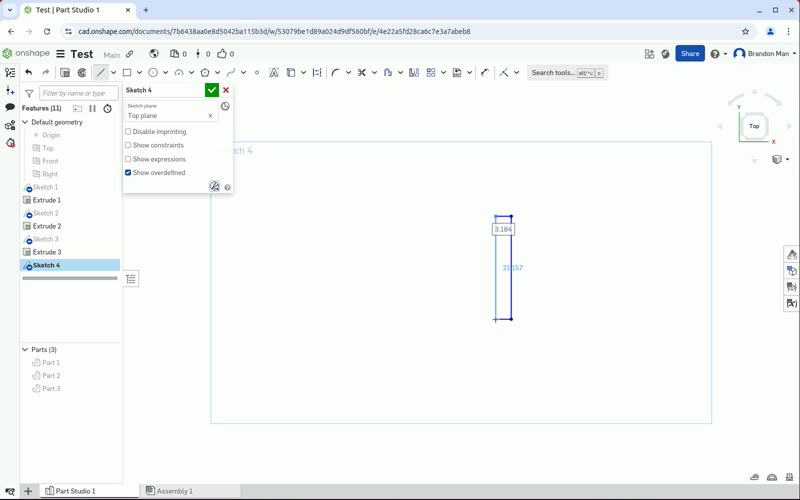
key(esc)
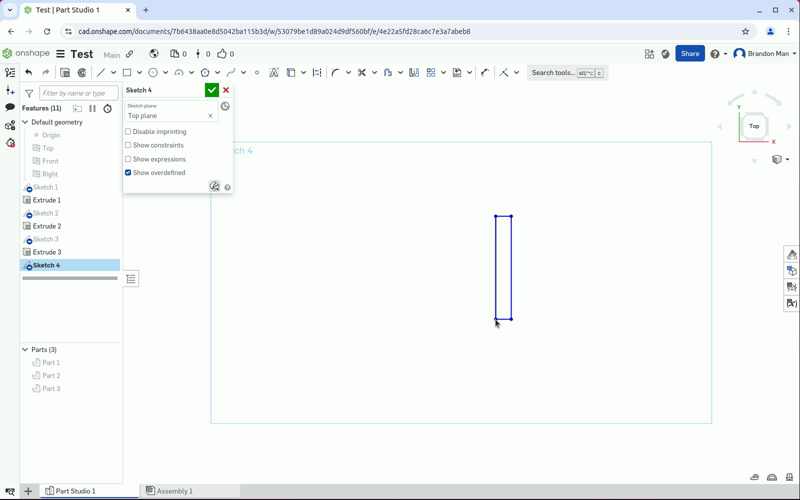
mouse_move(499, 247)
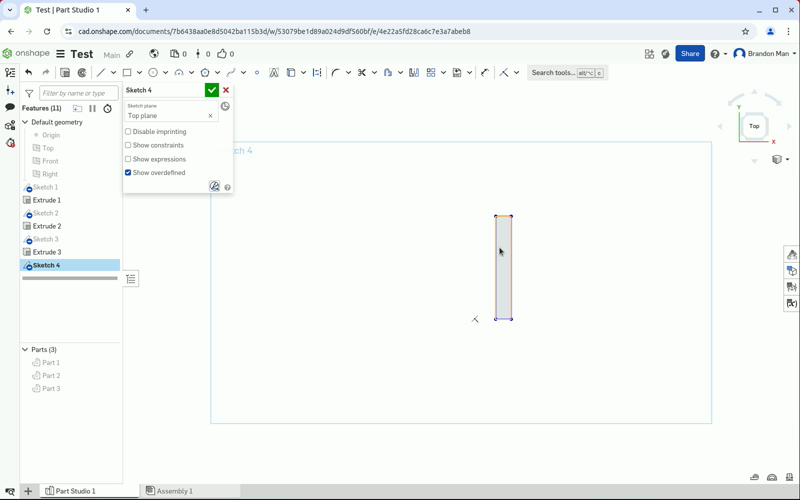
scroll(6)
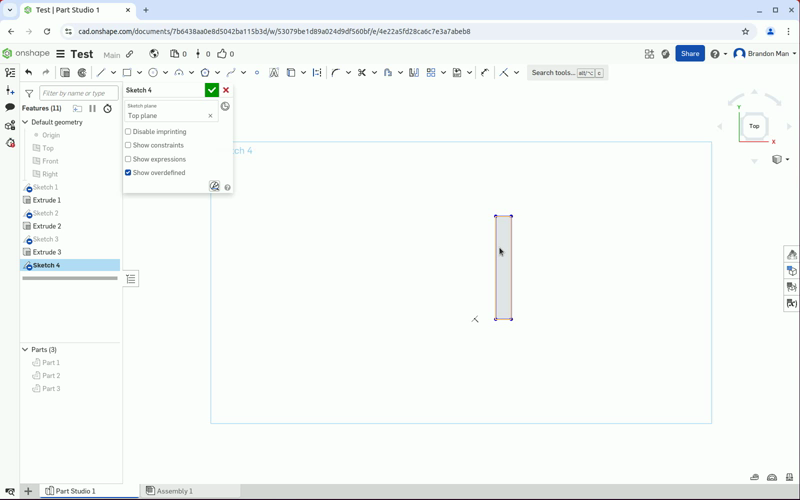
scroll(6)
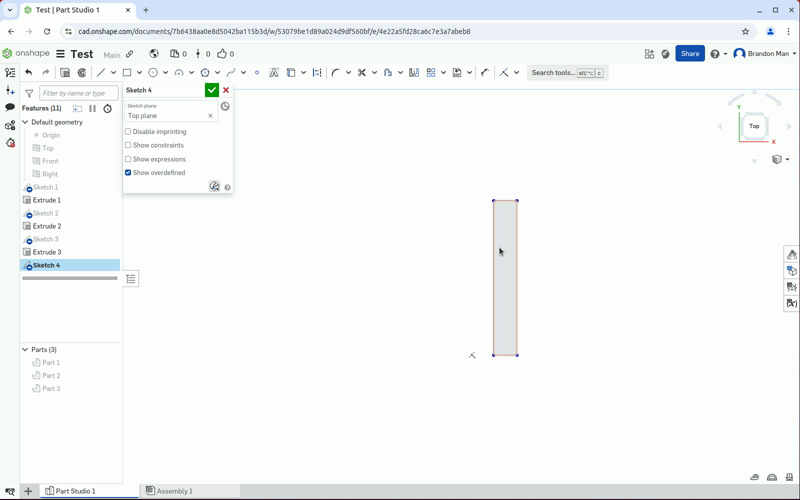
scroll(6)
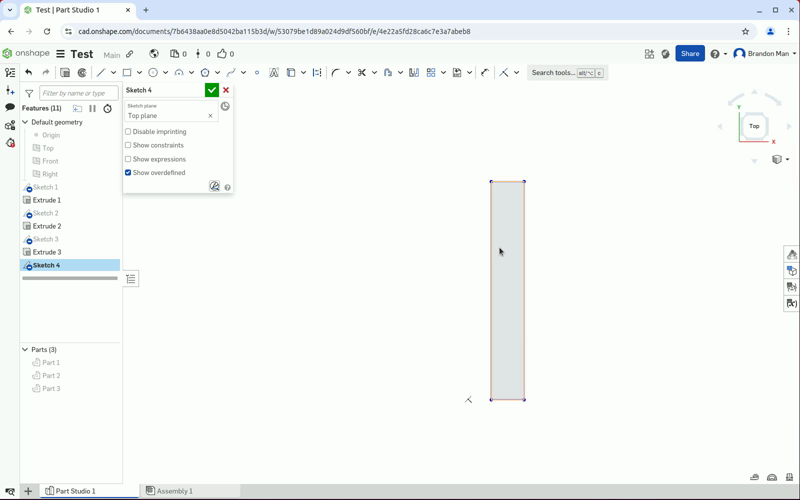
scroll(6)
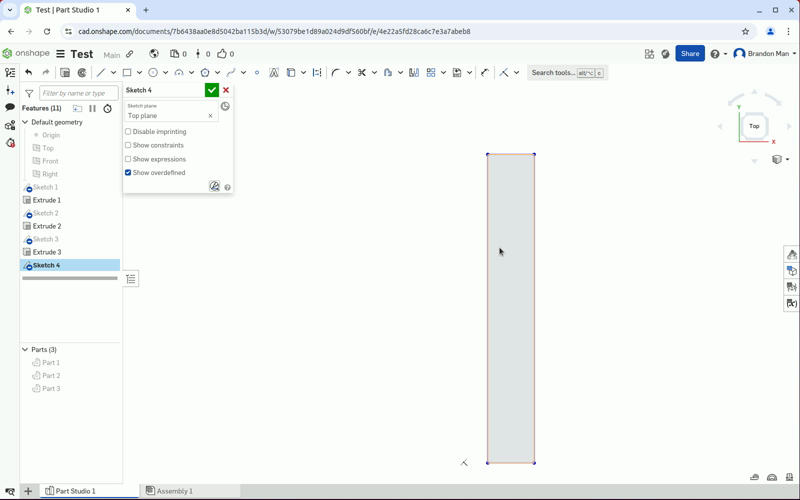
scroll(6)
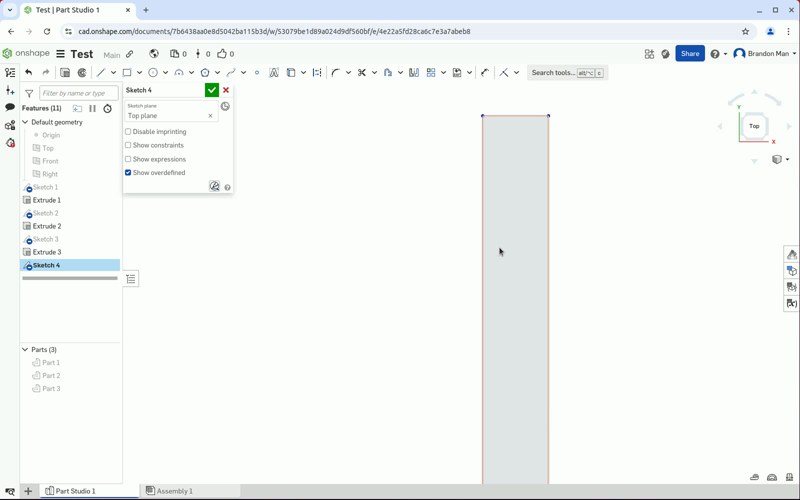
scroll(6)
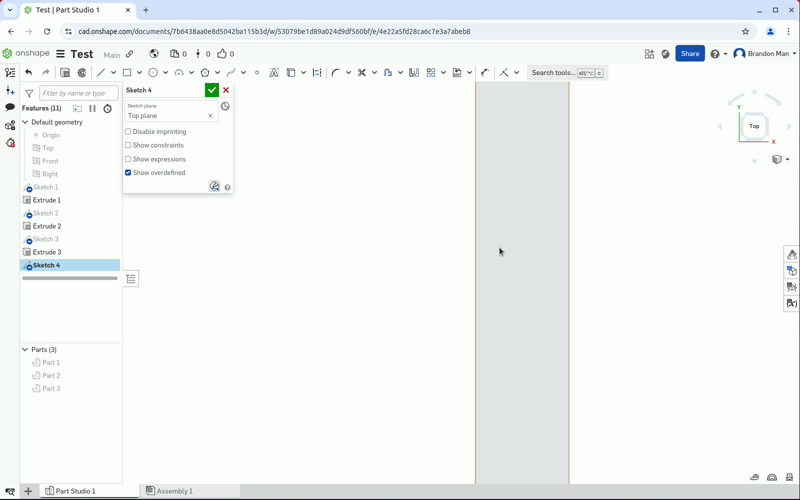
scroll(6)
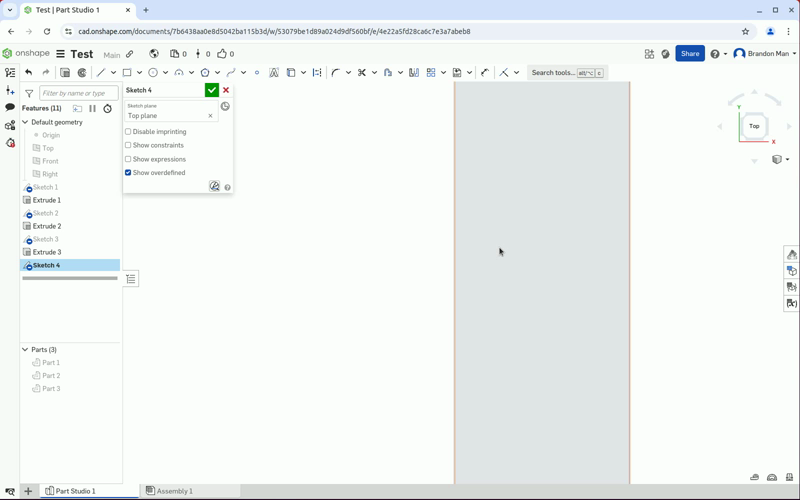
click(499, 247)
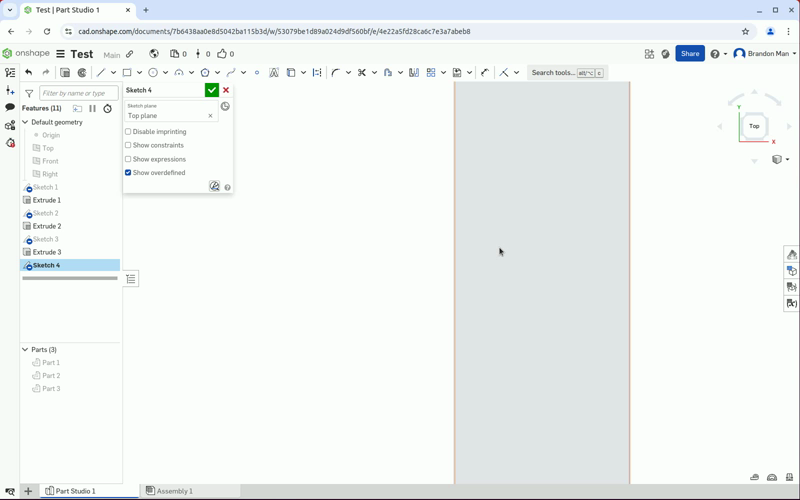
scroll(-6)
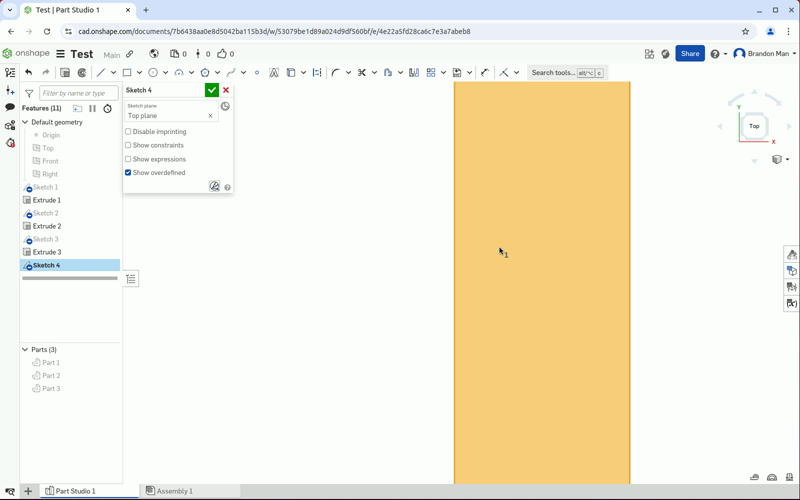
scroll(-6)
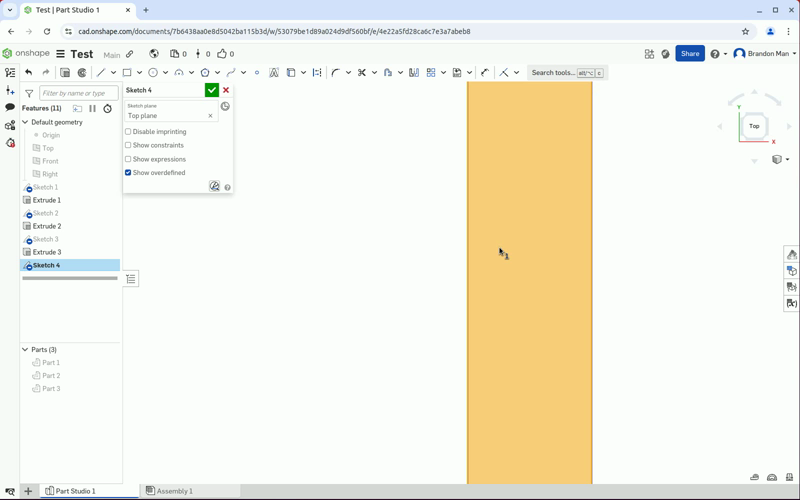
scroll(-6)
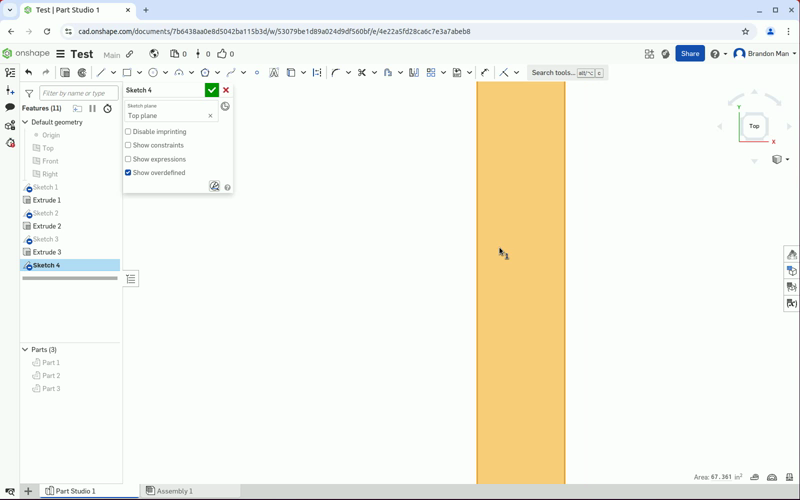
scroll(-6)
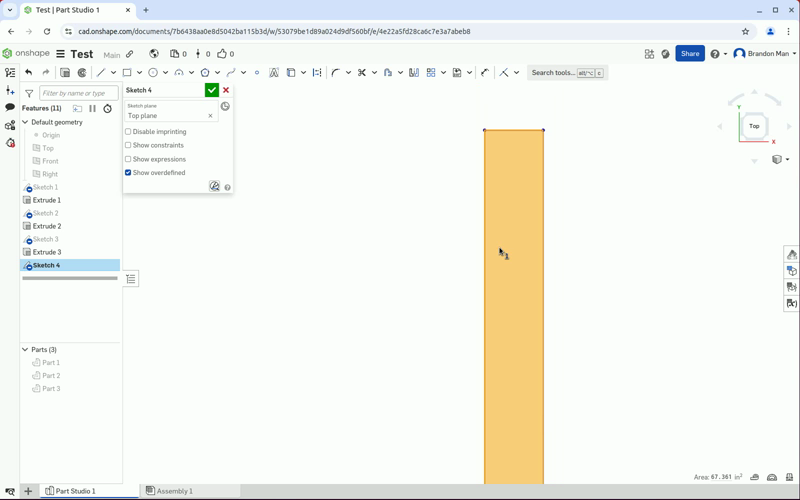
scroll(-6)
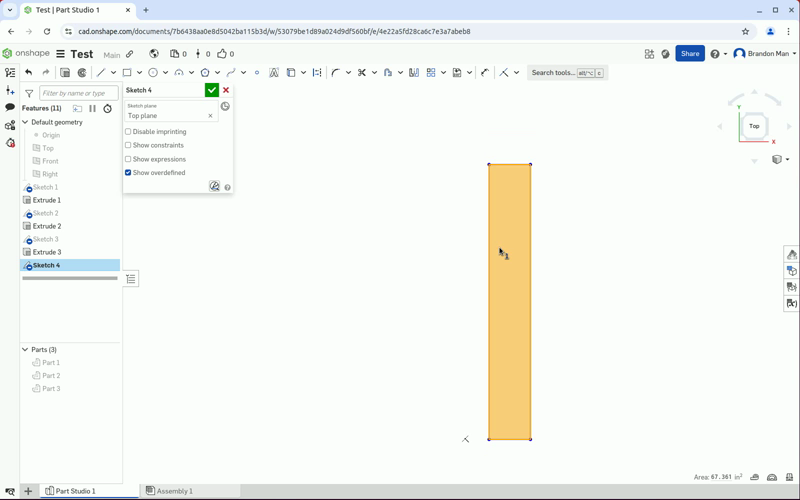
scroll(-6)
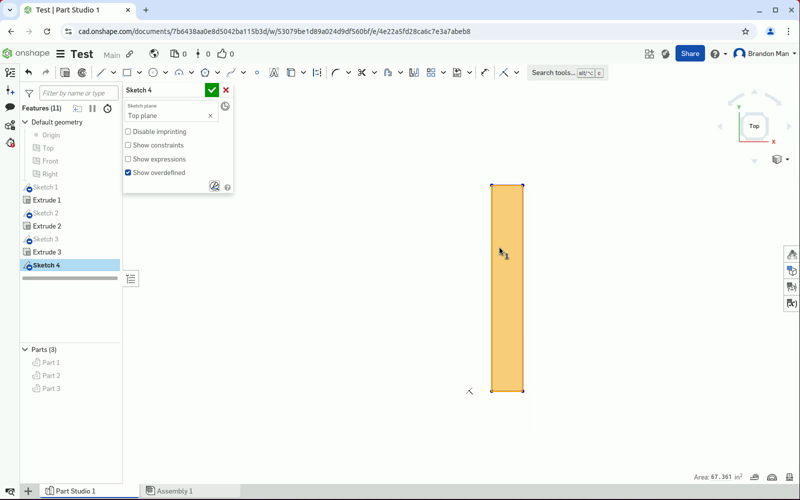
scroll(-6)
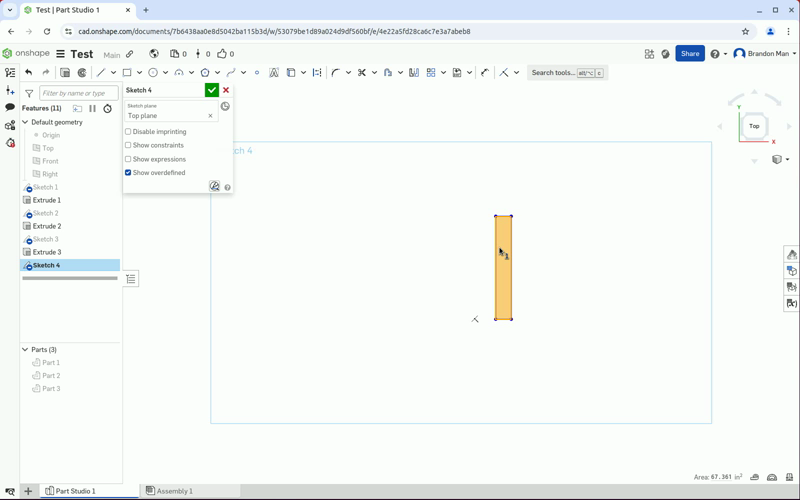
mouse_move(73, 352)
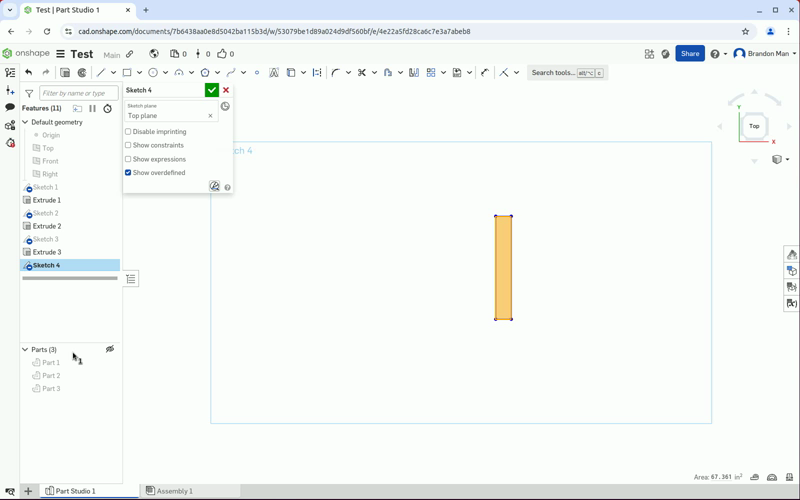
key(shift+y)
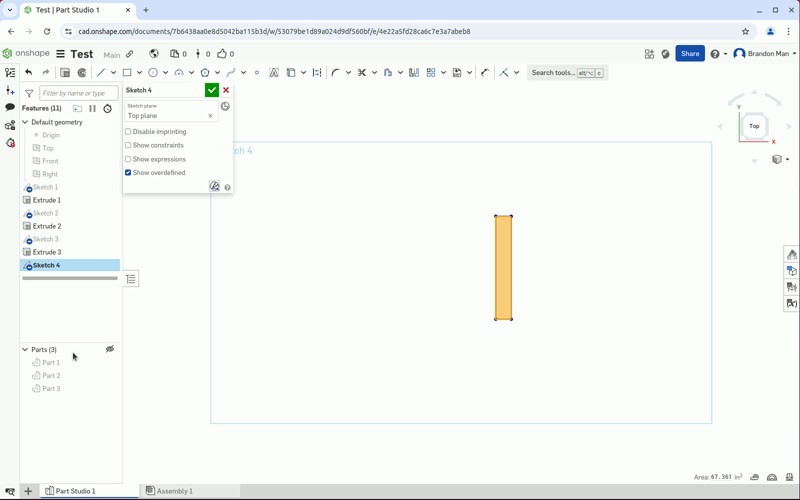
key(shift+e)
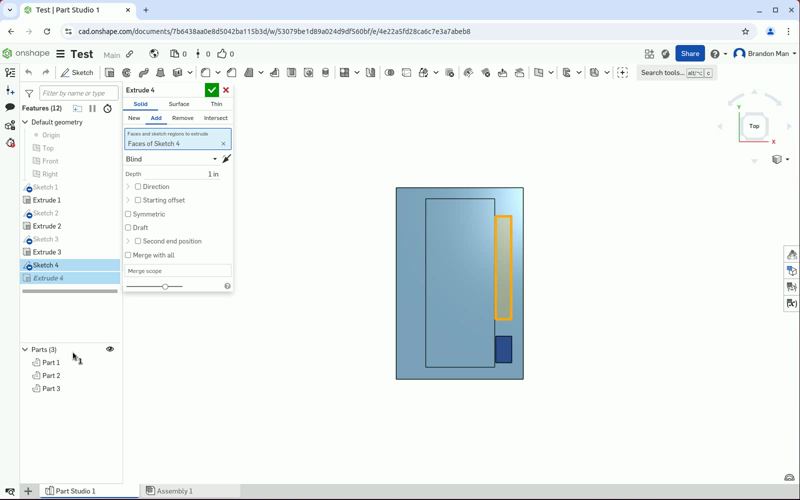
mouse_move(143, 106)
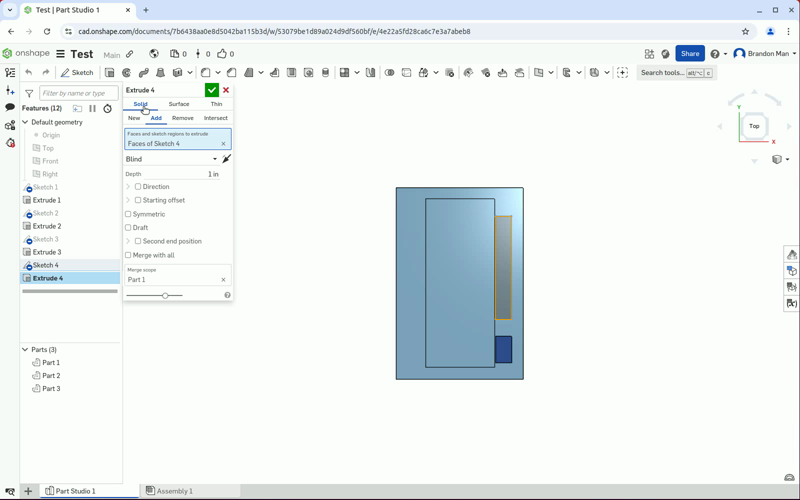
click(143, 106)
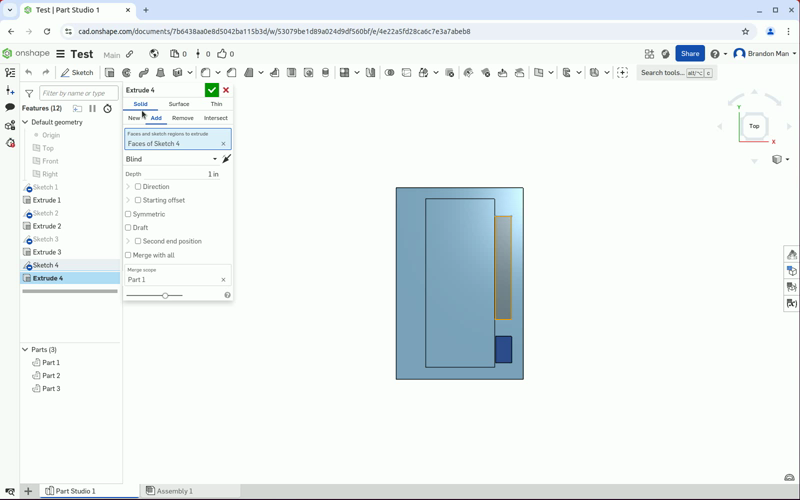
mouse_move(137, 120)
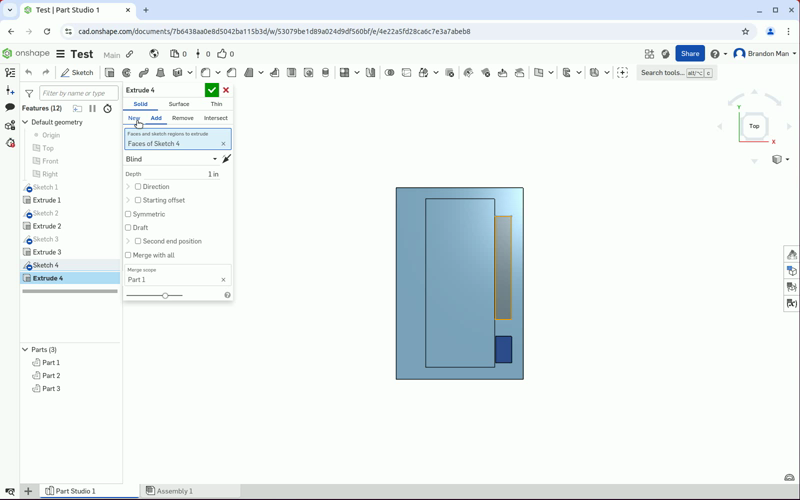
click(137, 120)
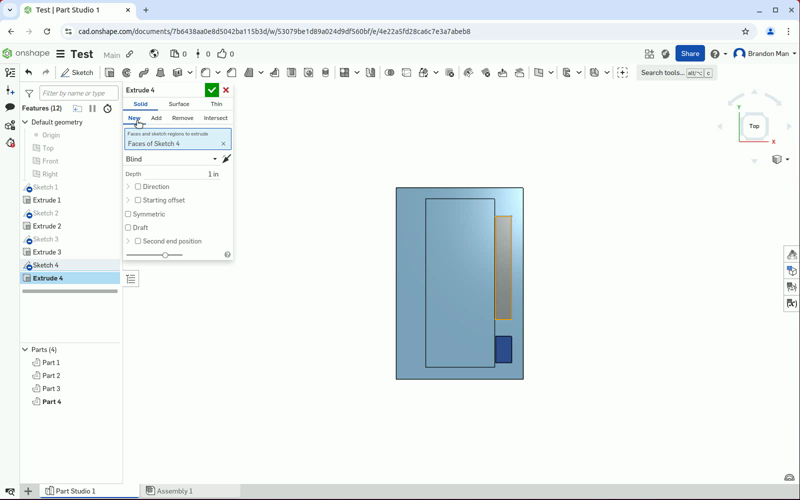
key(tab, 4)
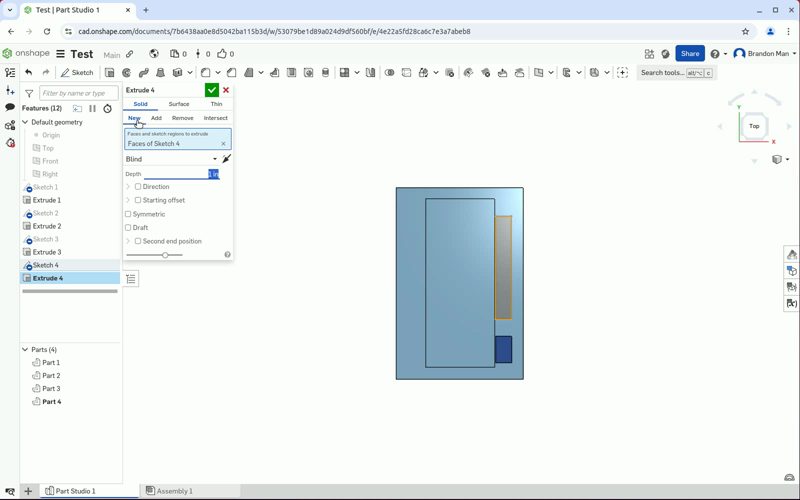
text(4.814)
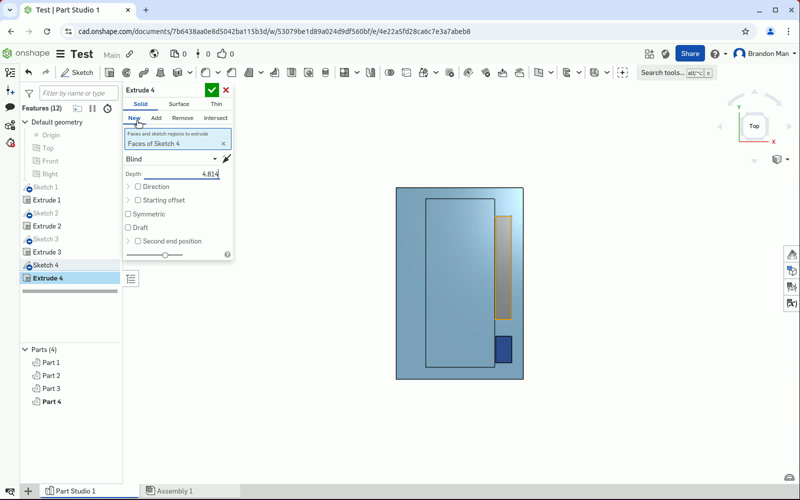
key(enter)
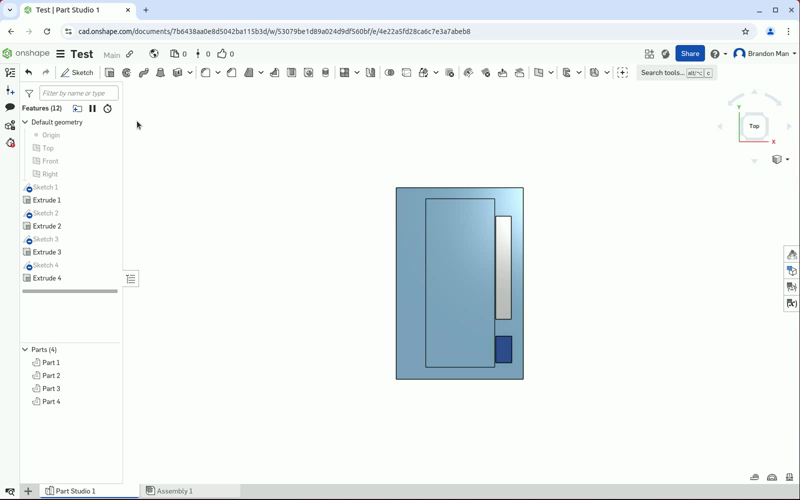
key(shift+h)
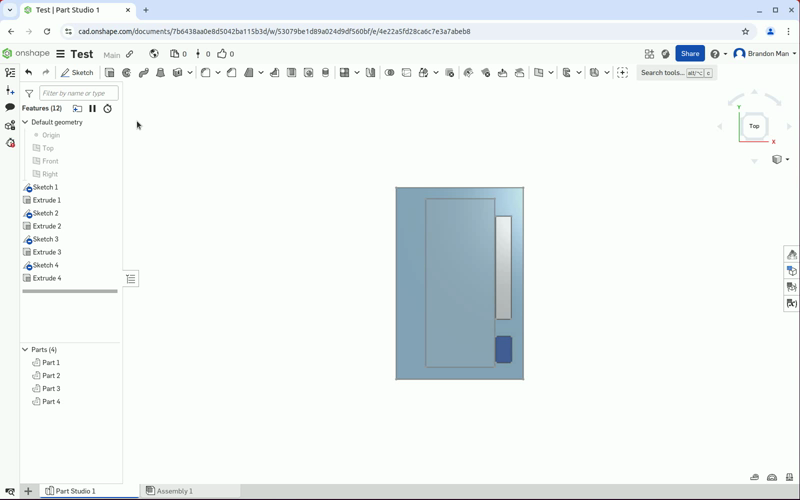
key(shift+h)
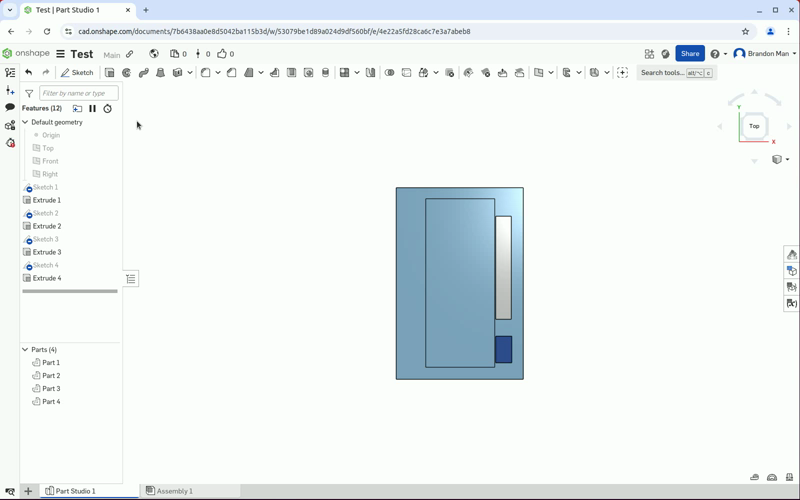
mouse_move(73, 189)
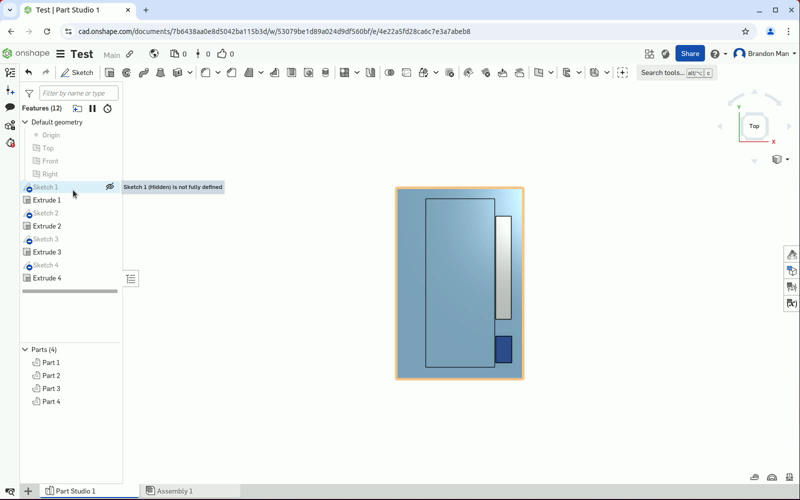
click(73, 189)
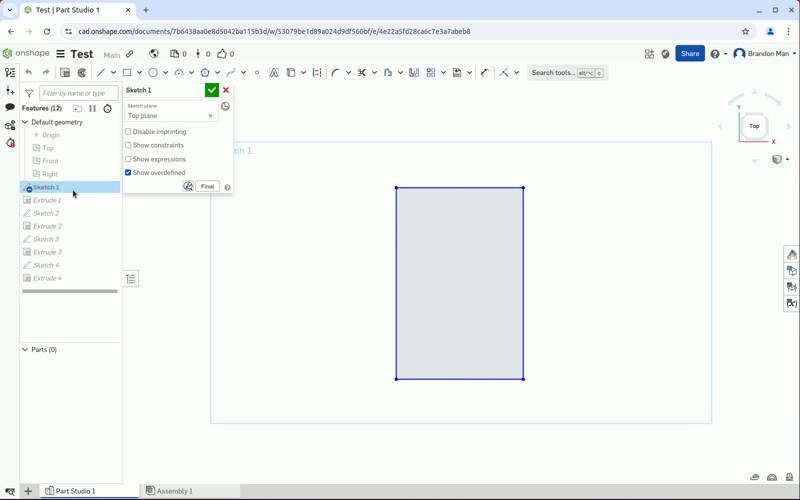
mouse_move(229, 92)
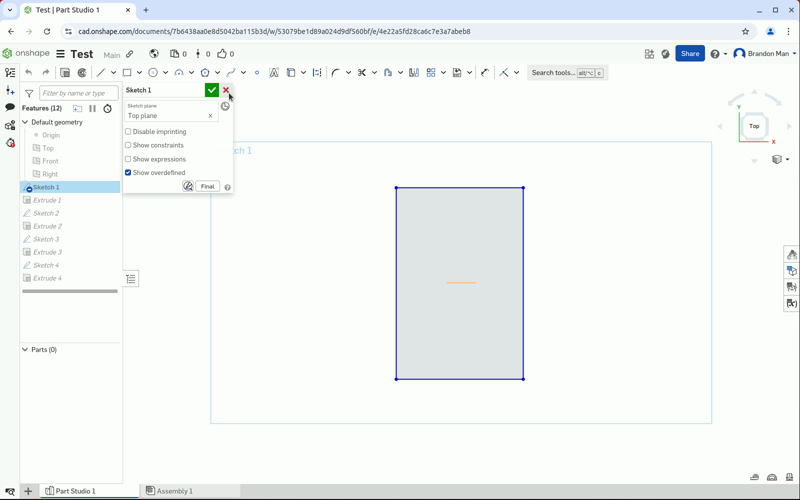
click(229, 92)
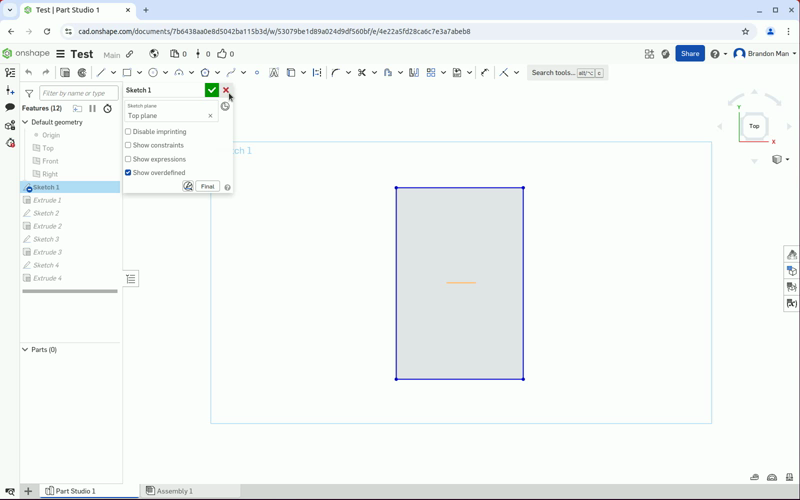
key(shift+s)
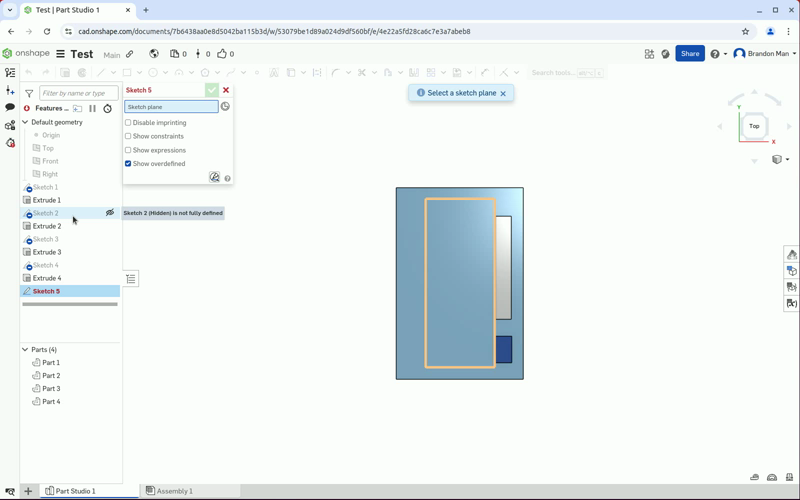
scroll(3)
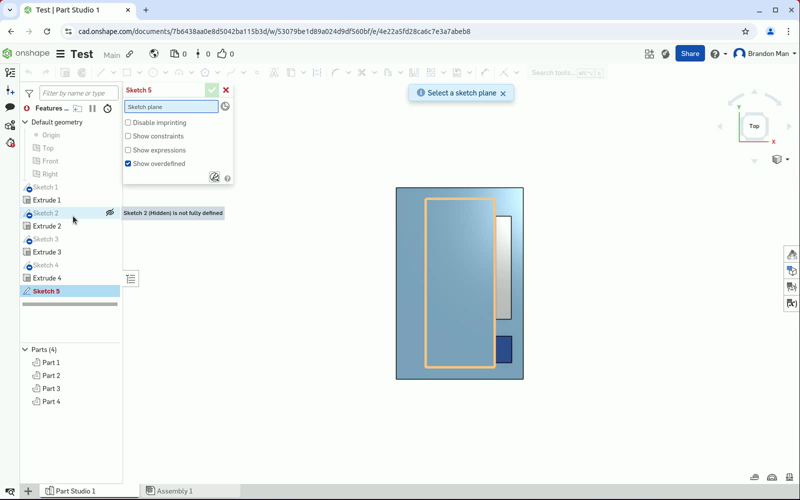
mouse_move(73, 150)
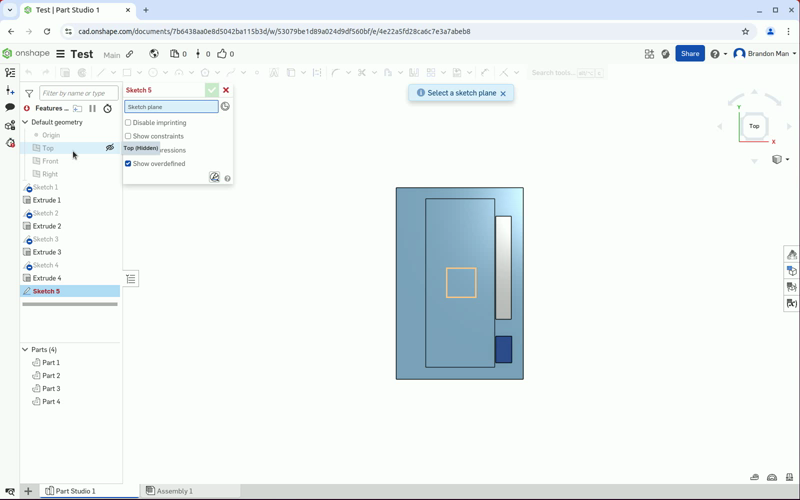
click(73, 150)
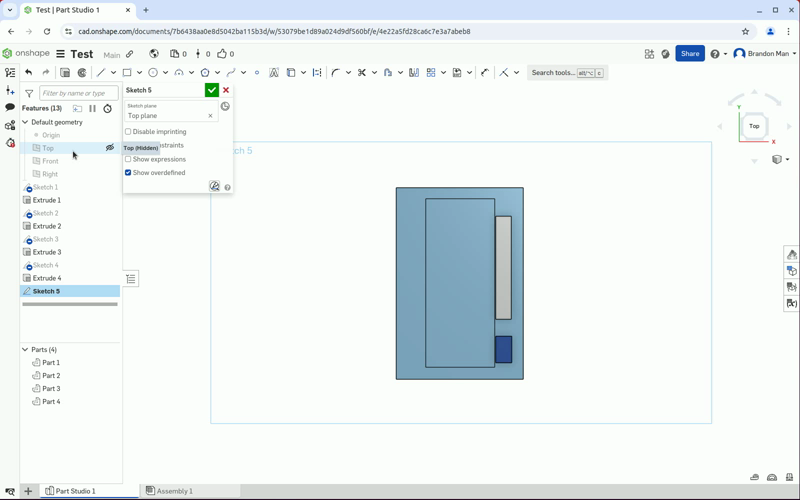
mouse_move(73, 352)
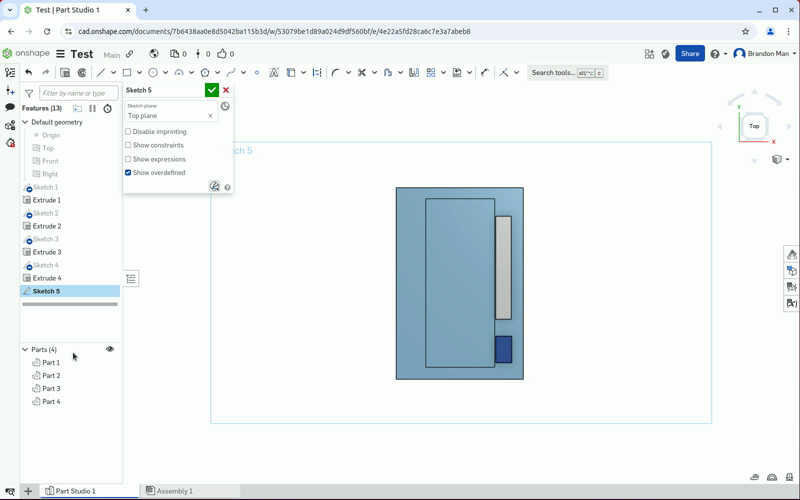
key(y)
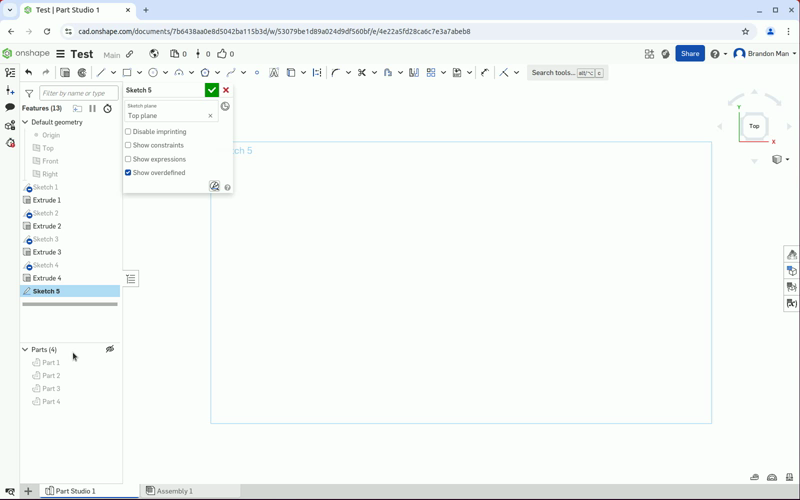
key(l)
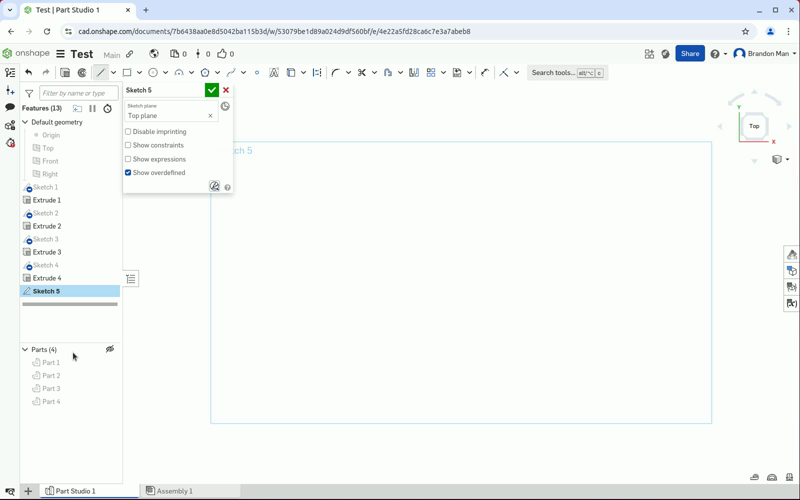
key_down(shift)
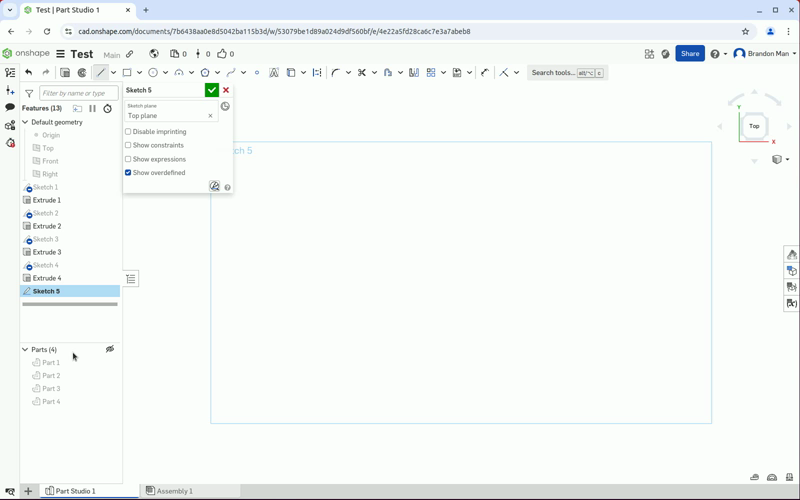
mouse_move(348, 325)
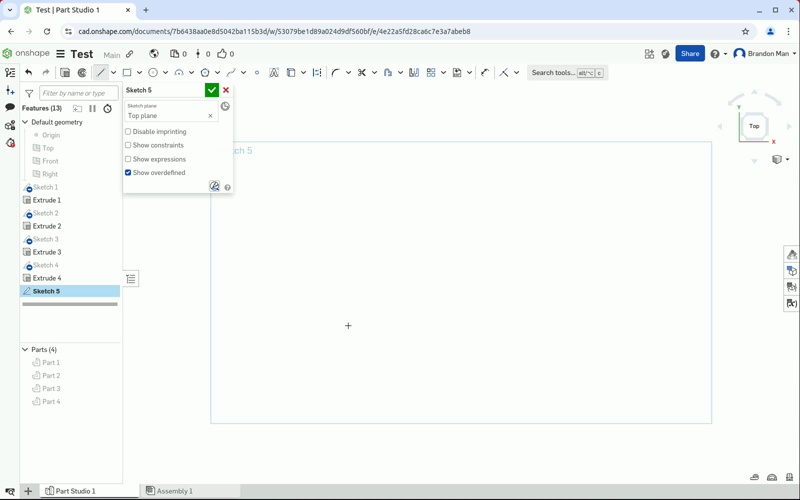
click(348, 325)
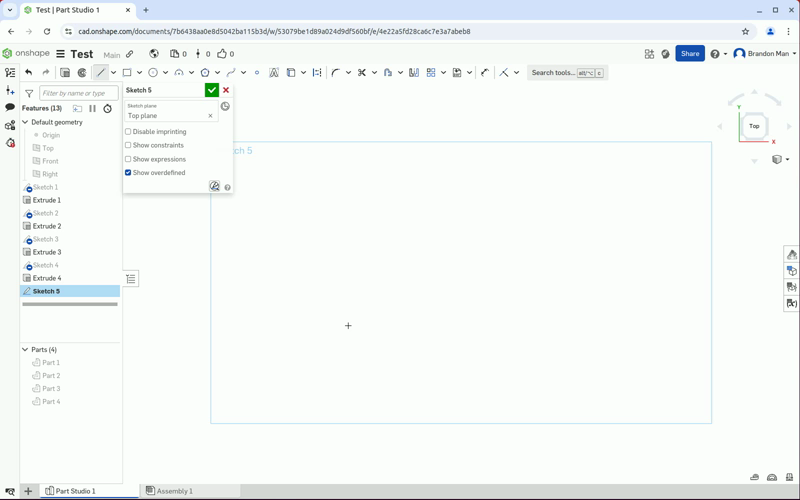
key_up(shift)
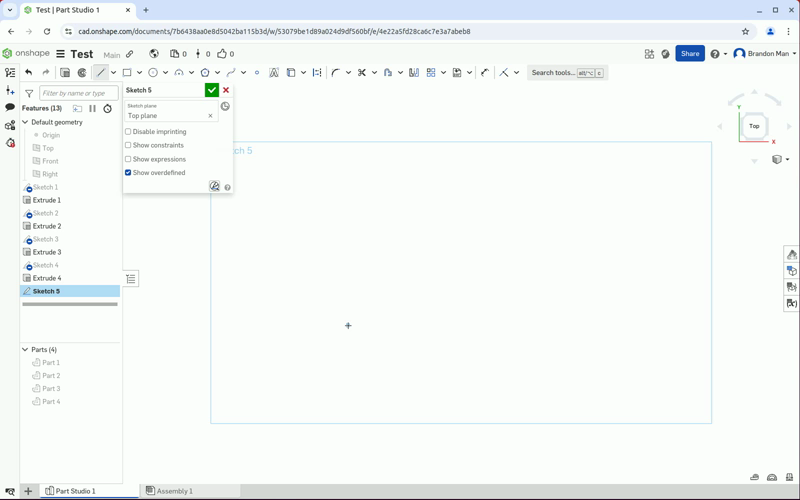
key_down(shift)
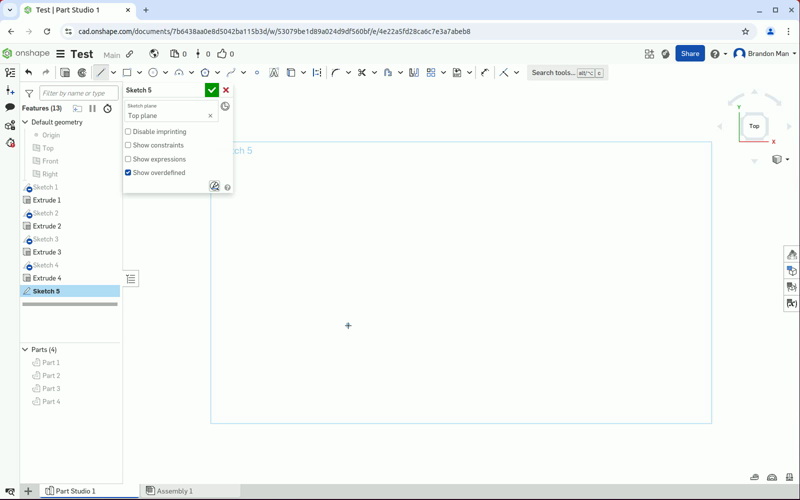
mouse_move(378, 325)
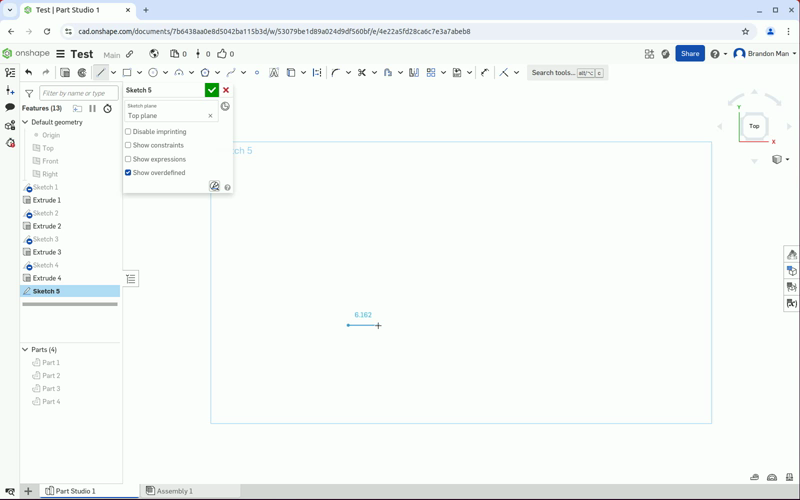
mouse_move(396, 325)
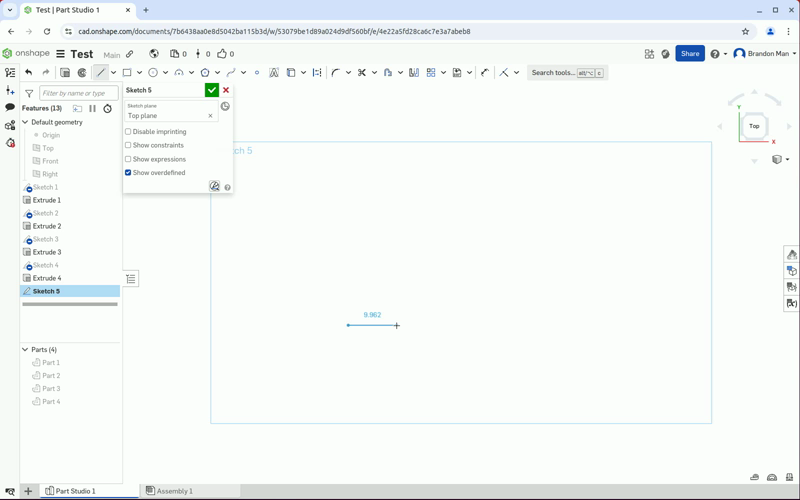
click(396, 325)
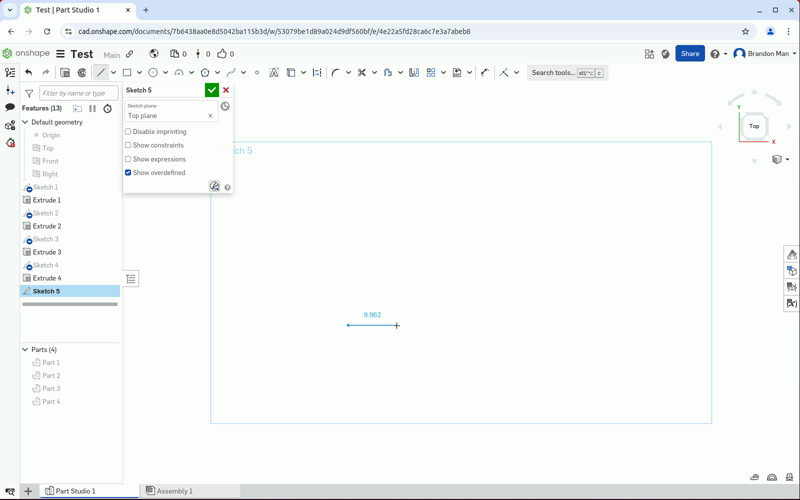
key_up(shift)
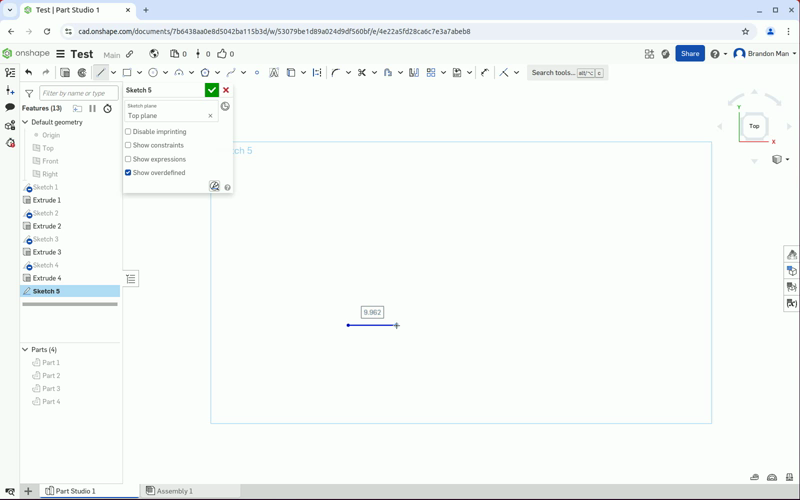
key_down(shift)
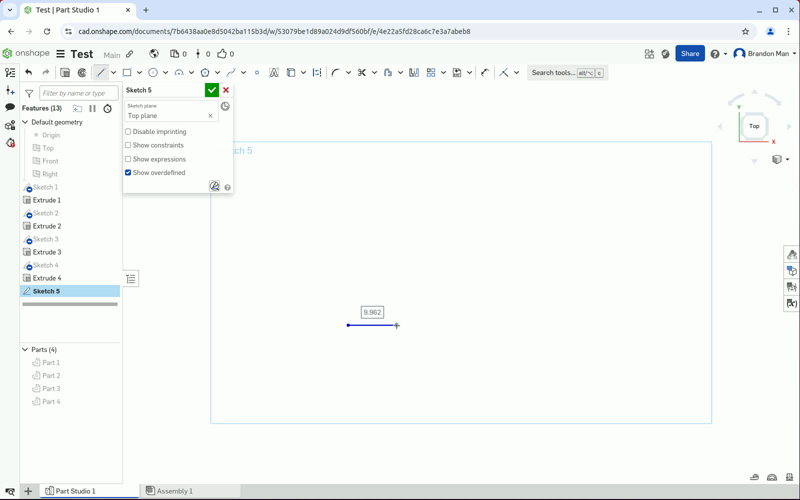
mouse_move(396, 186)
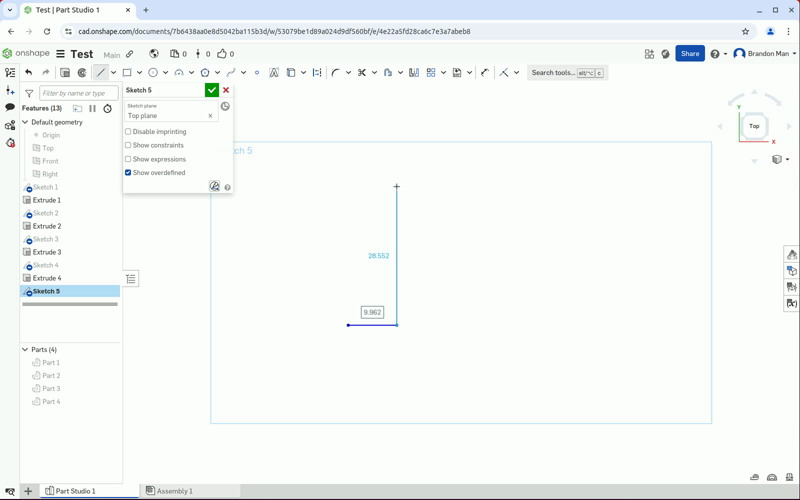
click(396, 186)
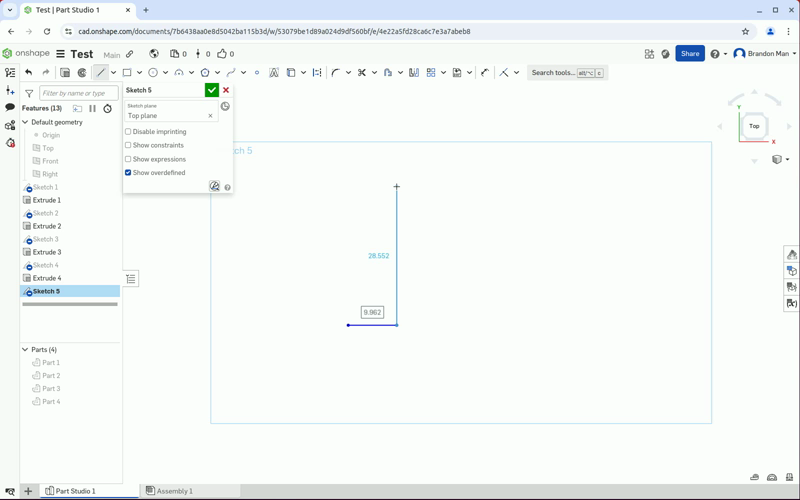
key_up(shift)
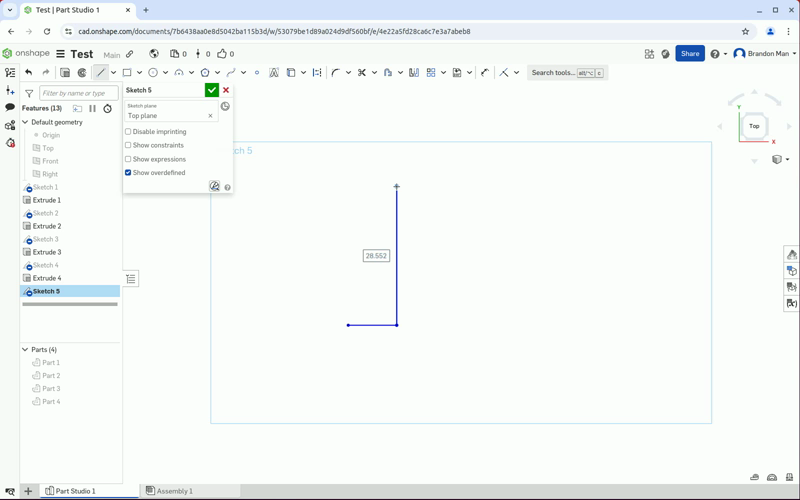
key_down(shift)
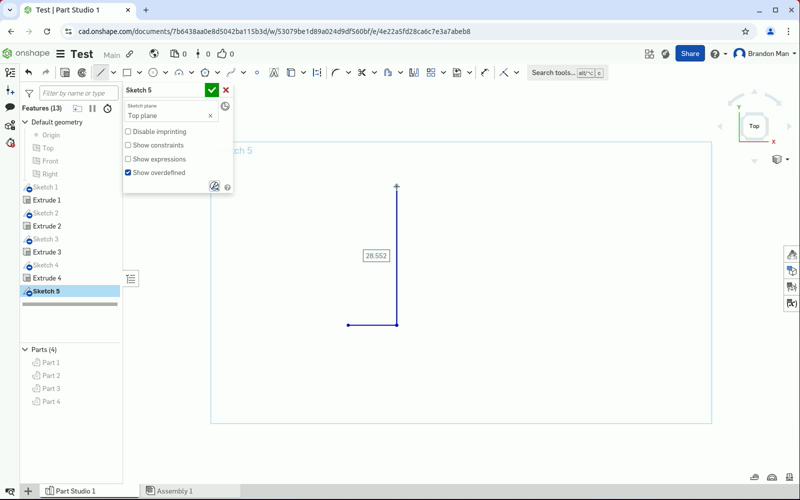
mouse_move(426, 186)
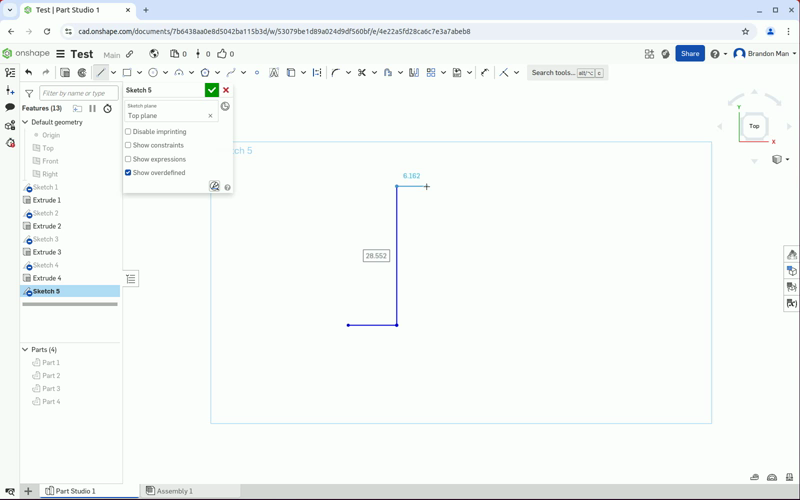
mouse_move(412, 186)
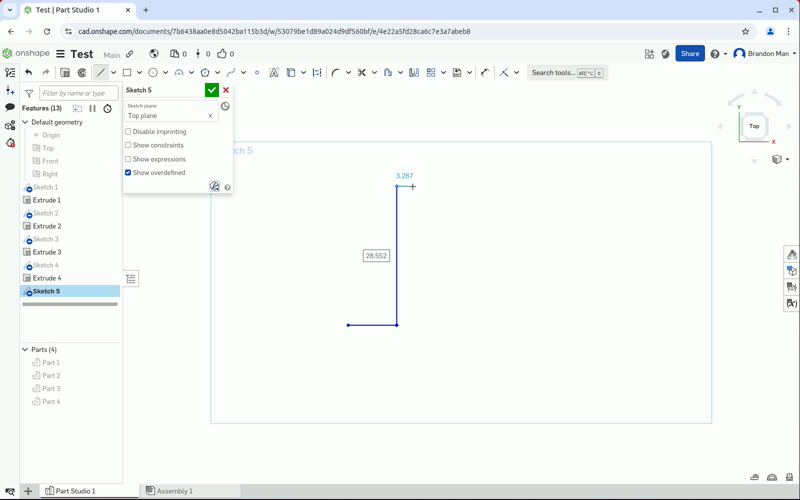
click(412, 186)
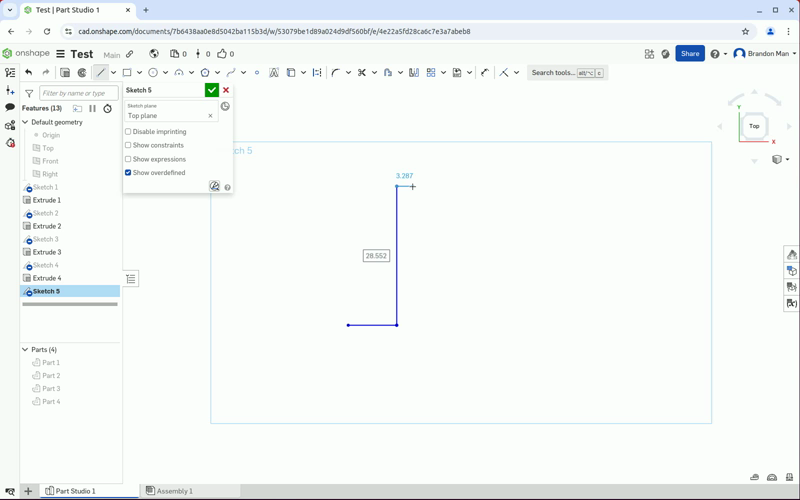
key_up(shift)
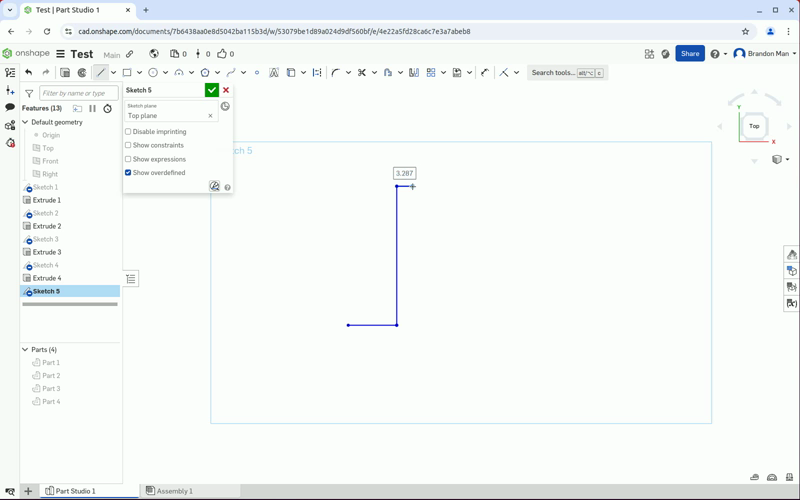
key_down(shift)
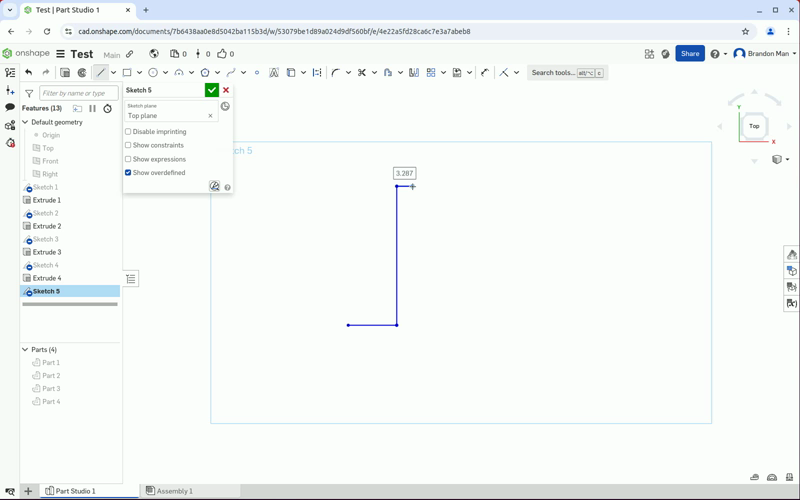
mouse_move(348, 186)
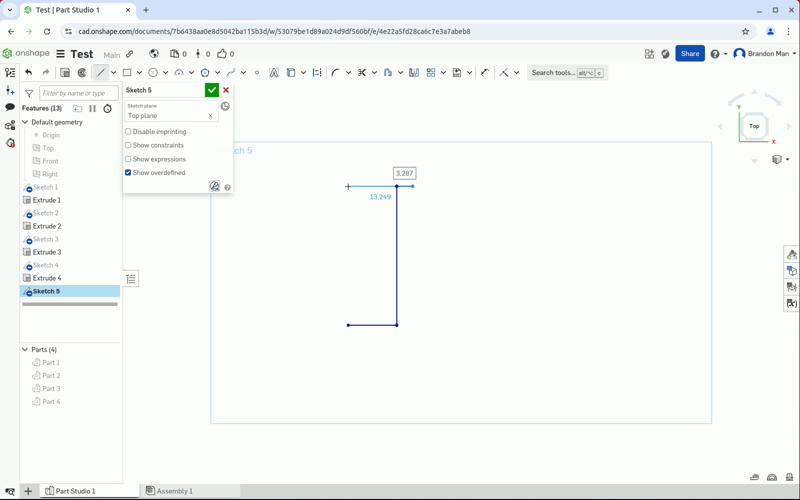
click(348, 186)
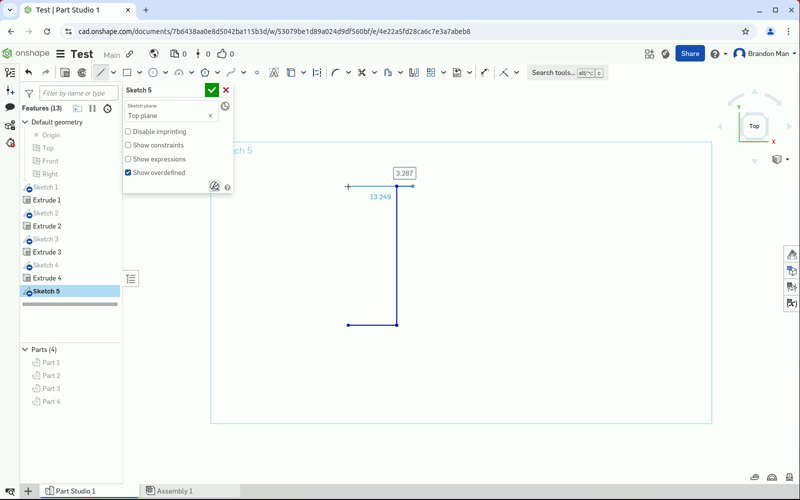
key_up(shift)
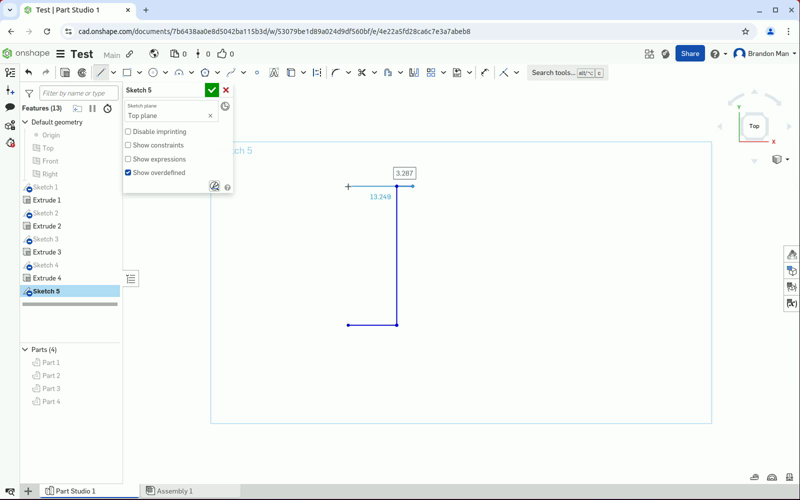
key_down(shift)
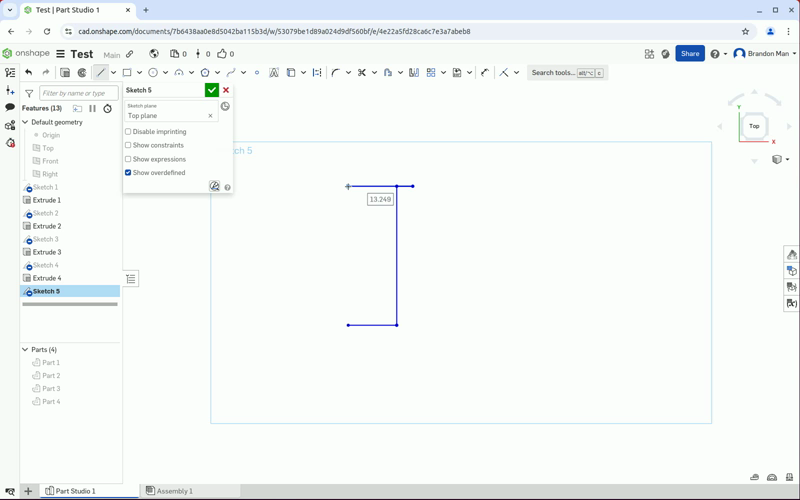
mouse_move(348, 325)
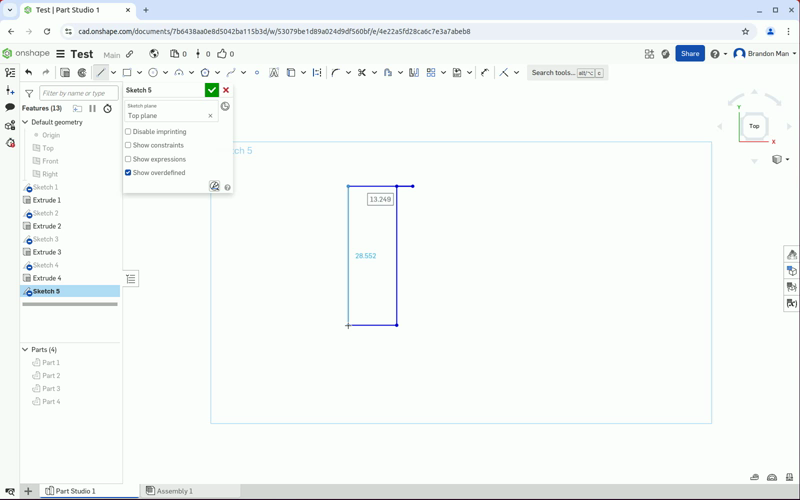
key_up(shift)
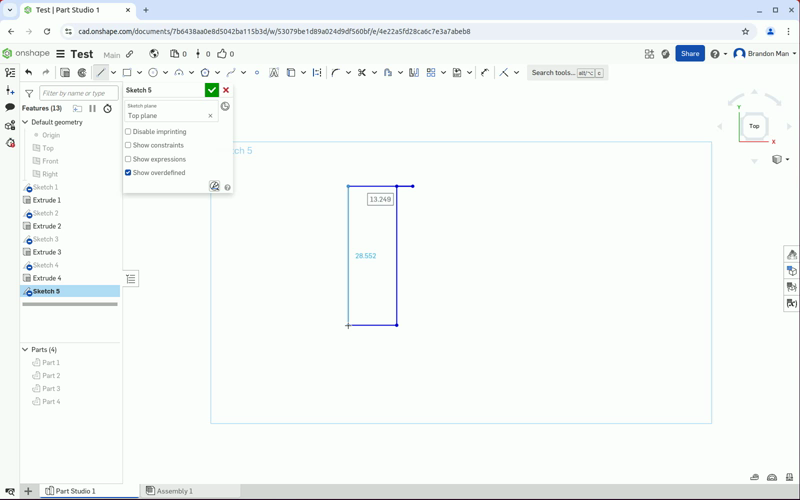
click(348, 325)
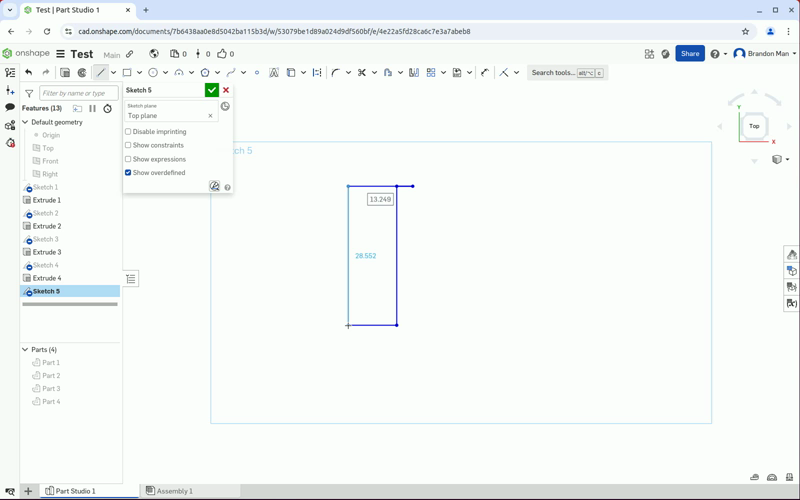
key(esc)
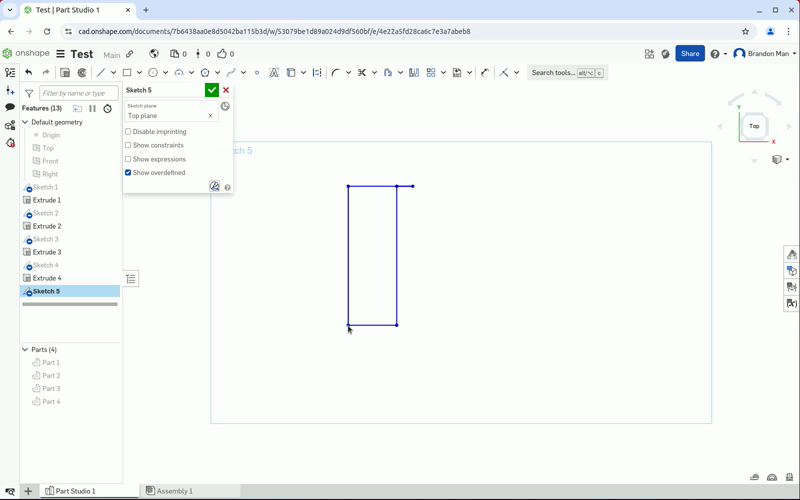
mouse_move(380, 246)
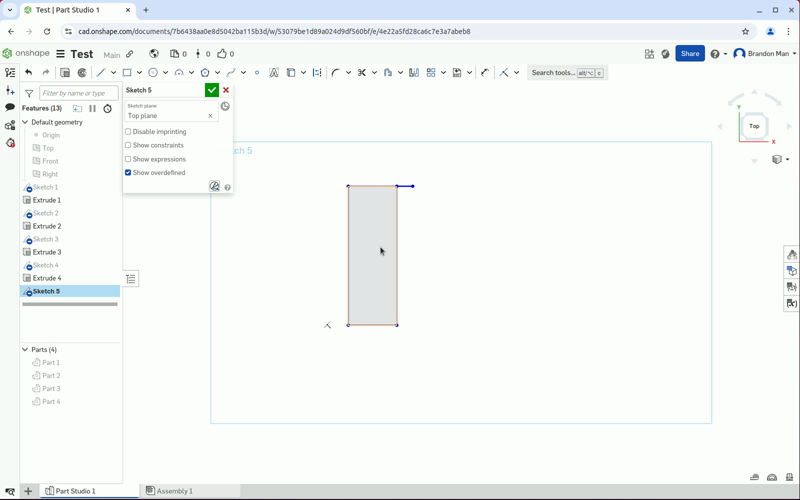
scroll(6)
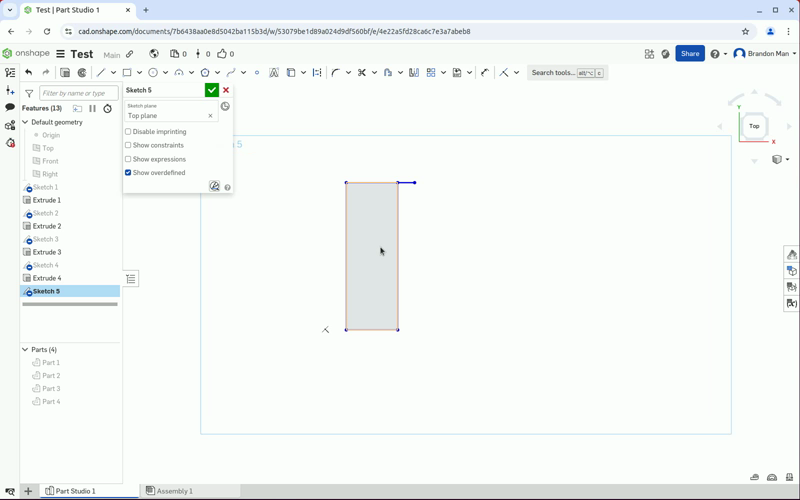
scroll(6)
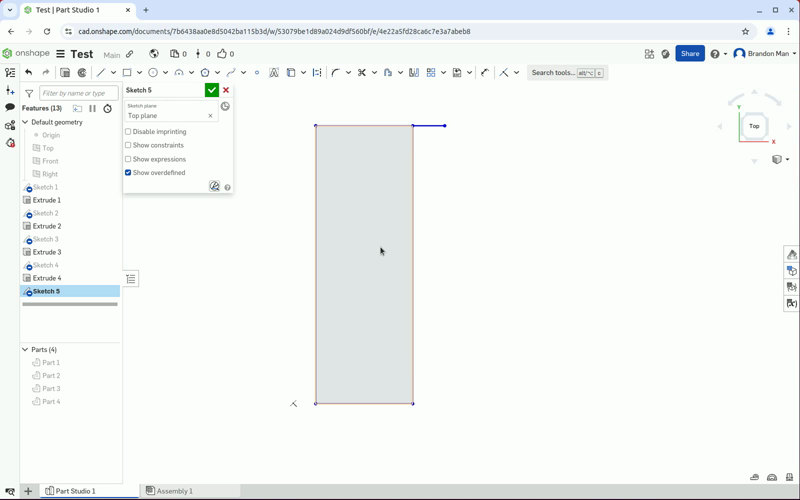
scroll(6)
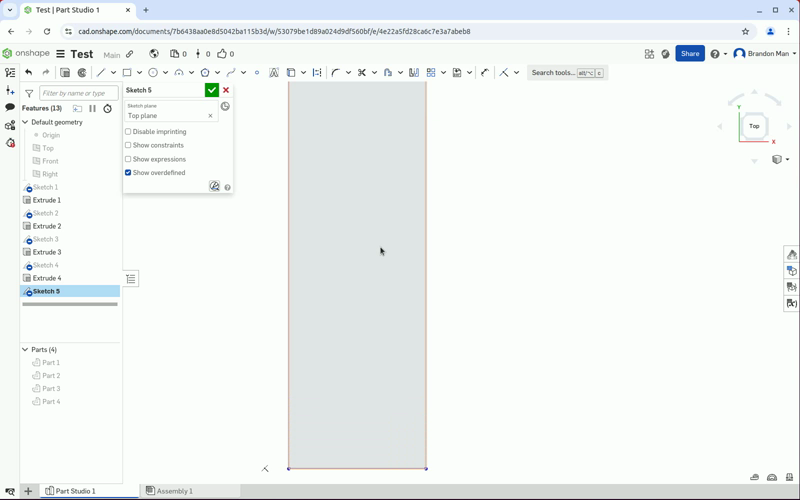
scroll(6)
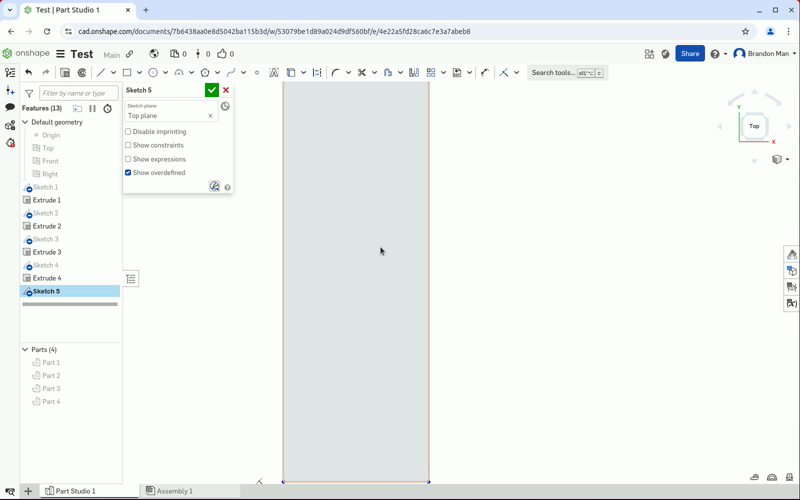
scroll(6)
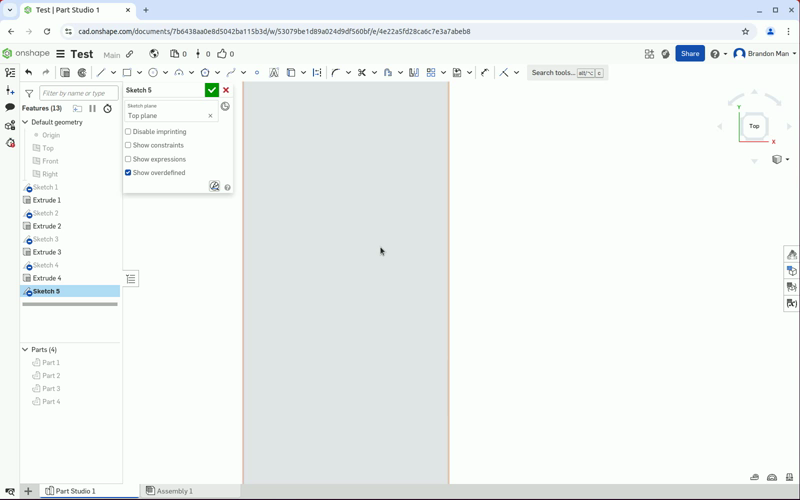
scroll(6)
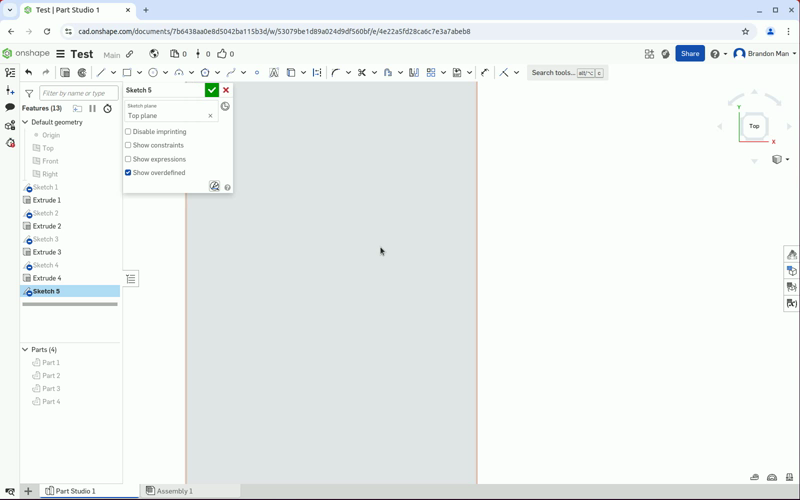
scroll(6)
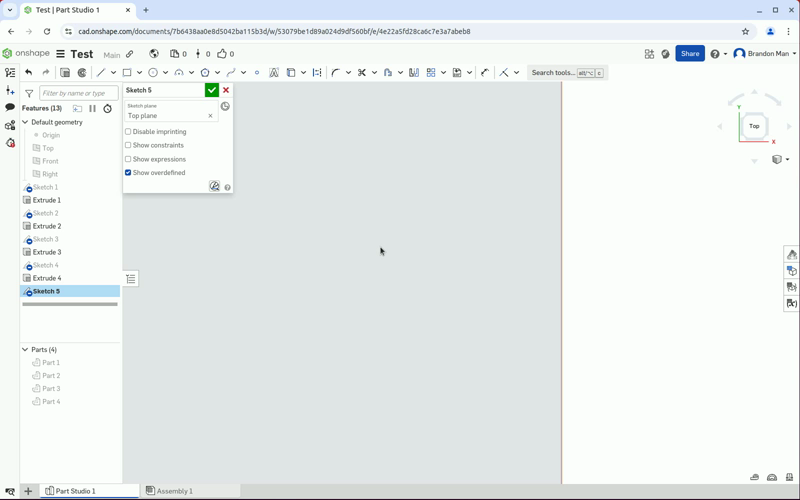
click(380, 246)
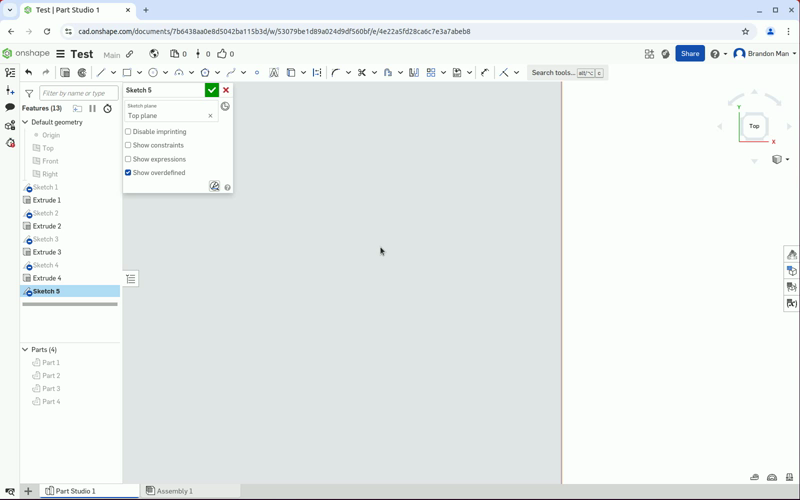
scroll(-6)
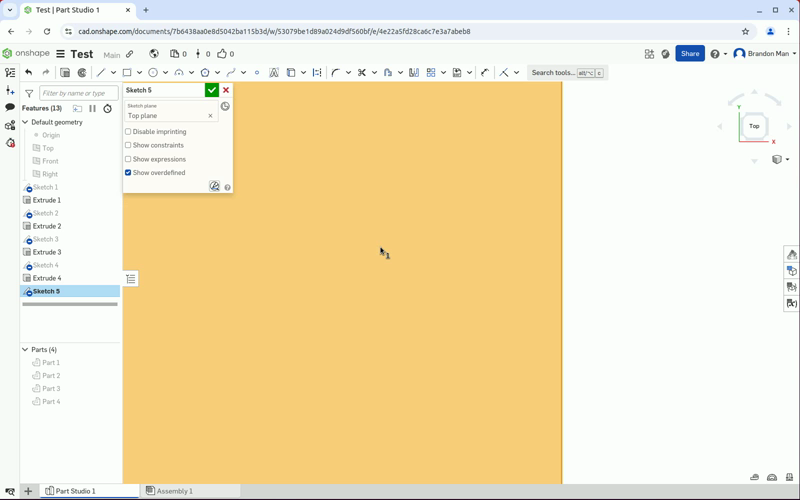
scroll(-6)
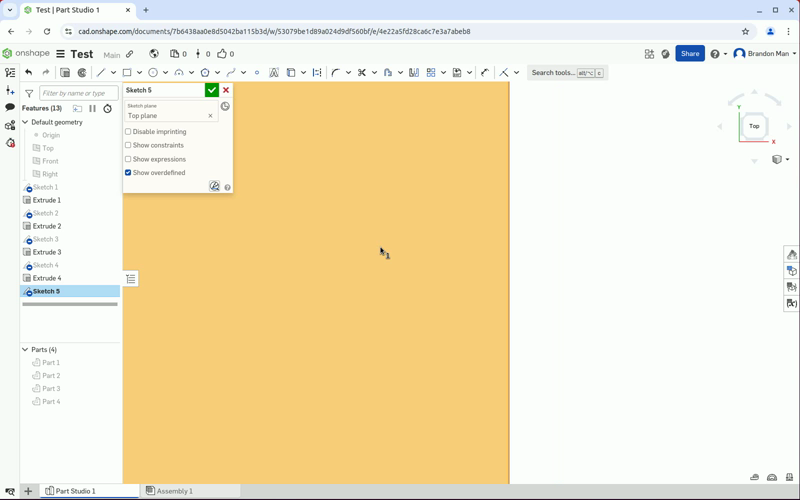
scroll(-6)
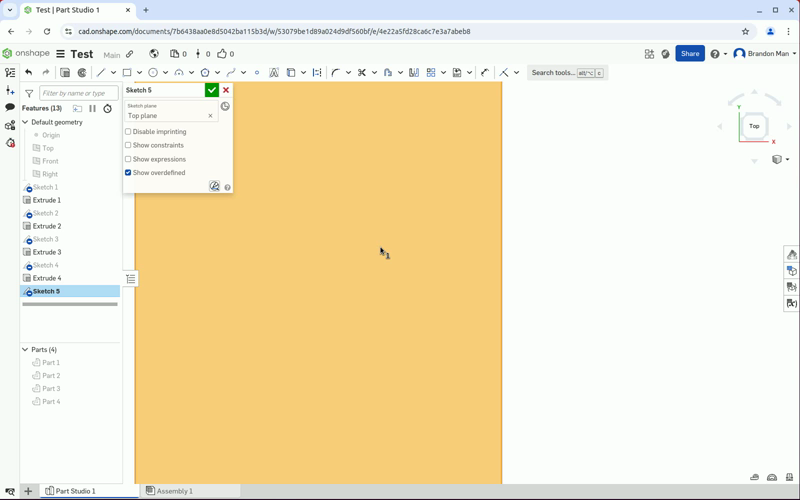
scroll(-6)
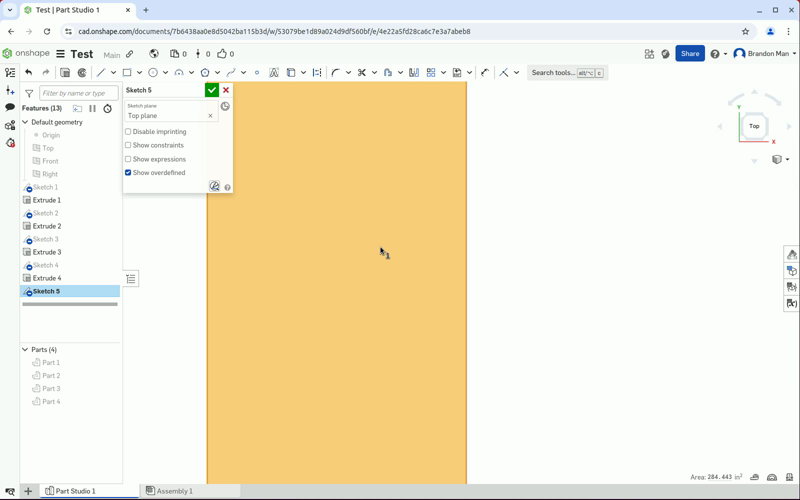
scroll(-6)
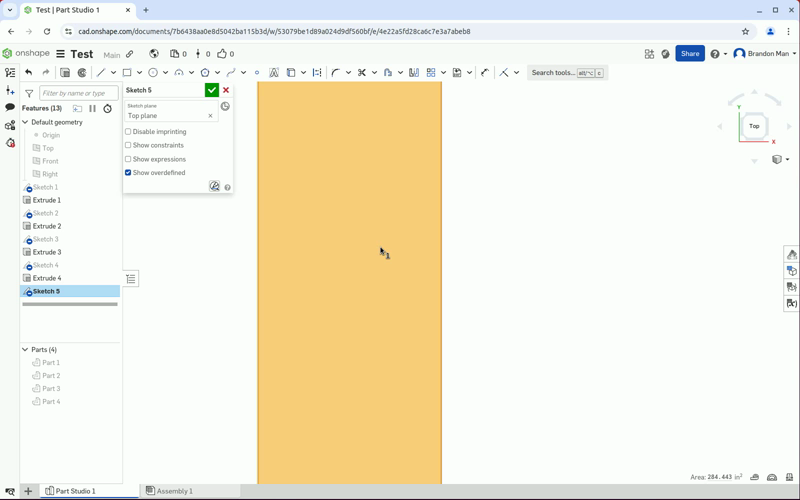
scroll(-6)
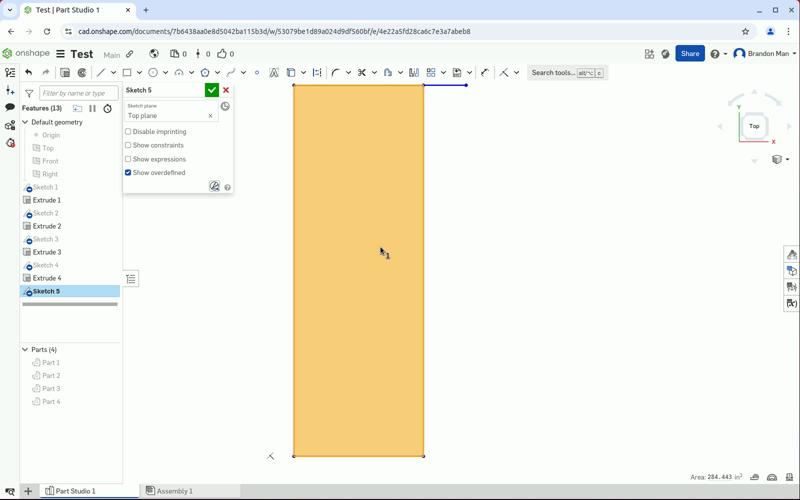
scroll(-6)
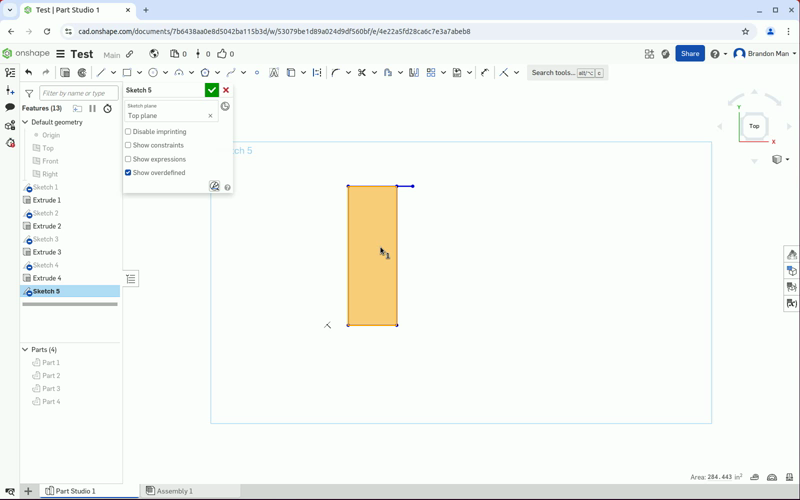
mouse_move(73, 352)
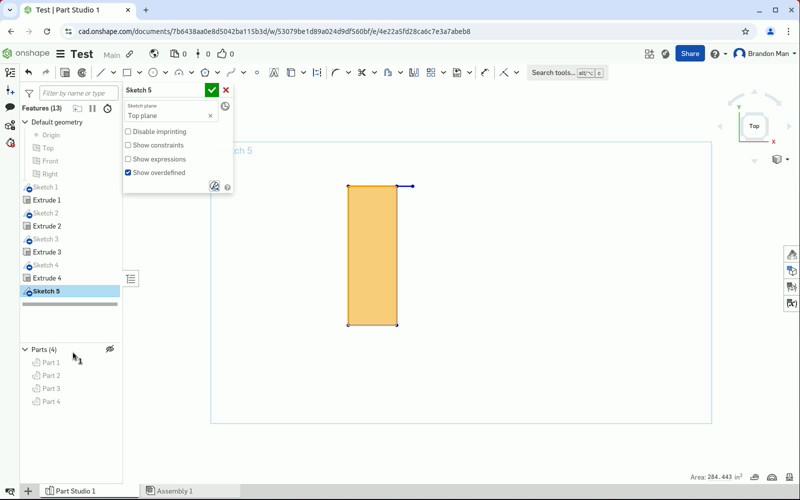
key(shift+y)
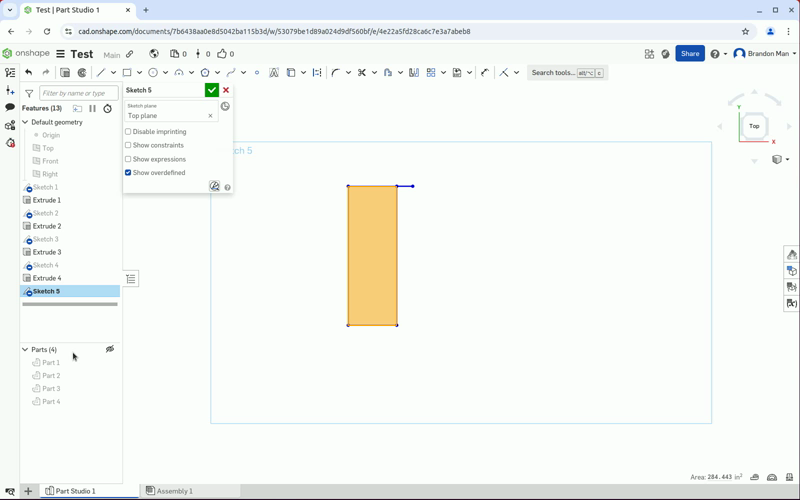
key(shift+e)
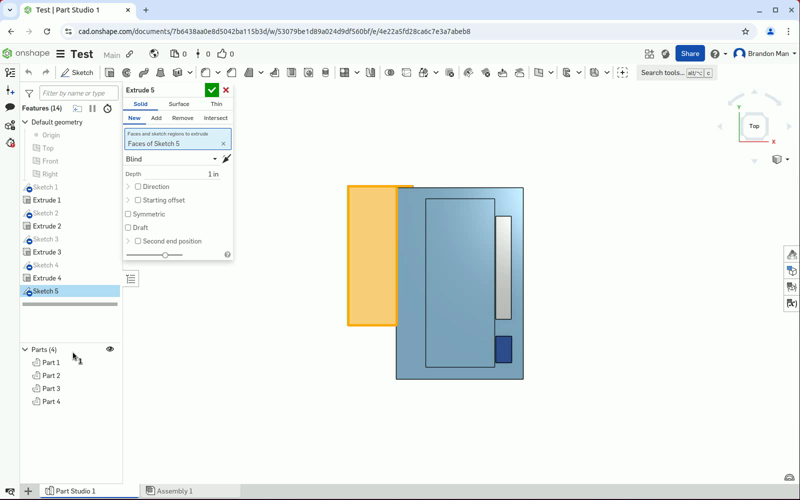
mouse_move(143, 106)
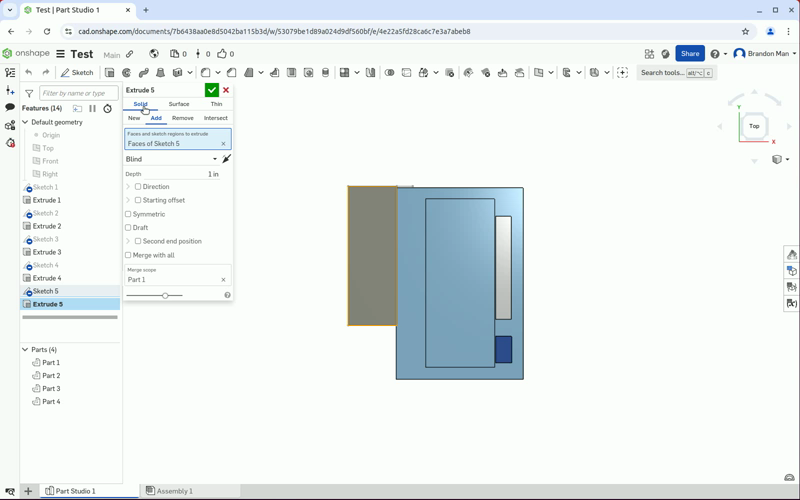
click(143, 106)
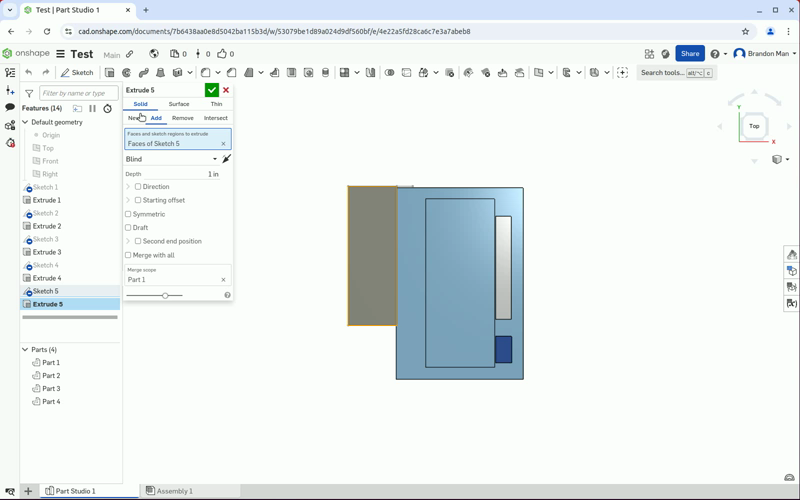
mouse_move(137, 120)
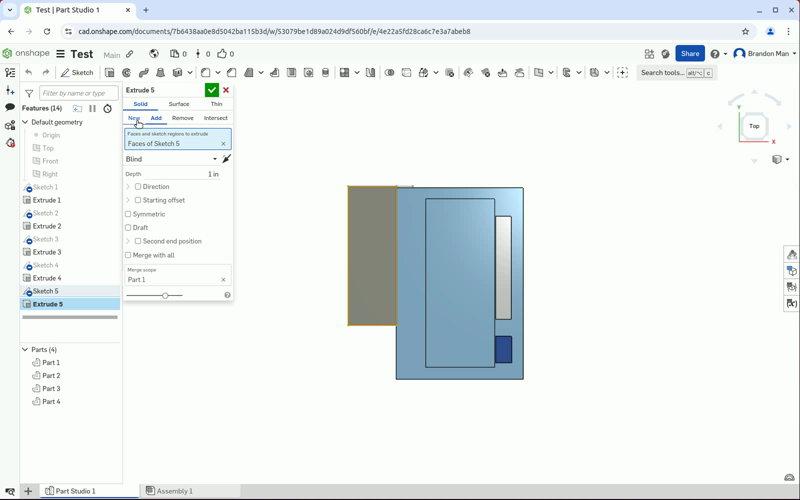
click(137, 120)
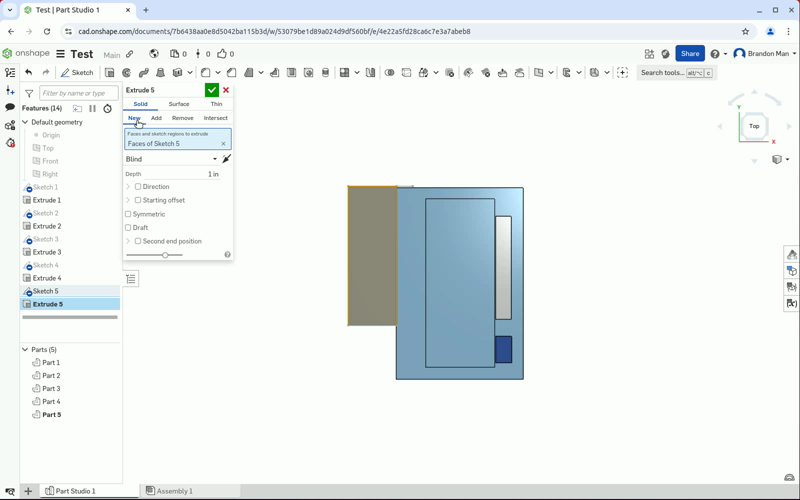
key(tab, 4)
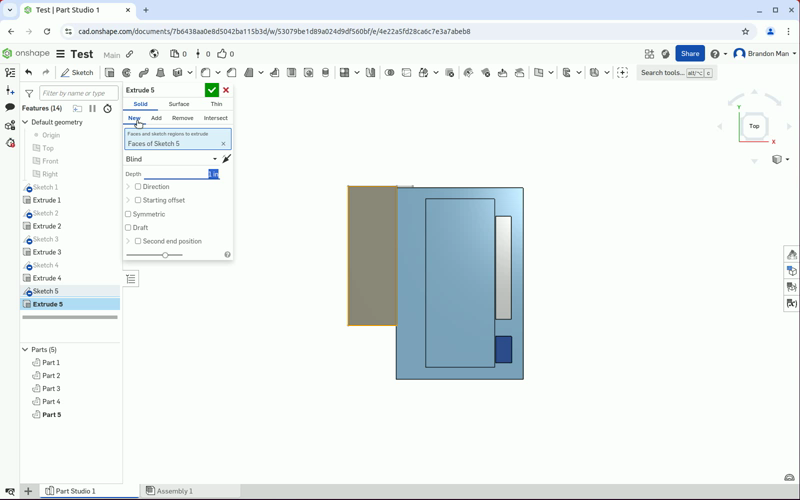
text(7.943)
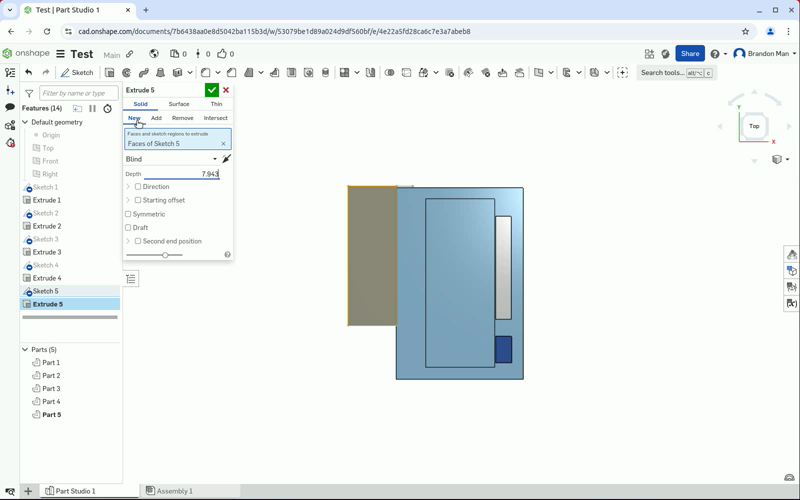
key(enter)
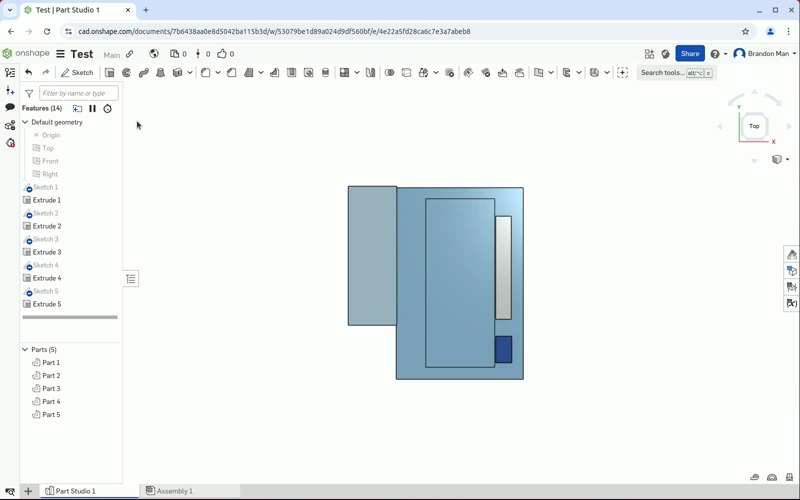
key(shift+h)
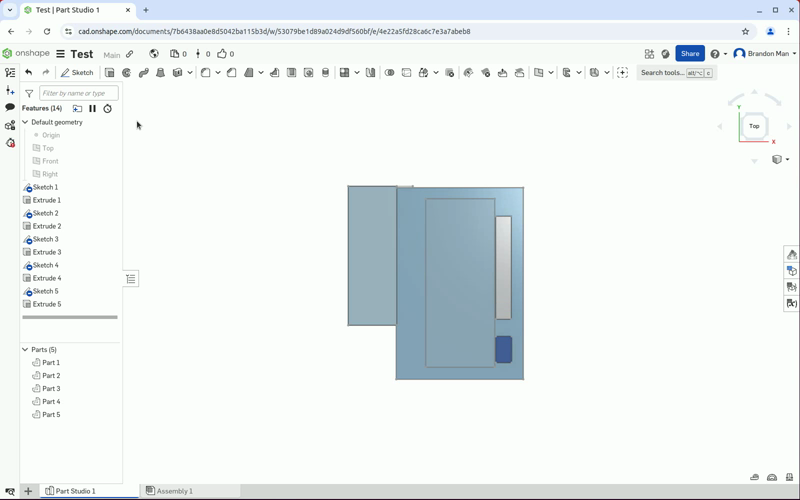
key(shift+h)
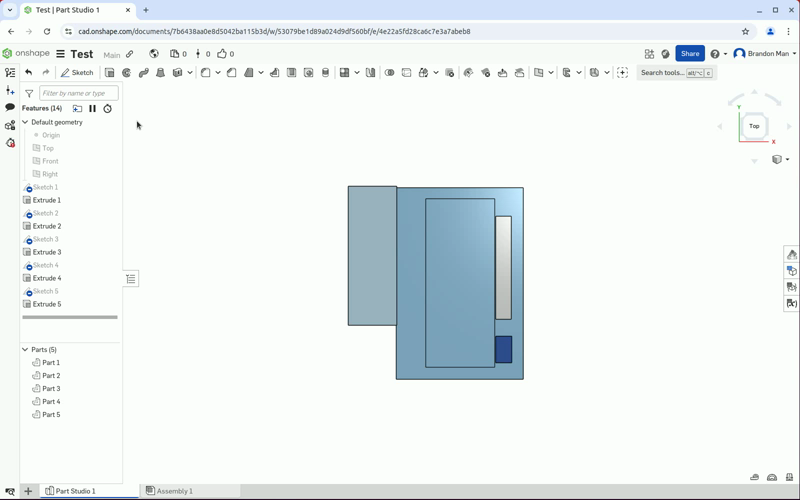
mouse_move(73, 189)
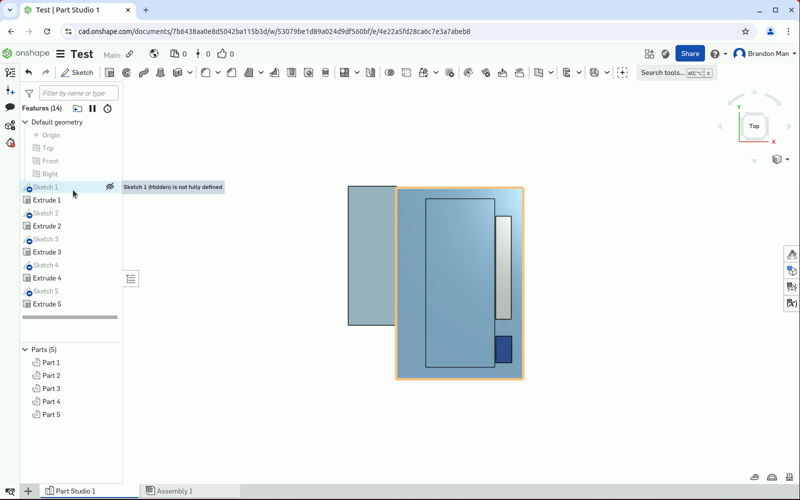
click(73, 189)
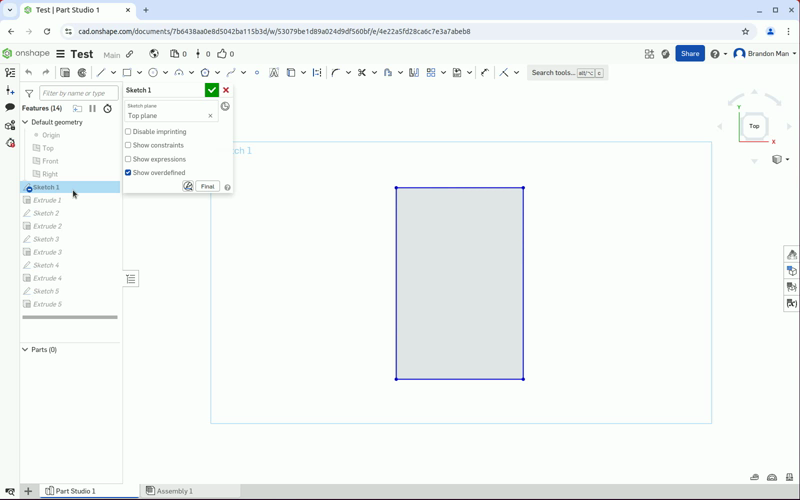
mouse_move(229, 92)
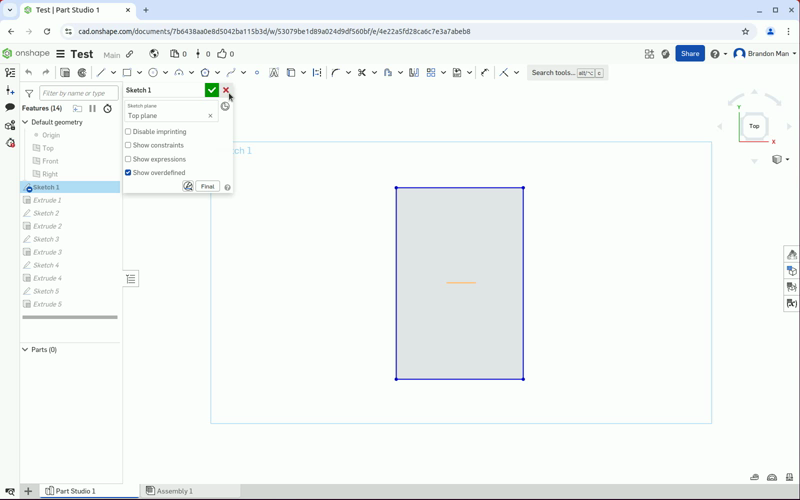
click(229, 92)
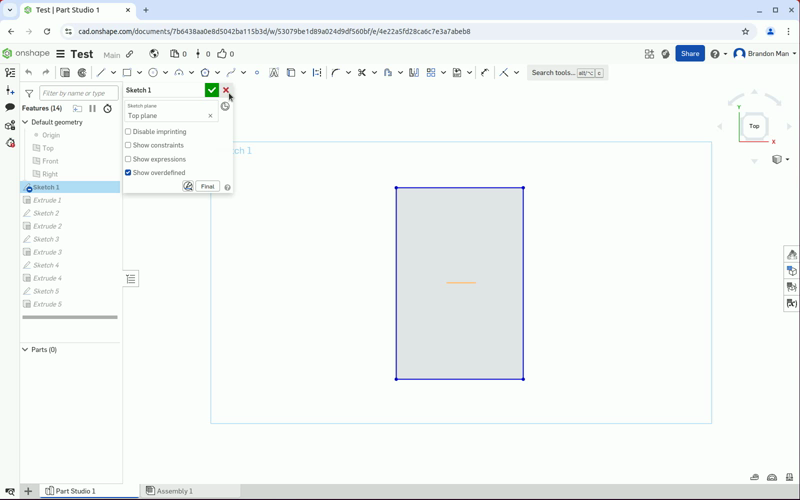
key(shift+s)
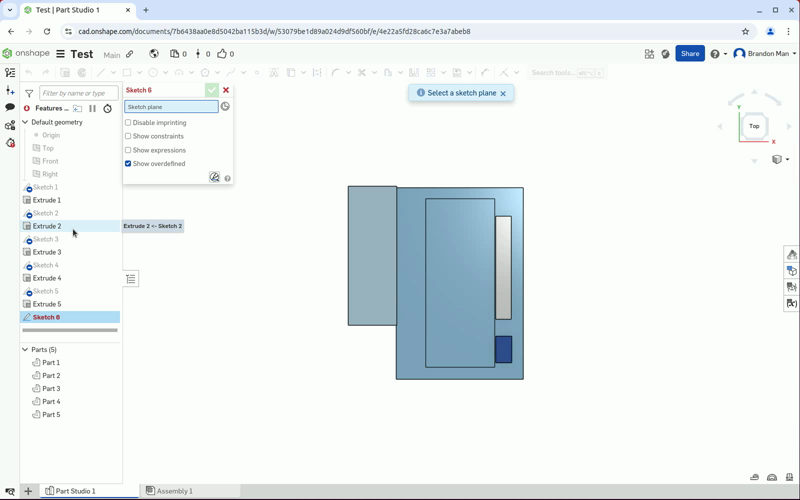
scroll(3)
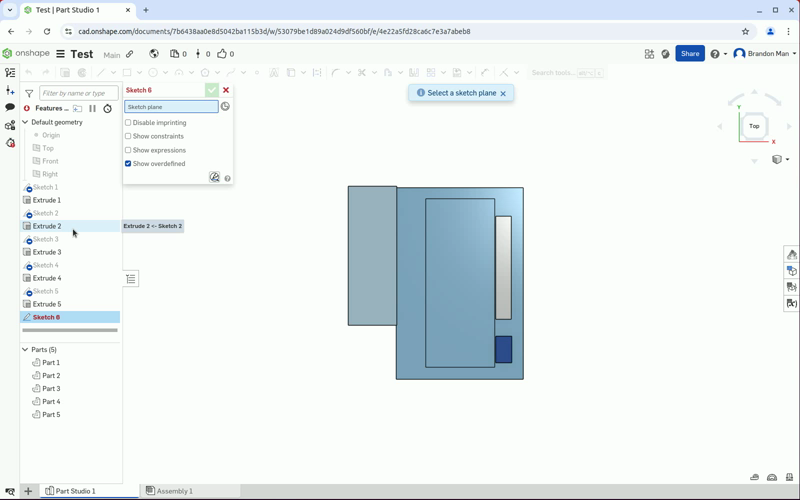
mouse_move(73, 150)
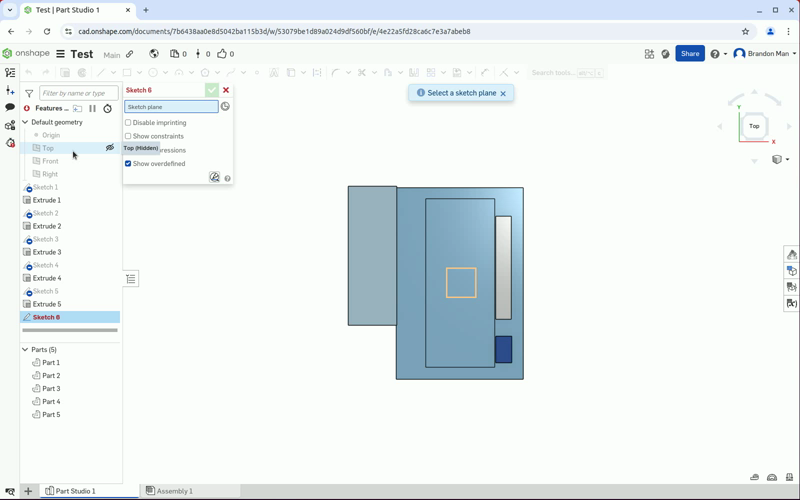
click(73, 150)
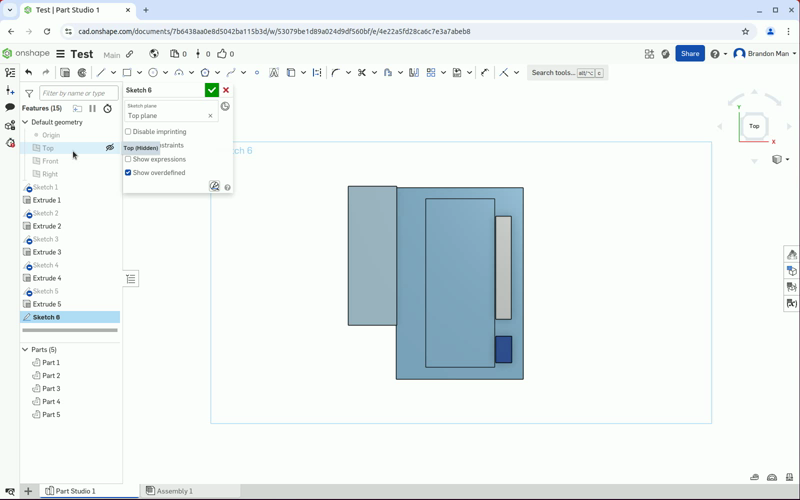
mouse_move(73, 352)
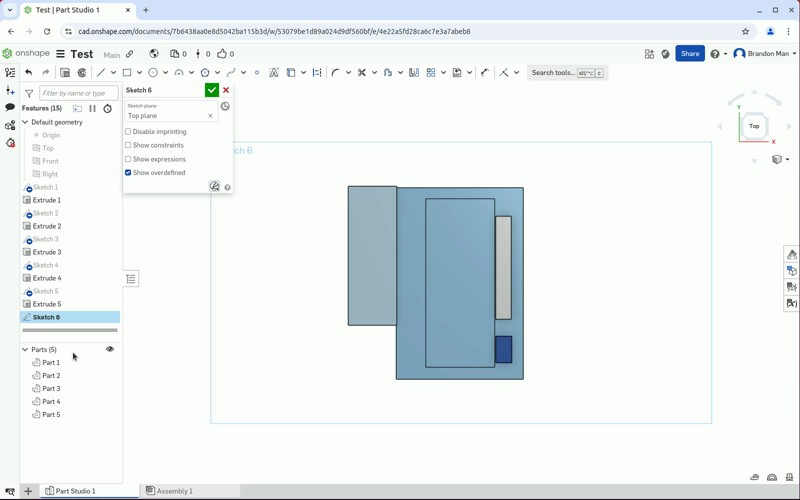
key(y)
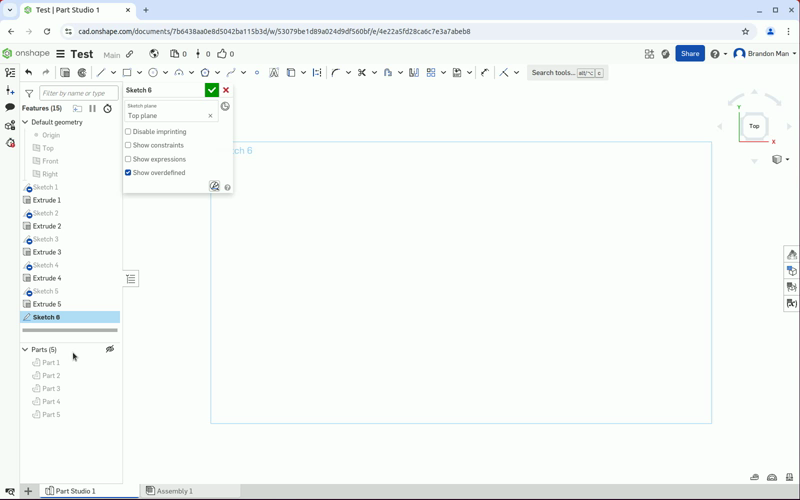
key(l)
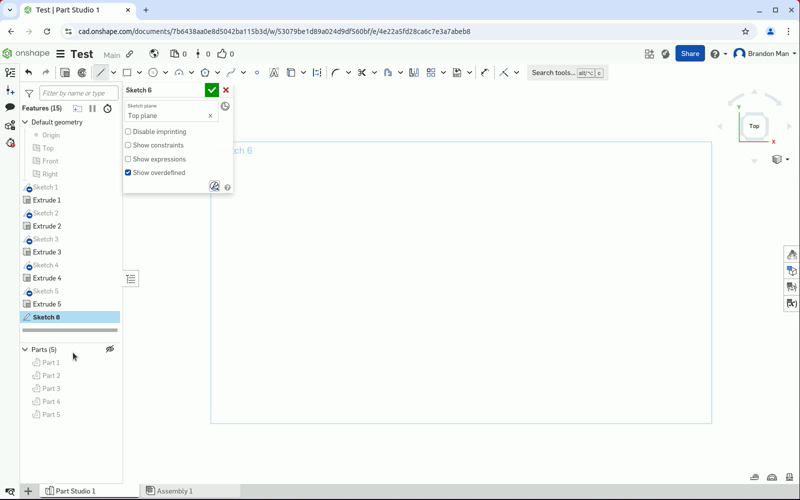
key_down(shift)
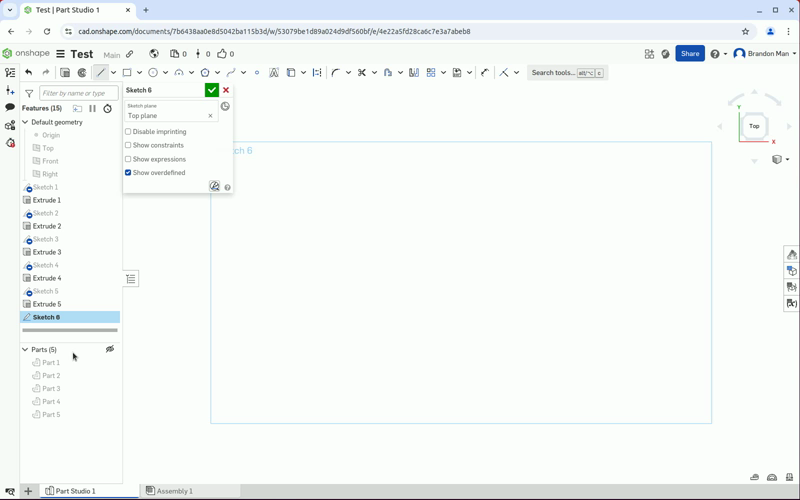
mouse_move(396, 325)
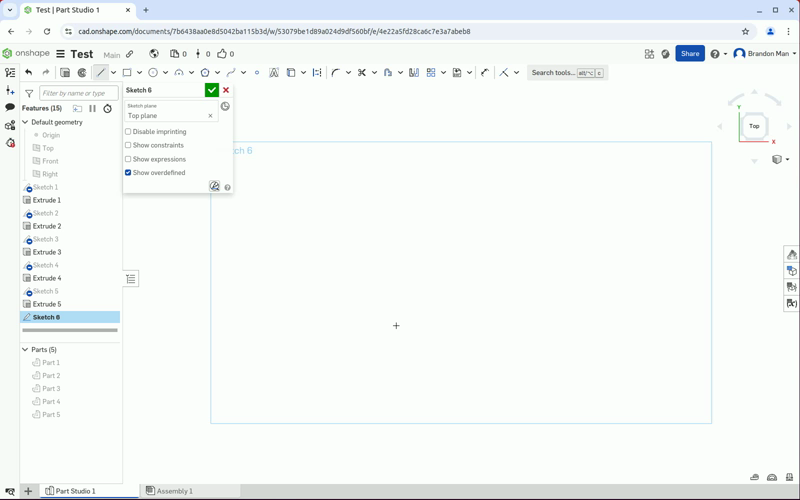
click(396, 325)
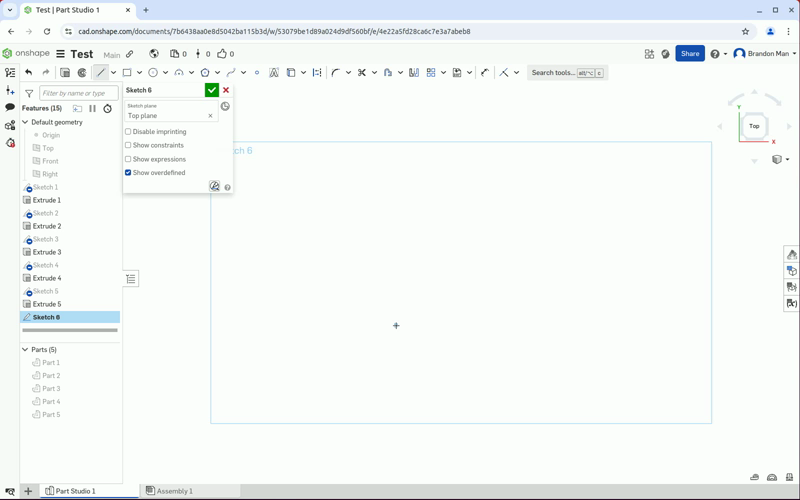
key_up(shift)
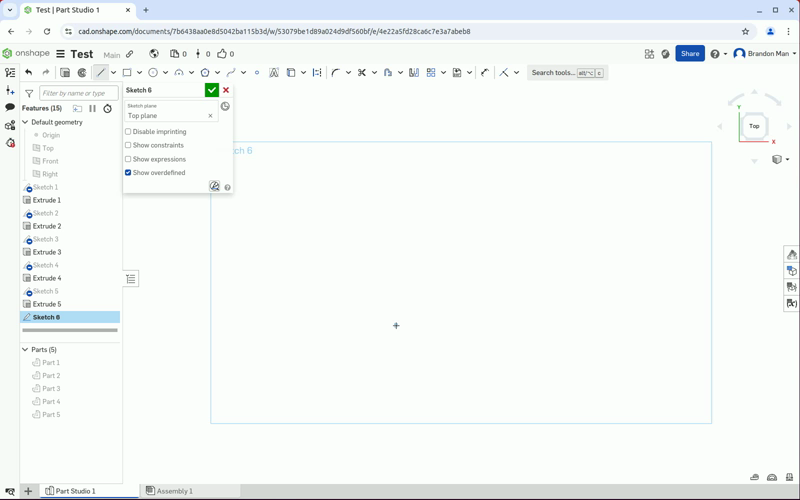
key_down(shift)
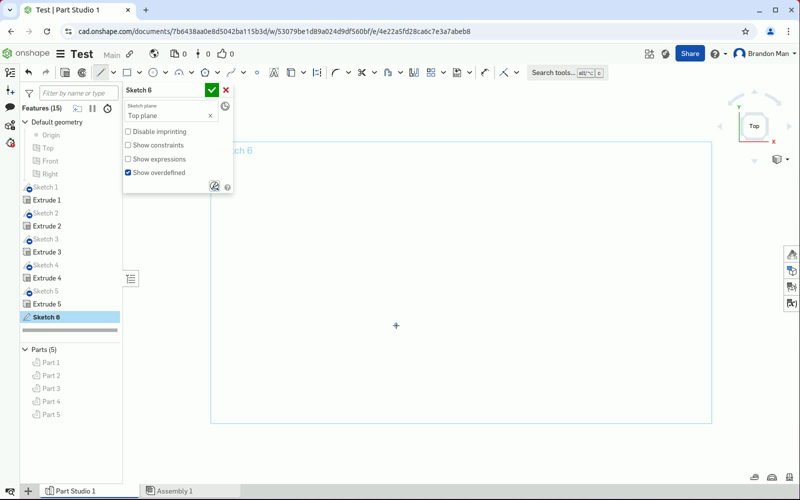
mouse_move(426, 325)
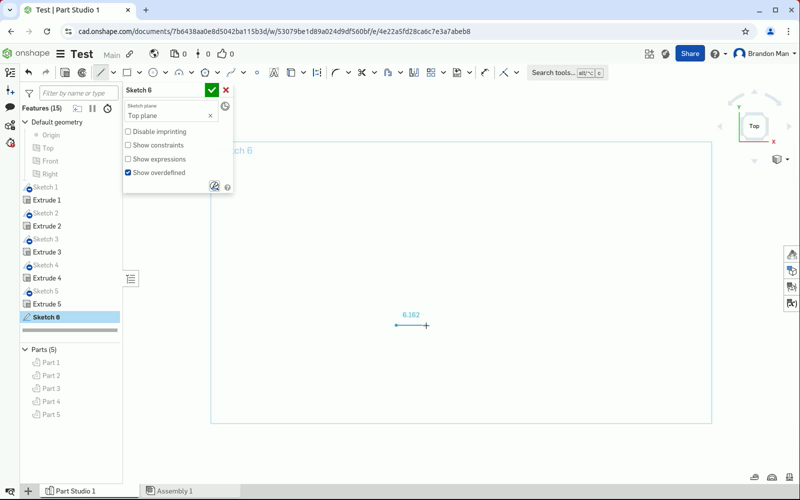
mouse_move(412, 325)
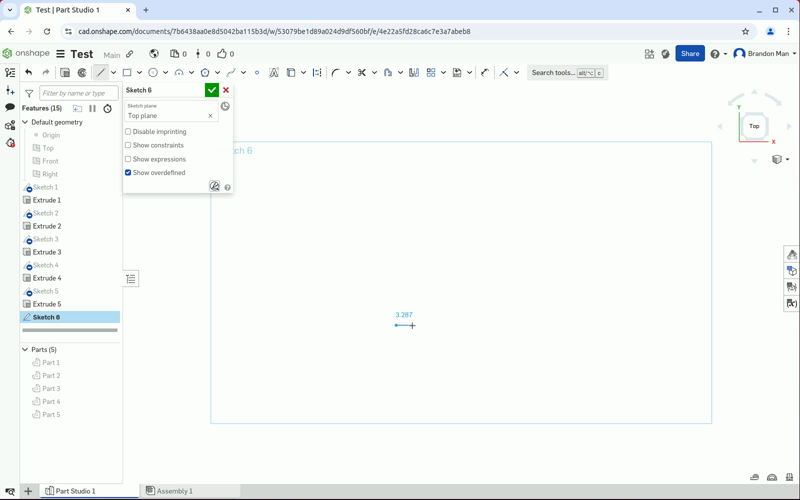
click(412, 325)
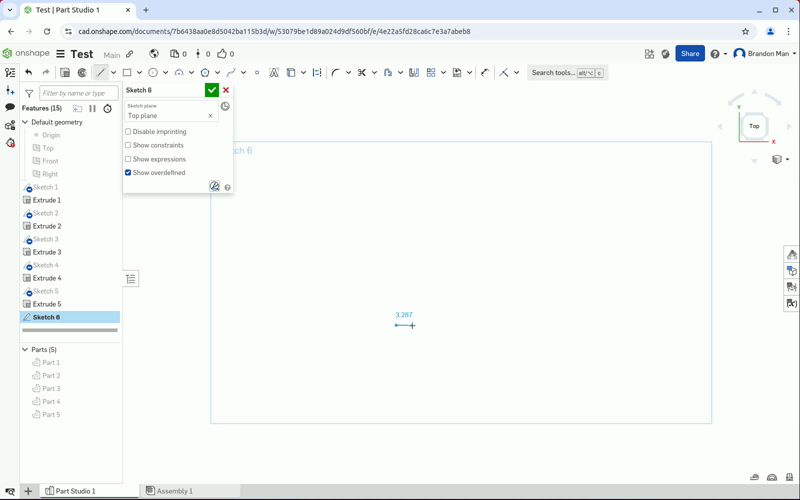
key_up(shift)
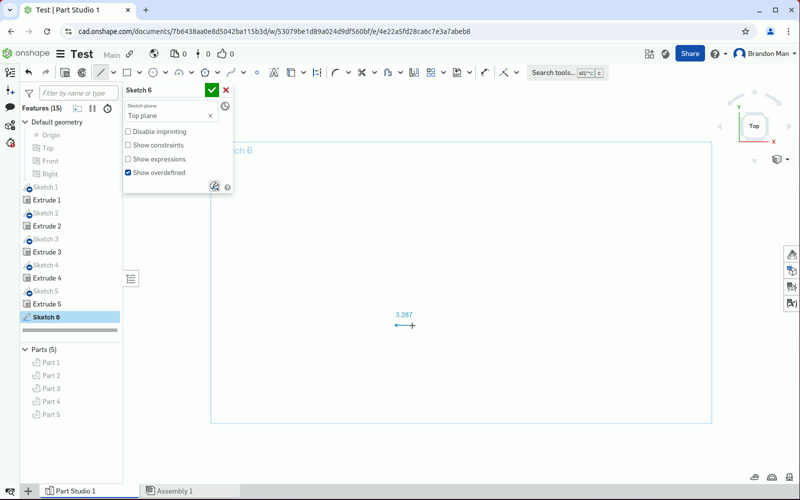
key_down(shift)
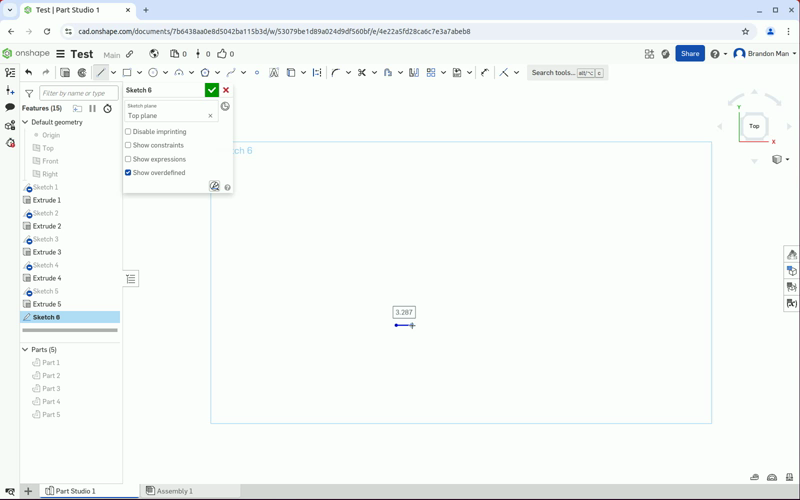
mouse_move(412, 186)
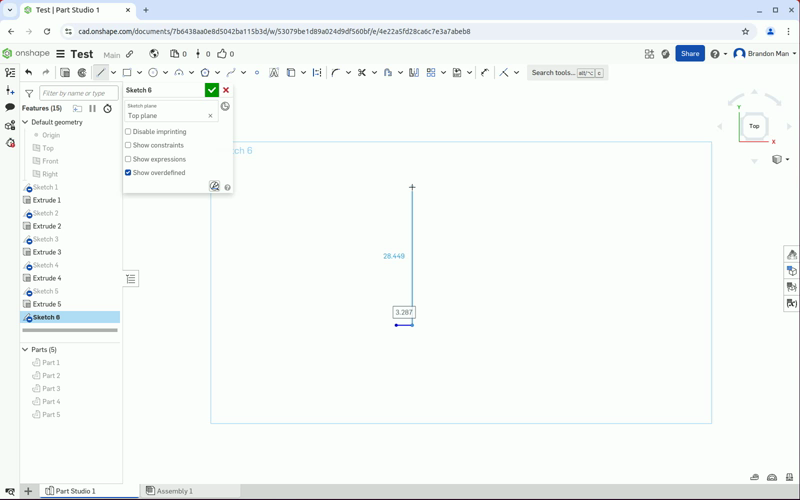
click(412, 186)
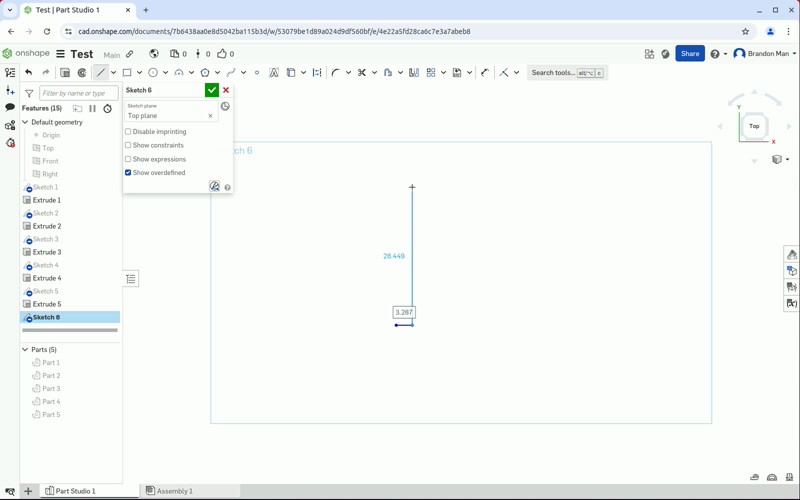
key_up(shift)
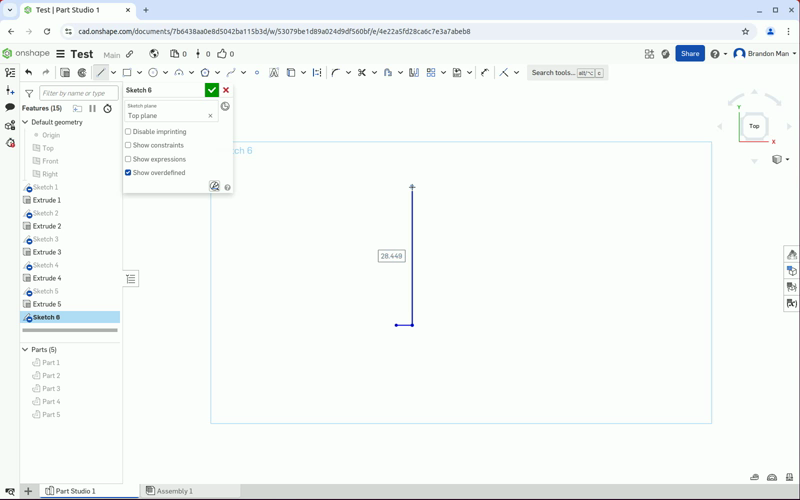
key_down(shift)
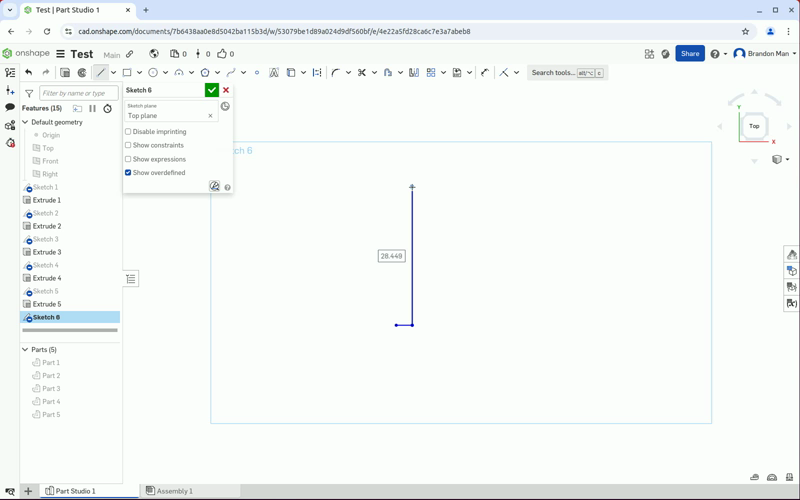
mouse_move(442, 186)
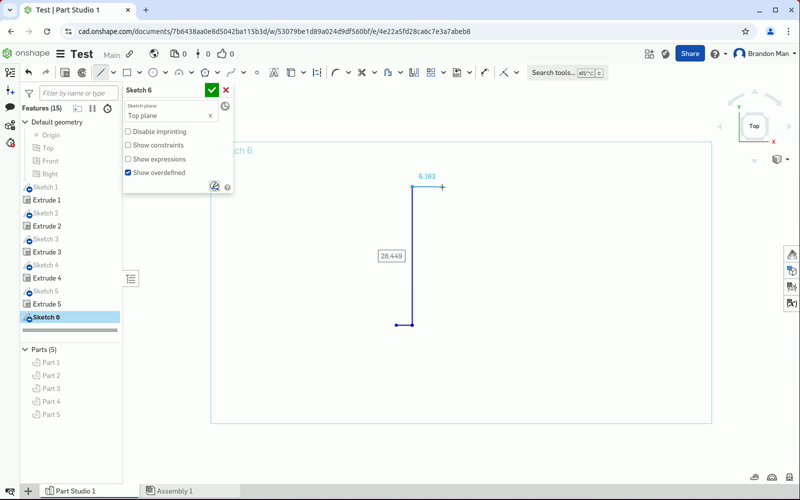
mouse_move(396, 186)
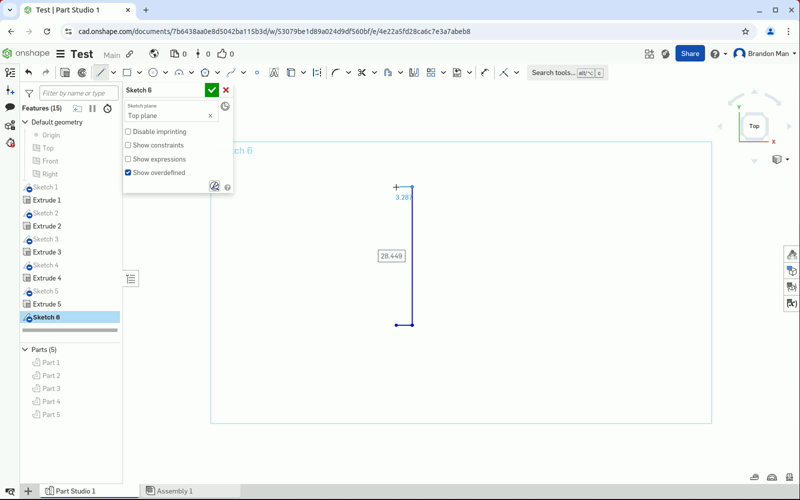
click(396, 186)
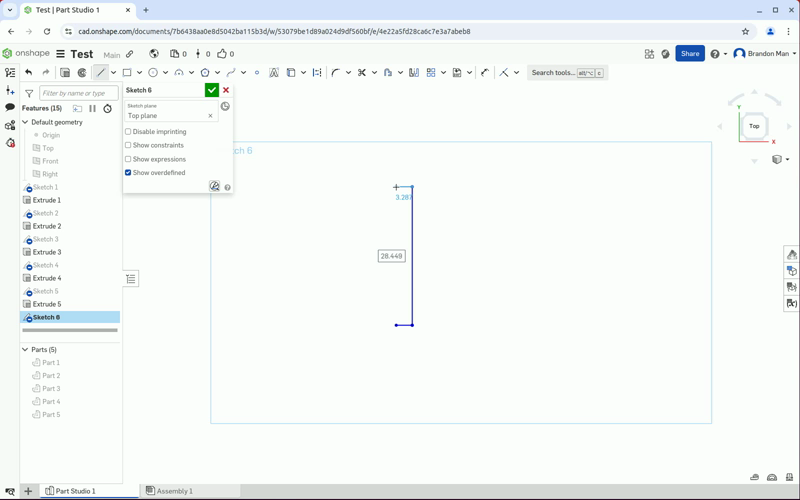
key_up(shift)
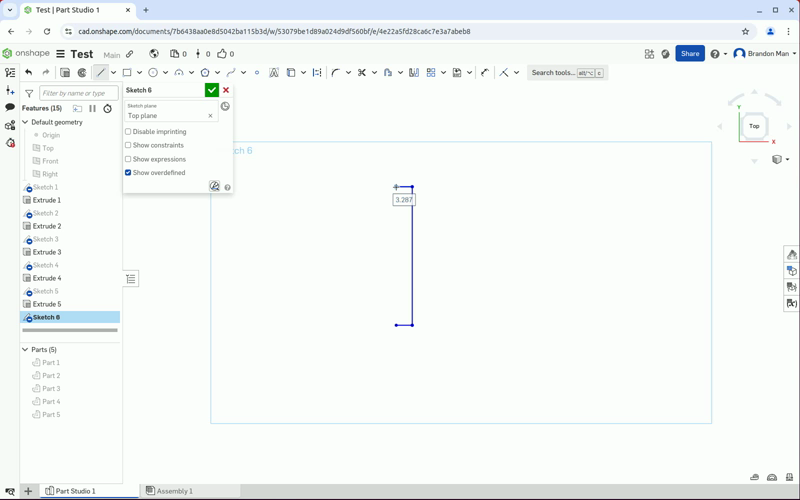
key_down(shift)
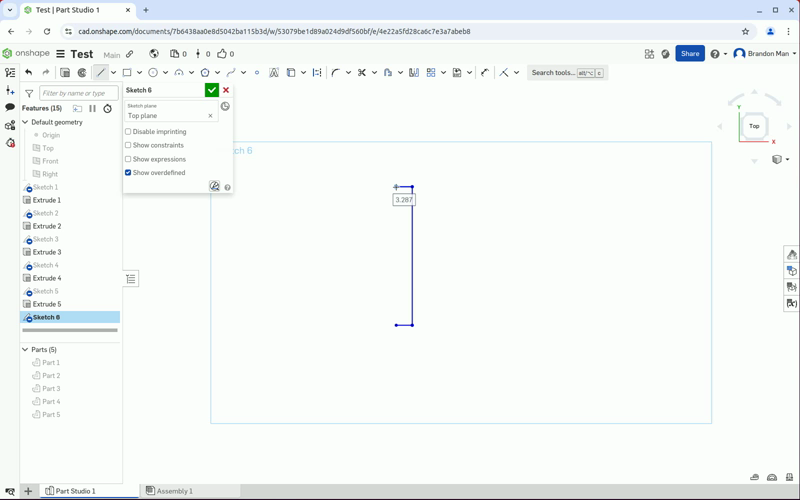
mouse_move(396, 325)
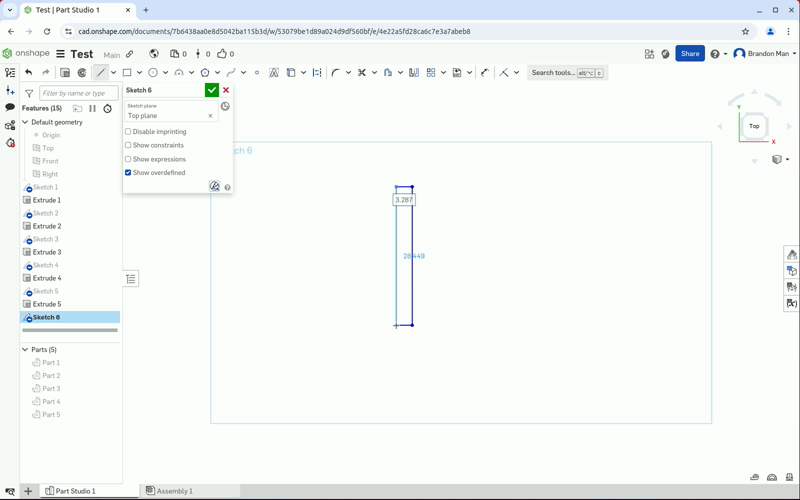
key_up(shift)
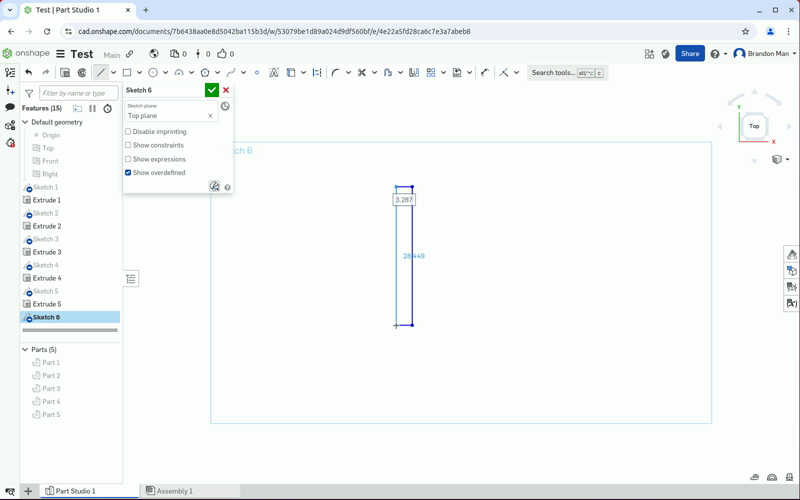
click(396, 325)
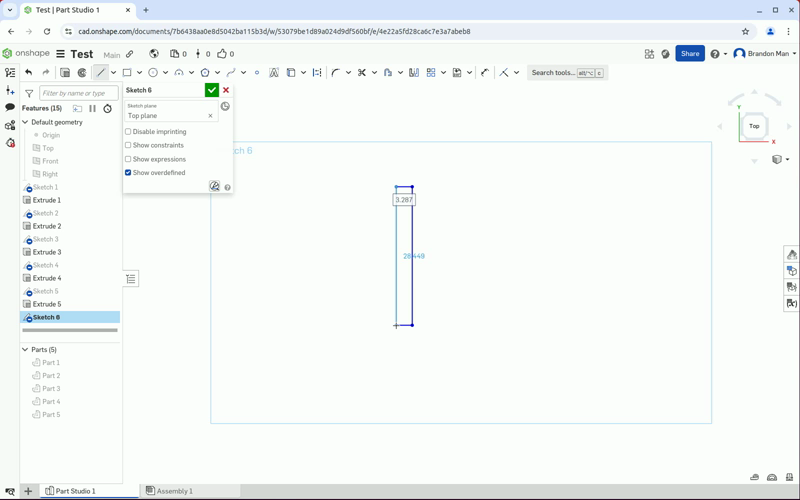
key(esc)
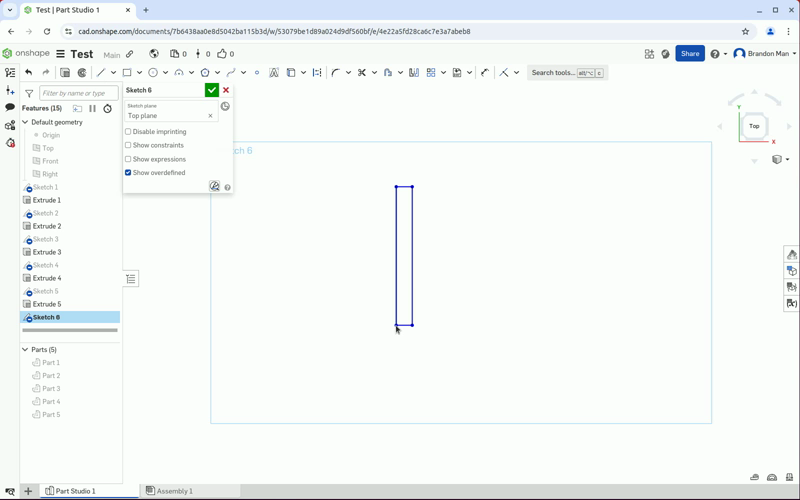
mouse_move(404, 308)
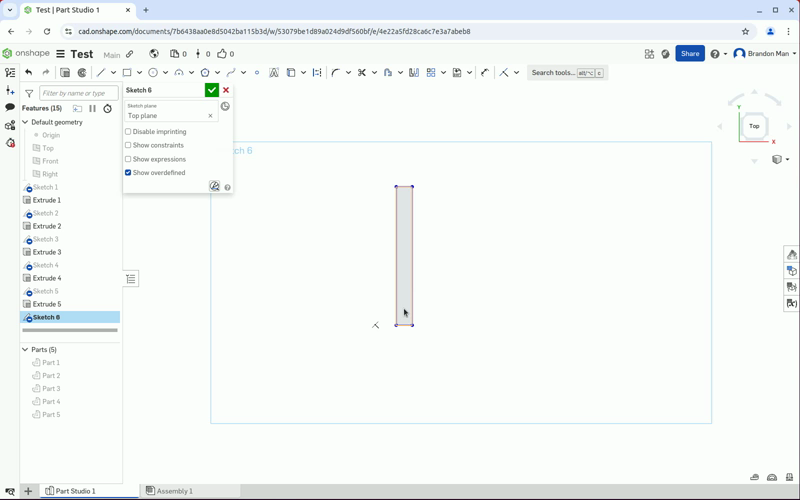
click(404, 308)
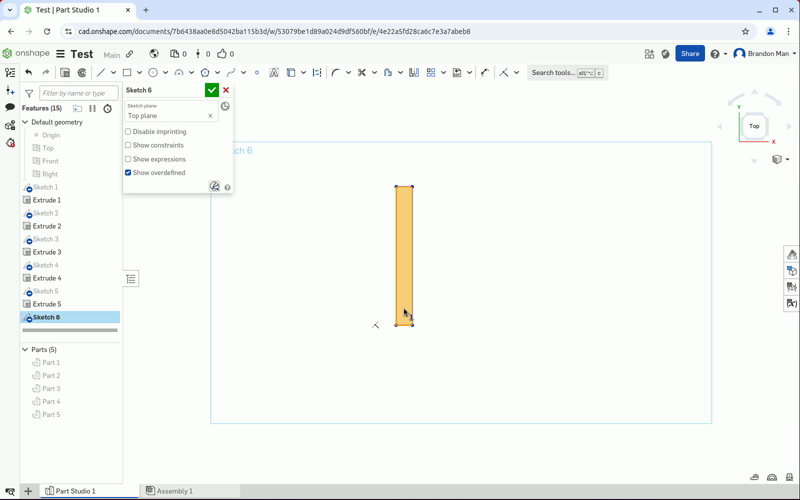
mouse_move(73, 352)
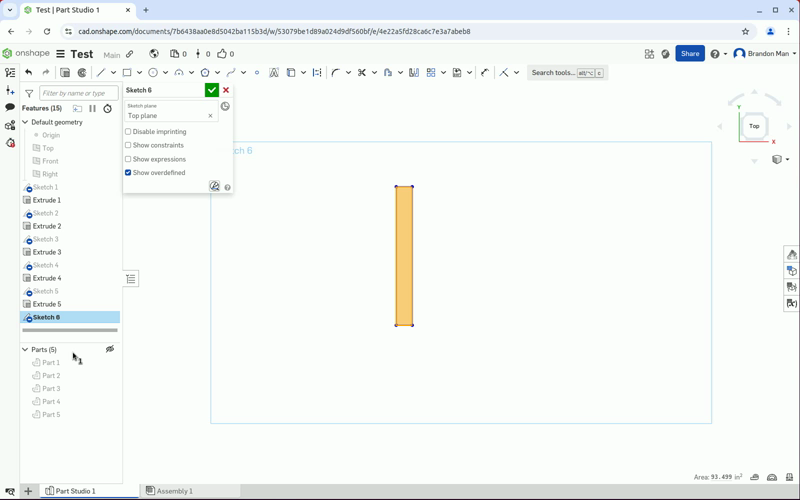
key(shift+y)
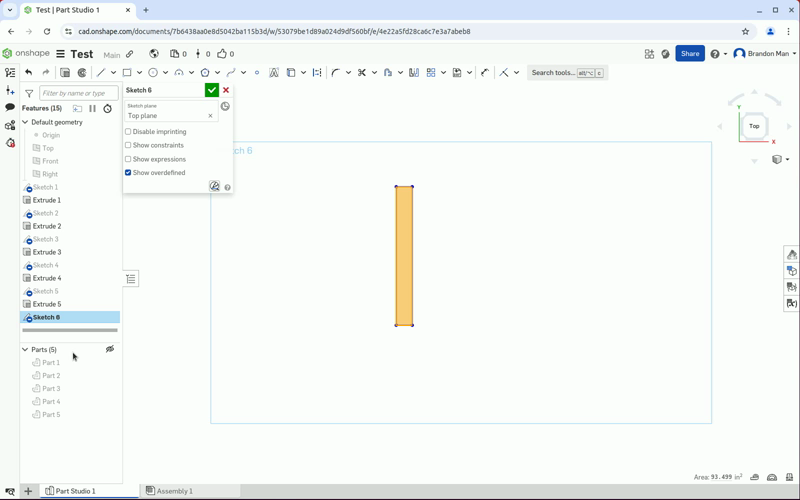
key(shift+e)
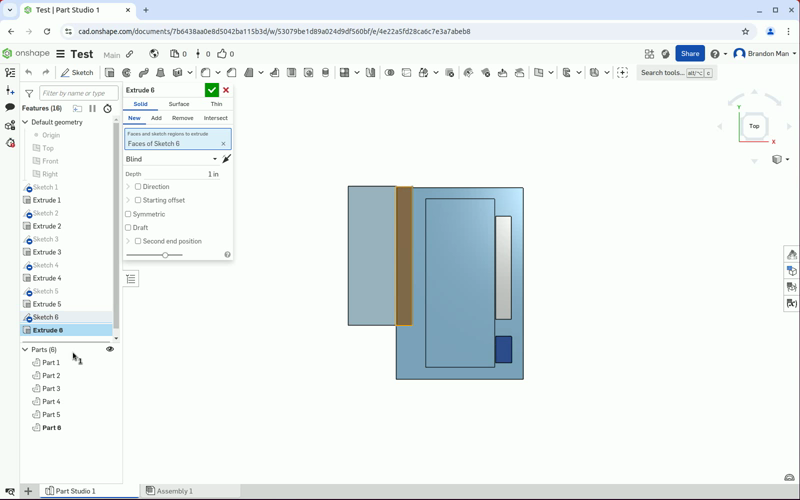
mouse_move(143, 106)
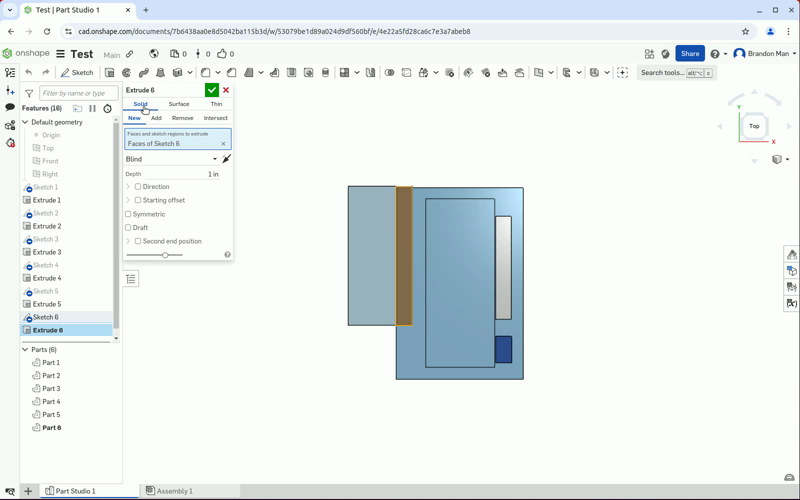
click(143, 106)
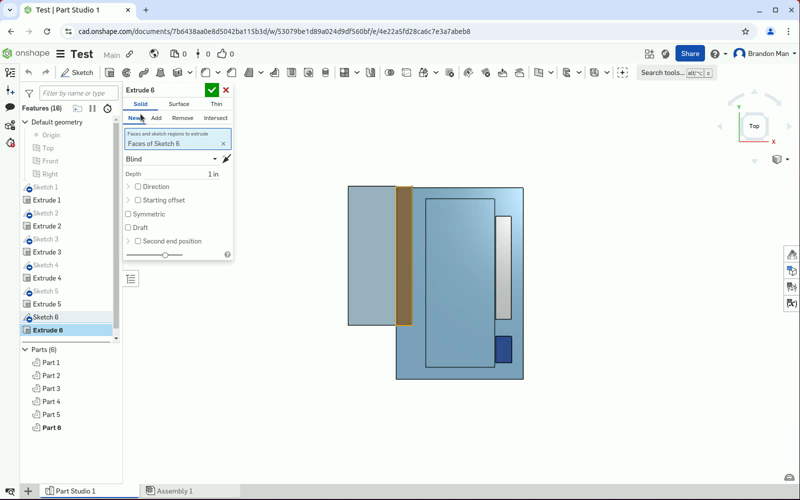
mouse_move(137, 120)
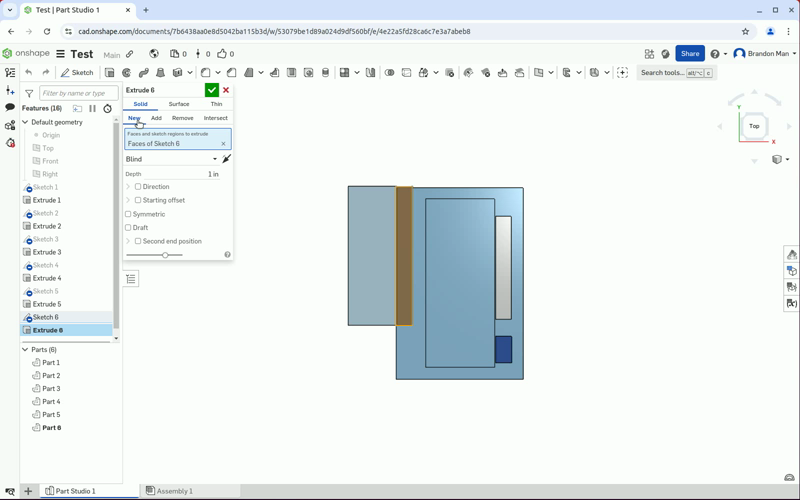
click(137, 120)
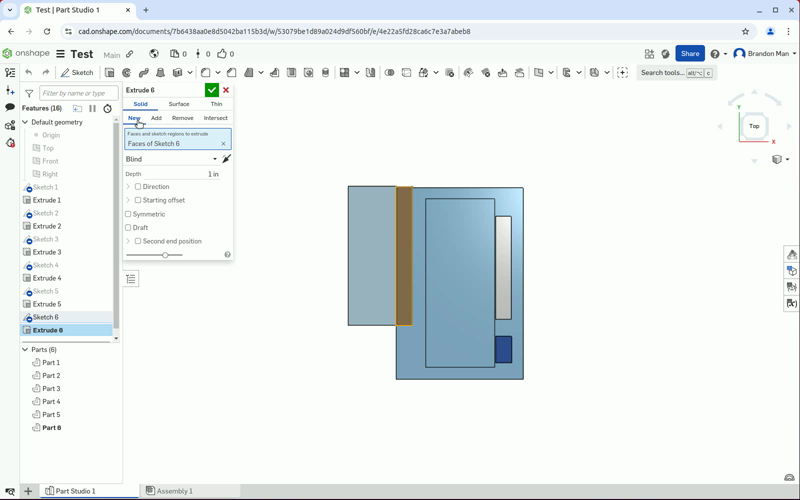
key(tab, 4)
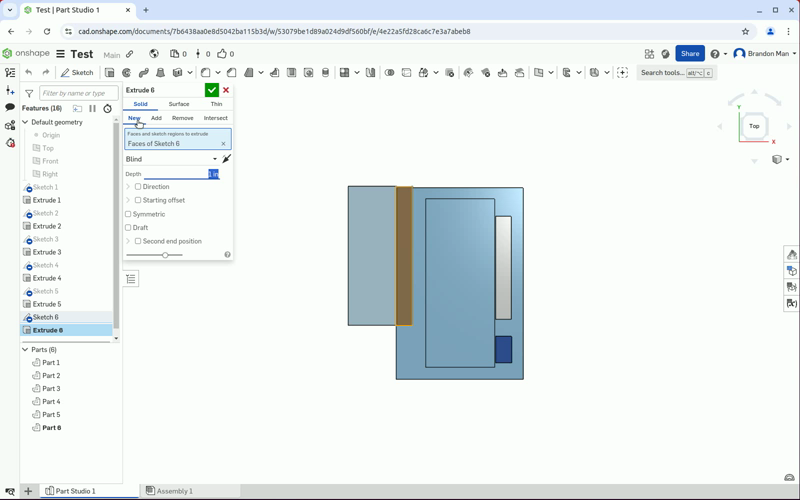
text(7.943)
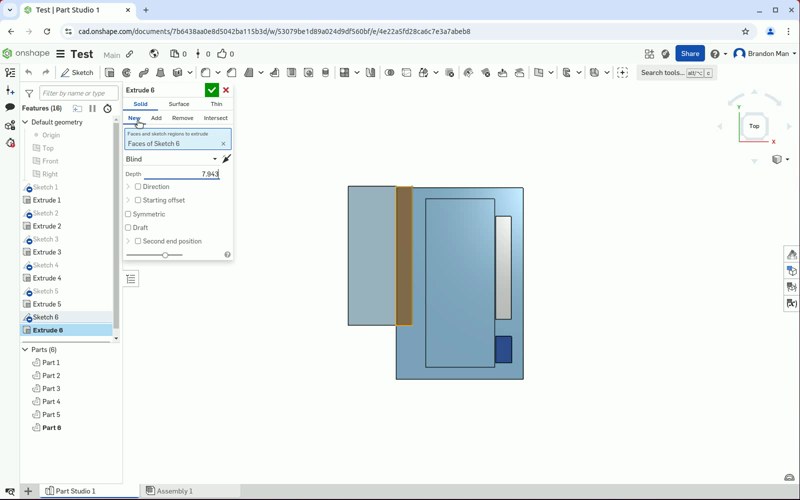
key(enter)
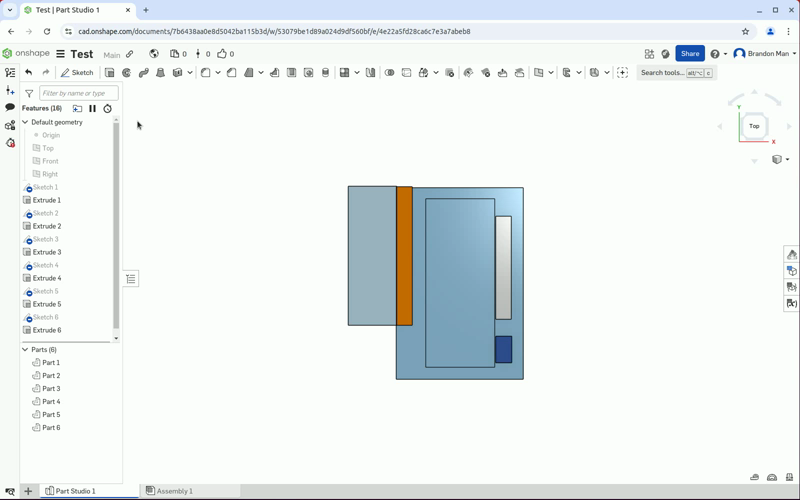
key(shift+h)
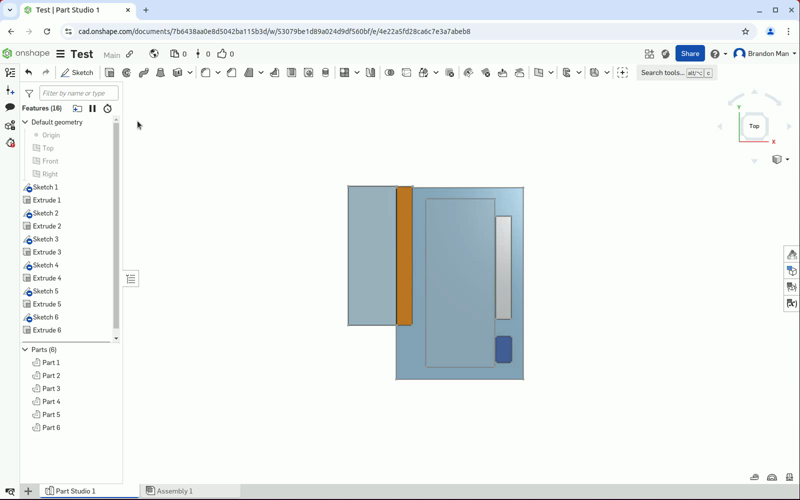
key(shift+h)
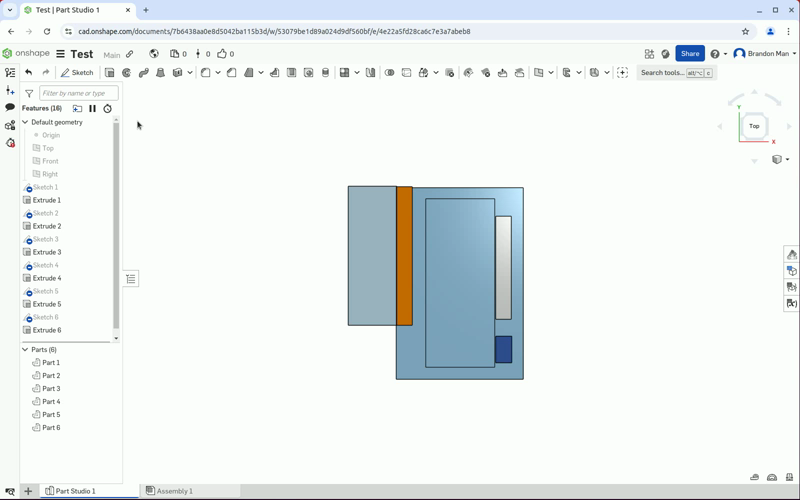
mouse_move(69, 189)
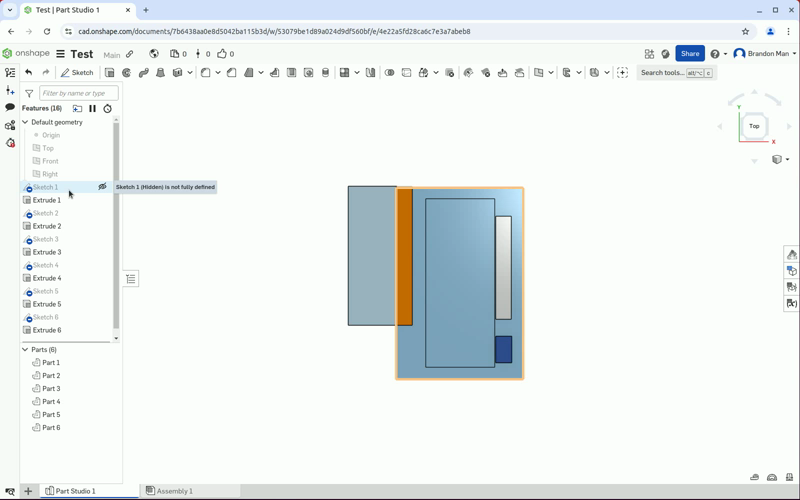
click(69, 189)
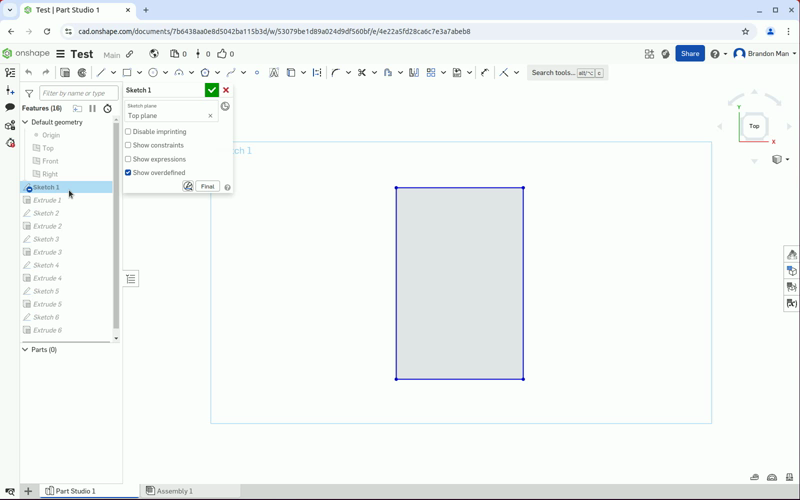
mouse_move(229, 92)
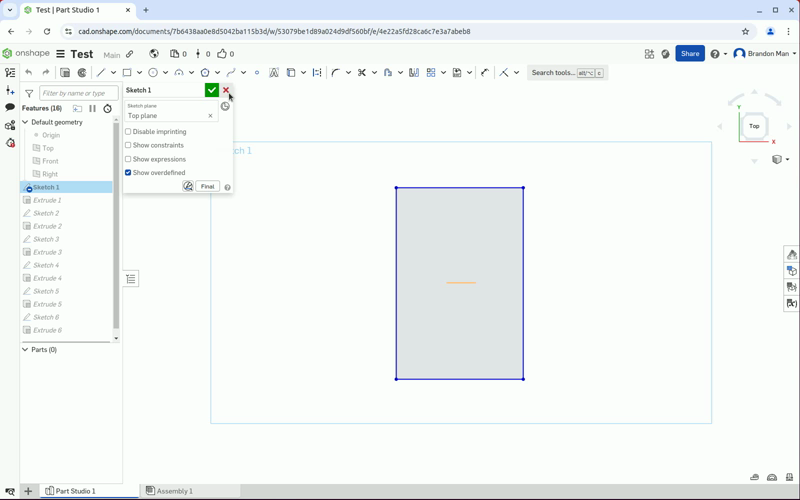
click(229, 92)
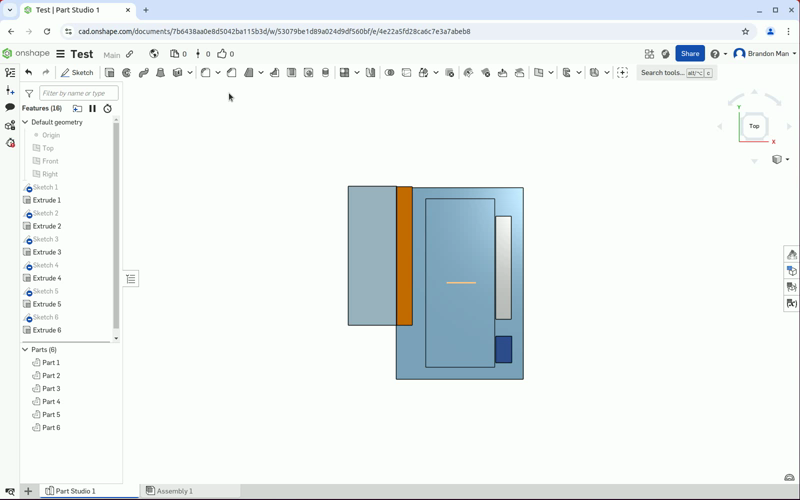
mouse_move(73, 352)
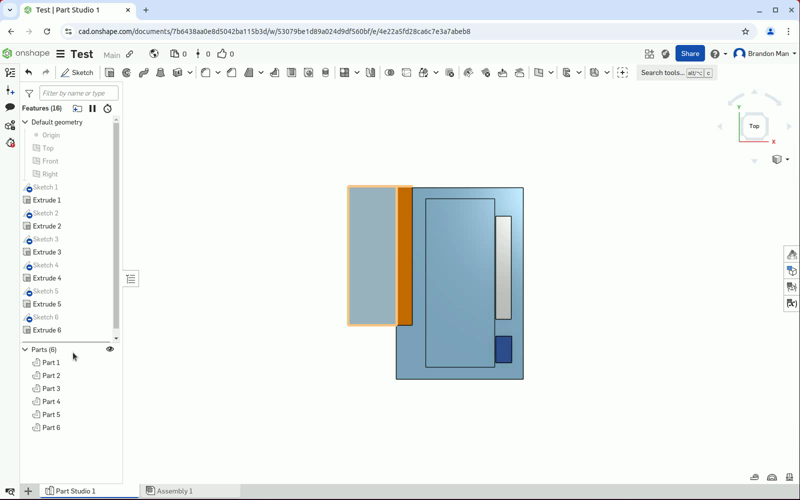
key(y)
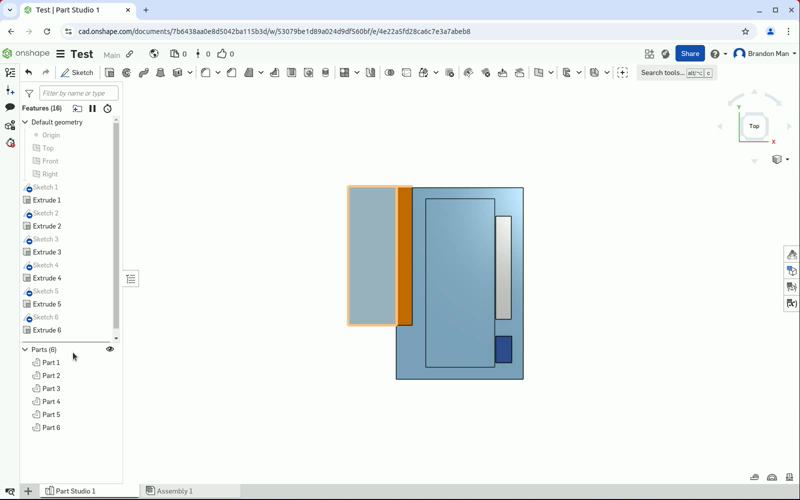
key(shift+p)
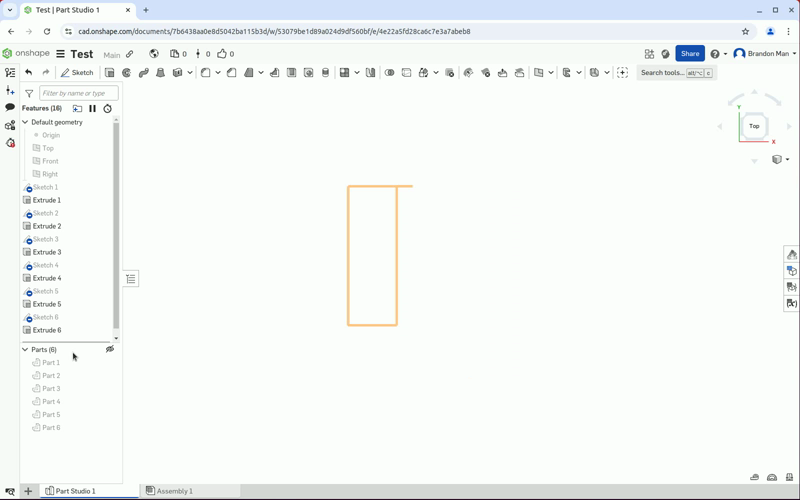
key(space)
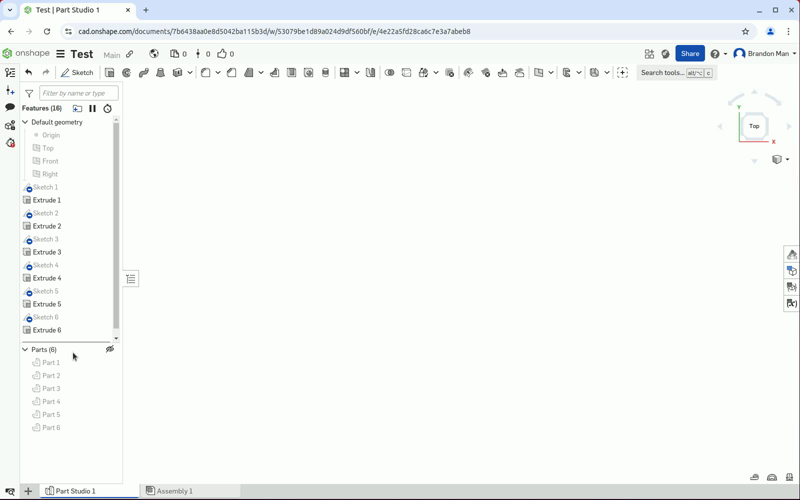
key_down(shift)
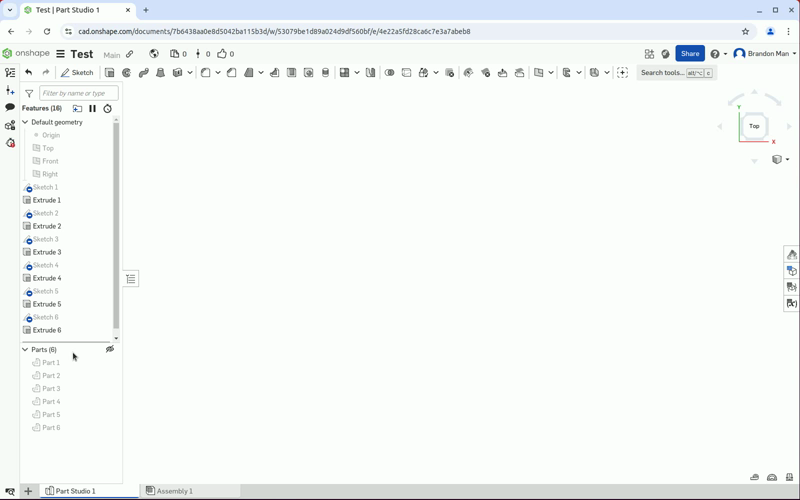
key(up)
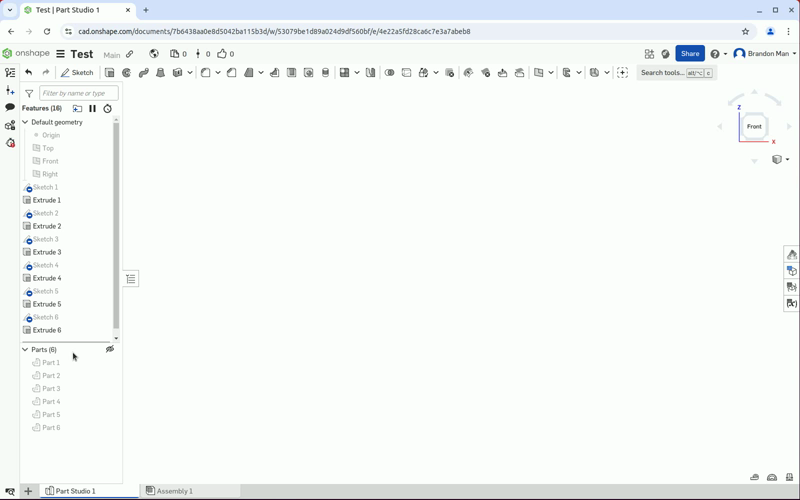
key_up(shift)
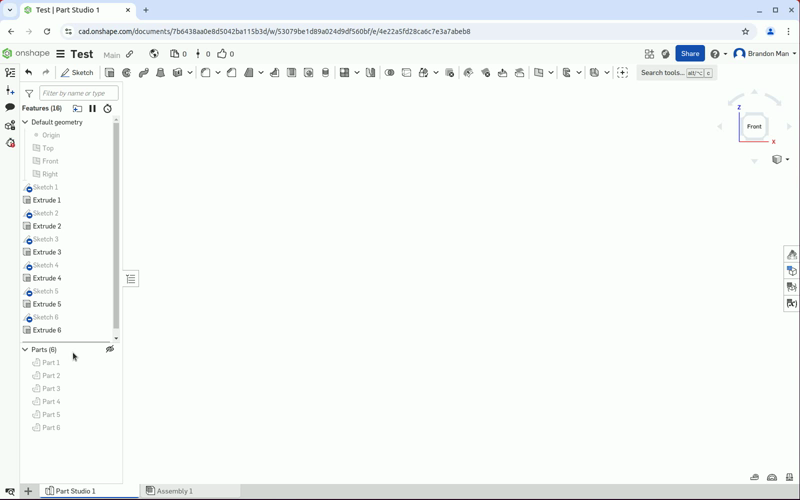
key(space)
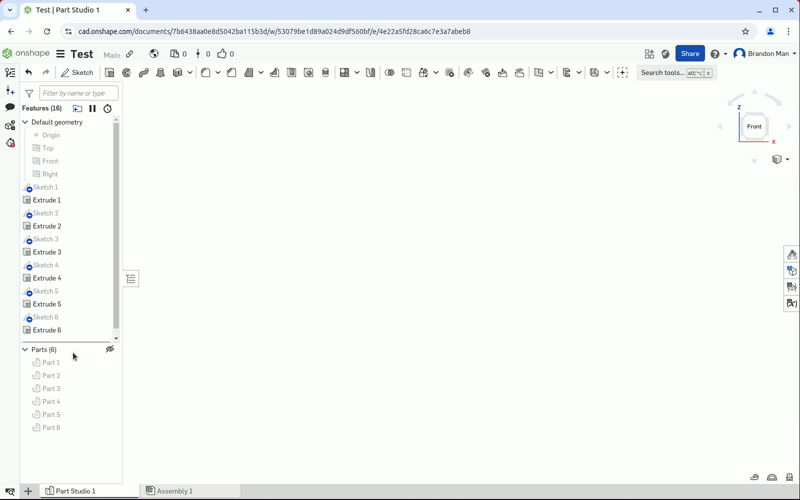
key_down(shift)
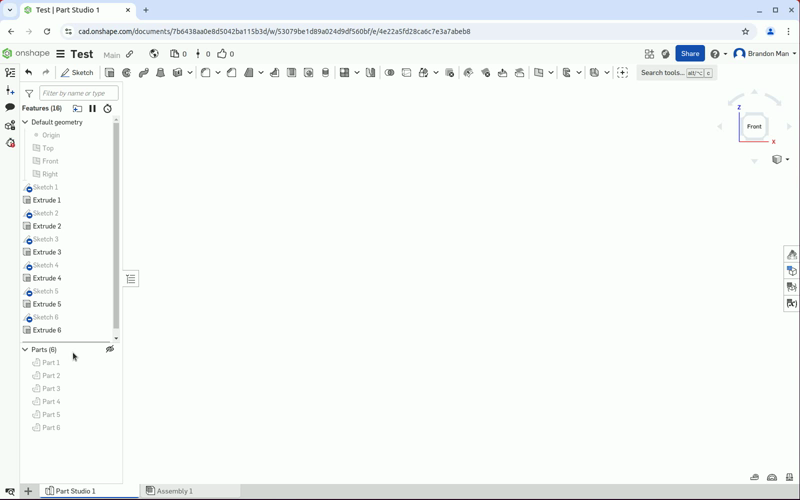
key(left)
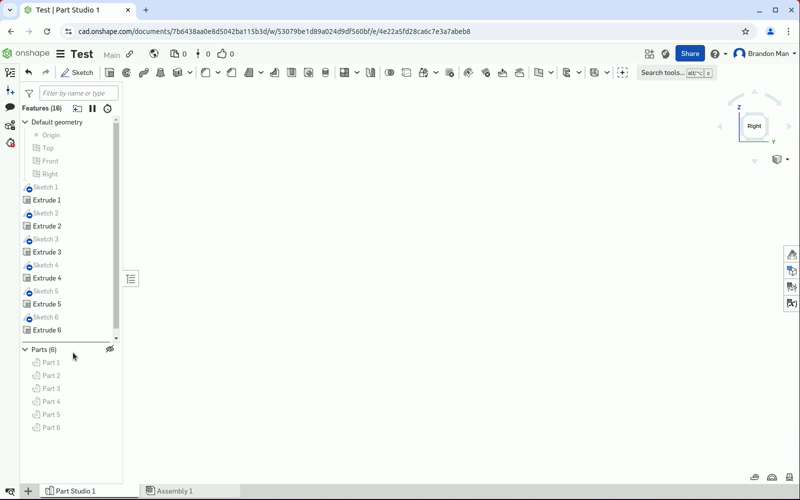
key_up(shift)
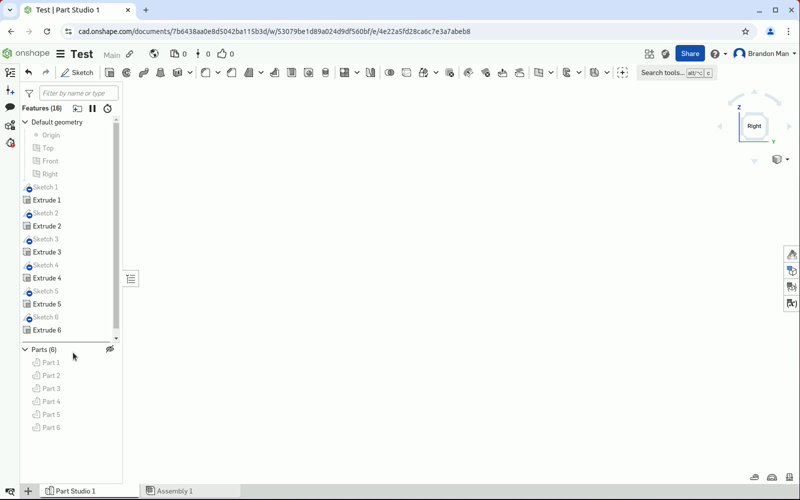
mouse_move(73, 352)
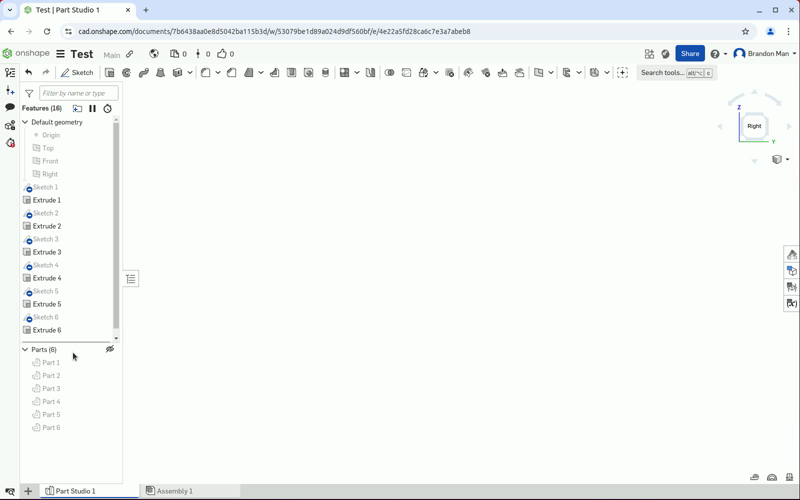
key(shift+y)
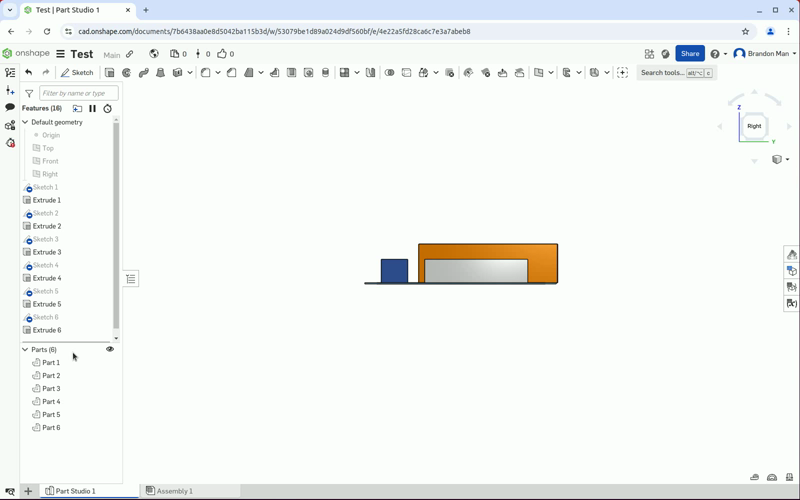
mouse_move(541, 75)
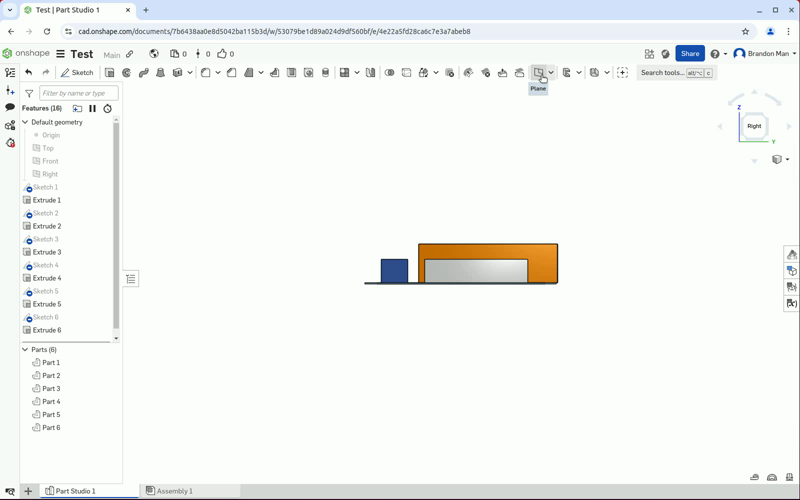
click(541, 75)
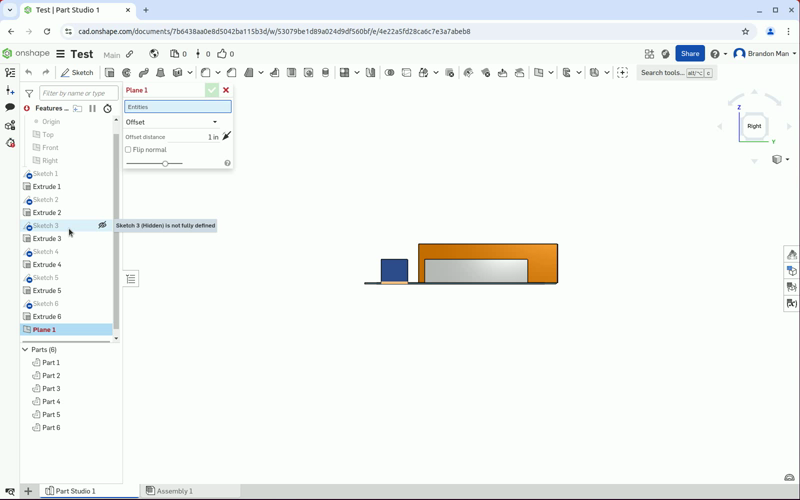
scroll(3)
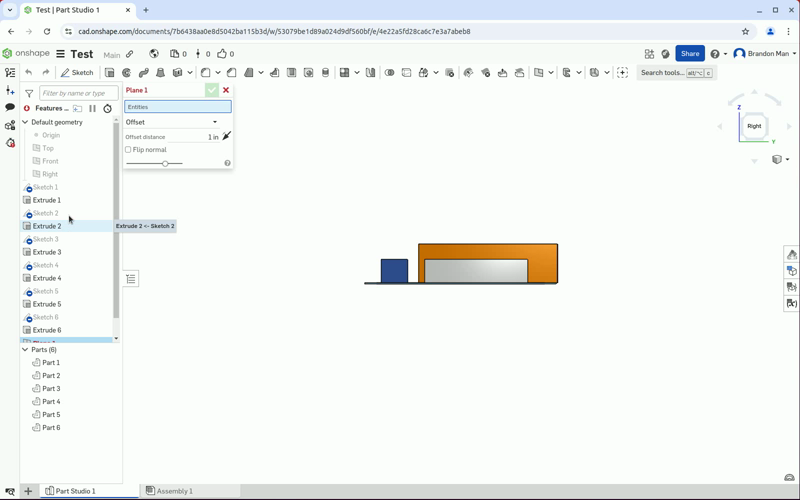
mouse_move(69, 176)
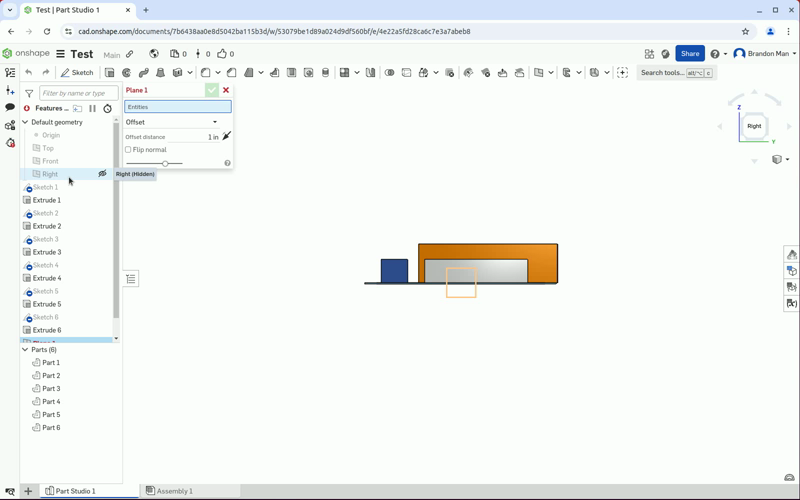
click(69, 176)
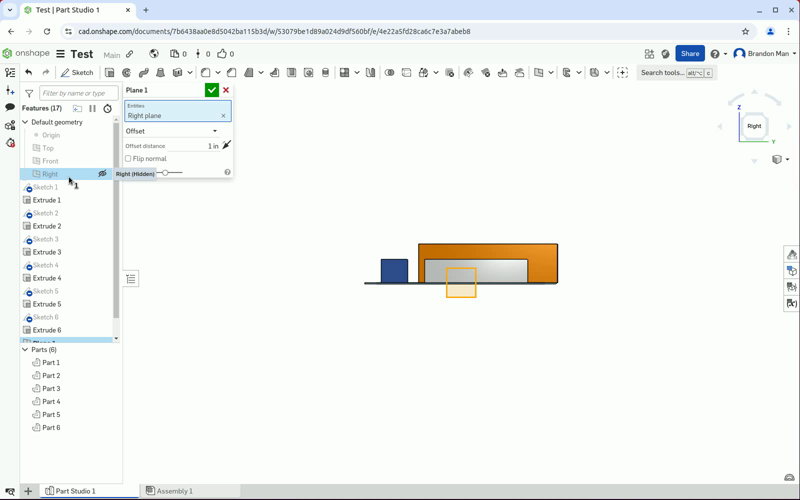
key(tab, 2)
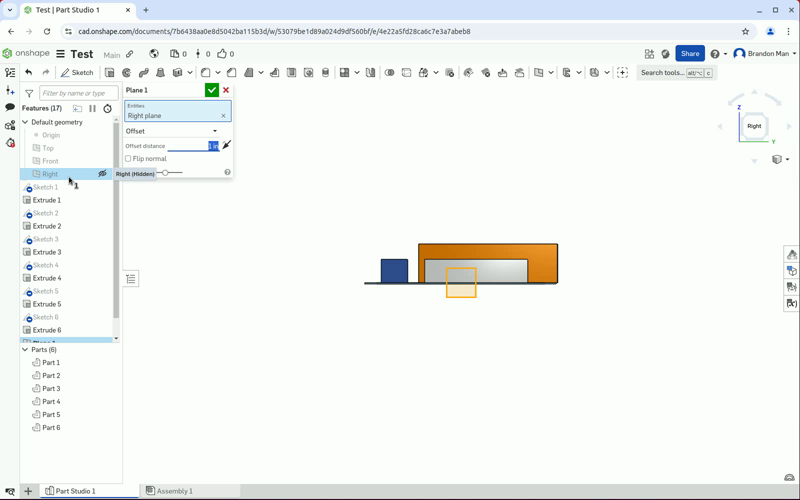
text(9.86)
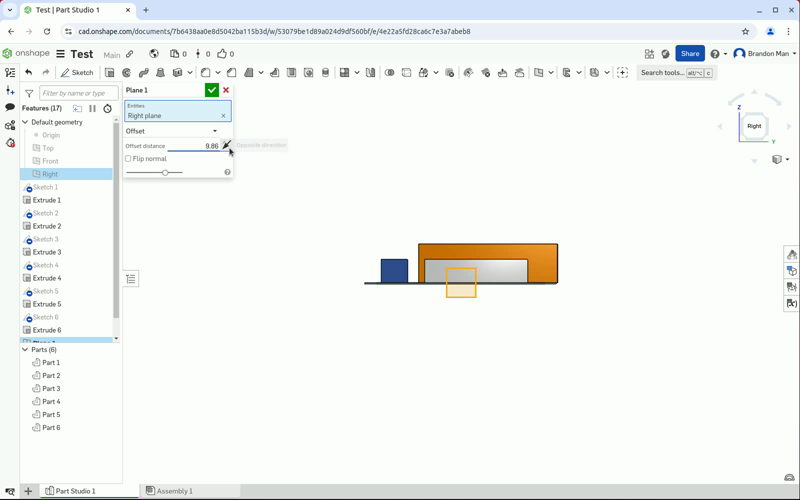
mouse_move(229, 147)
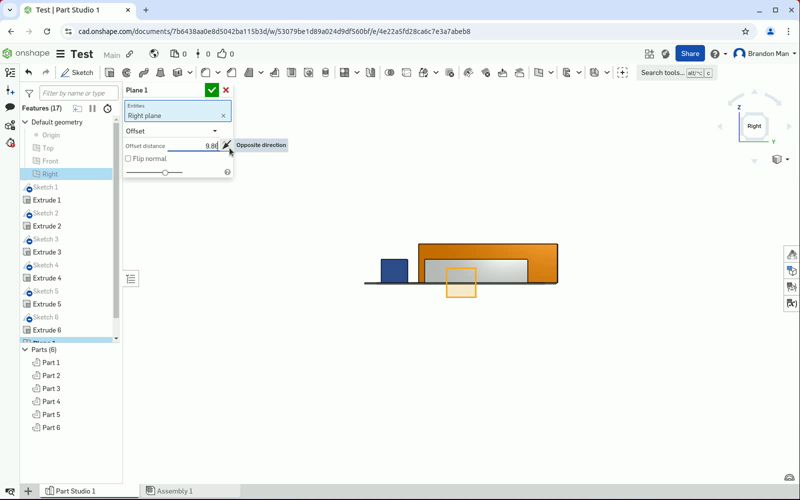
click(229, 147)
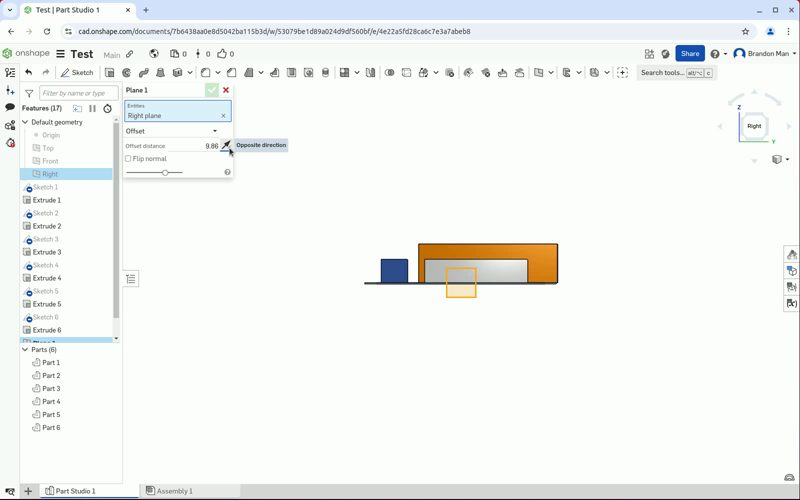
key(enter, 2)
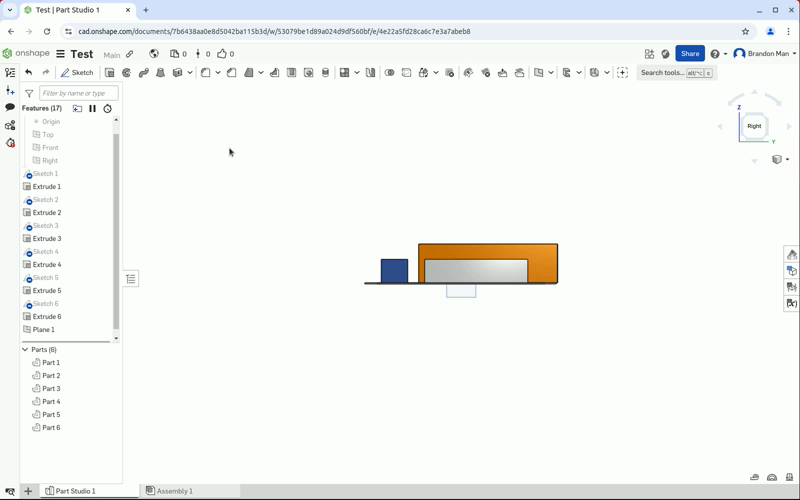
key(shift+s)
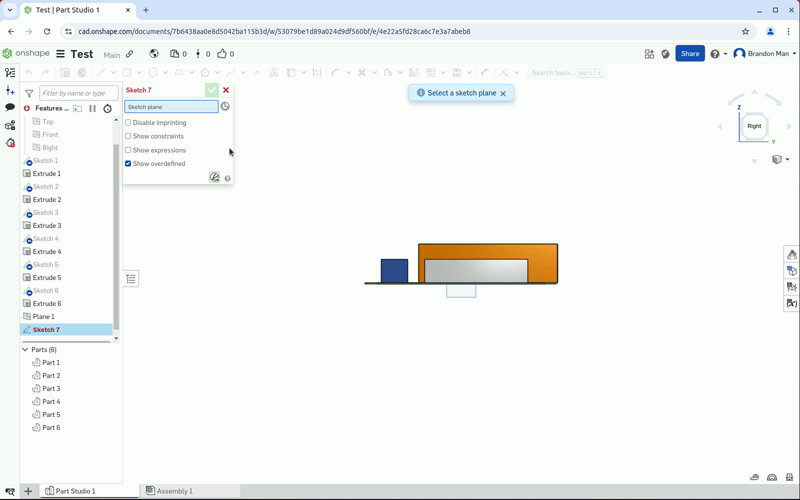
mouse_move(69, 319)
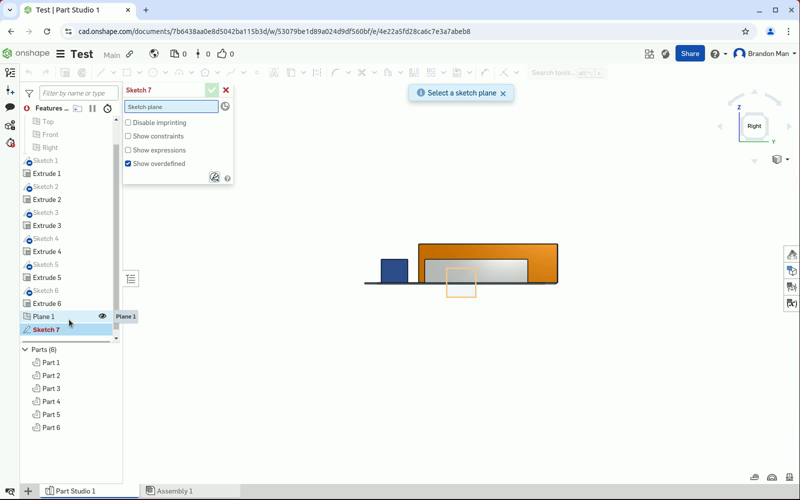
click(69, 319)
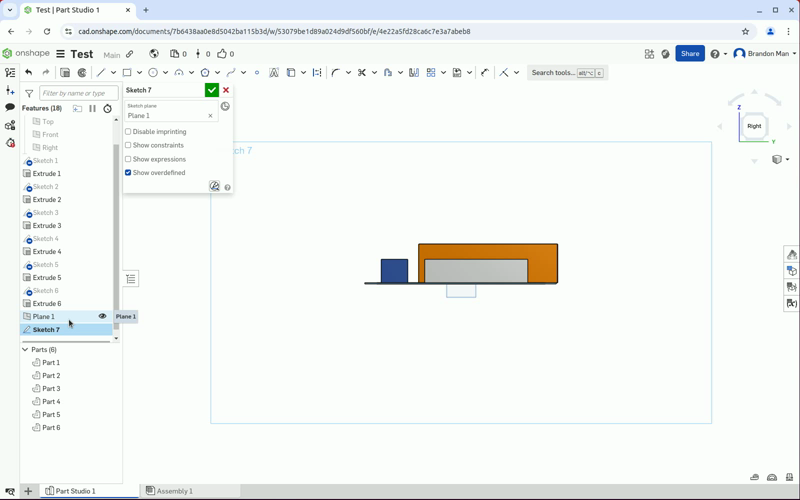
mouse_move(73, 352)
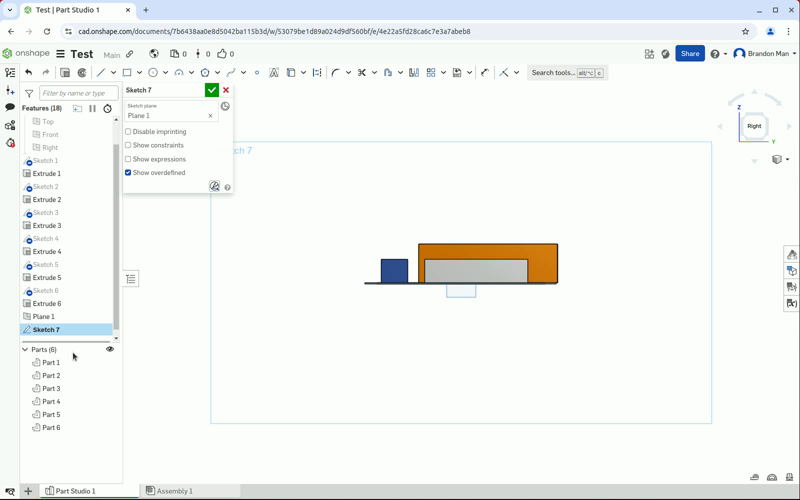
key(y)
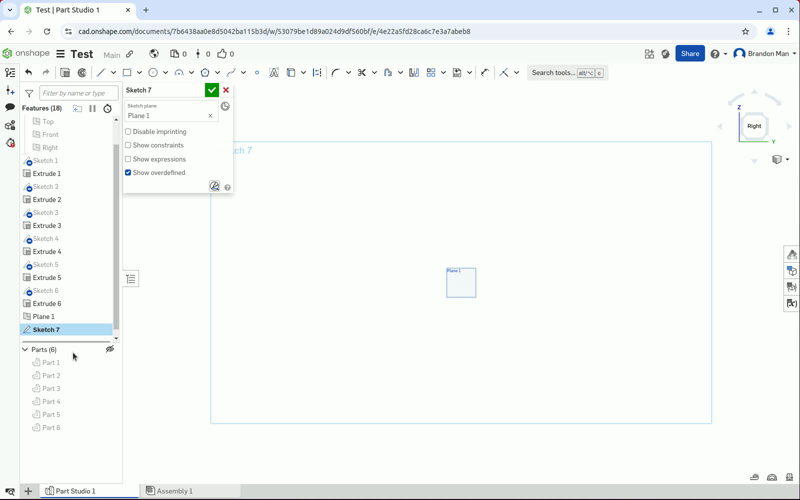
key(l)
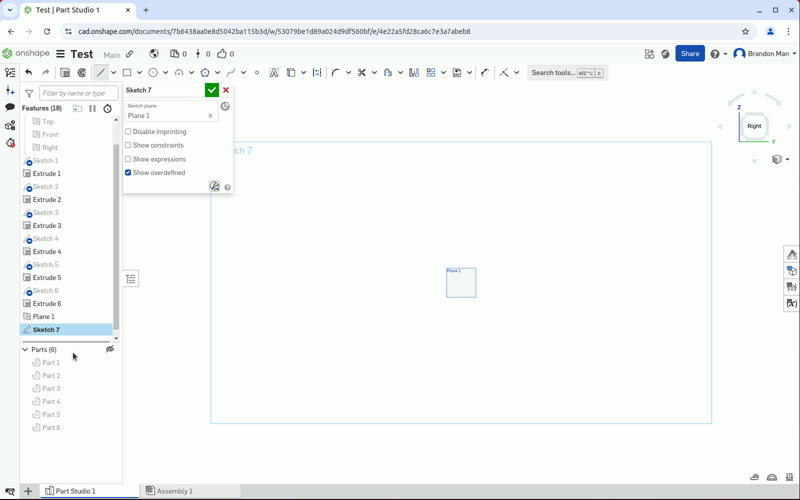
key_down(shift)
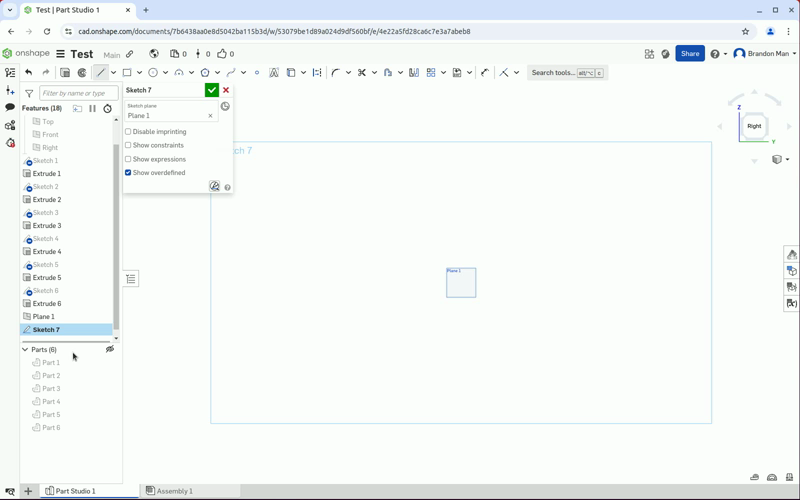
mouse_move(429, 282)
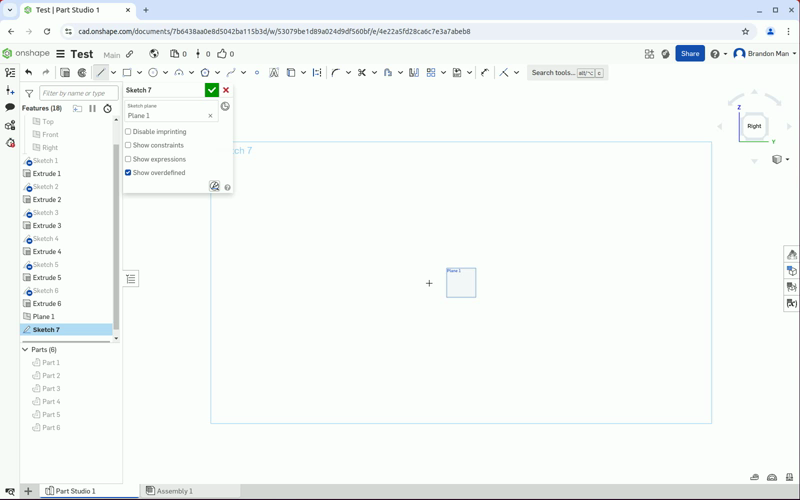
click(429, 282)
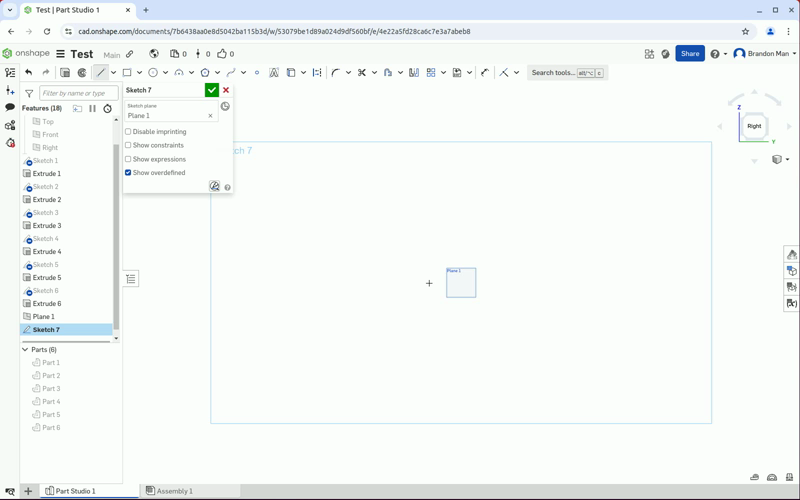
key_up(shift)
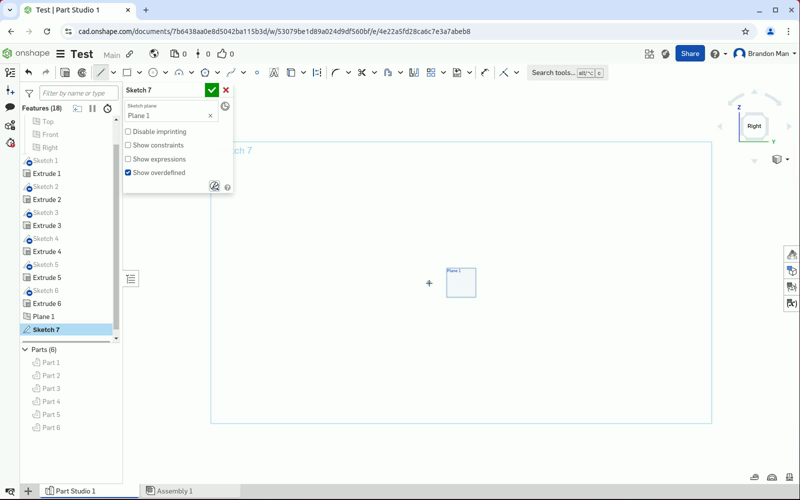
key_down(shift)
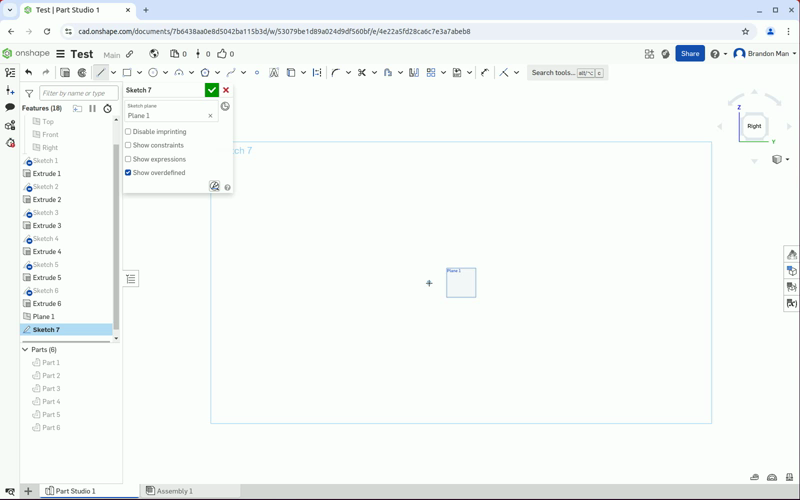
mouse_move(459, 282)
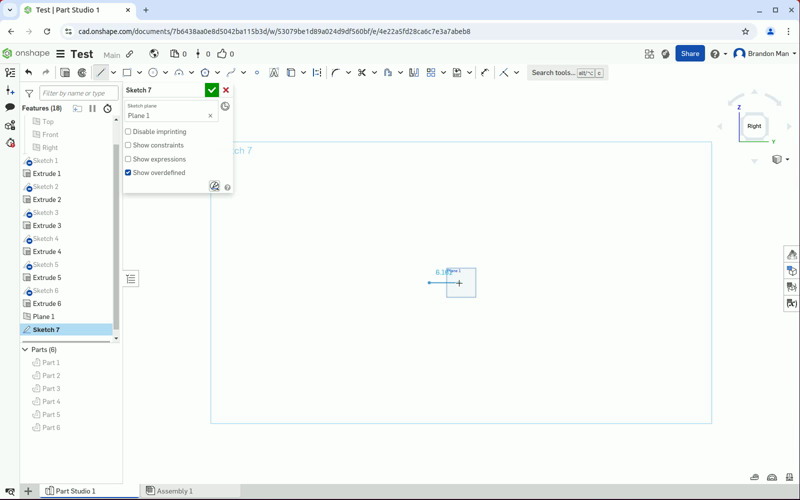
mouse_move(437, 282)
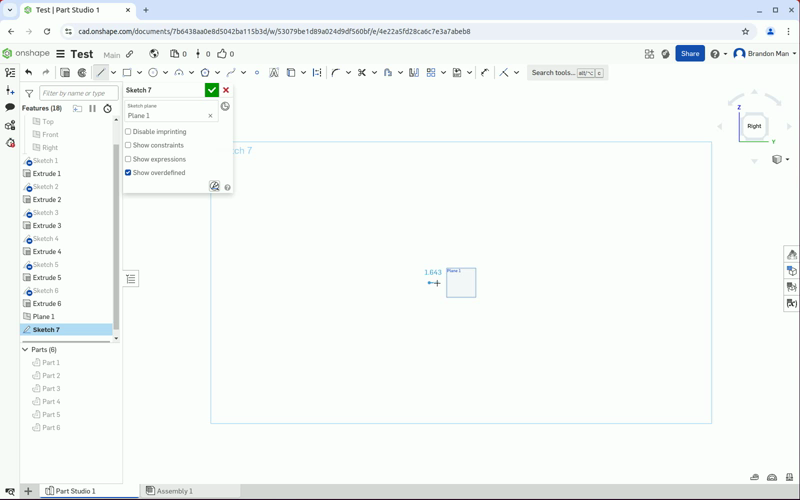
click(437, 282)
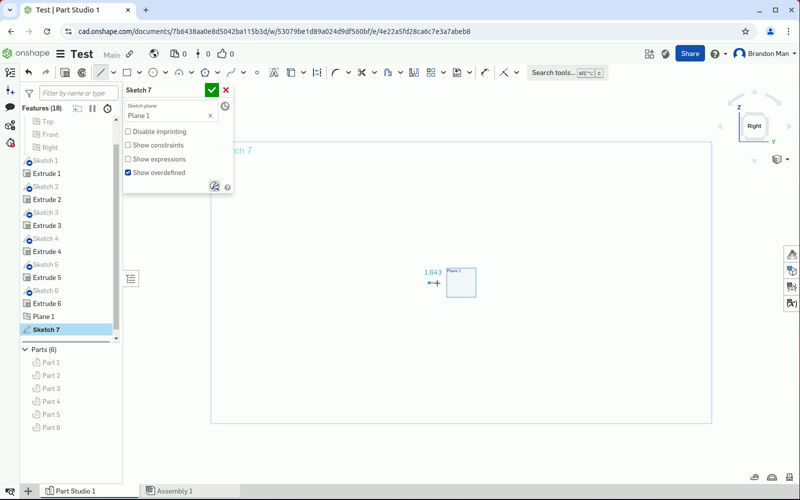
key_up(shift)
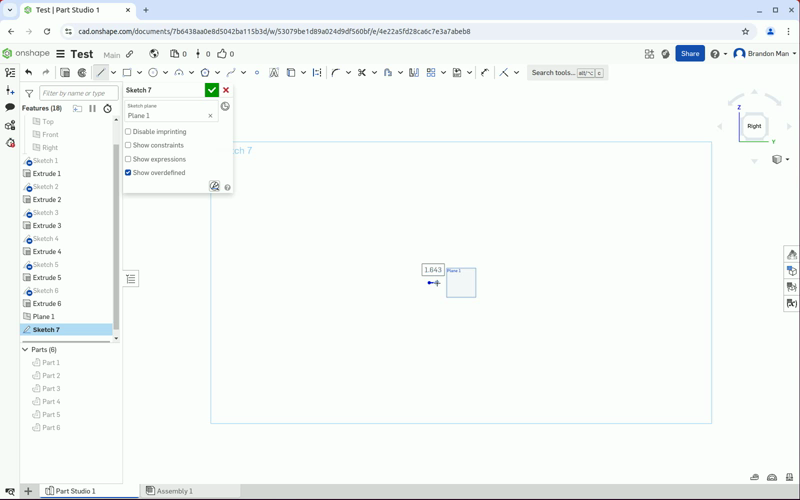
key_down(shift)
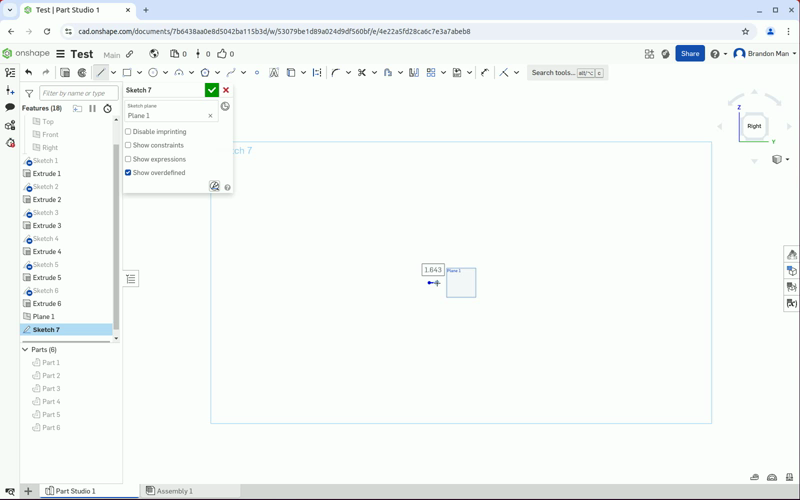
mouse_move(467, 282)
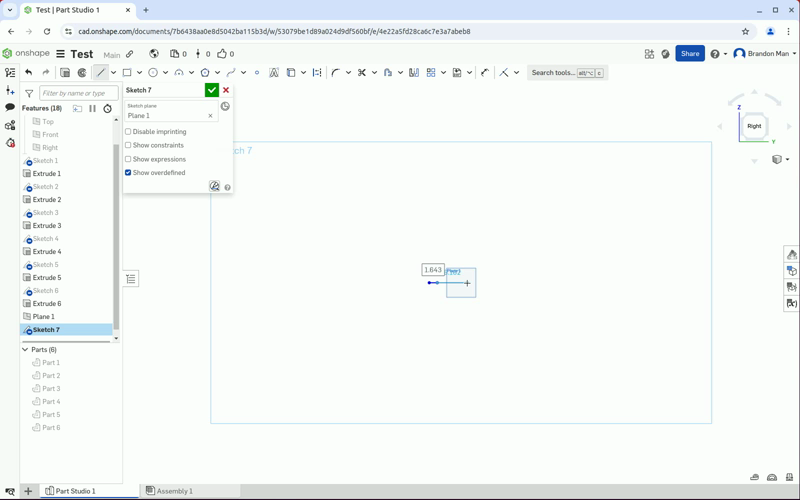
mouse_move(437, 264)
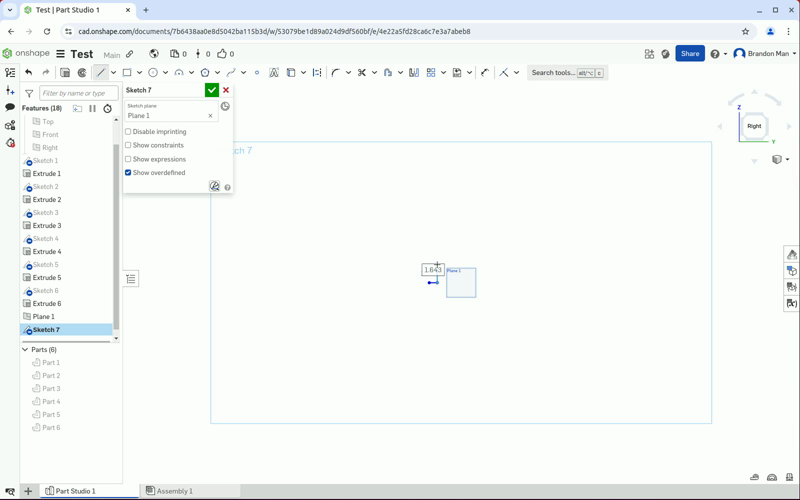
click(437, 264)
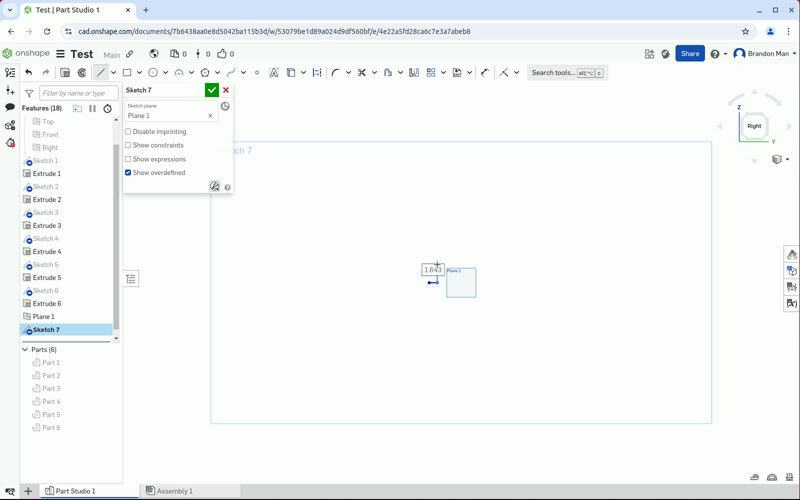
key_up(shift)
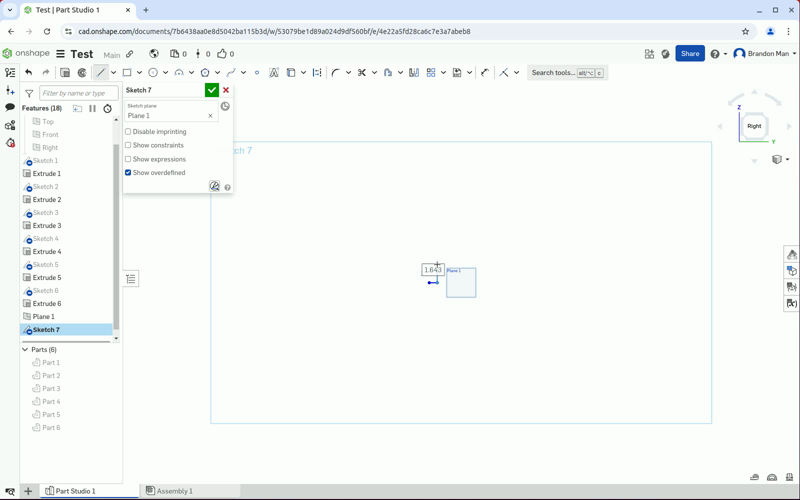
key_down(shift)
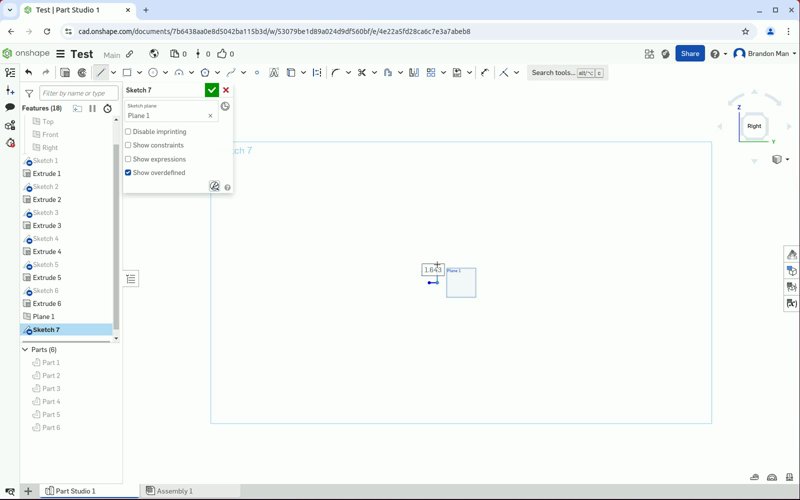
mouse_move(467, 264)
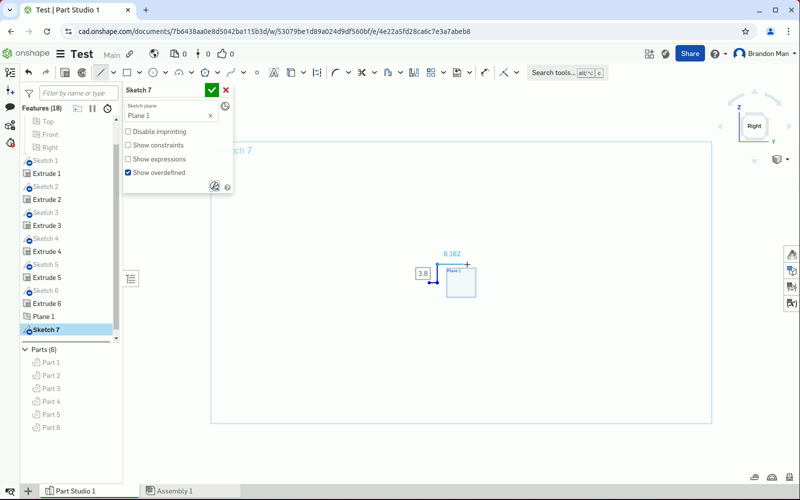
mouse_move(429, 264)
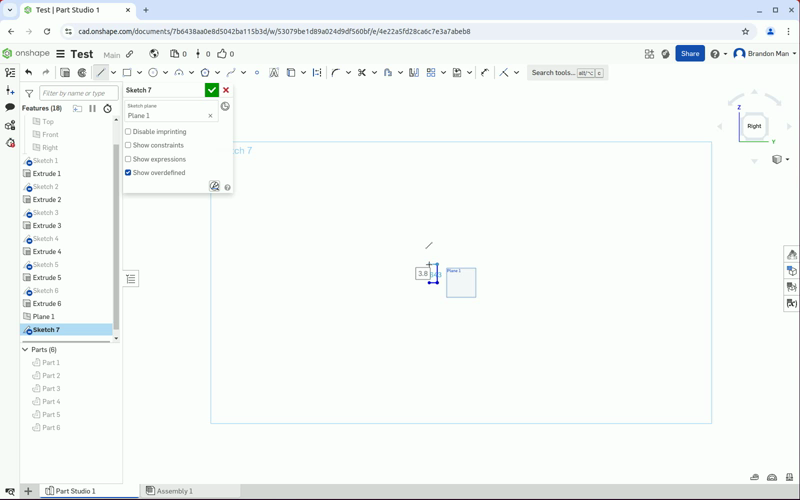
click(429, 264)
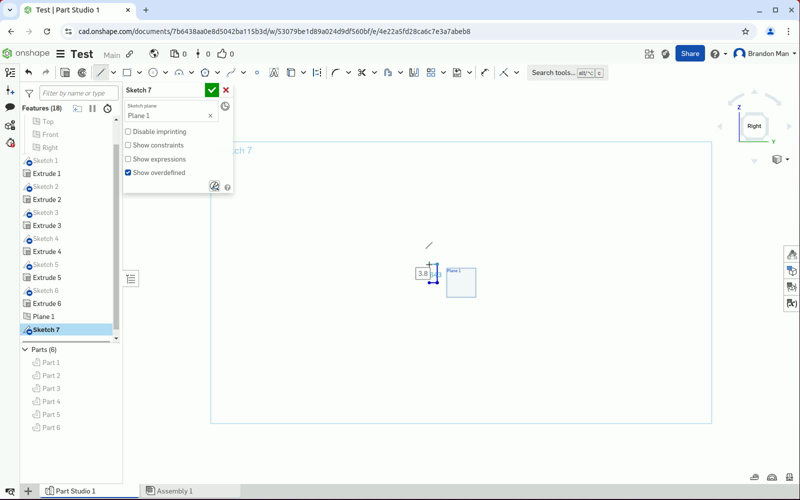
key_up(shift)
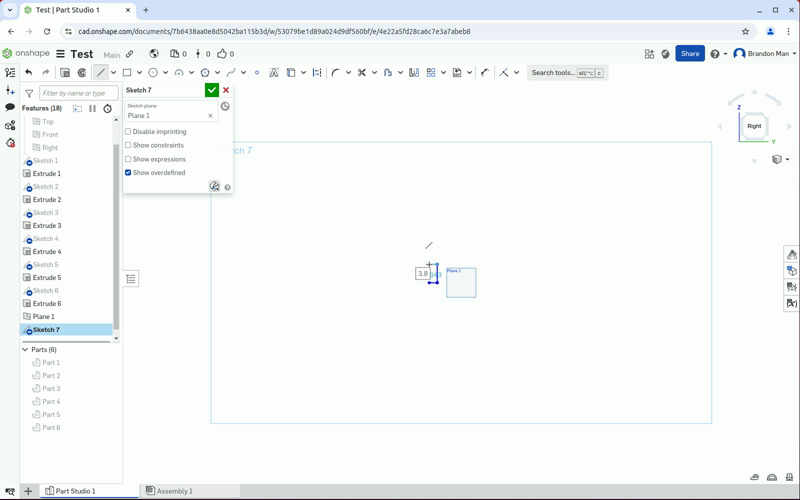
mouse_move(459, 264)
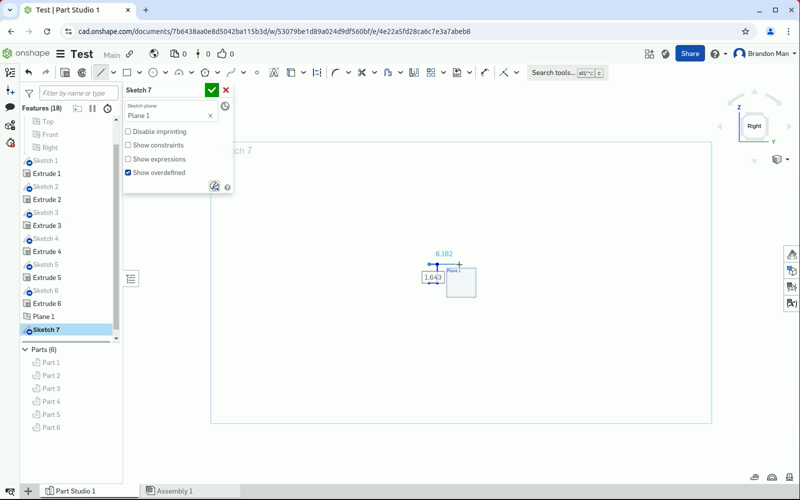
key_down(shift)
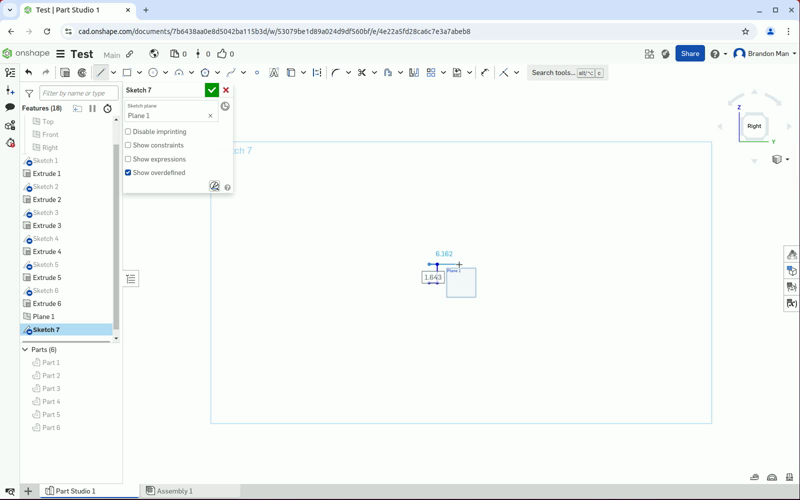
mouse_move(429, 282)
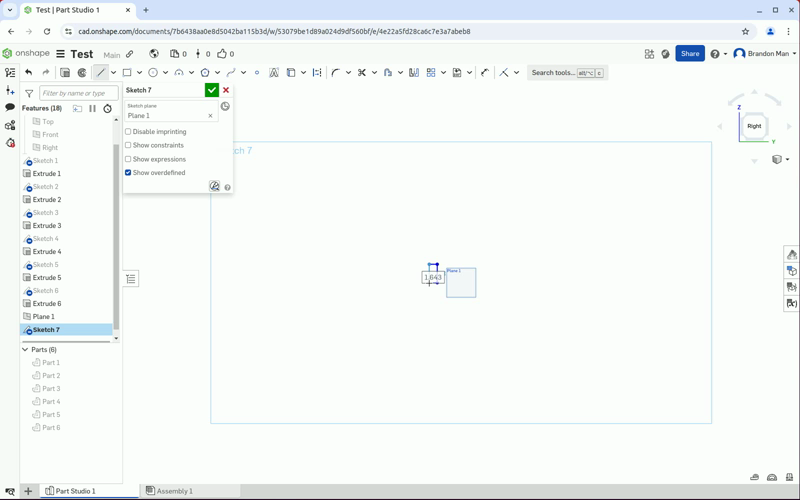
key_up(shift)
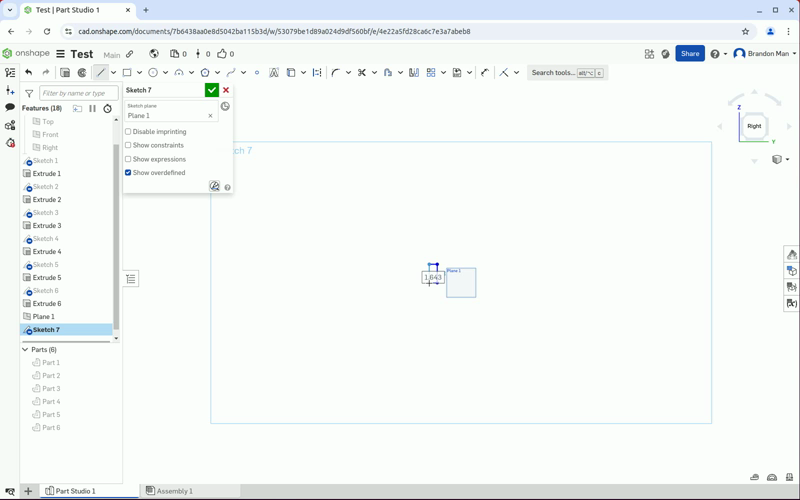
click(429, 282)
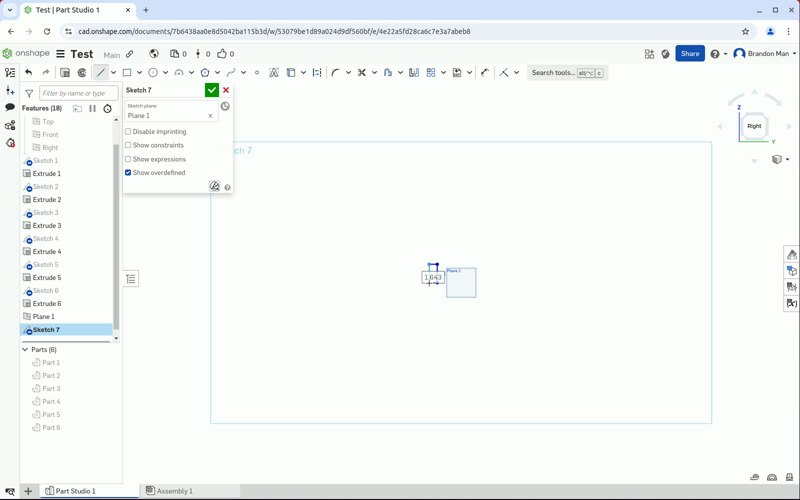
key(esc)
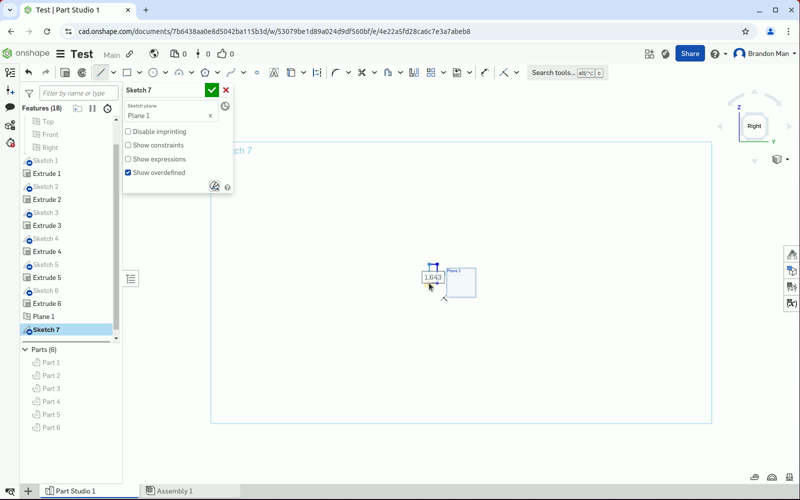
mouse_move(431, 272)
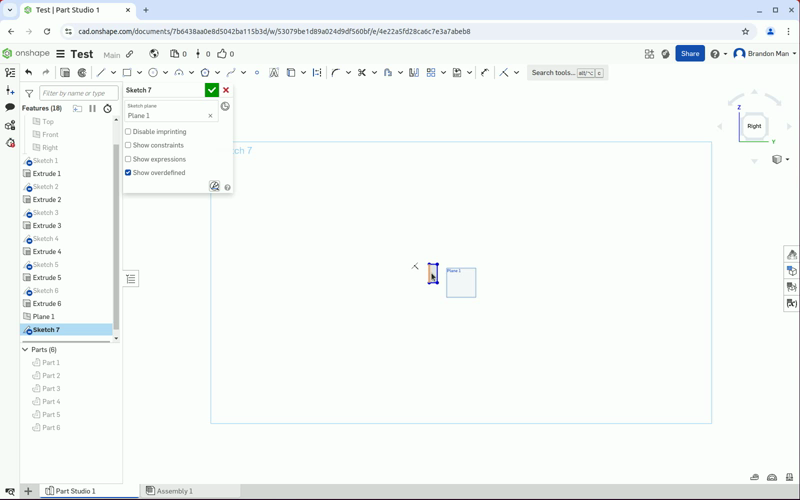
scroll(6)
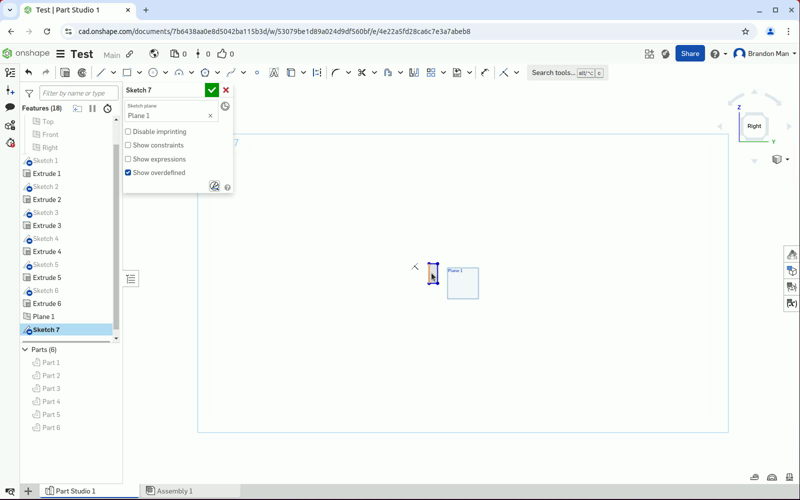
scroll(6)
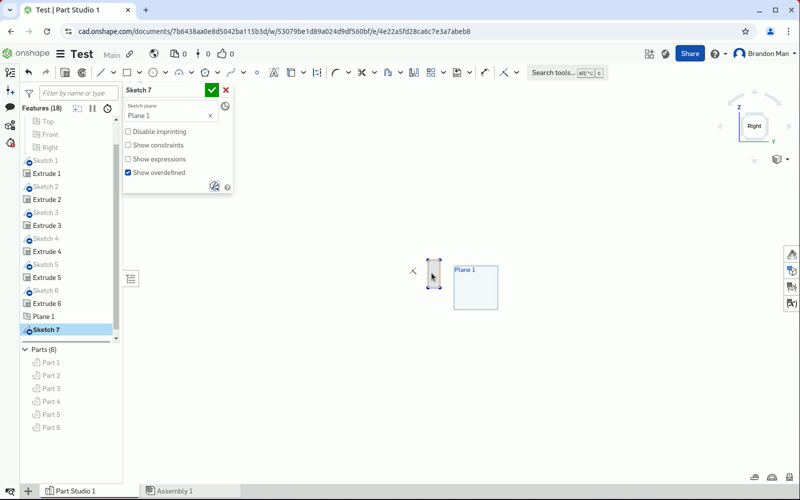
scroll(6)
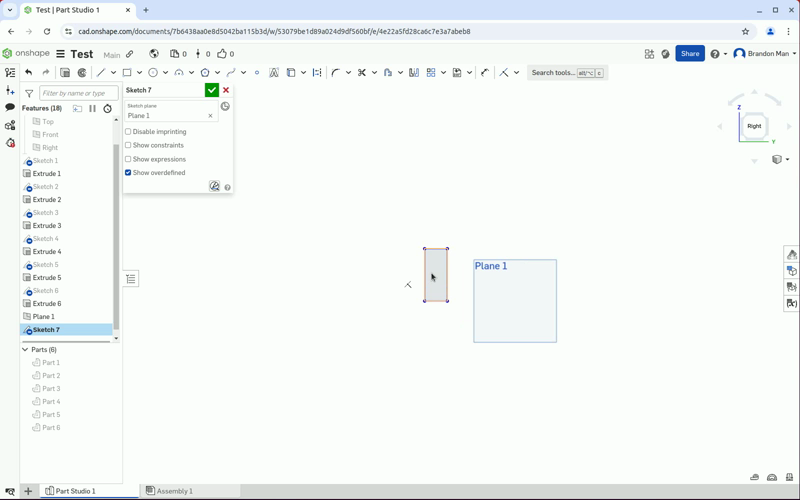
scroll(6)
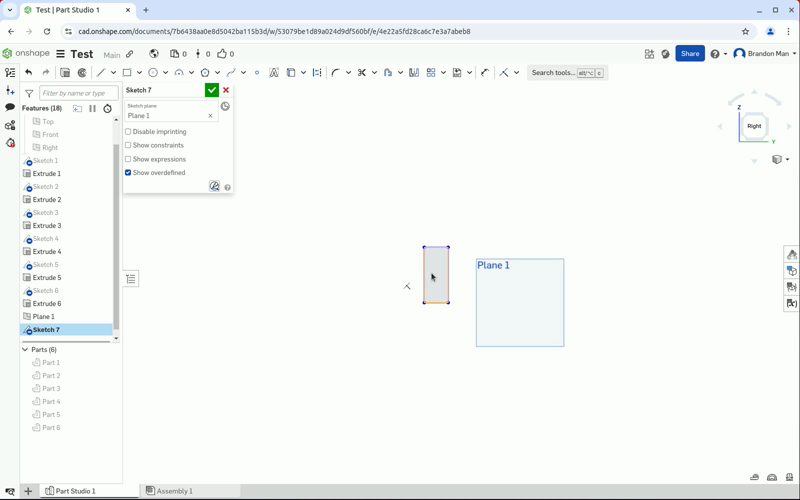
scroll(6)
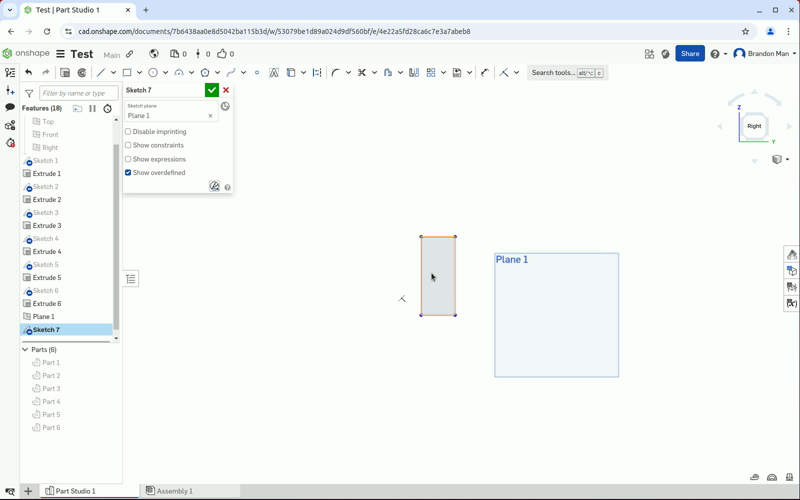
scroll(6)
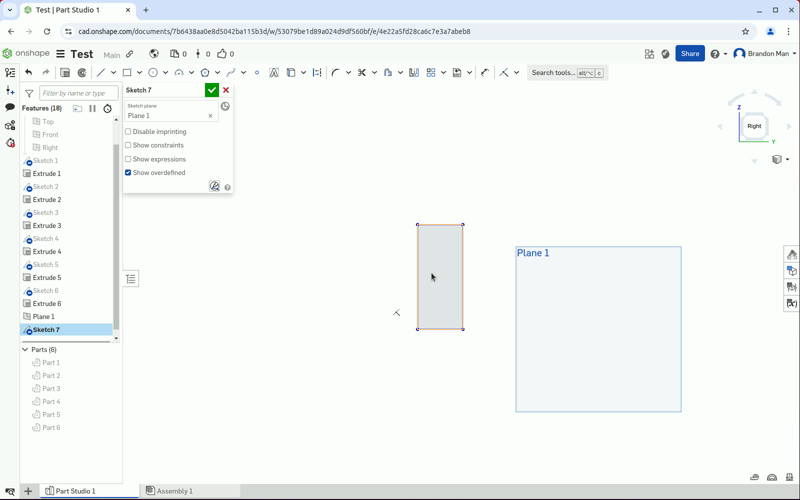
scroll(6)
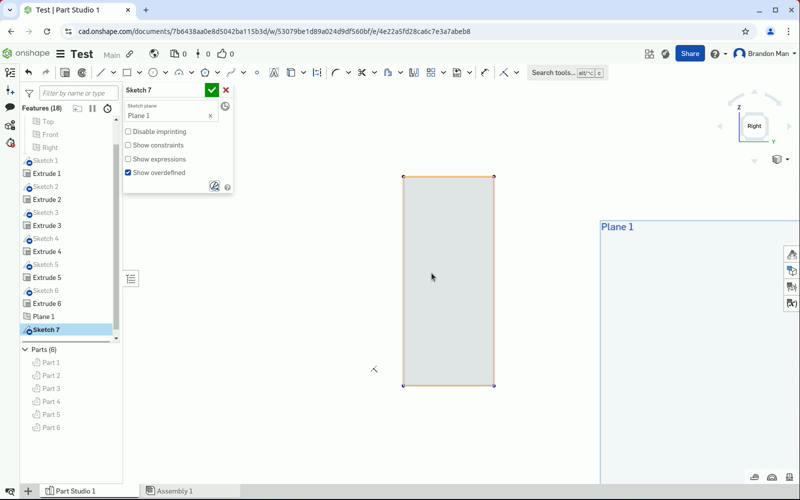
click(431, 272)
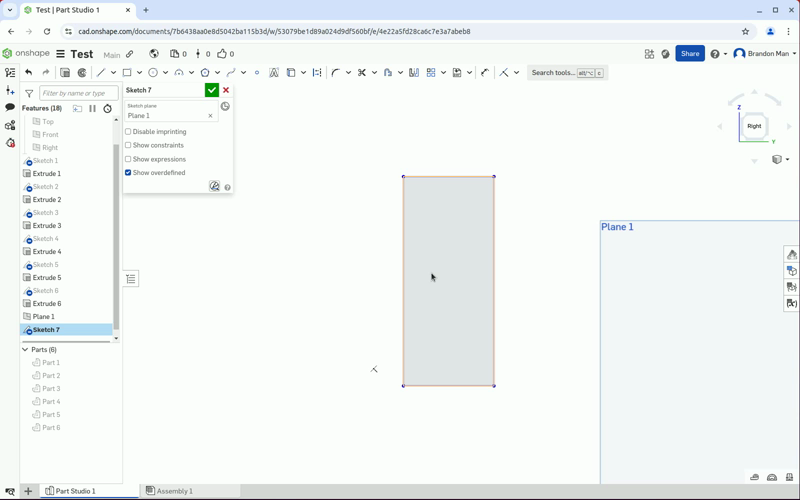
scroll(-6)
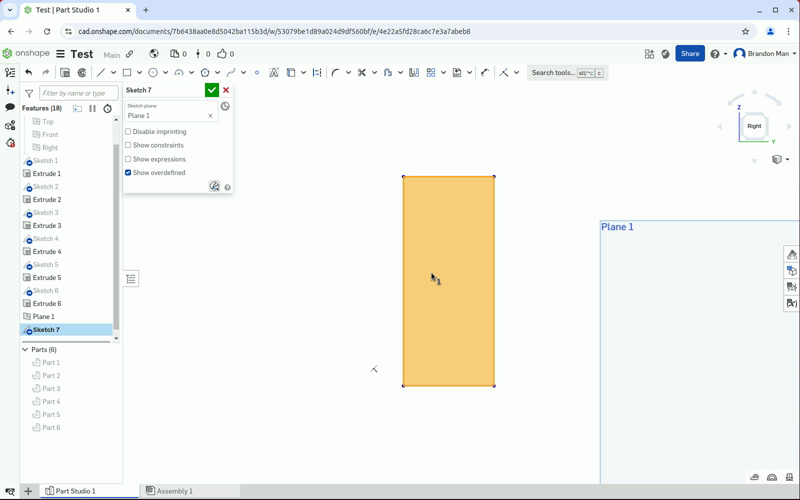
scroll(-6)
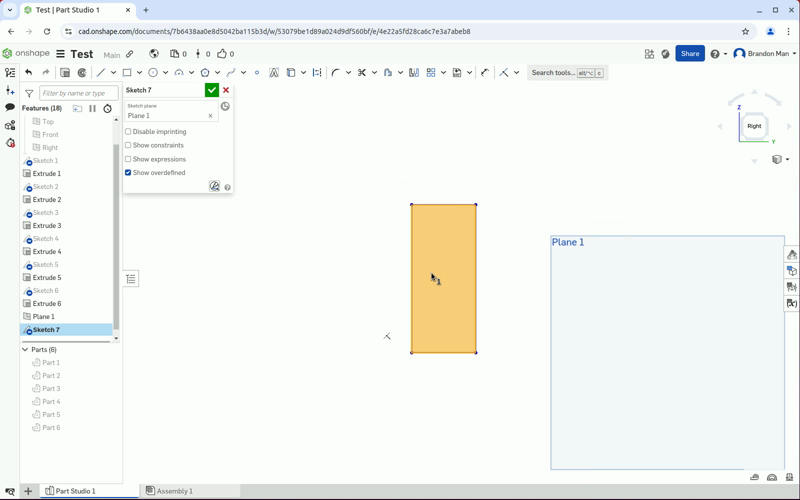
scroll(-6)
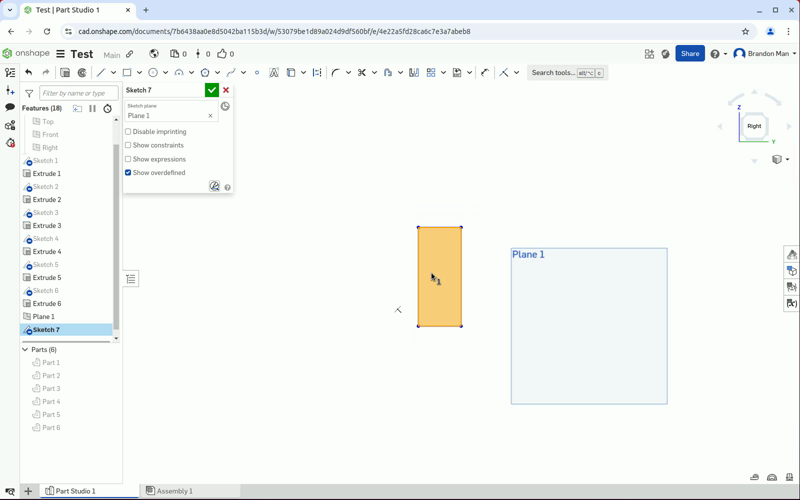
scroll(-6)
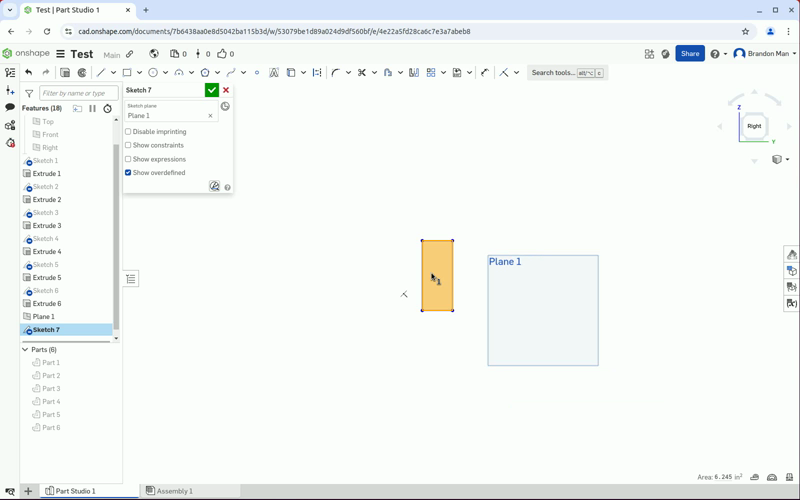
scroll(-6)
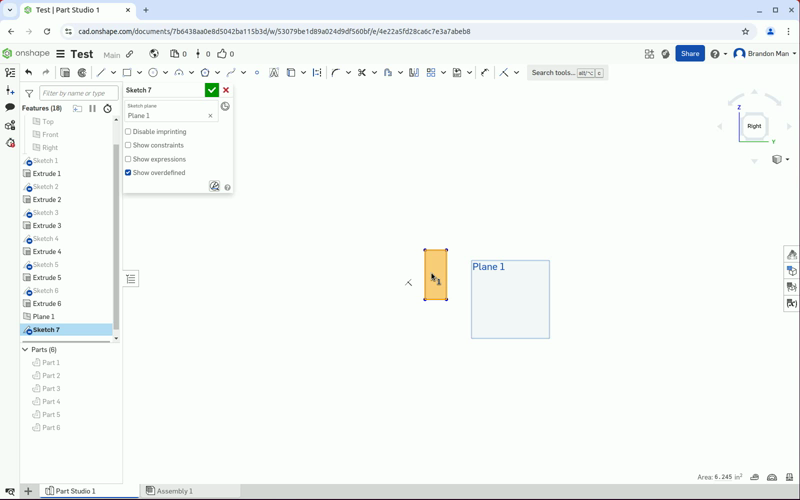
scroll(-6)
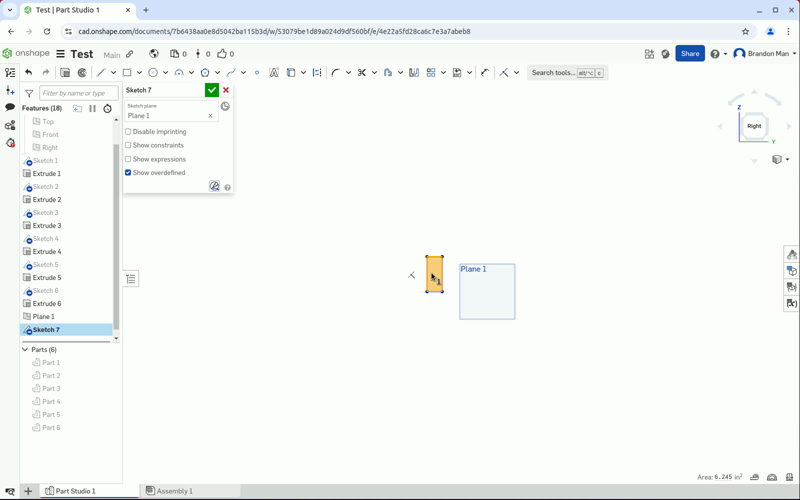
scroll(-6)
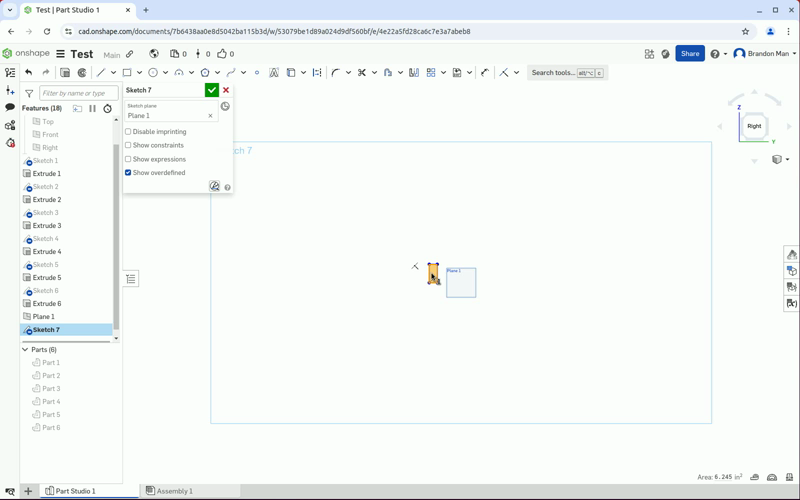
mouse_move(73, 352)
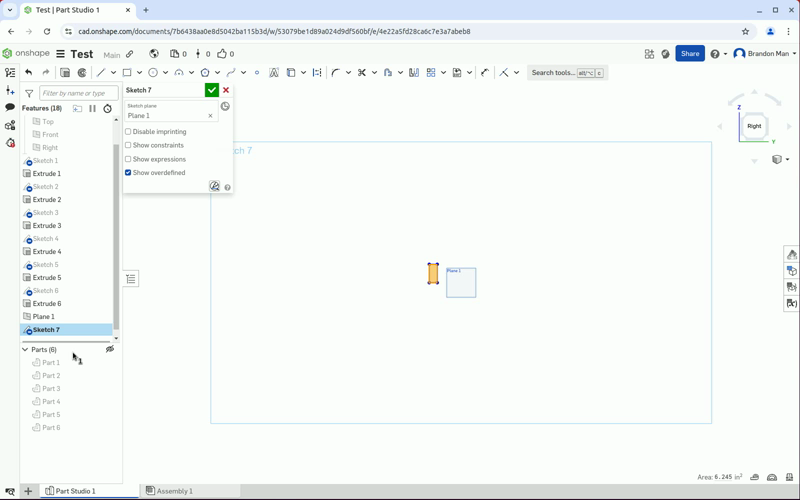
key(shift+y)
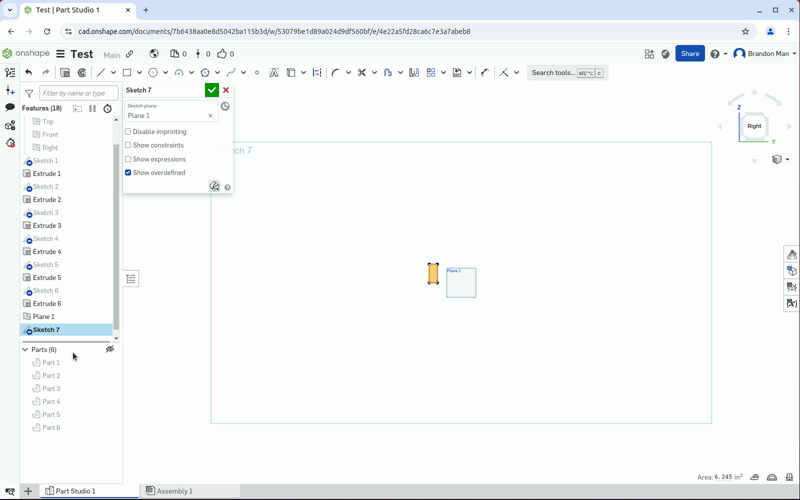
key(shift+e)
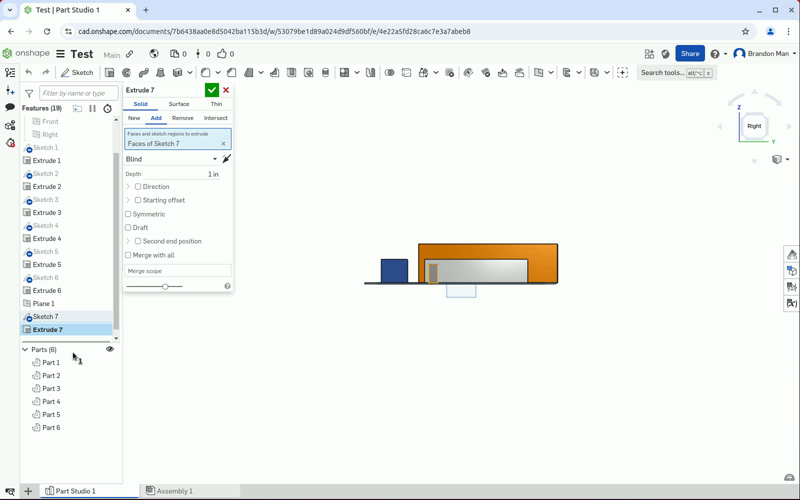
mouse_move(143, 106)
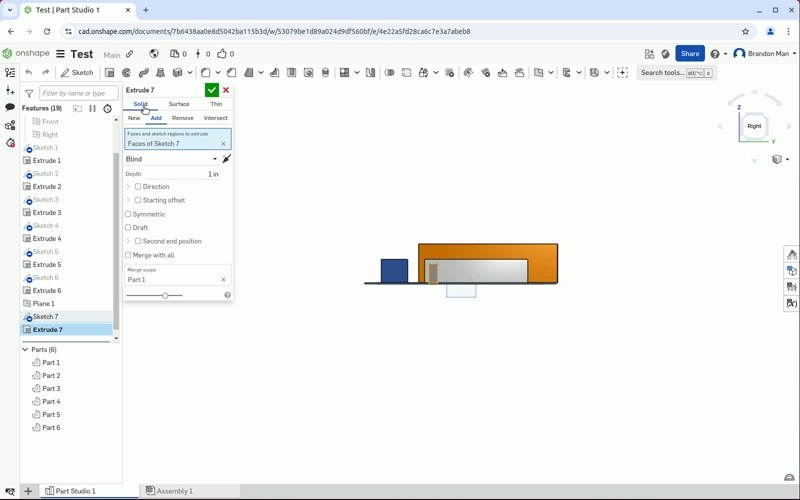
click(143, 106)
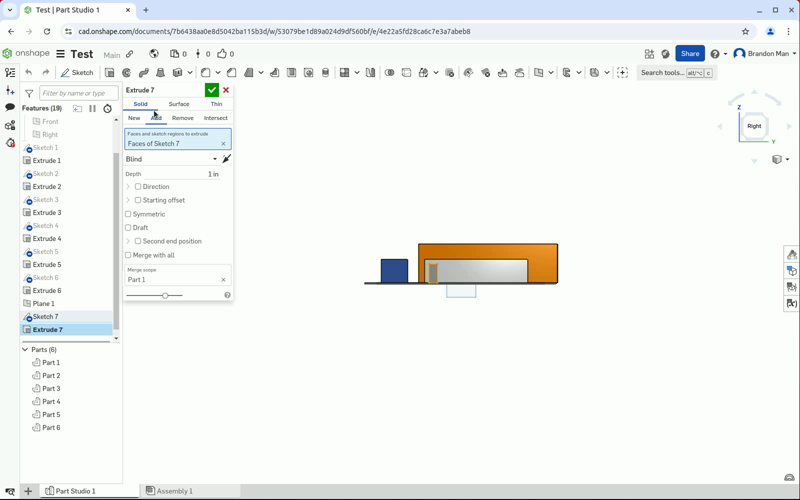
mouse_move(186, 120)
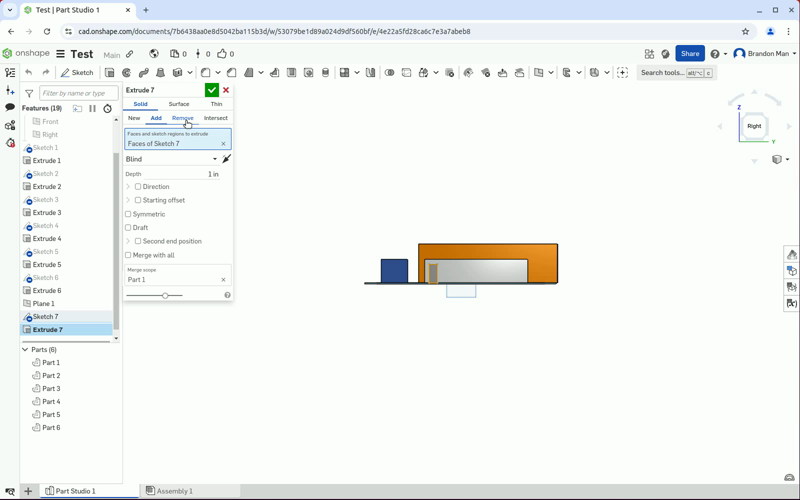
click(186, 120)
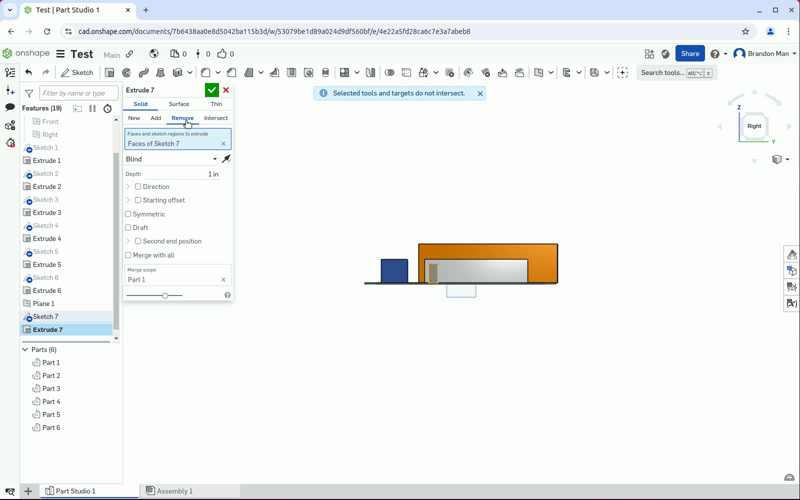
key(tab, 4)
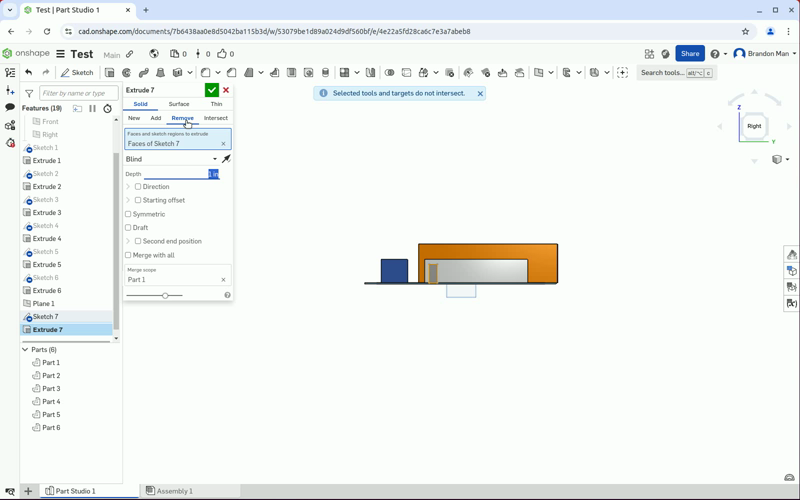
text(0.241)
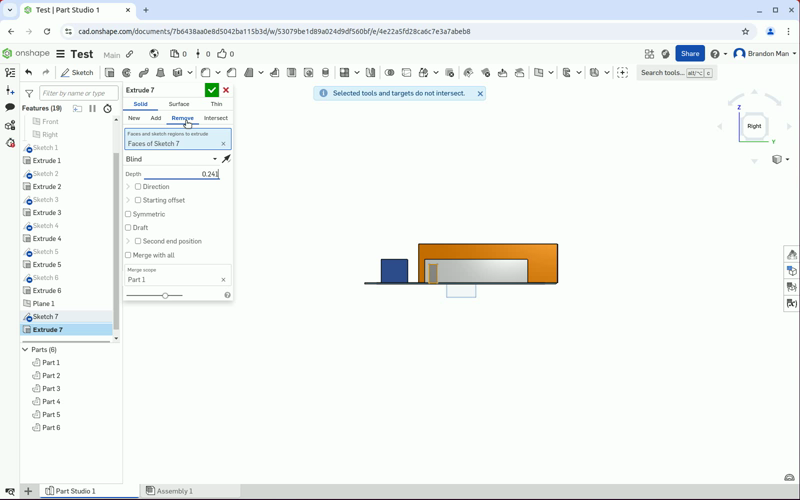
key(tab, 6)
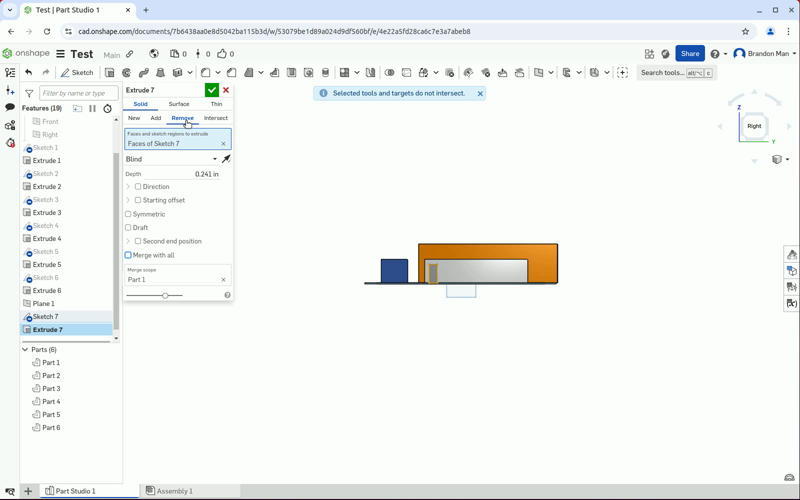
key(space)
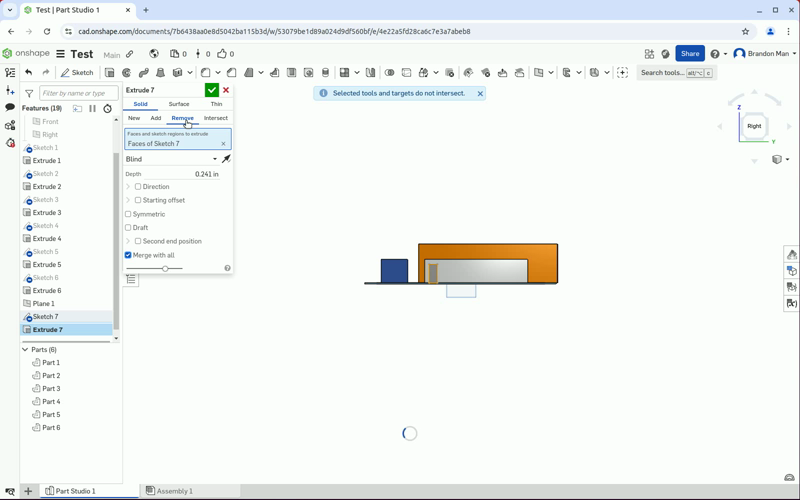
key(enter)
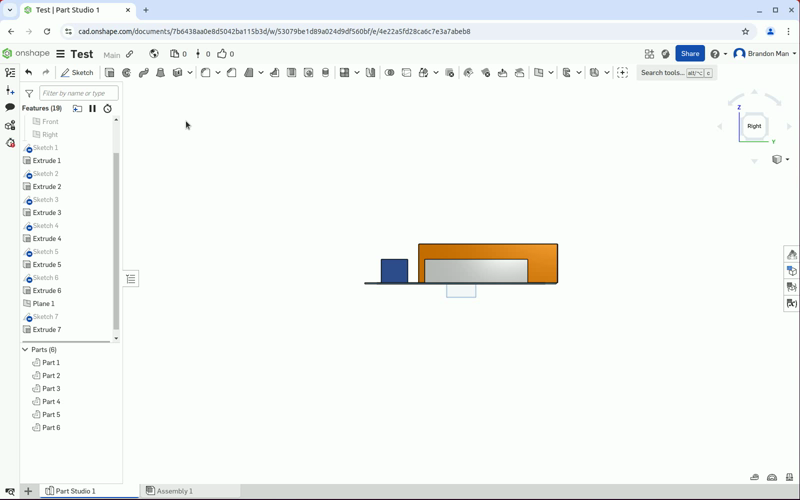
key(shift+h)
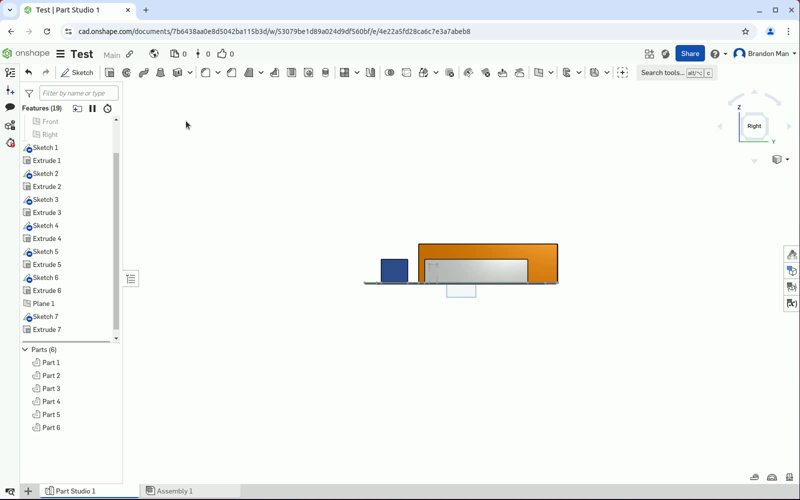
key(shift+h)
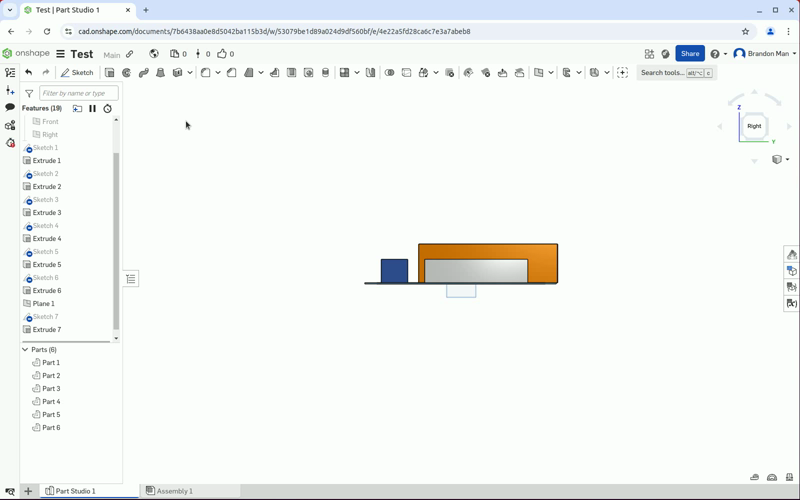
mouse_move(69, 150)
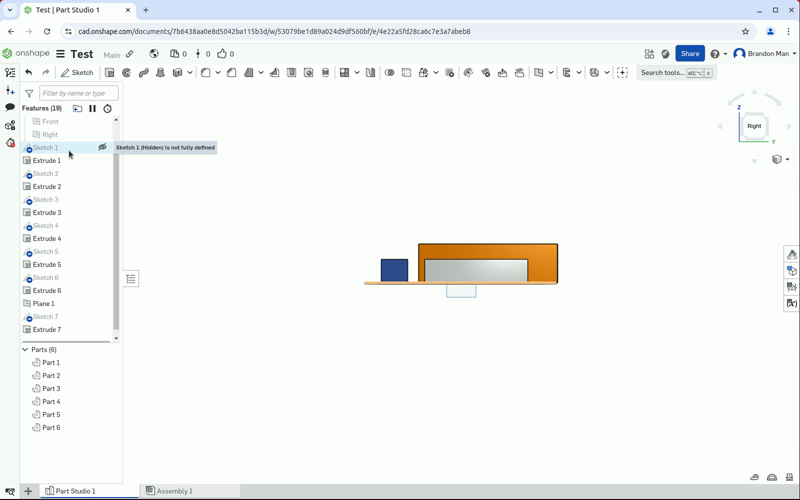
click(69, 150)
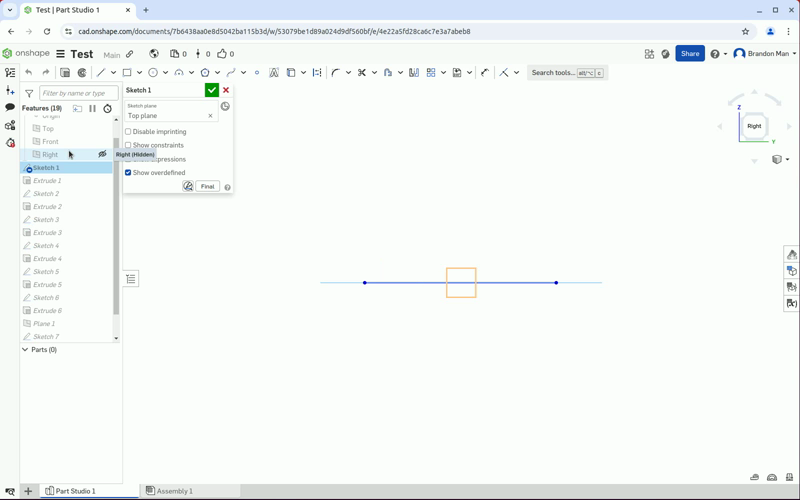
mouse_move(229, 92)
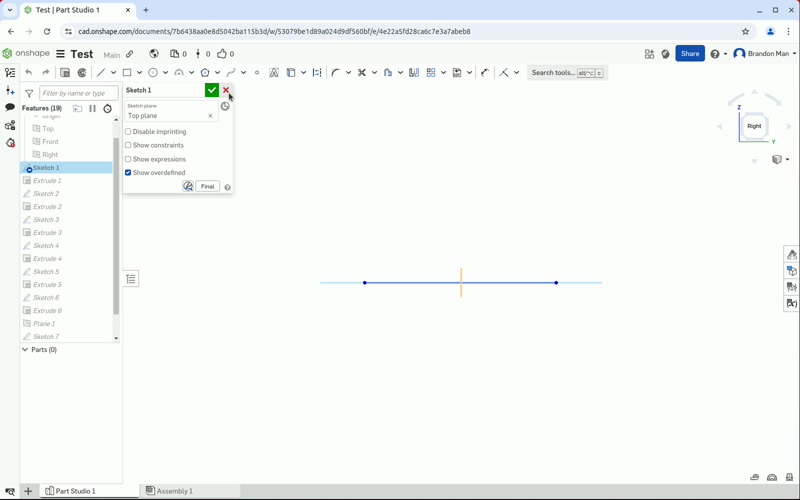
click(229, 92)
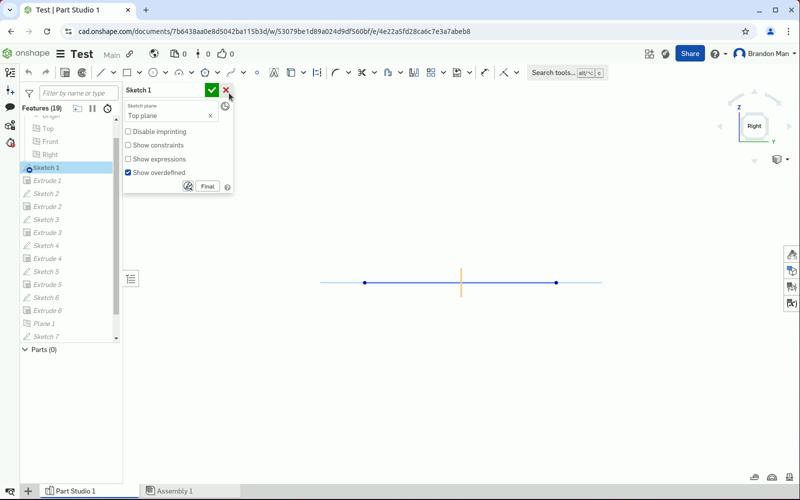
key(shift+s)
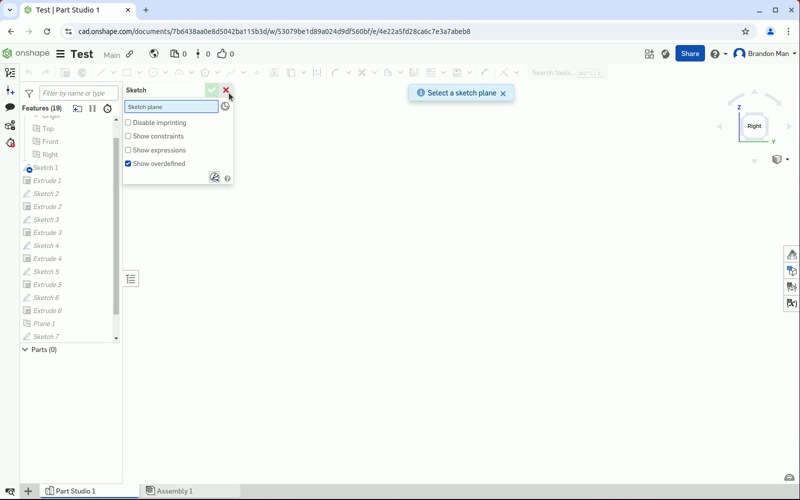
mouse_move(69, 326)
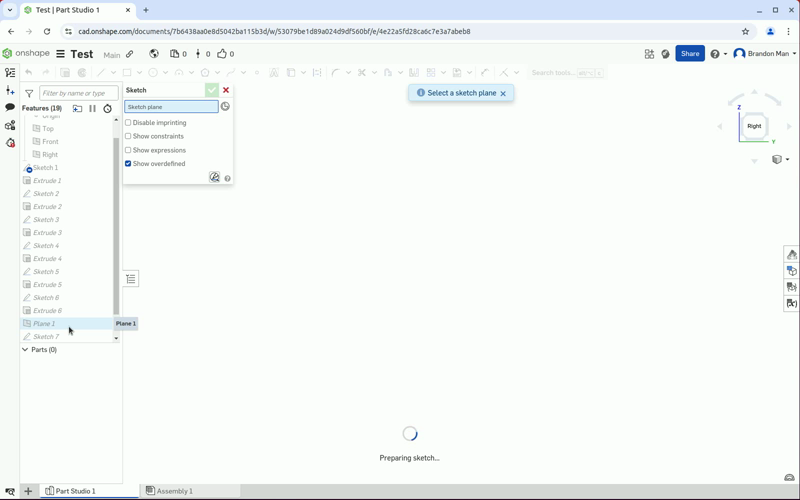
click(69, 326)
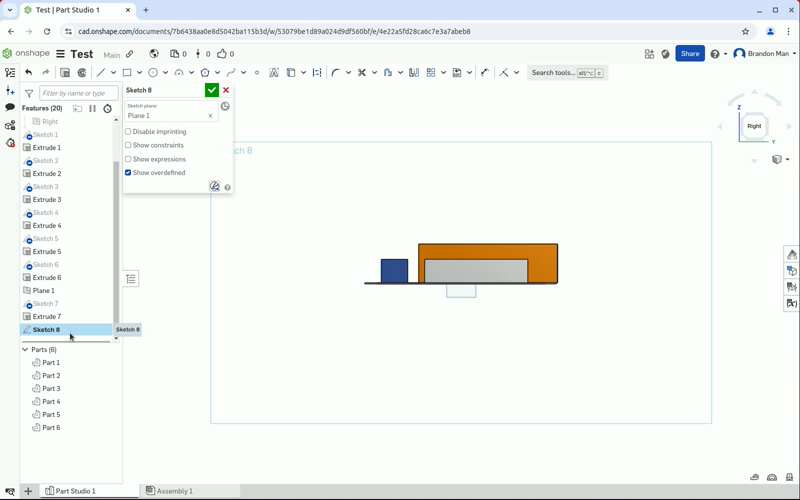
mouse_move(73, 352)
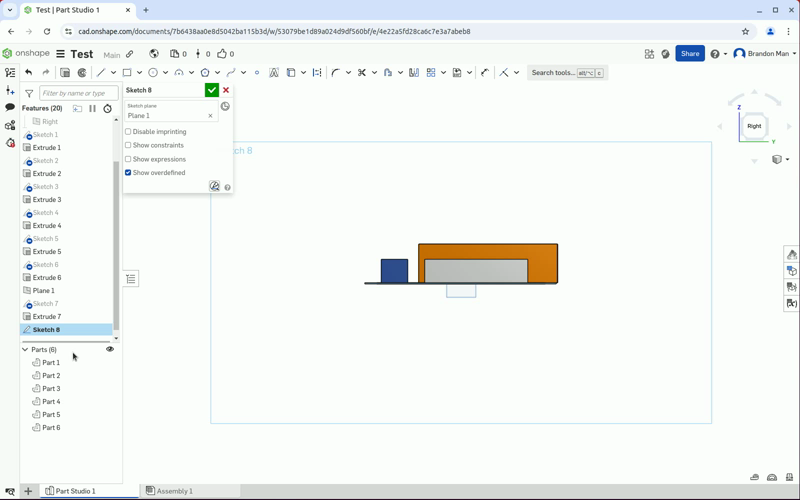
key(y)
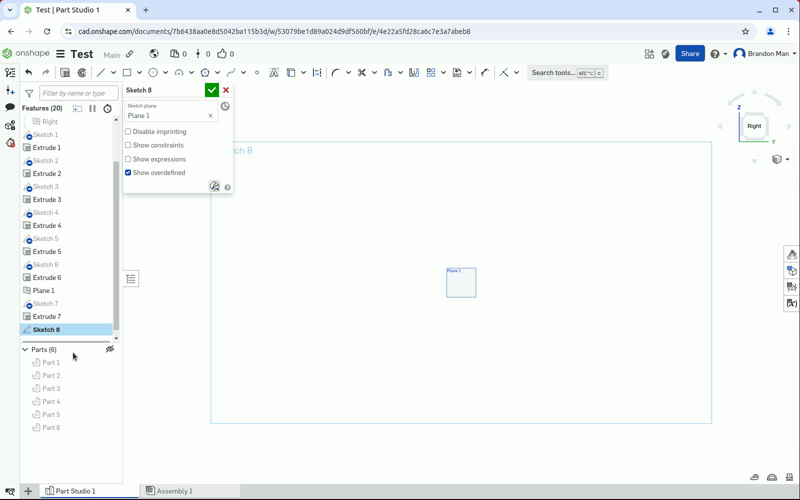
key(l)
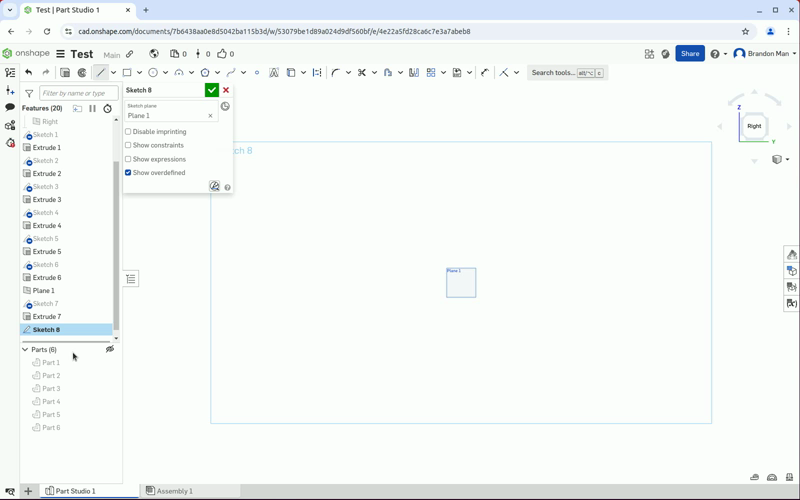
key_down(shift)
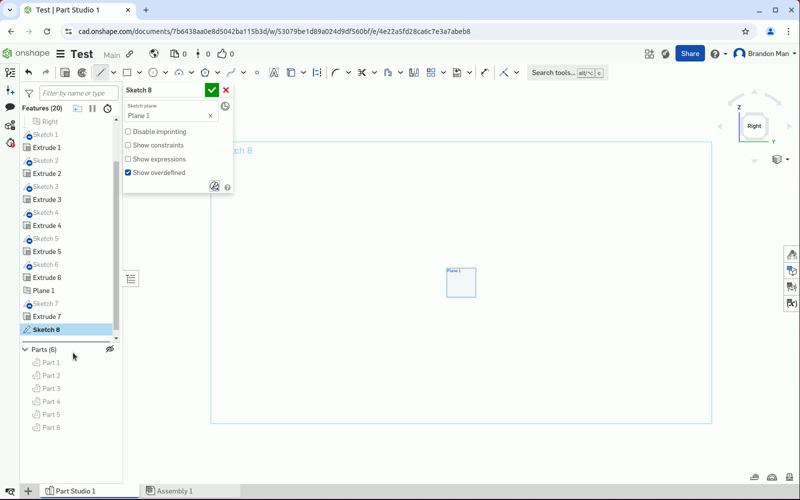
mouse_move(525, 282)
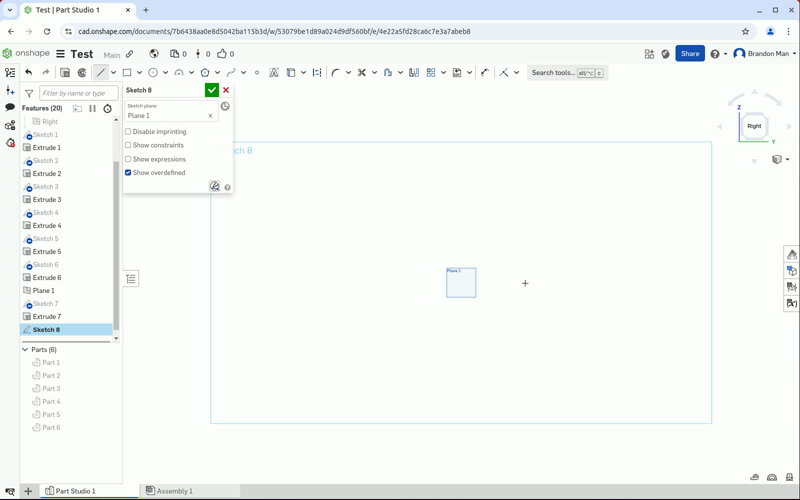
click(525, 282)
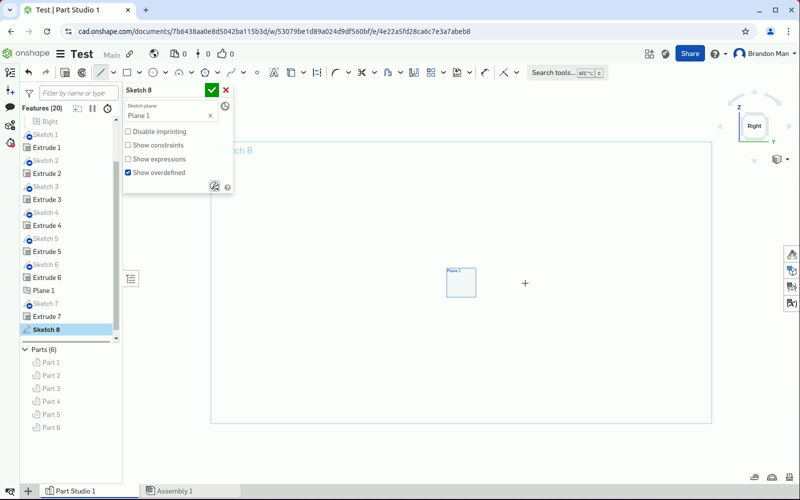
key_up(shift)
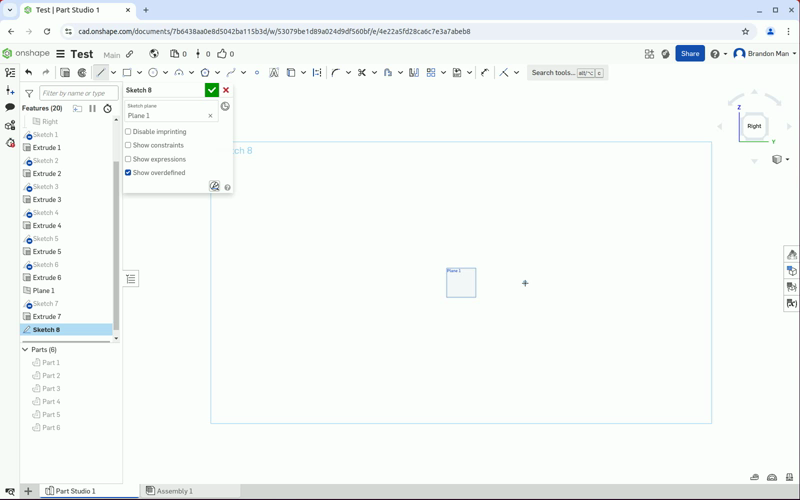
key_down(shift)
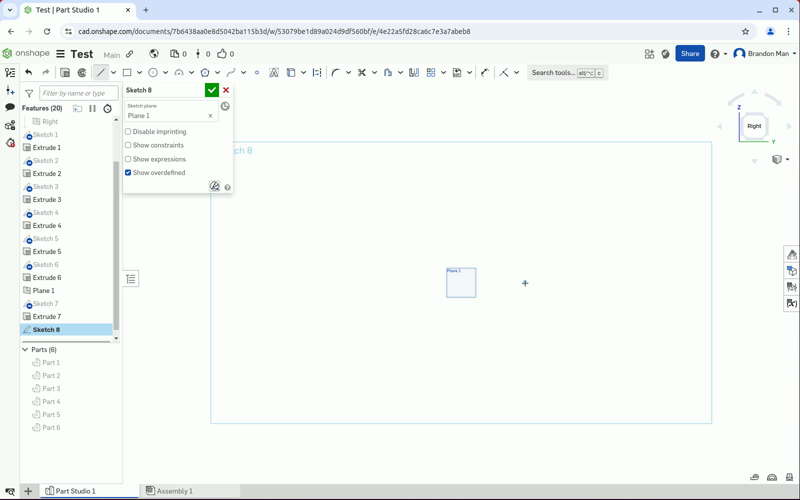
mouse_move(555, 282)
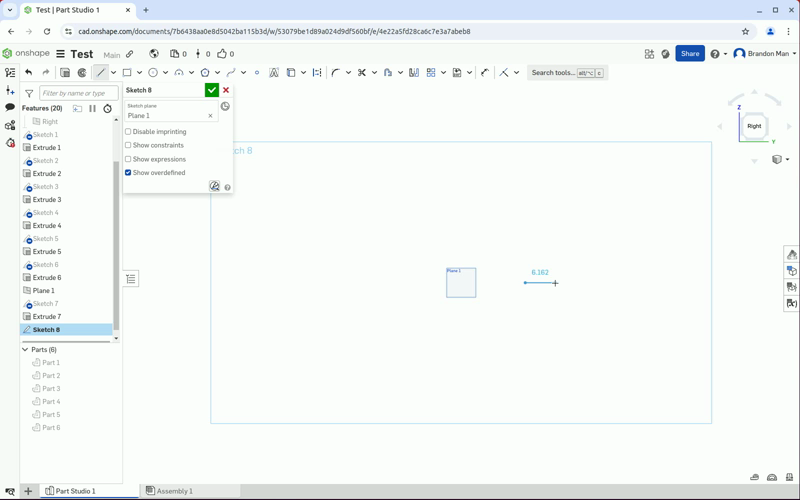
mouse_move(533, 282)
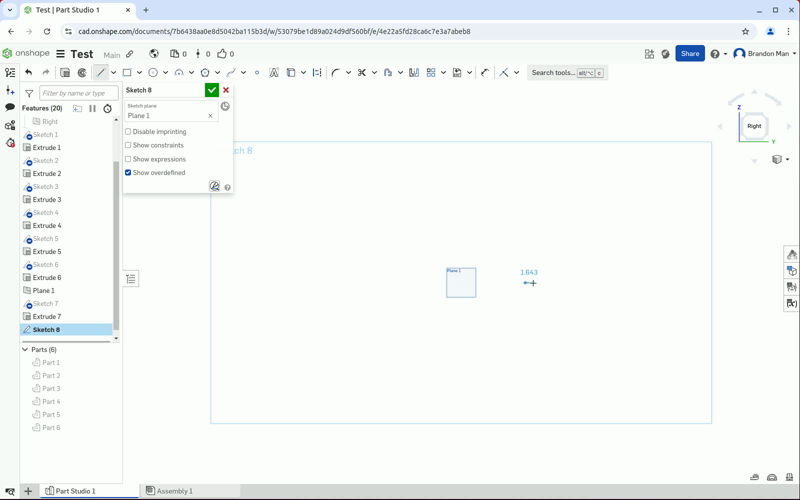
click(533, 282)
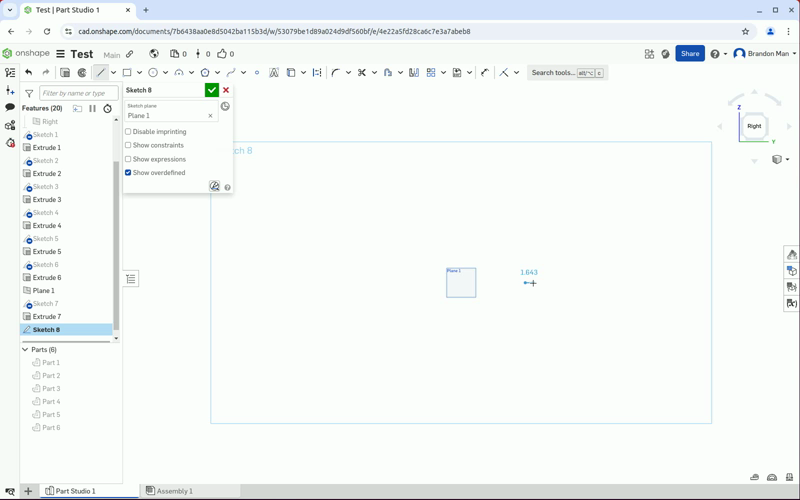
key_up(shift)
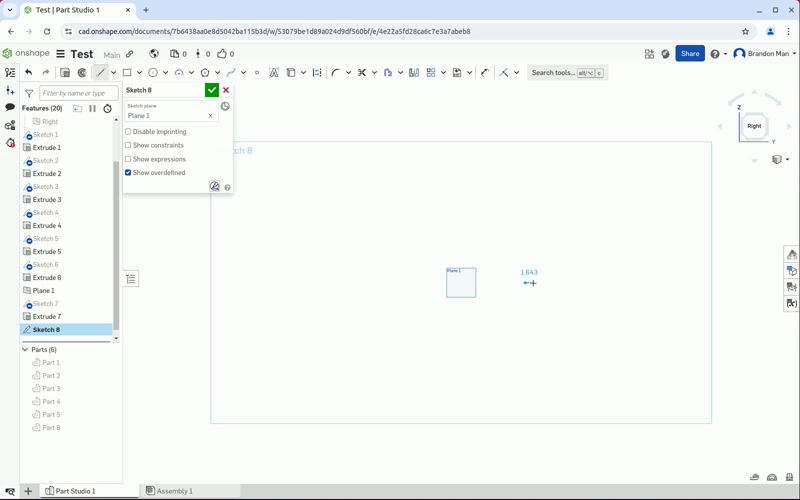
key_down(shift)
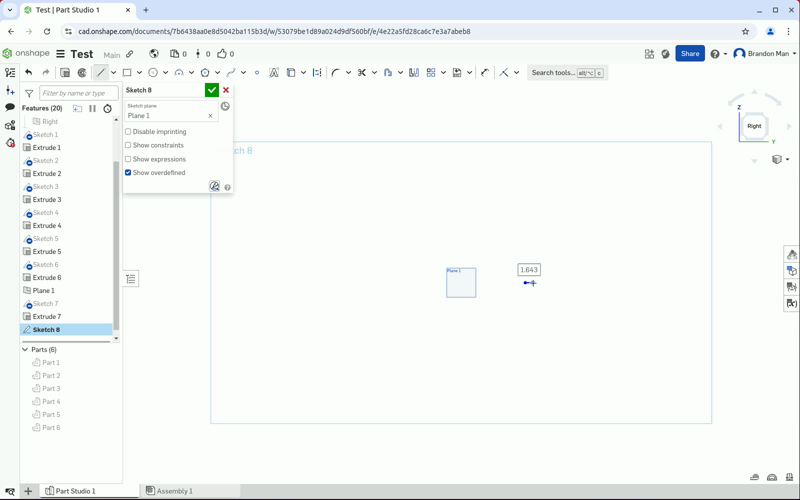
mouse_move(563, 282)
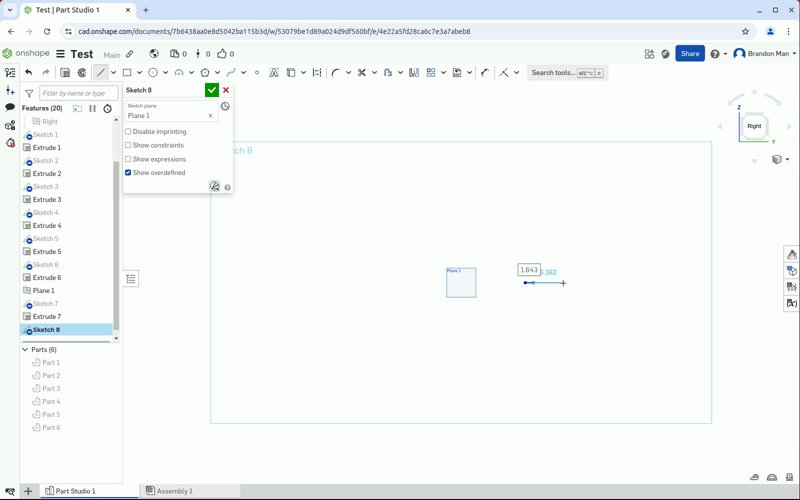
mouse_move(533, 264)
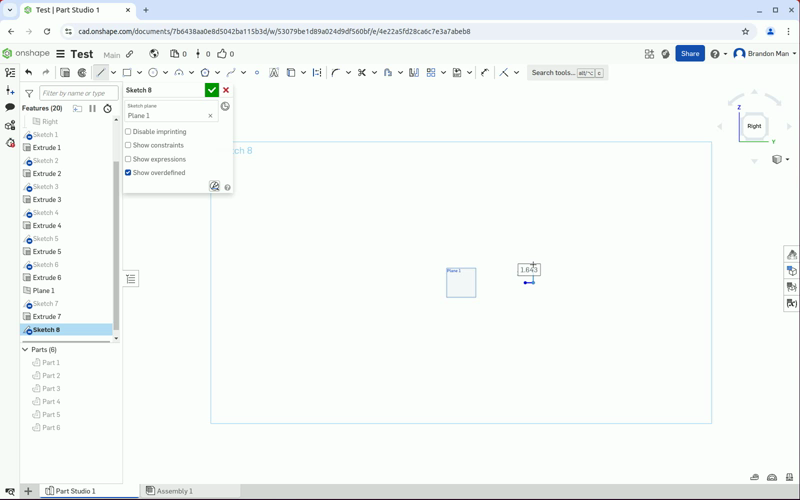
click(533, 264)
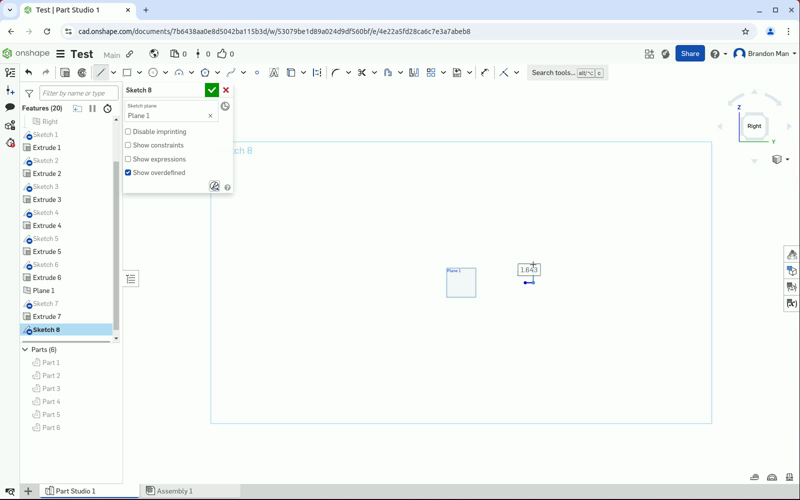
key_up(shift)
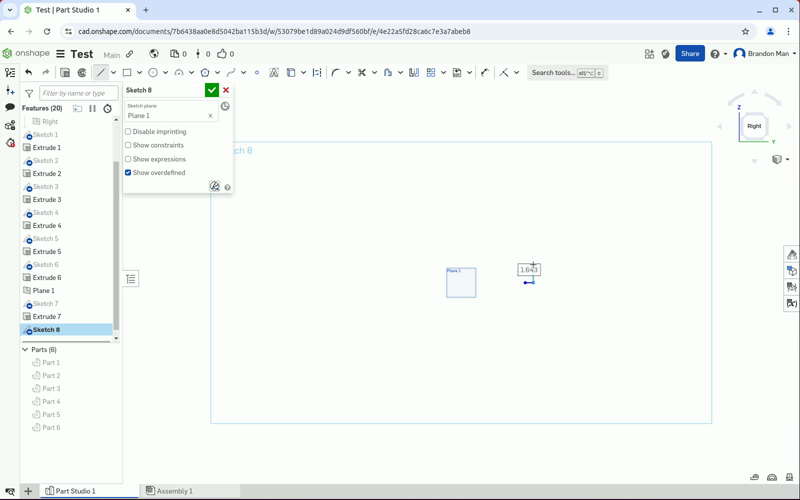
key_down(shift)
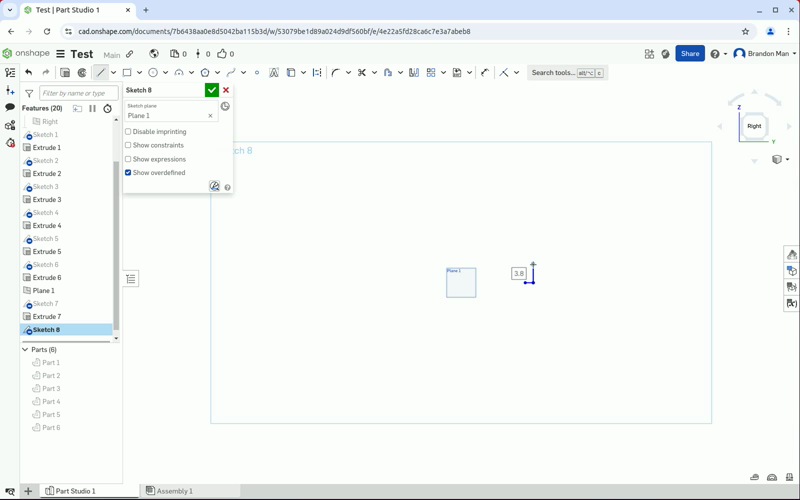
mouse_move(563, 264)
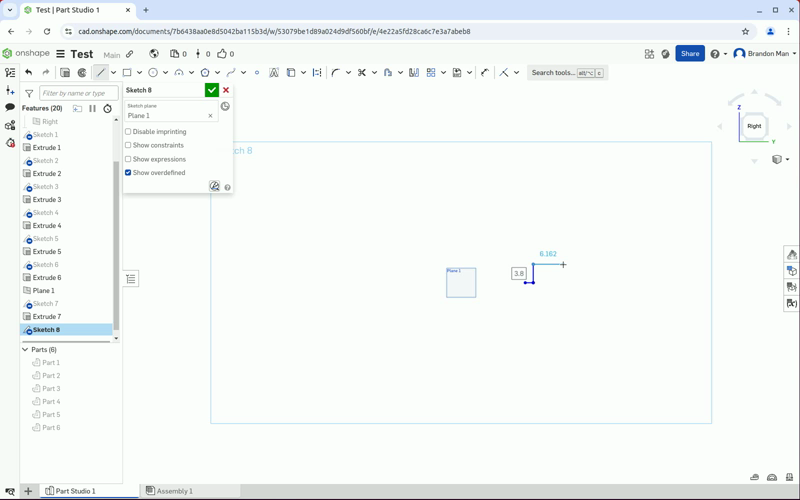
mouse_move(525, 264)
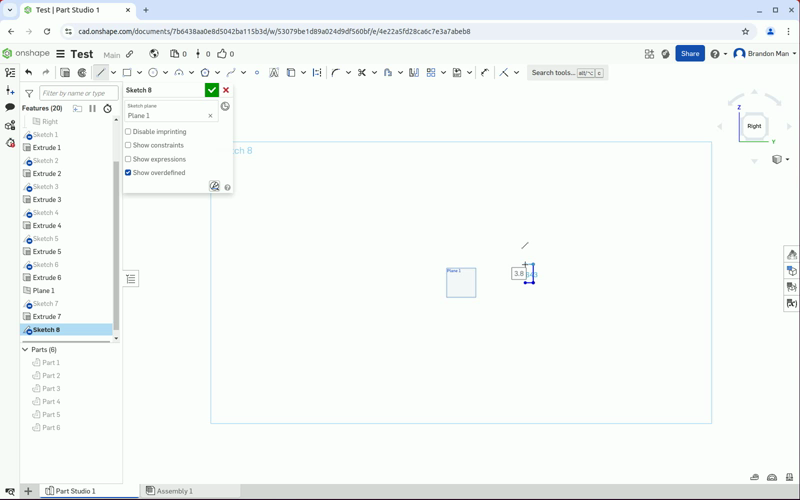
click(525, 264)
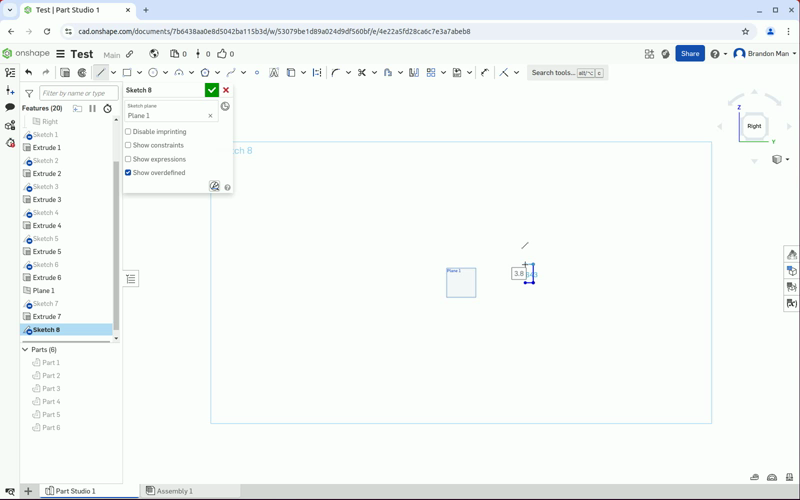
key_up(shift)
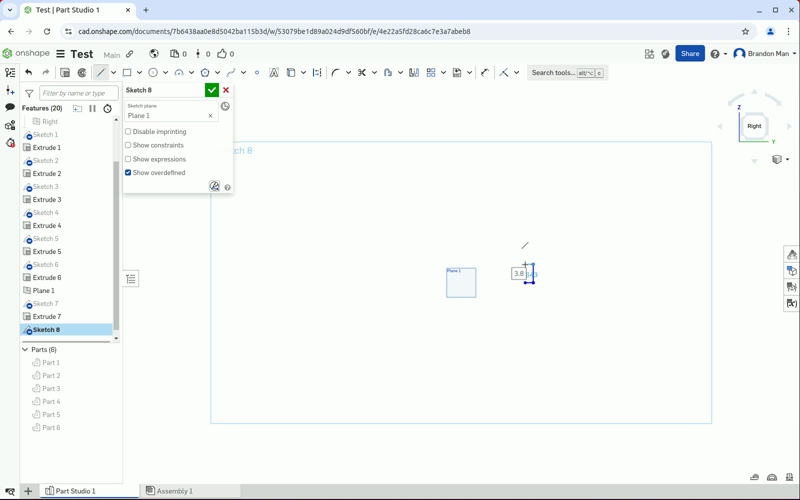
mouse_move(555, 264)
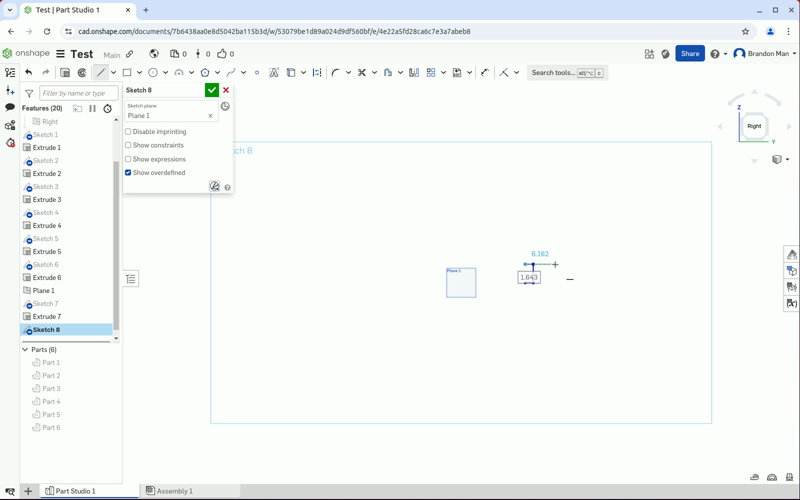
key_down(shift)
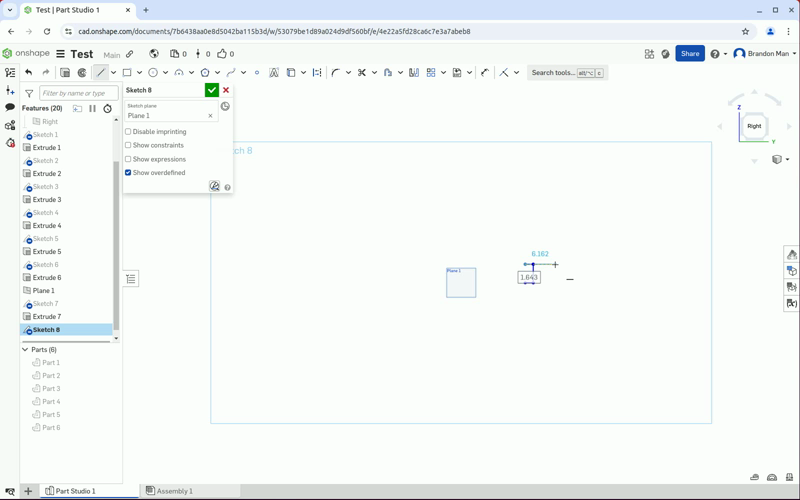
mouse_move(525, 282)
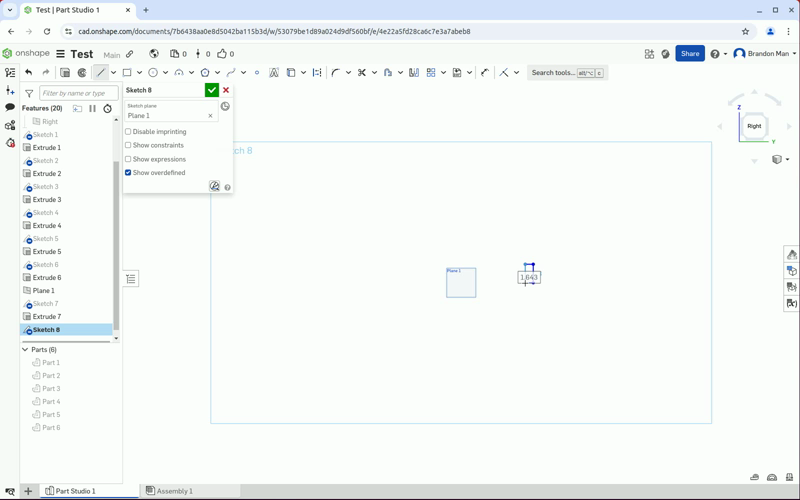
key_up(shift)
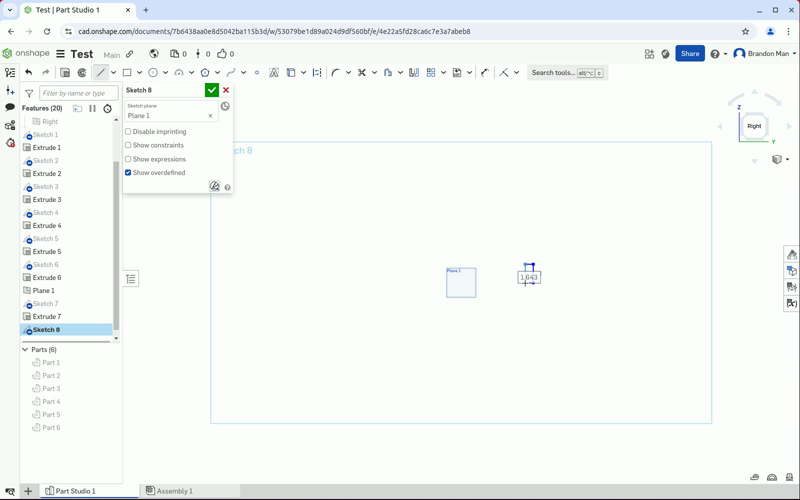
click(525, 282)
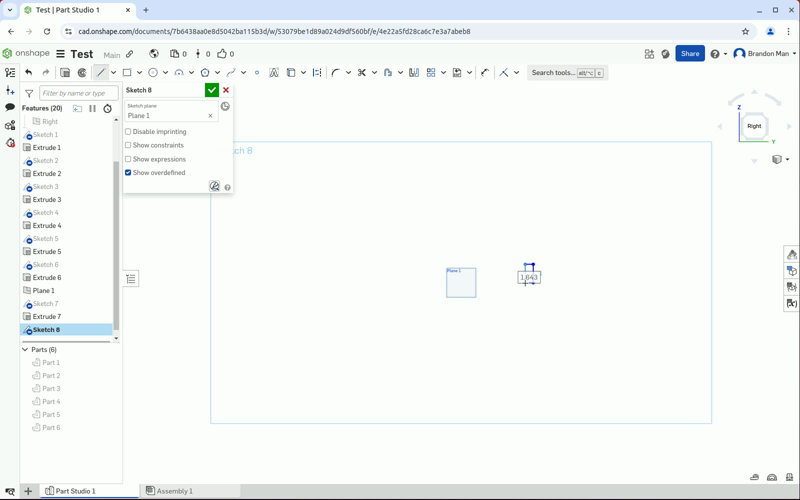
key(esc)
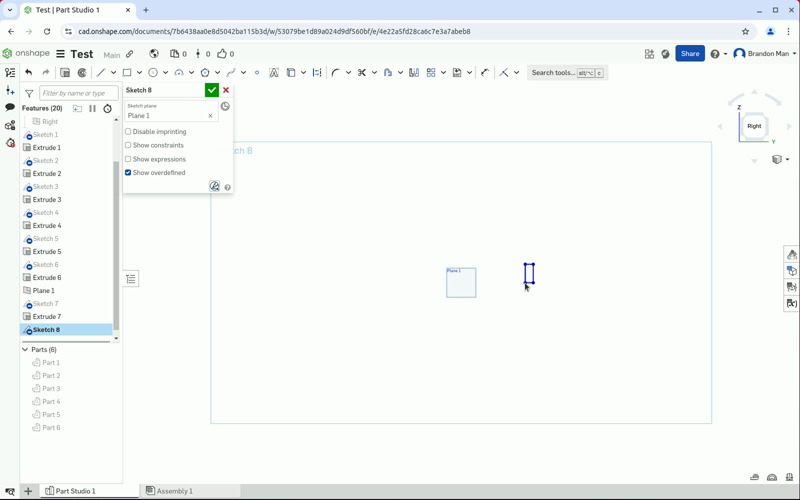
mouse_move(526, 277)
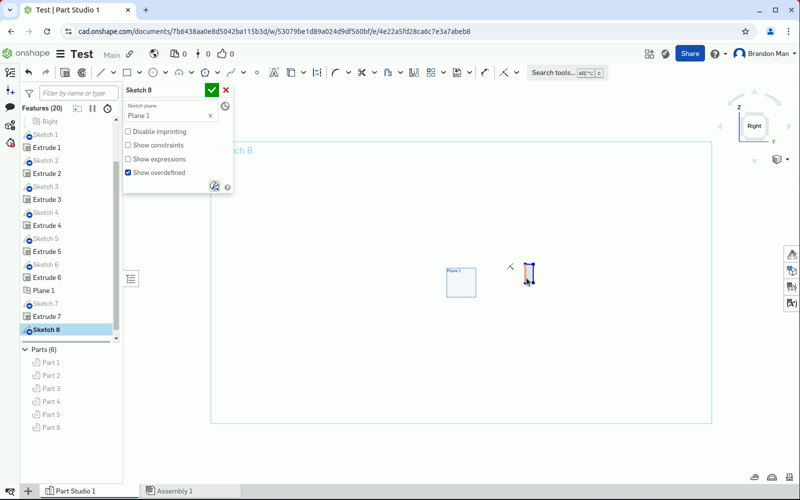
scroll(6)
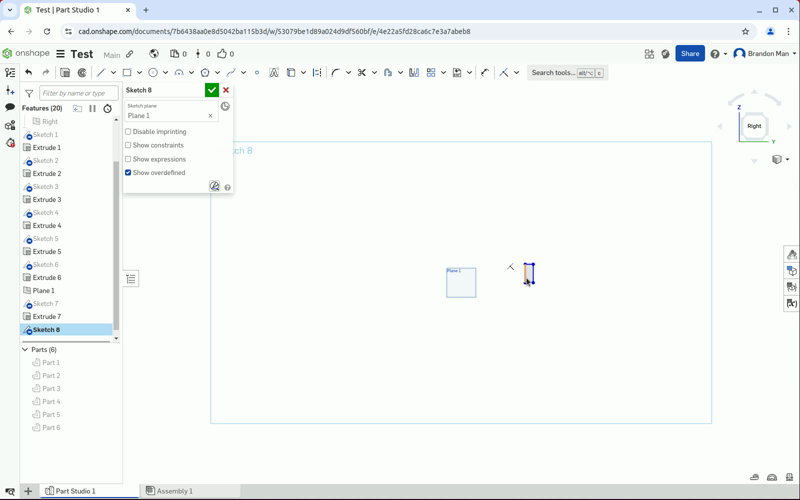
scroll(6)
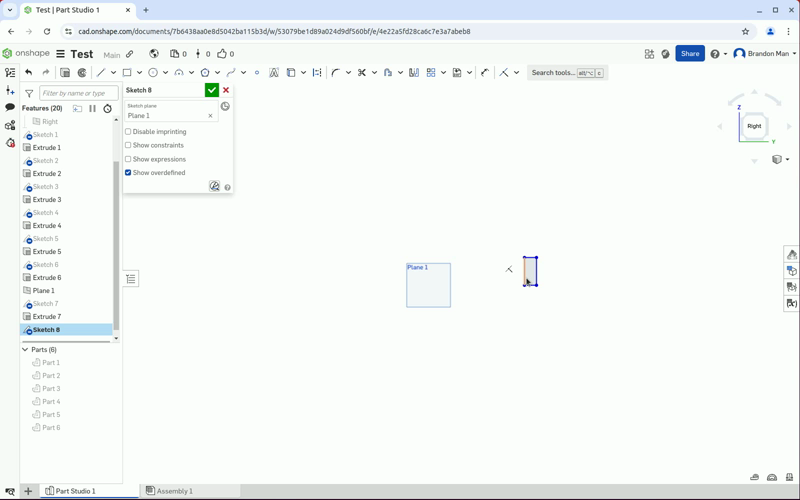
scroll(6)
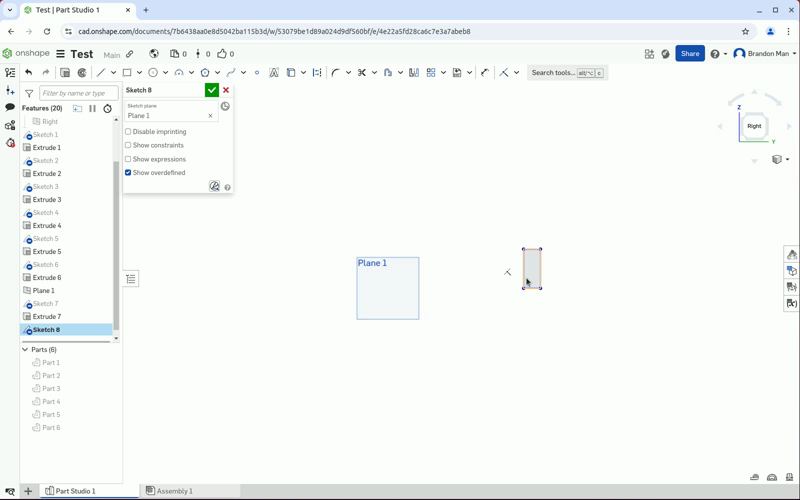
scroll(6)
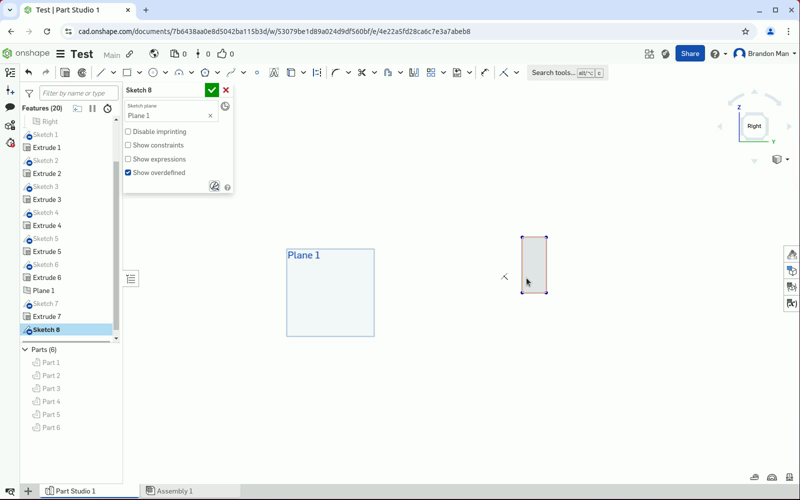
scroll(6)
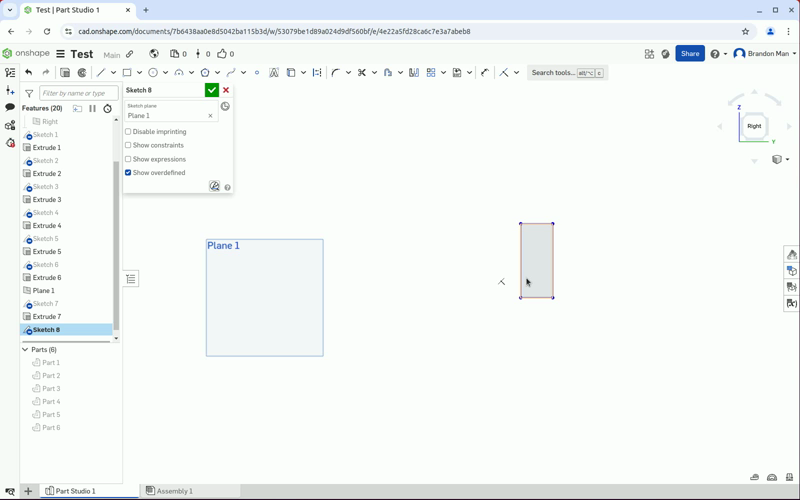
scroll(6)
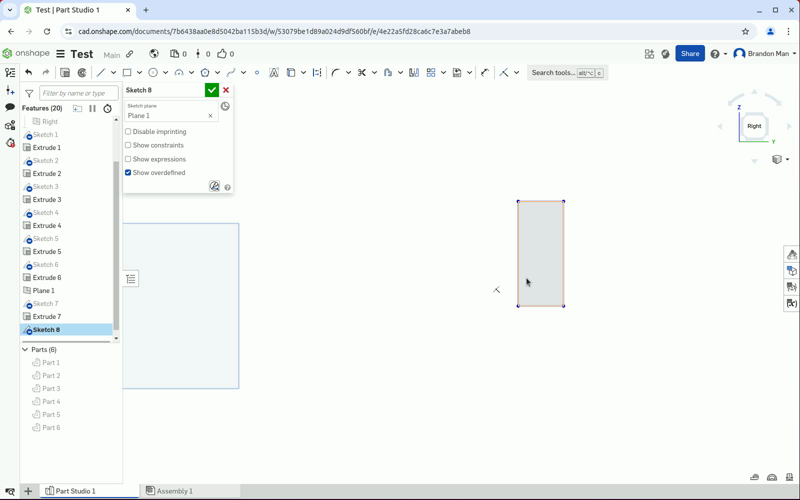
scroll(6)
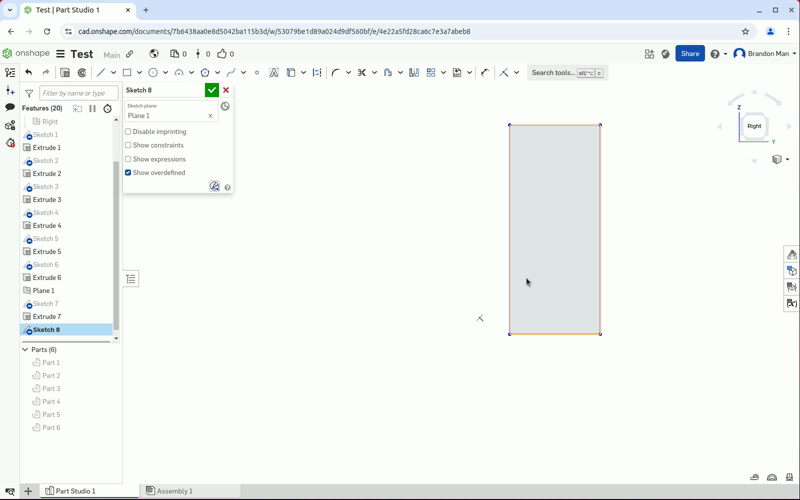
click(526, 277)
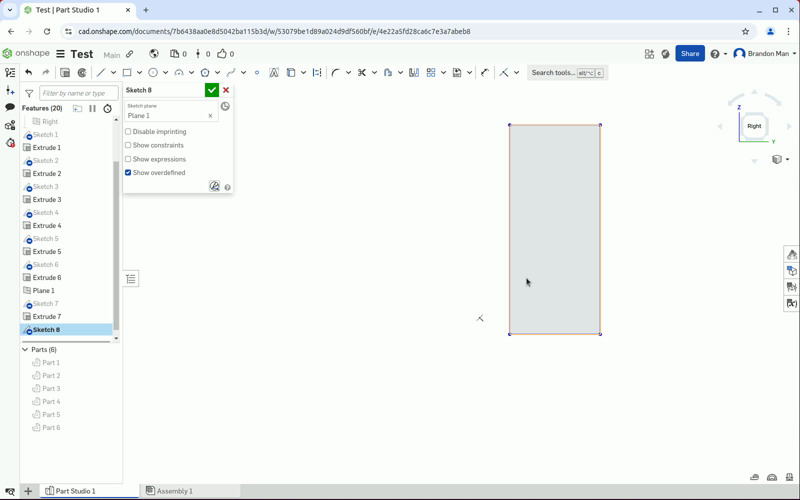
scroll(-6)
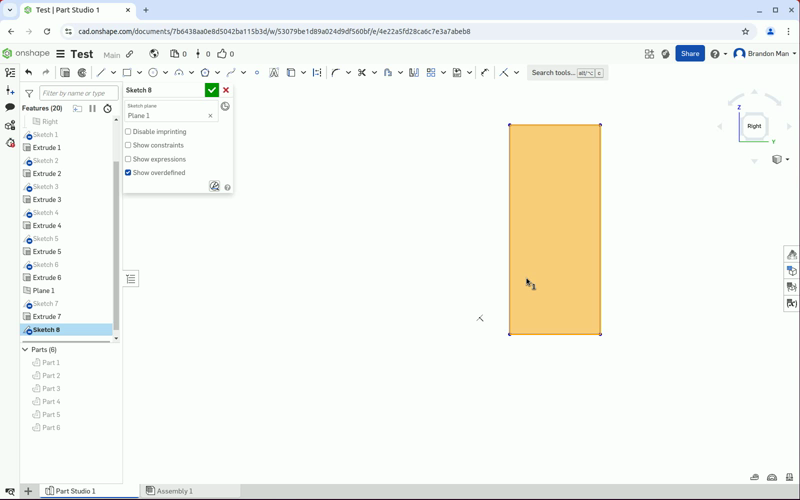
scroll(-6)
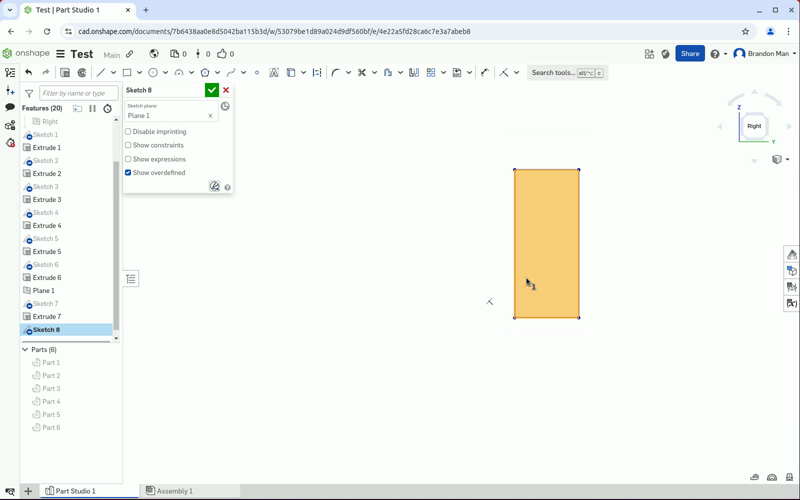
scroll(-6)
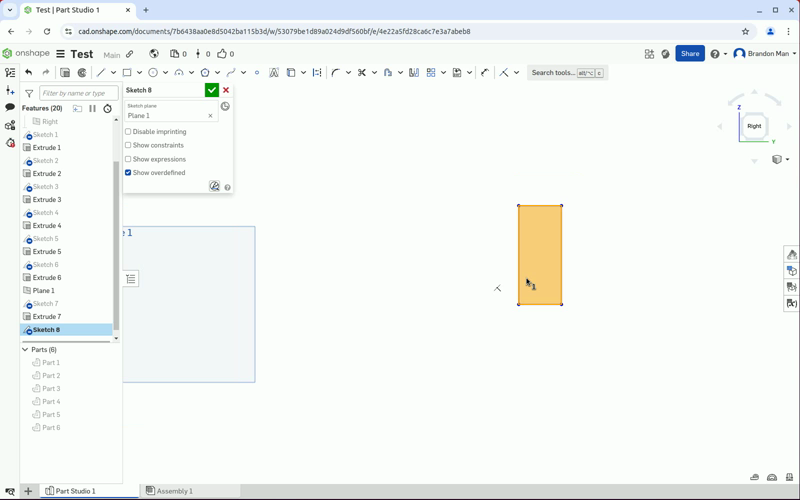
scroll(-6)
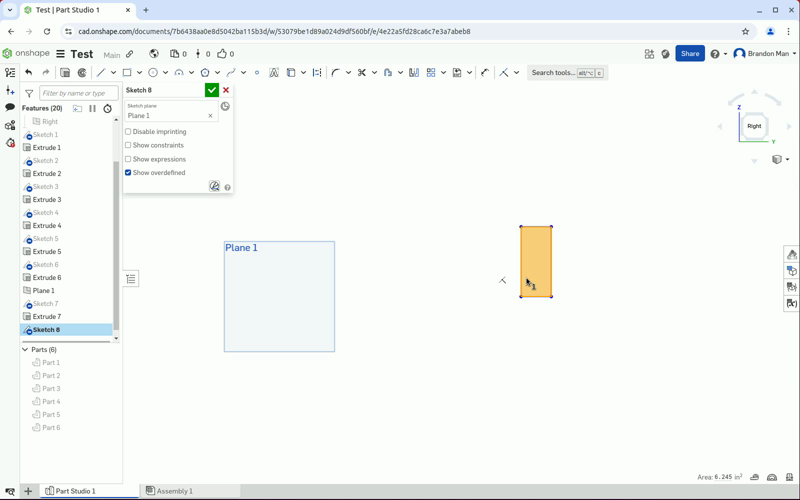
scroll(-6)
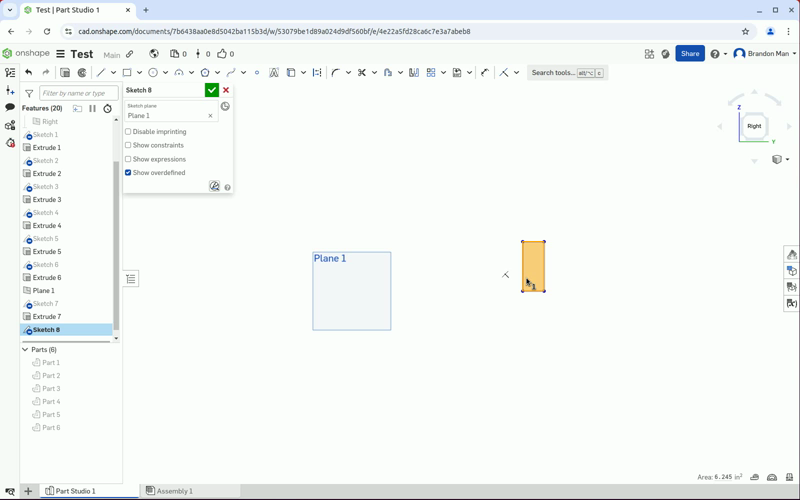
scroll(-6)
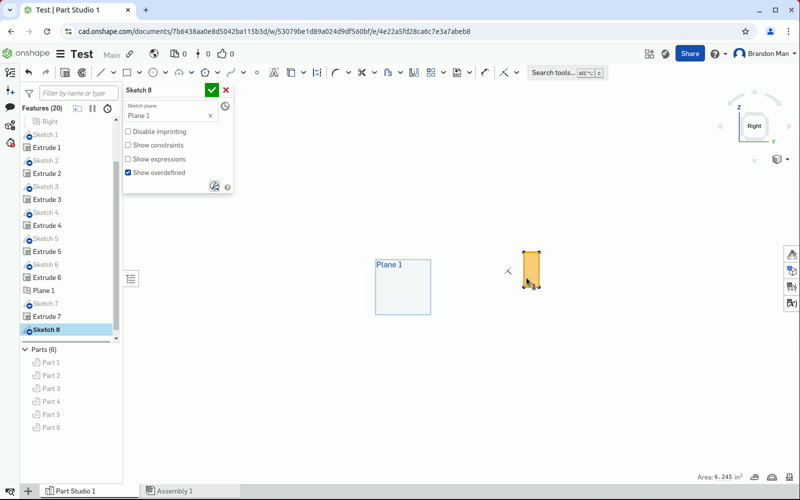
scroll(-6)
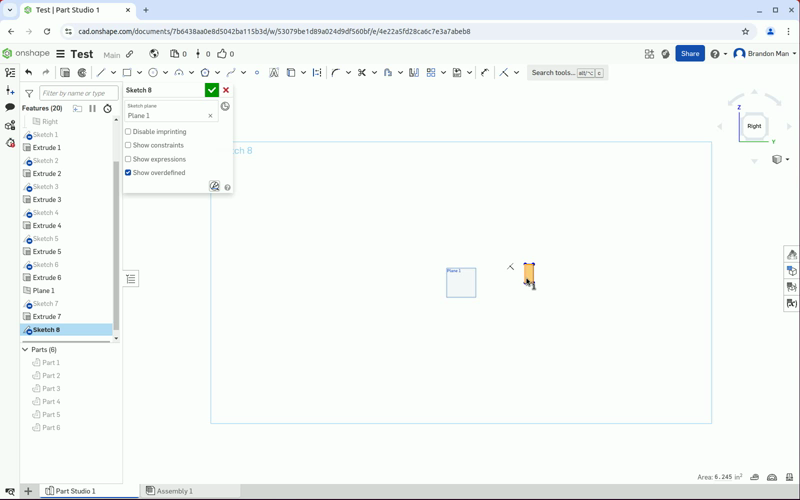
mouse_move(73, 352)
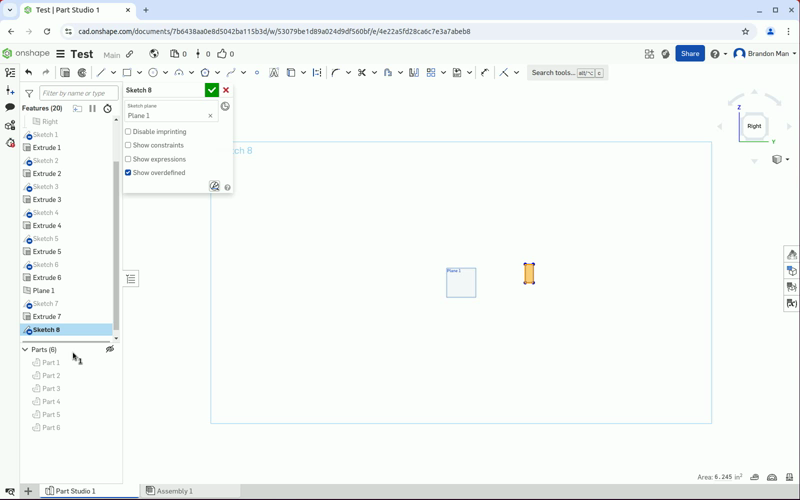
key(shift+y)
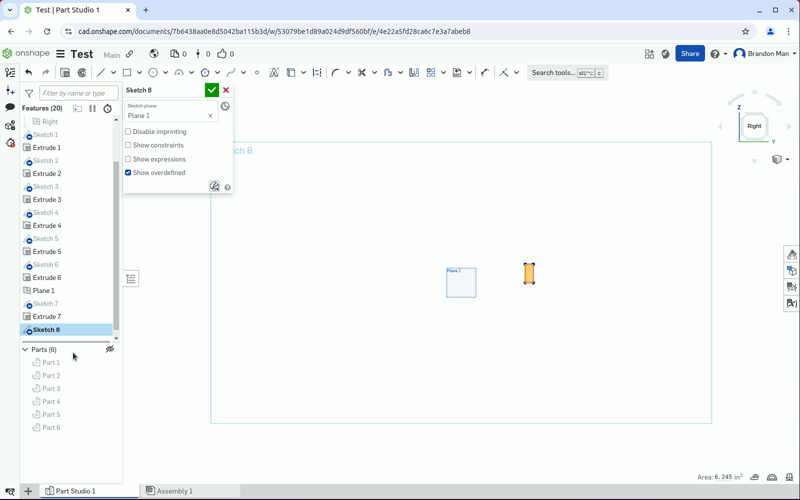
key(shift+e)
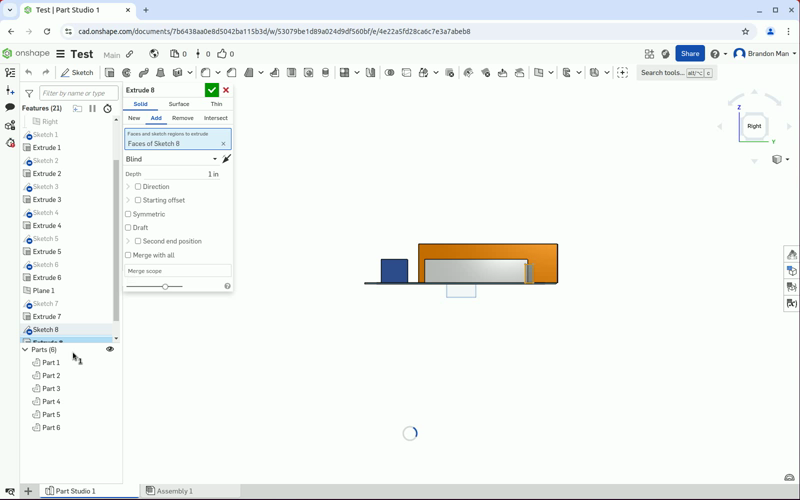
mouse_move(143, 106)
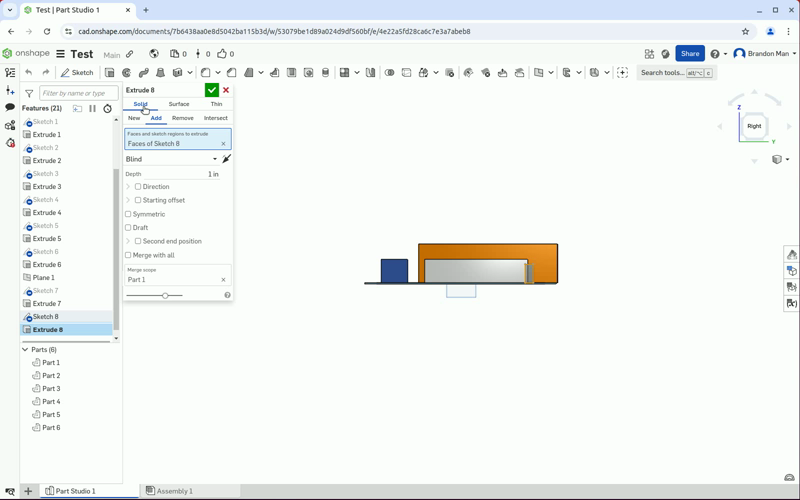
click(143, 106)
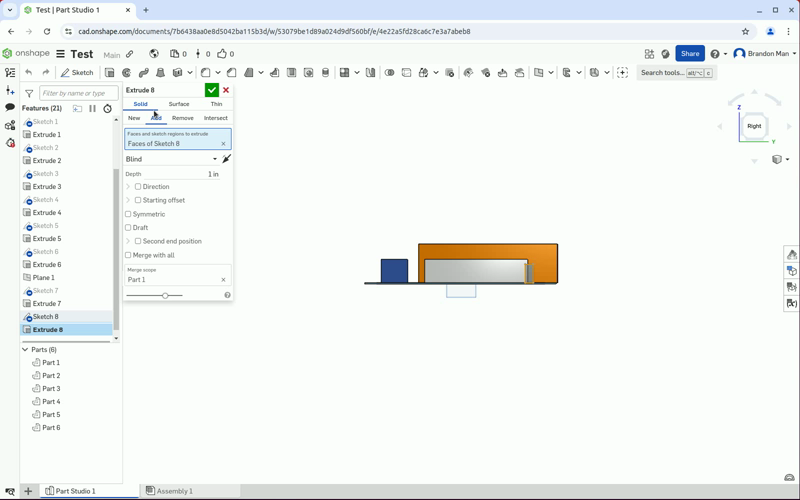
mouse_move(186, 120)
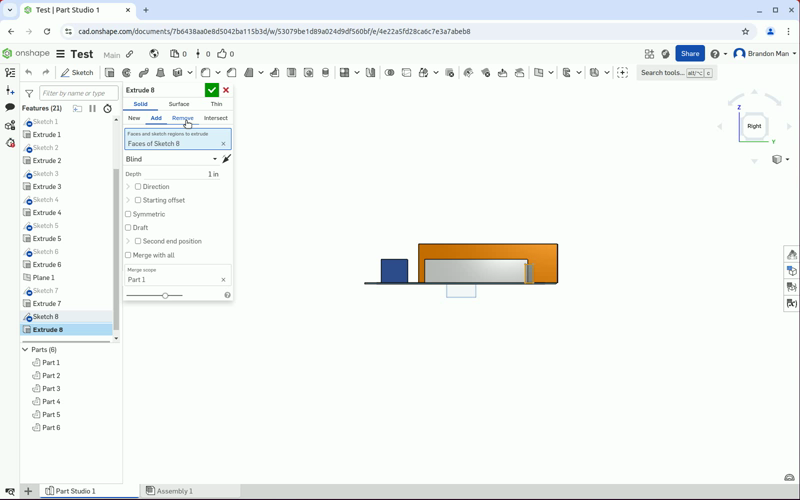
click(186, 120)
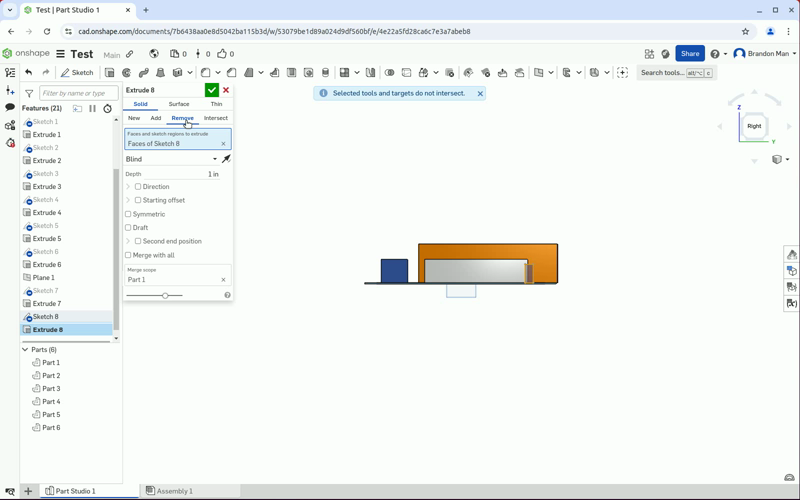
key(tab, 4)
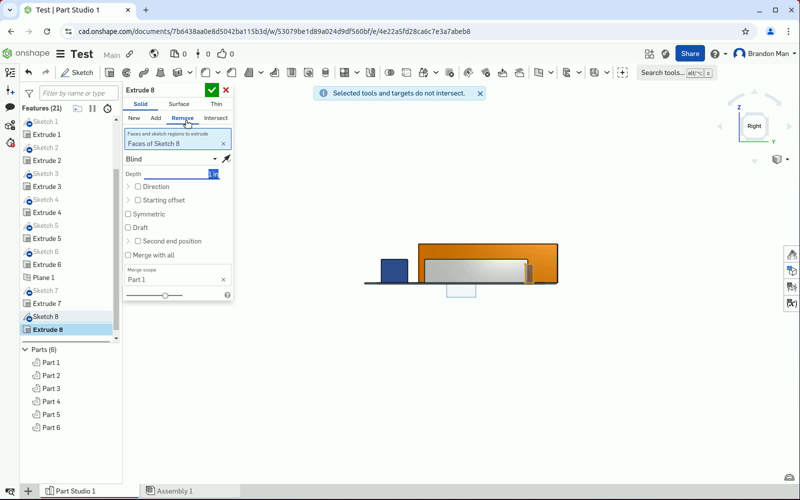
text(0.241)
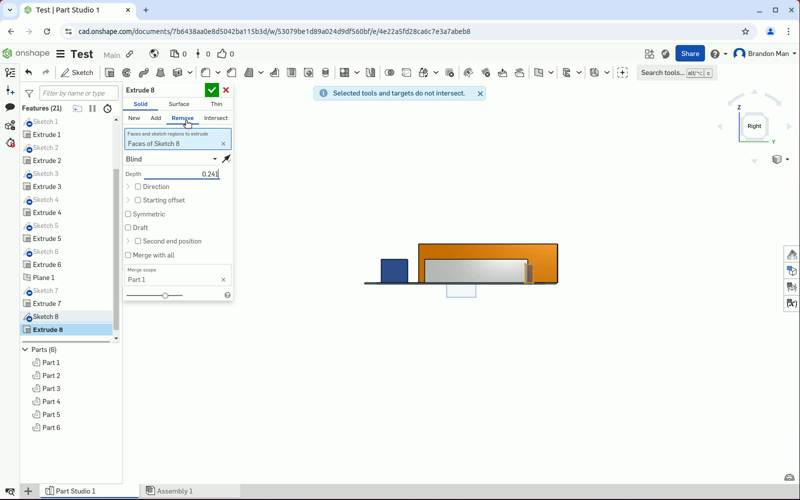
key(tab, 6)
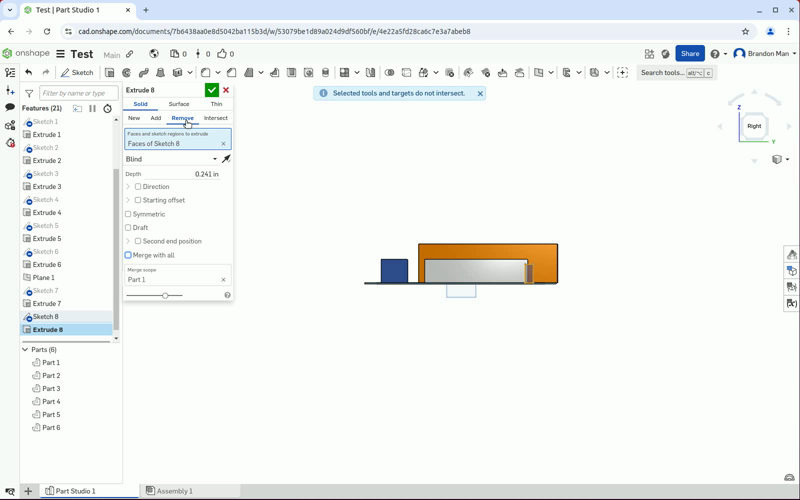
key(space)
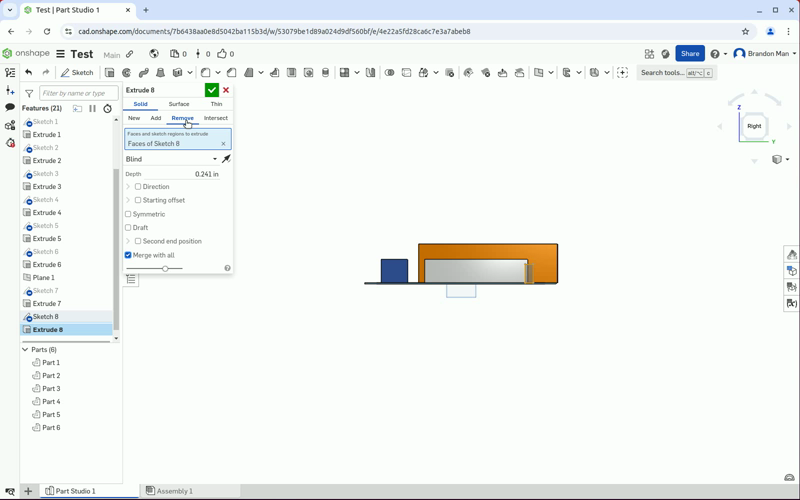
key(enter)
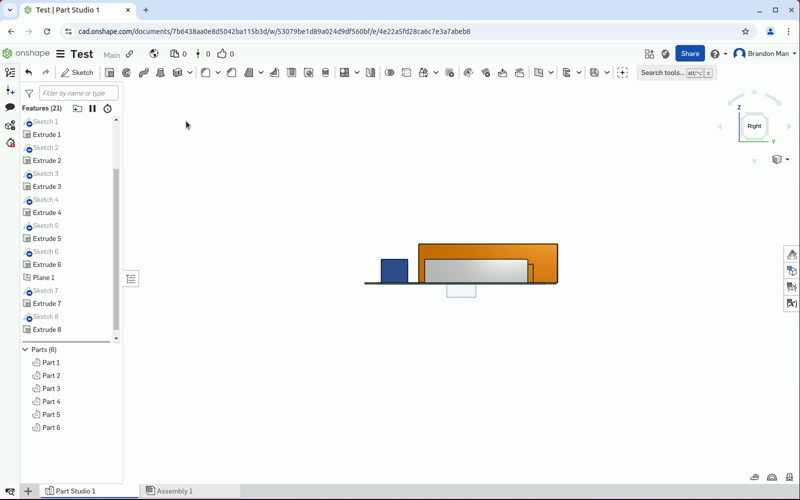
key(shift+h)
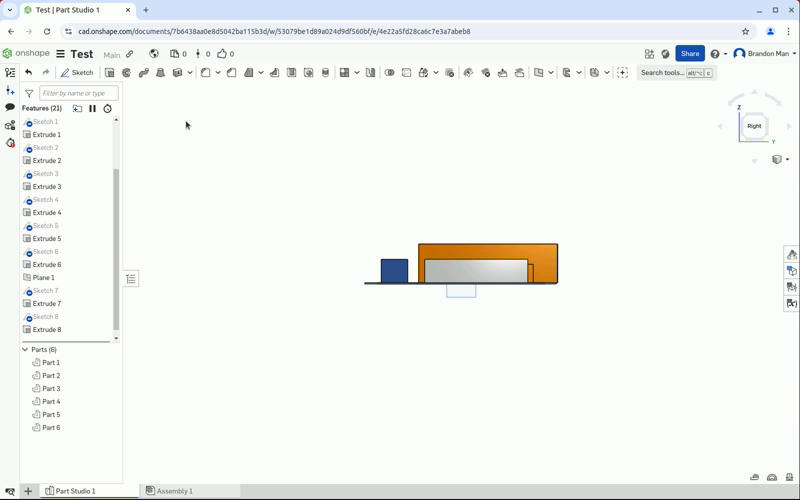
key(shift+h)
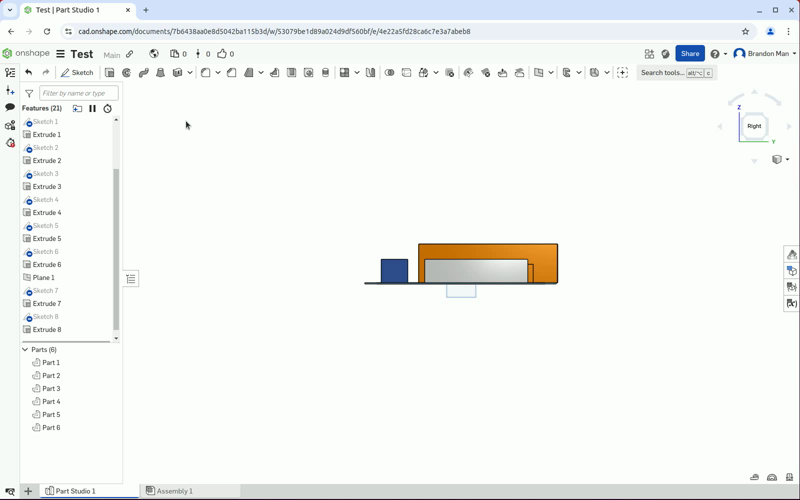
mouse_move(69, 124)
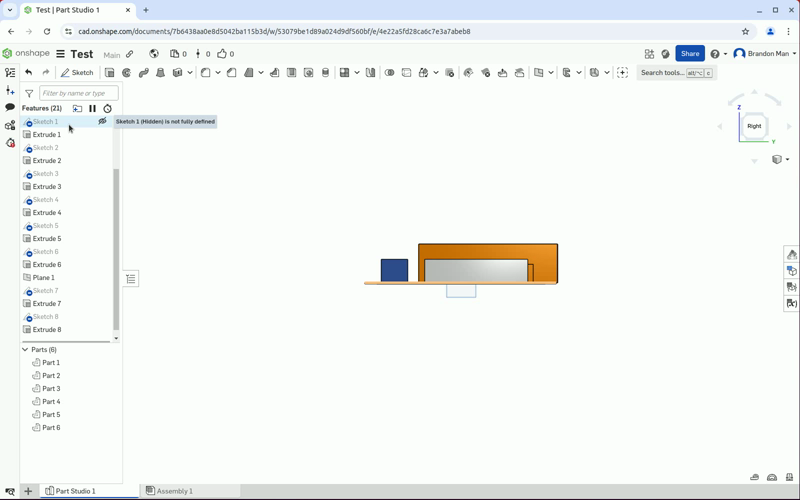
click(69, 124)
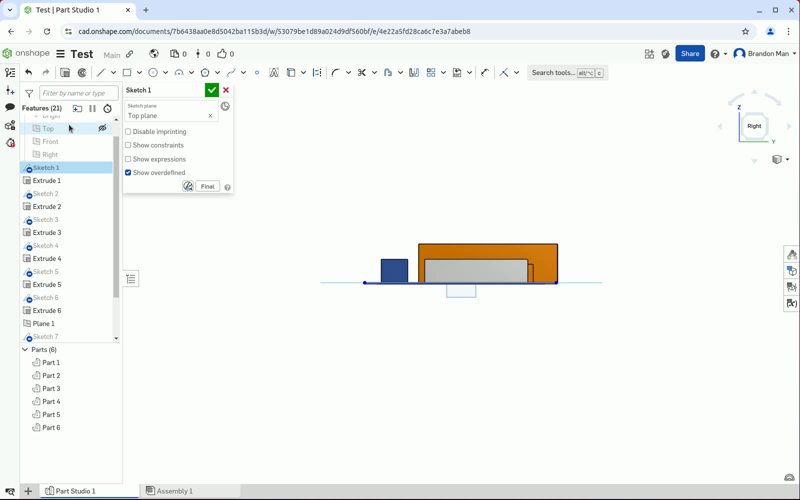
mouse_move(229, 92)
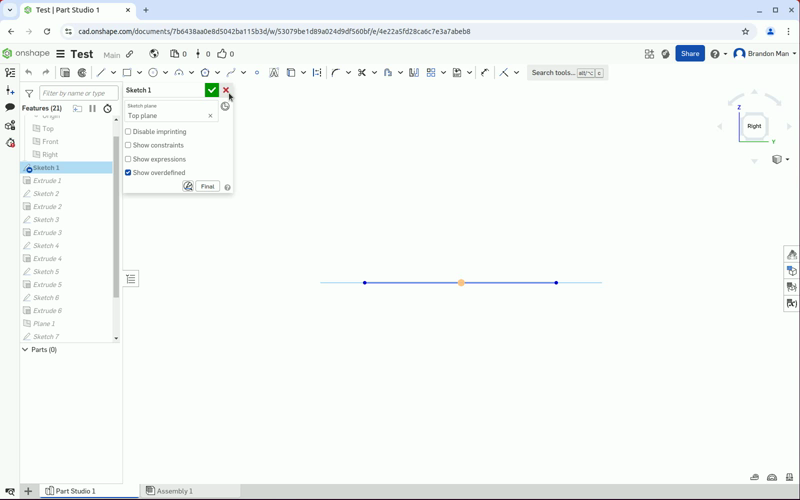
click(229, 92)
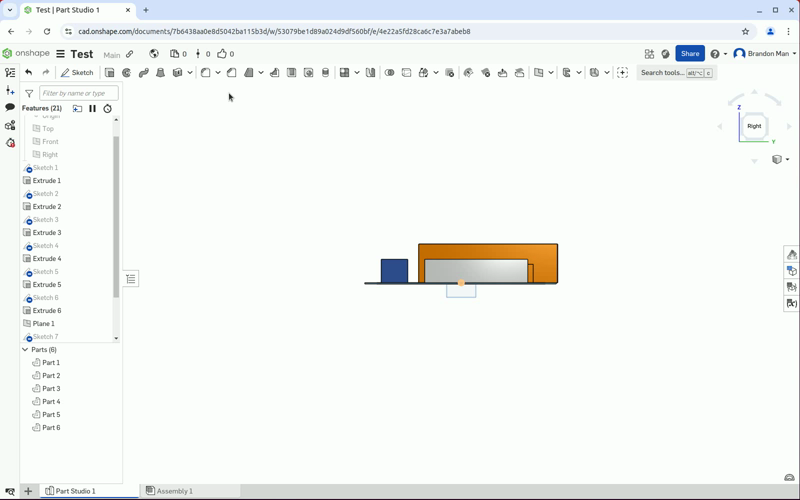
mouse_move(541, 75)
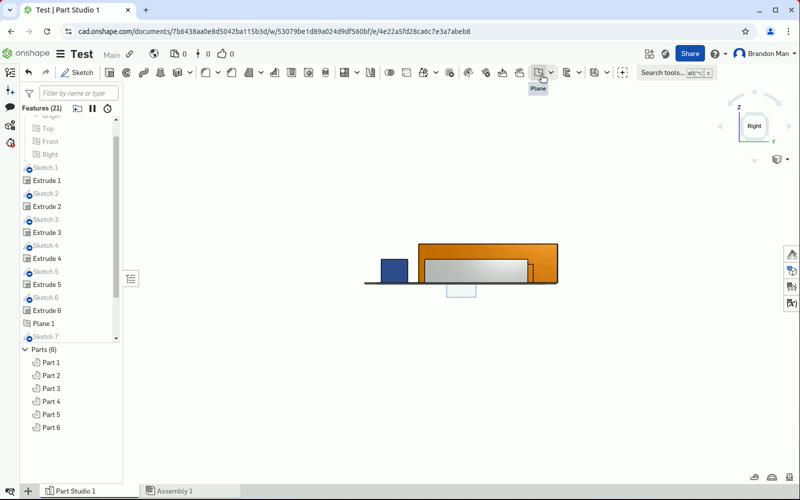
click(541, 75)
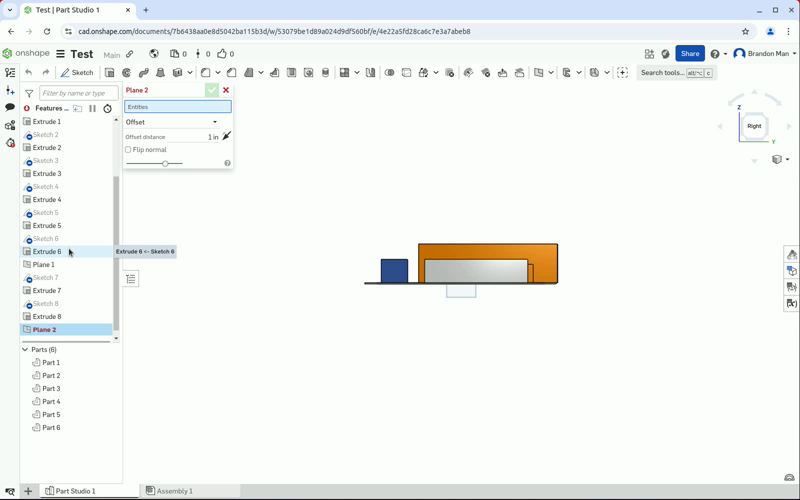
scroll(3)
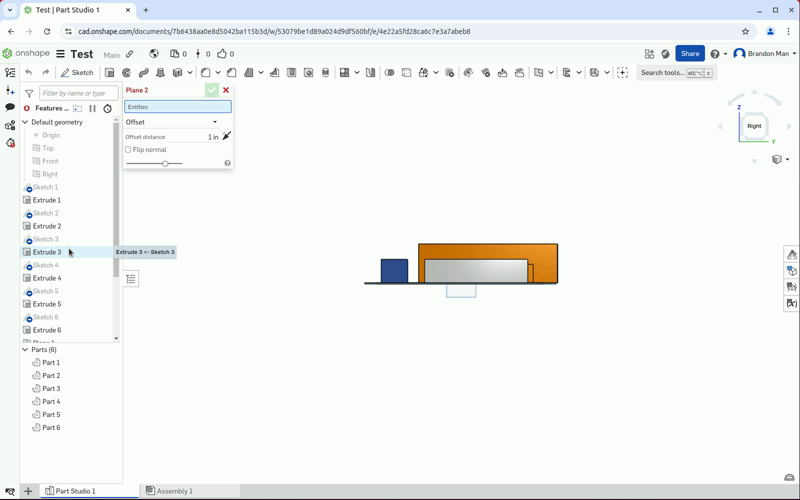
mouse_move(69, 176)
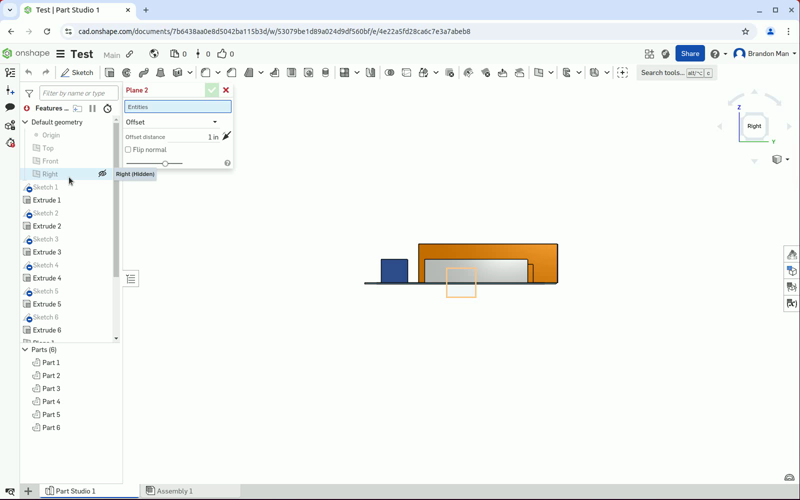
click(69, 176)
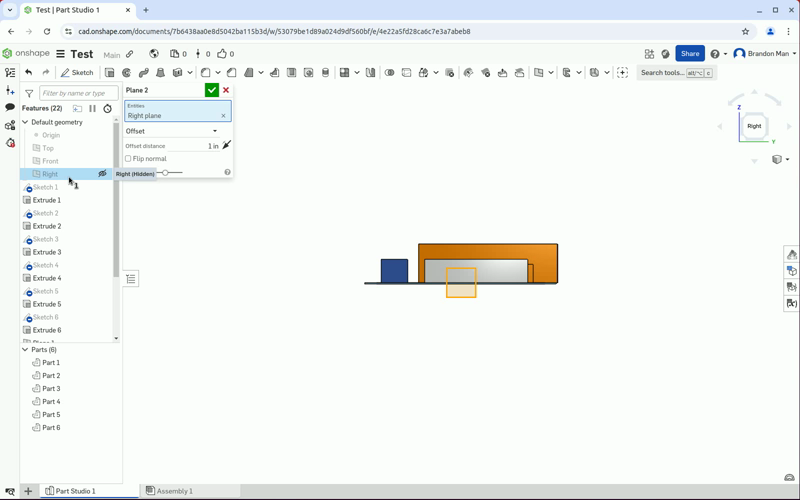
key(tab, 2)
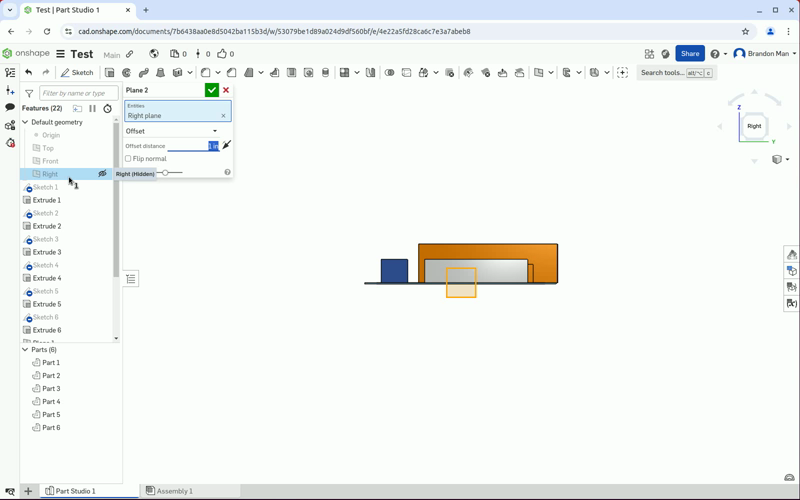
text(7.21)
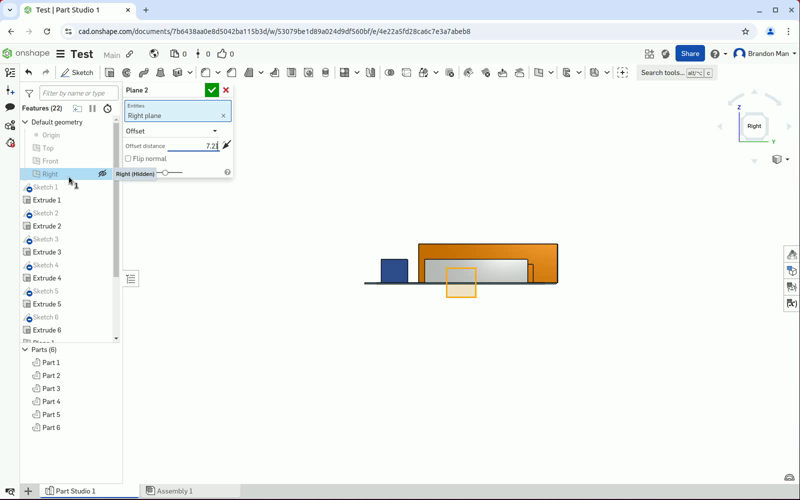
key(enter, 2)
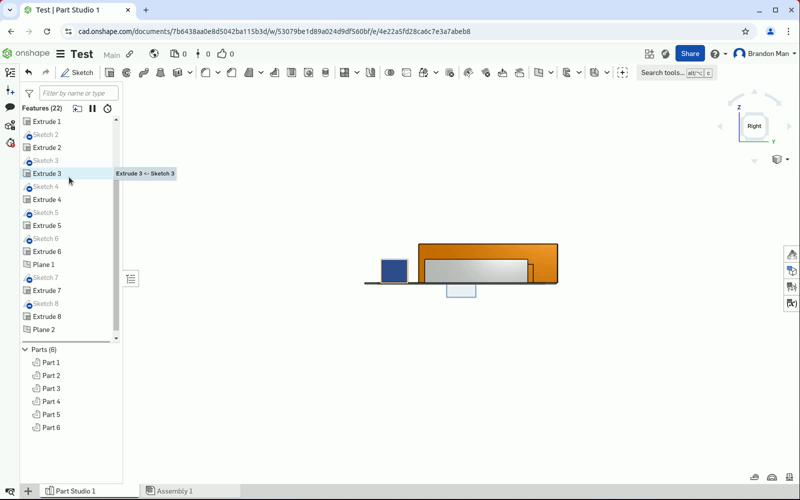
key(shift+s)
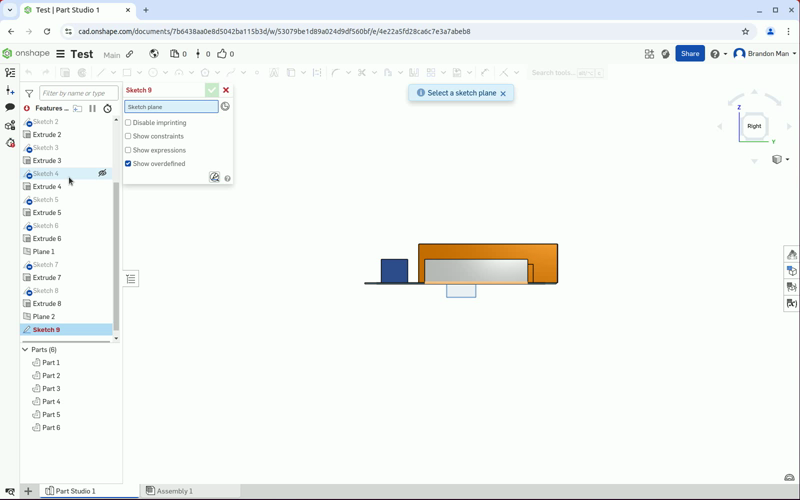
mouse_move(69, 319)
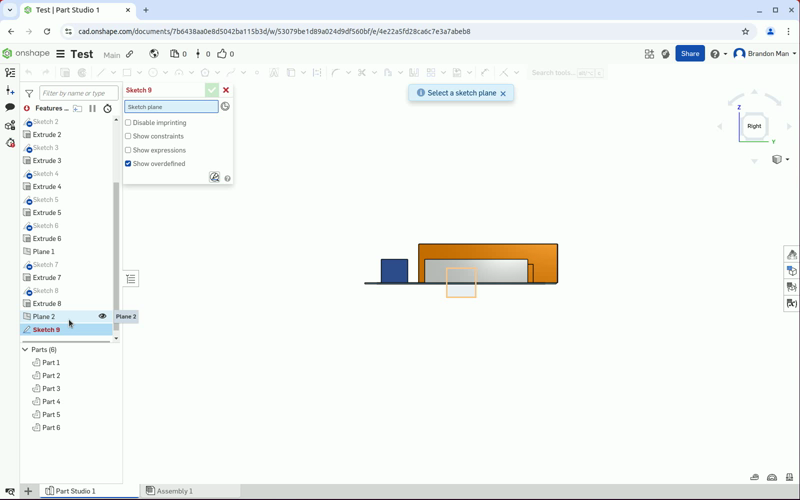
click(69, 319)
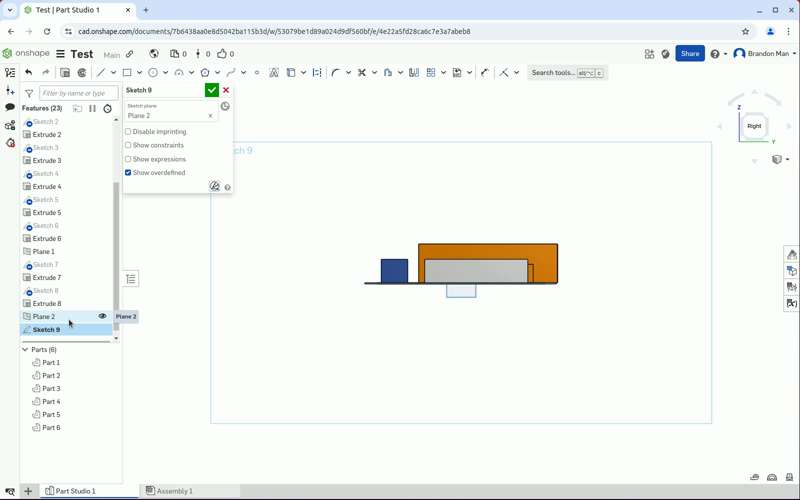
mouse_move(73, 352)
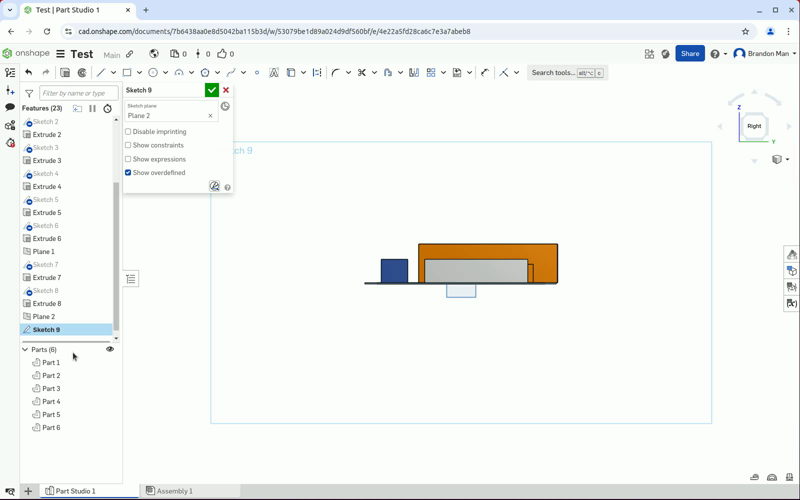
key(y)
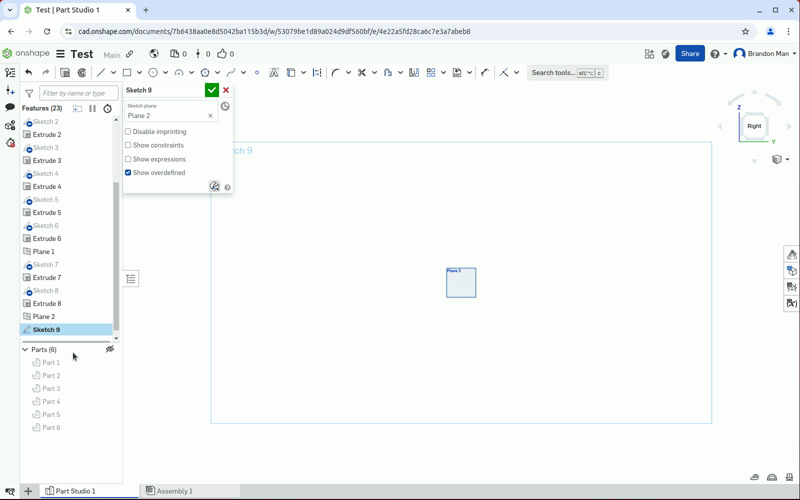
key(l)
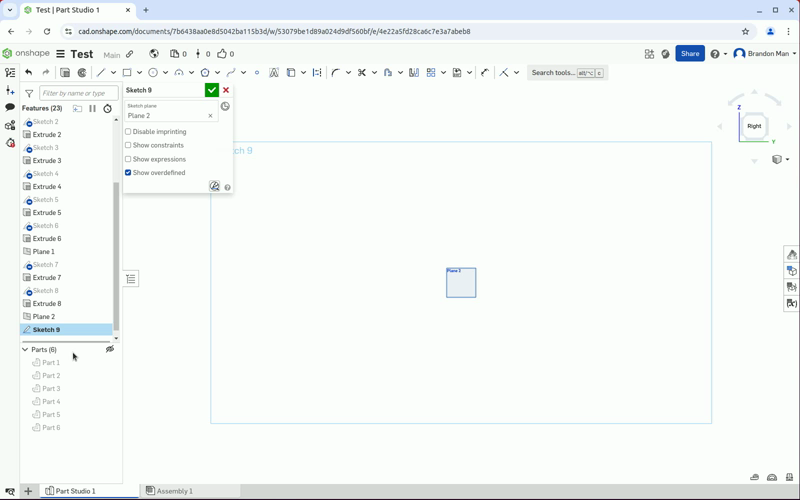
key_down(shift)
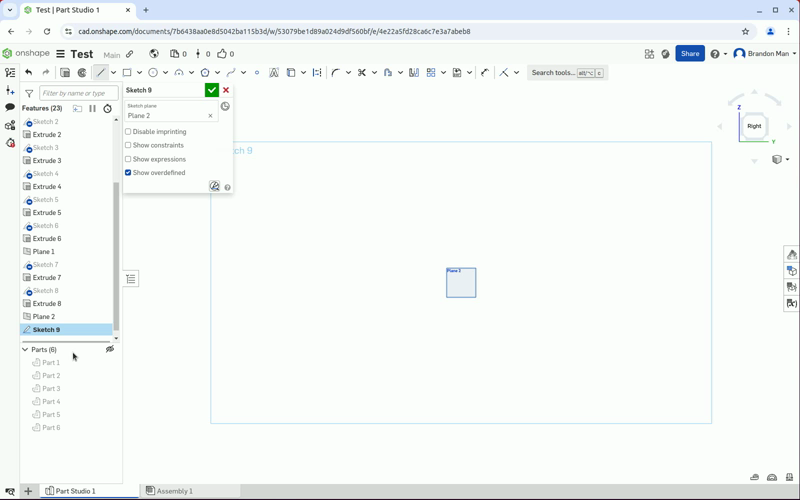
mouse_move(491, 282)
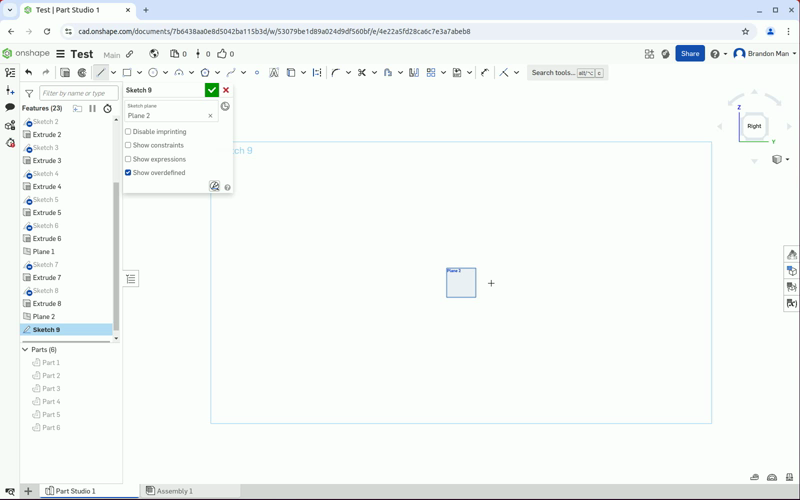
click(491, 282)
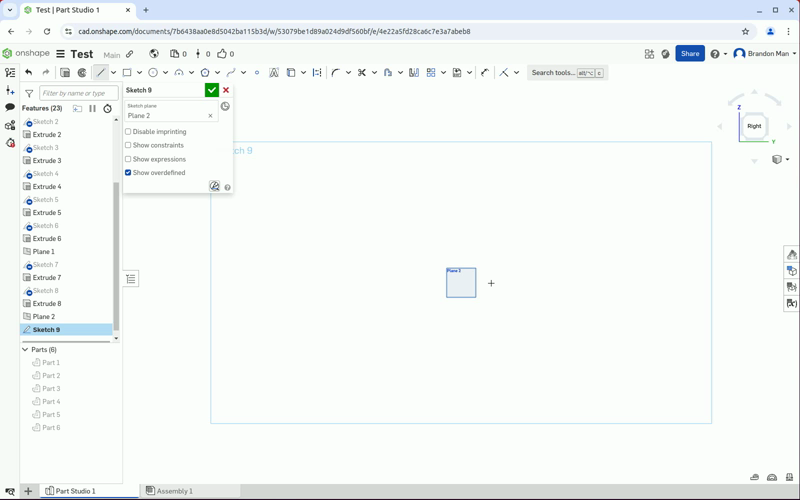
key_up(shift)
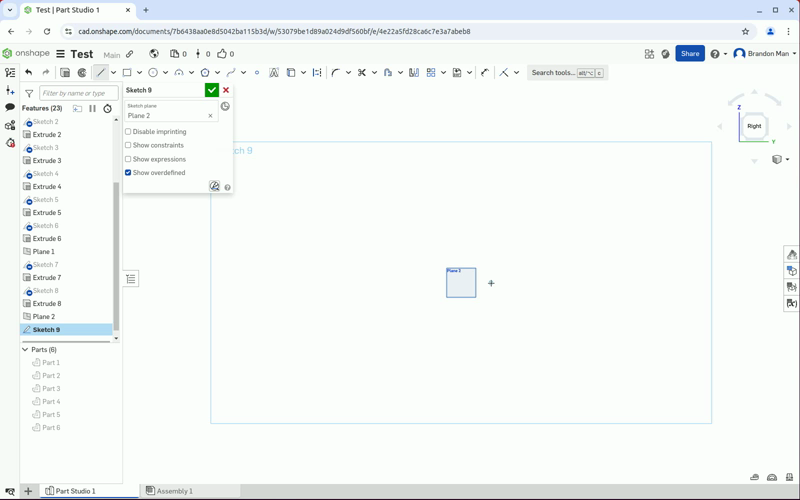
key_down(shift)
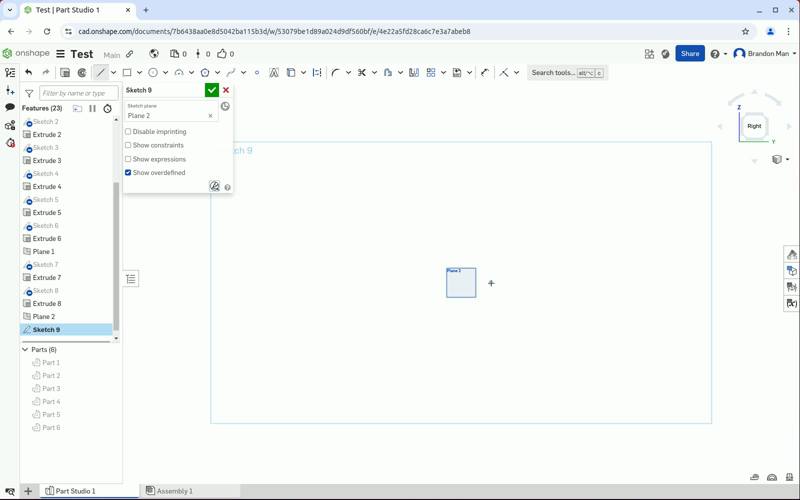
mouse_move(521, 282)
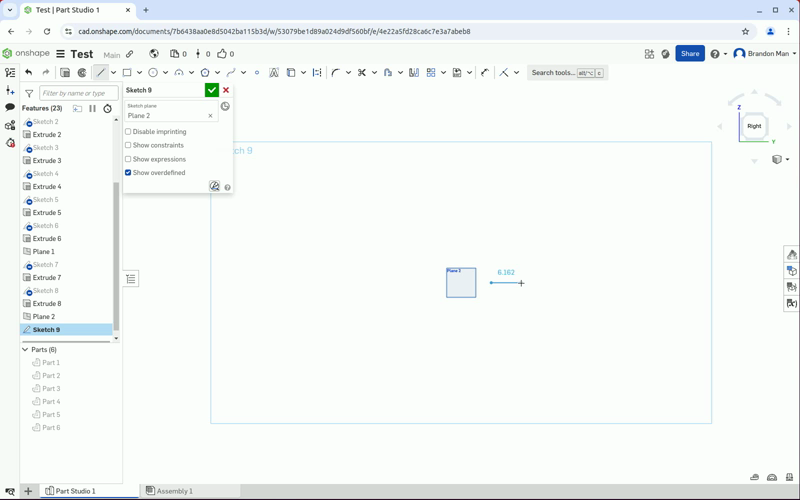
mouse_move(499, 282)
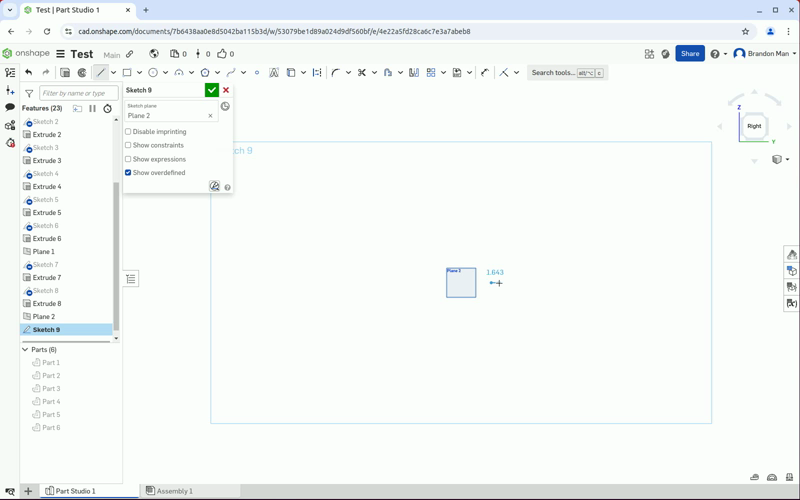
click(499, 282)
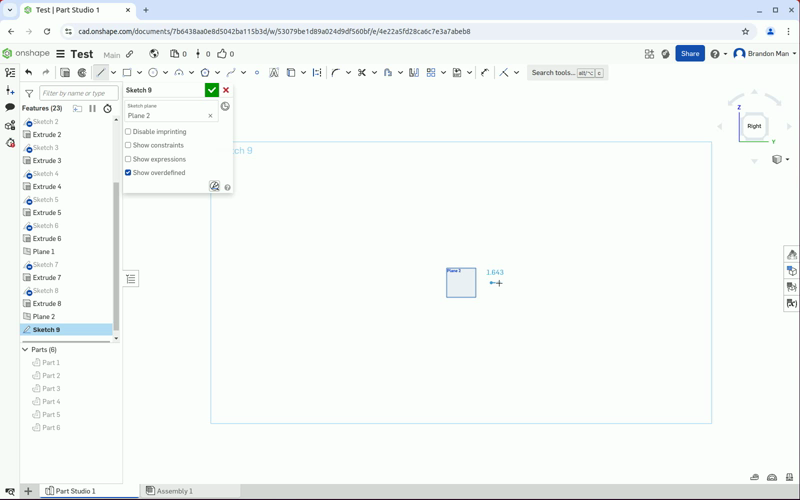
key_up(shift)
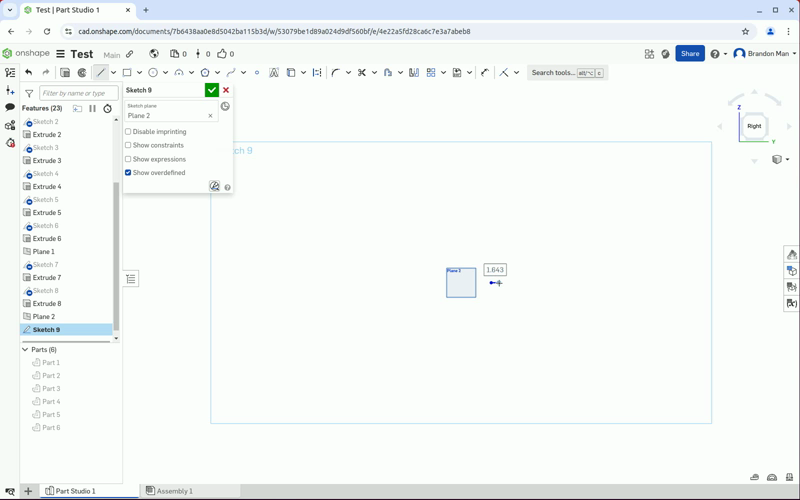
key_down(shift)
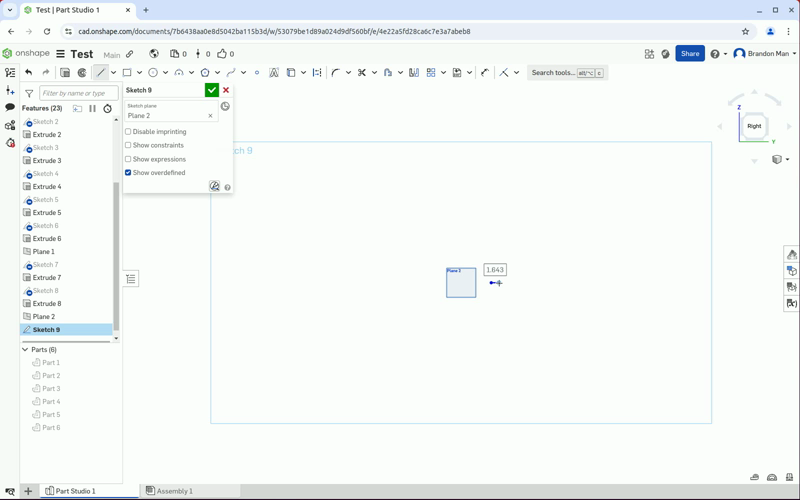
mouse_move(529, 282)
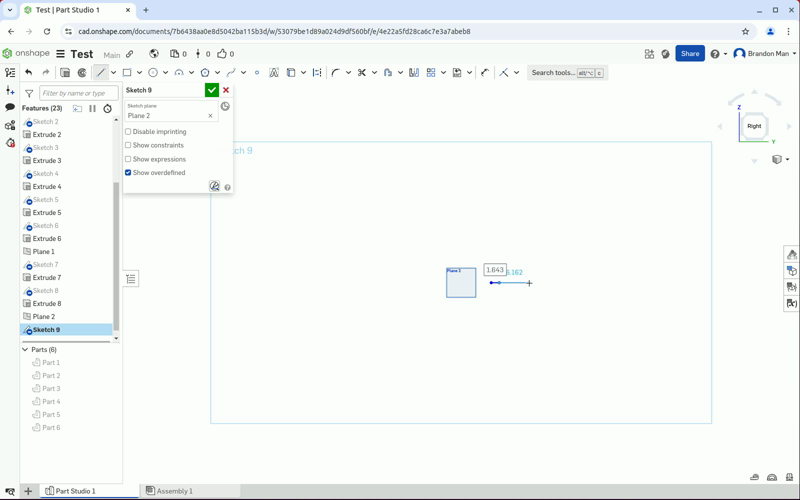
mouse_move(499, 264)
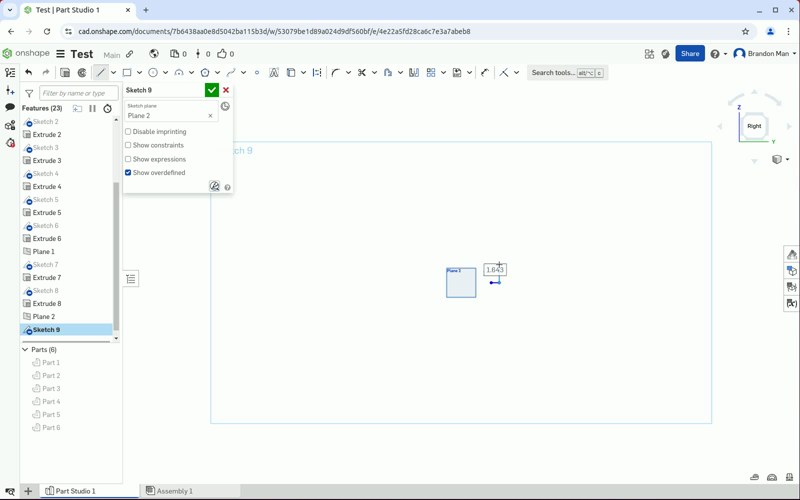
click(499, 264)
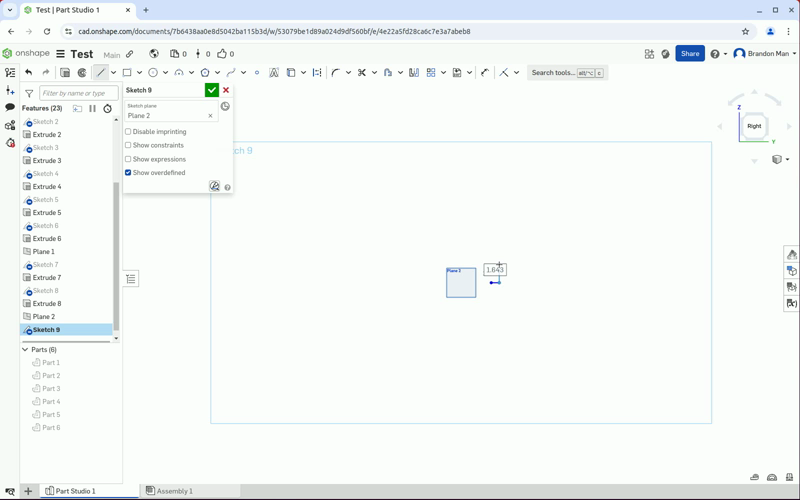
key_up(shift)
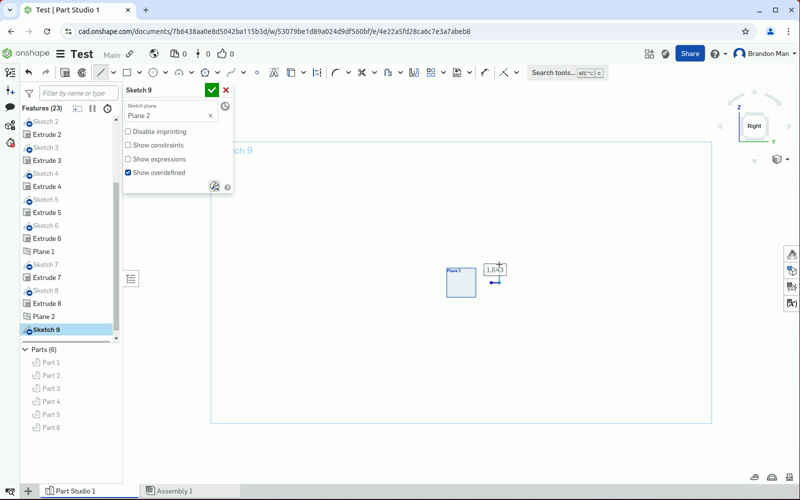
key_down(shift)
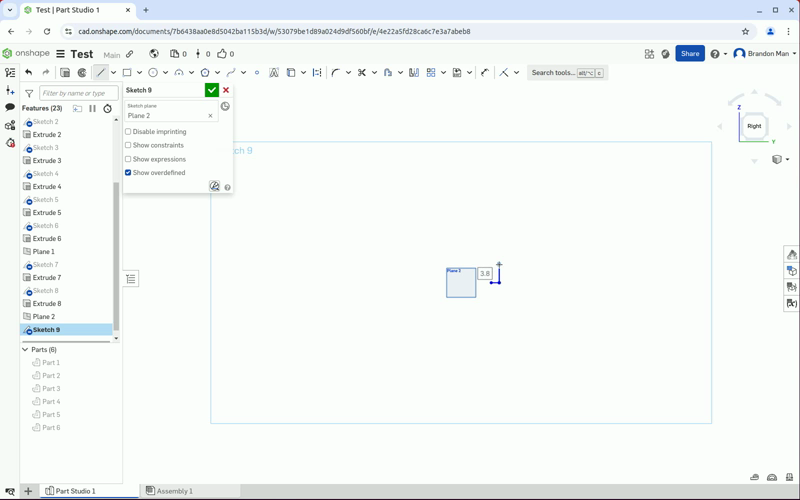
mouse_move(529, 264)
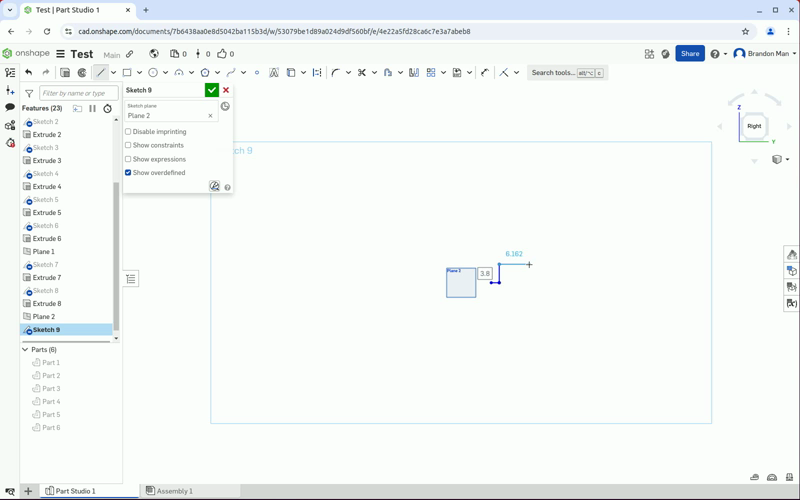
mouse_move(491, 264)
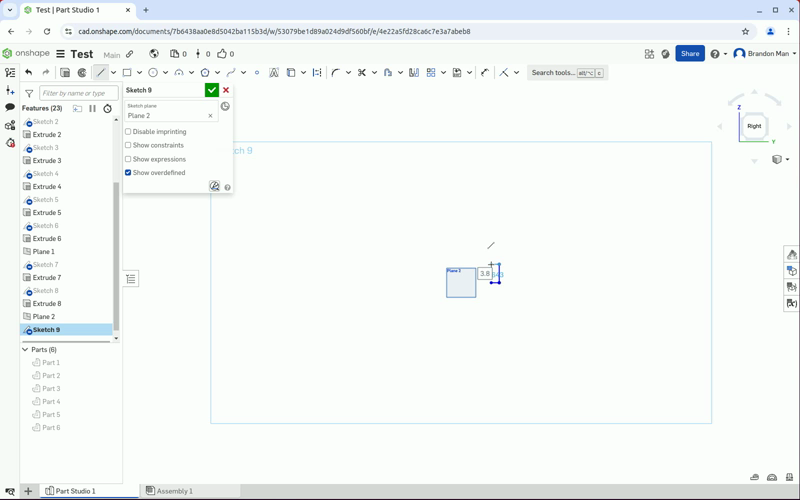
click(491, 264)
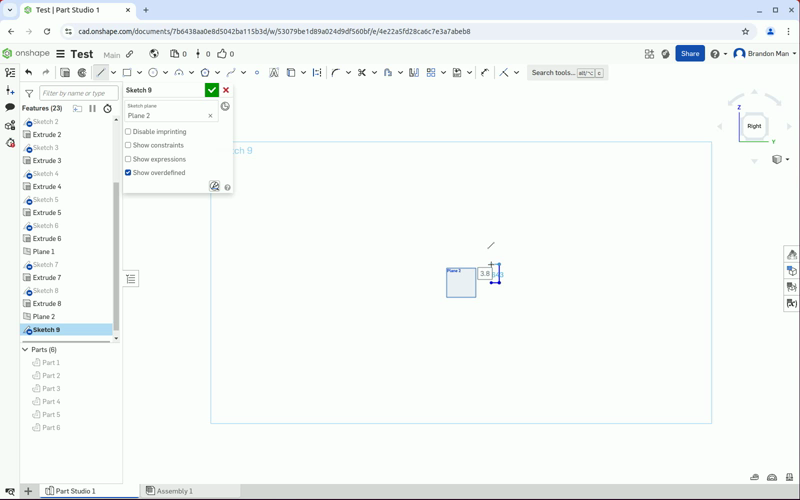
key_up(shift)
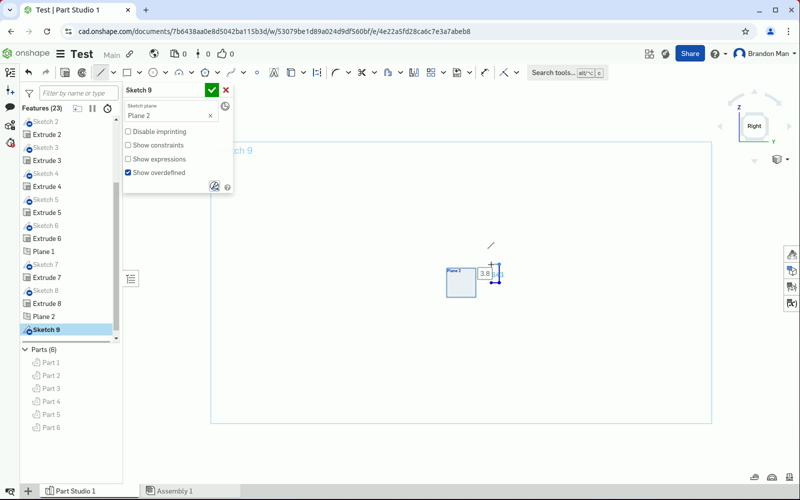
mouse_move(521, 264)
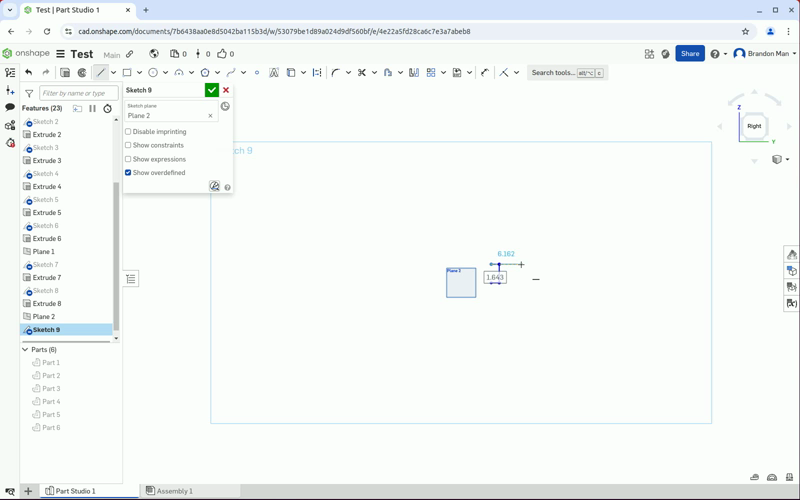
key_down(shift)
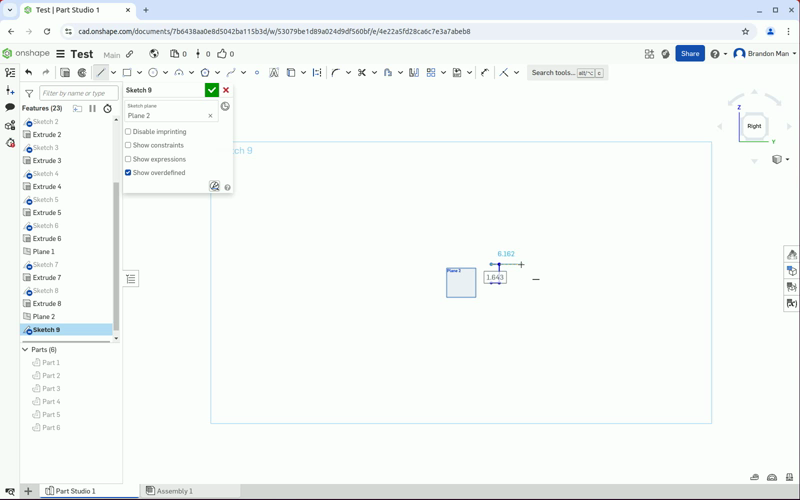
mouse_move(491, 282)
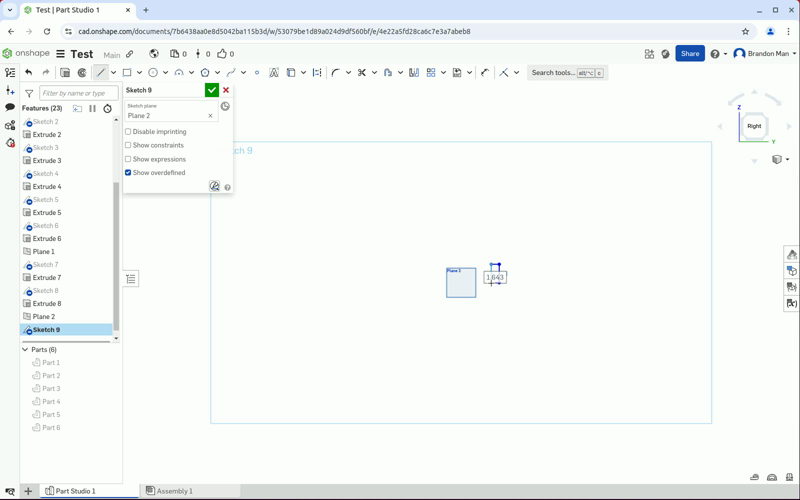
key_up(shift)
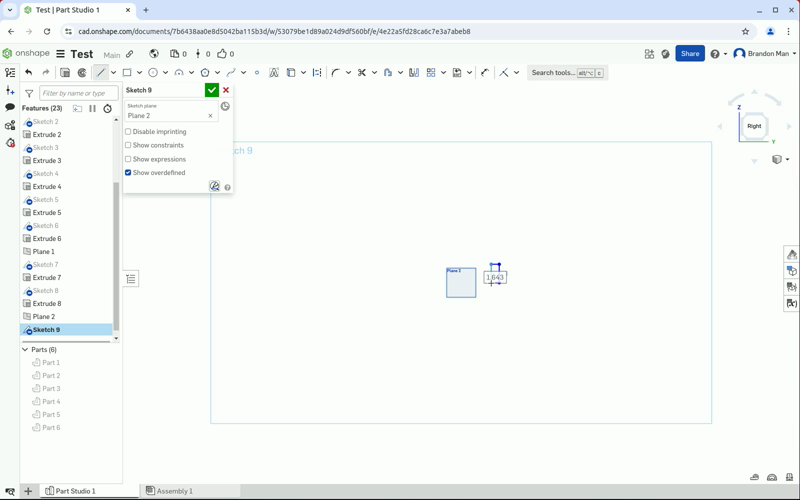
click(491, 282)
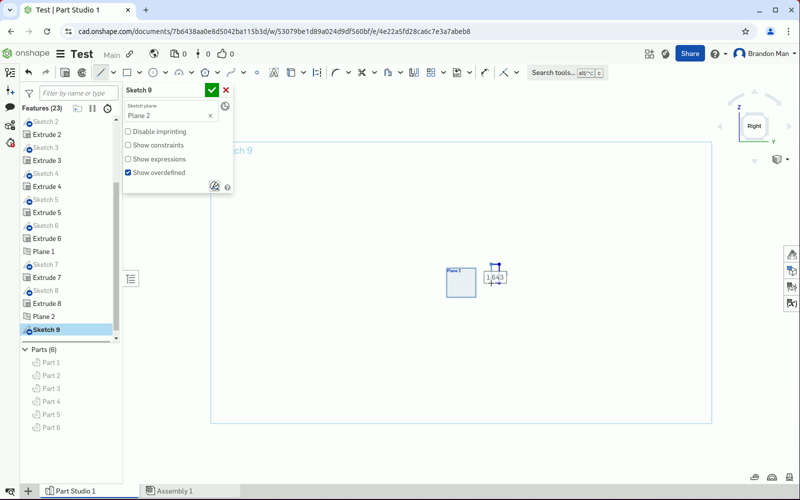
key(esc)
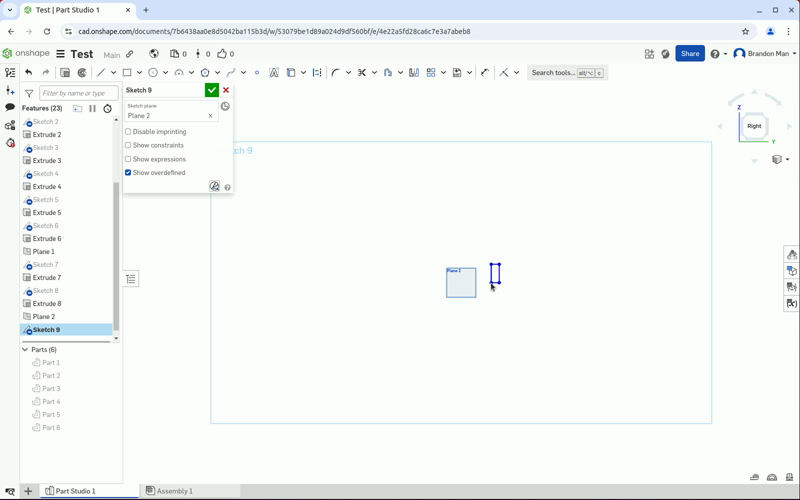
mouse_move(495, 280)
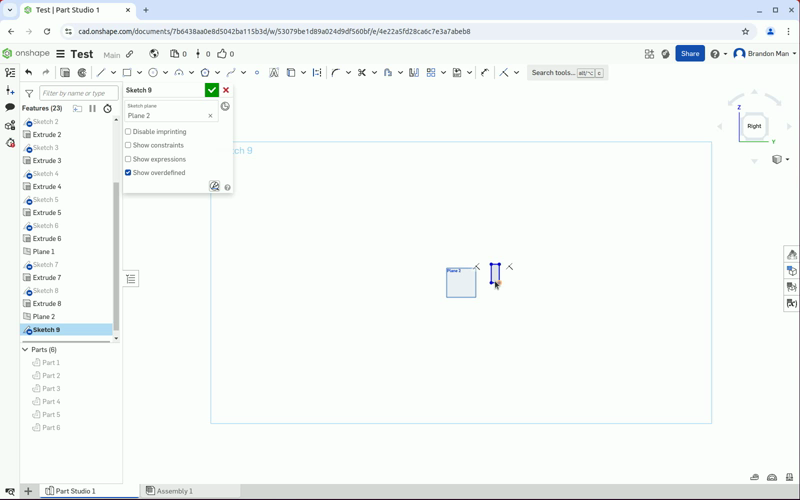
scroll(6)
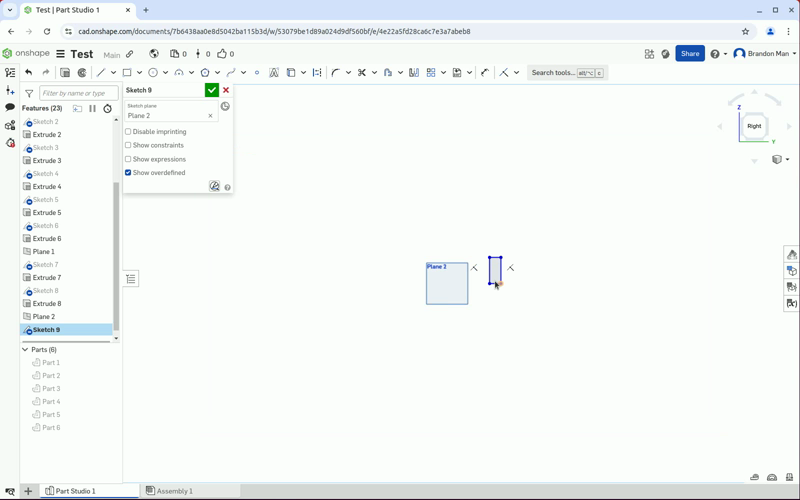
scroll(6)
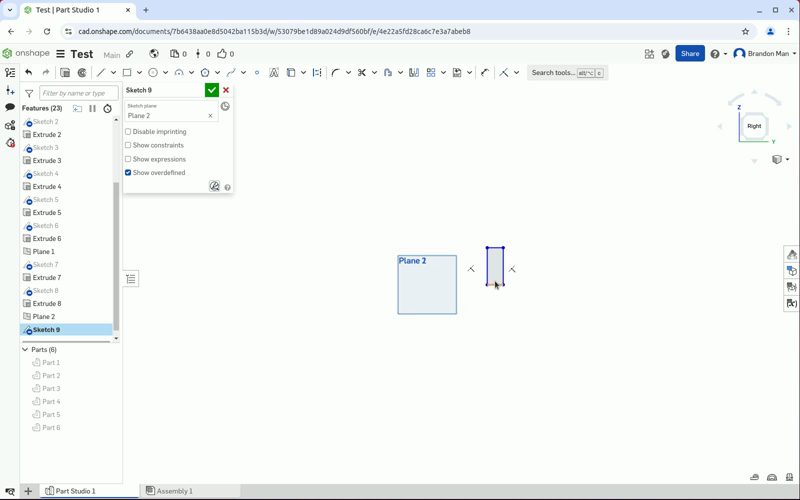
scroll(6)
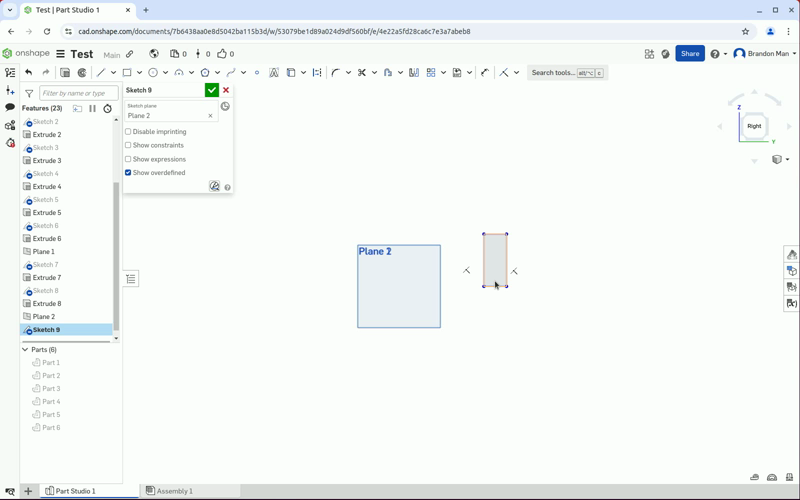
scroll(6)
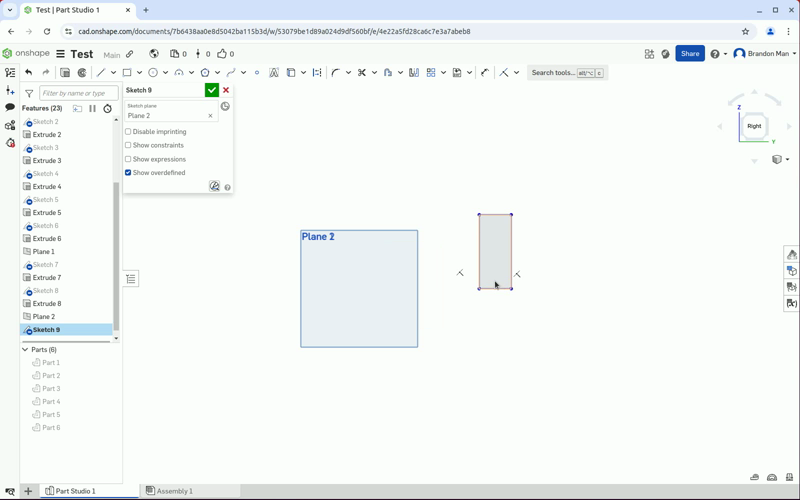
scroll(6)
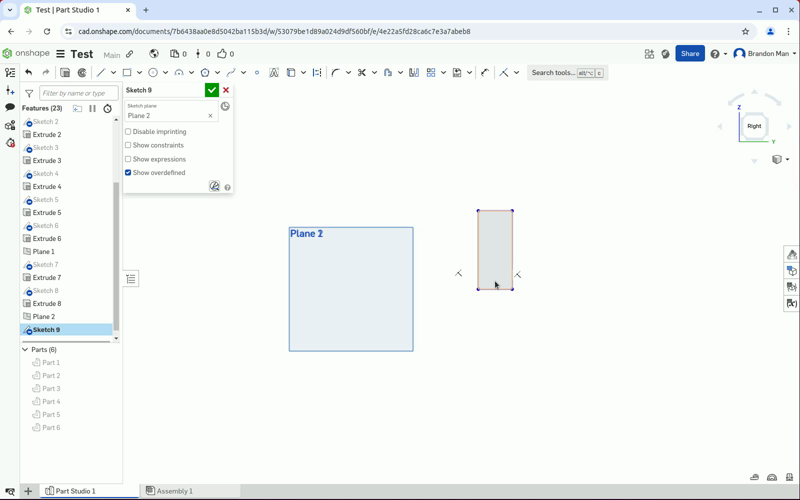
scroll(6)
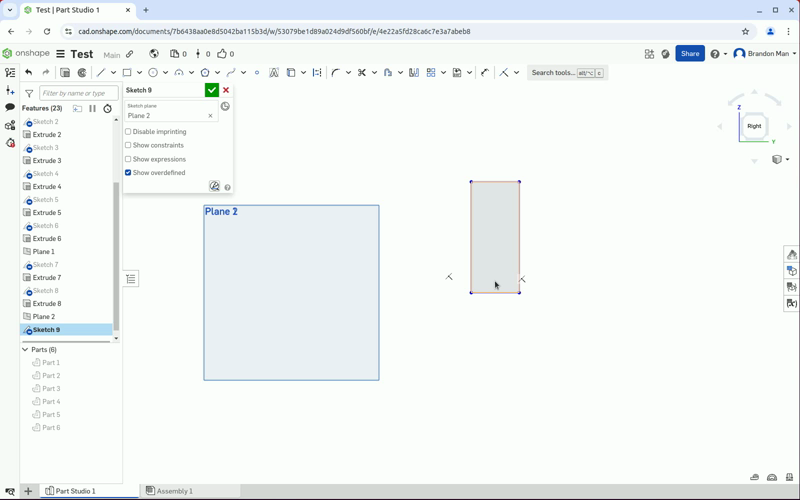
scroll(6)
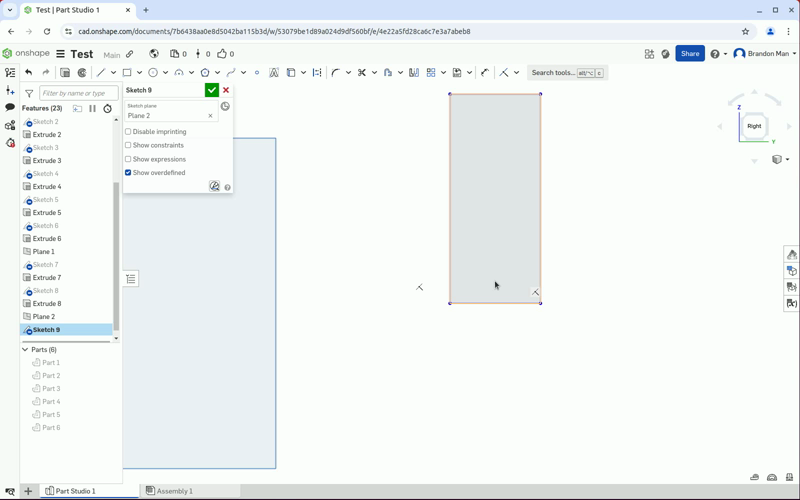
click(495, 280)
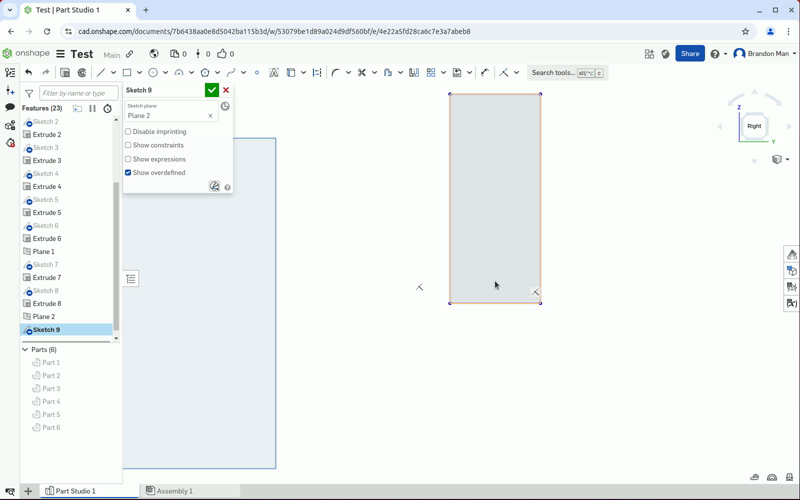
scroll(-6)
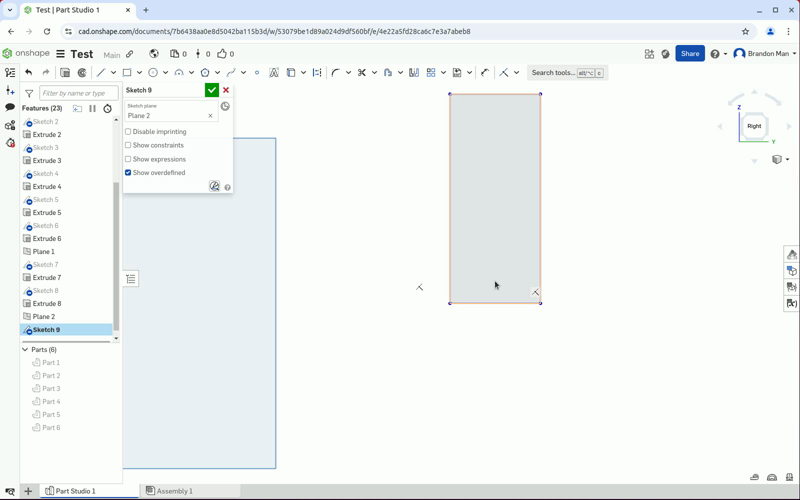
scroll(-6)
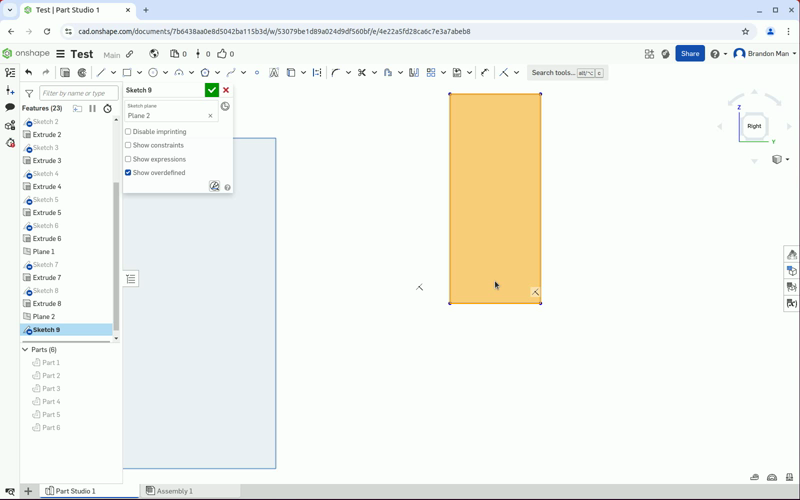
scroll(-6)
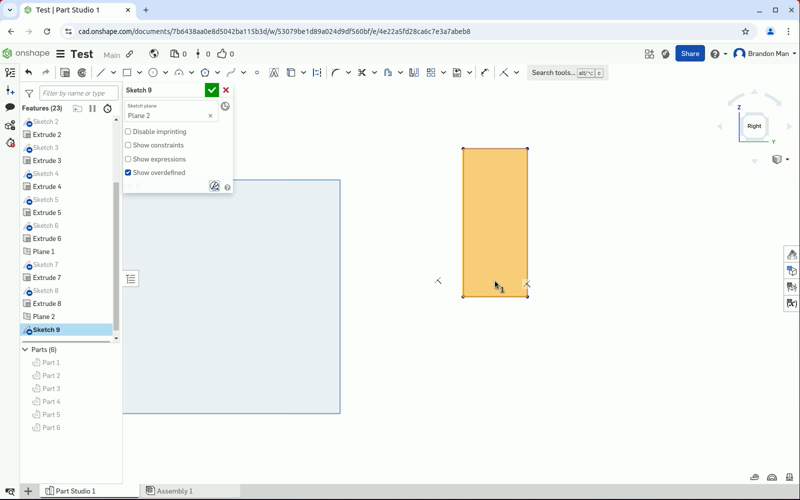
scroll(-6)
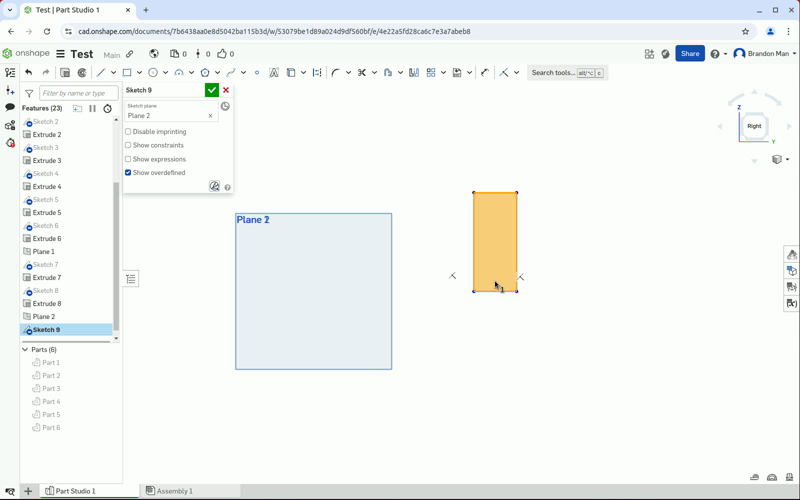
scroll(-6)
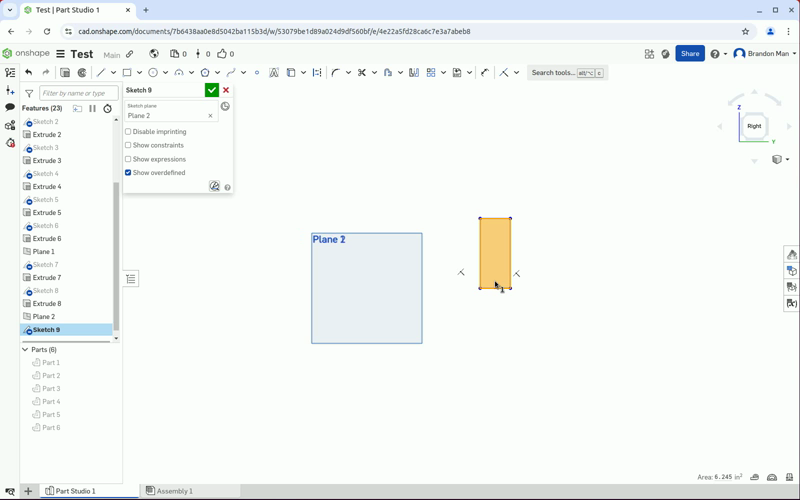
scroll(-6)
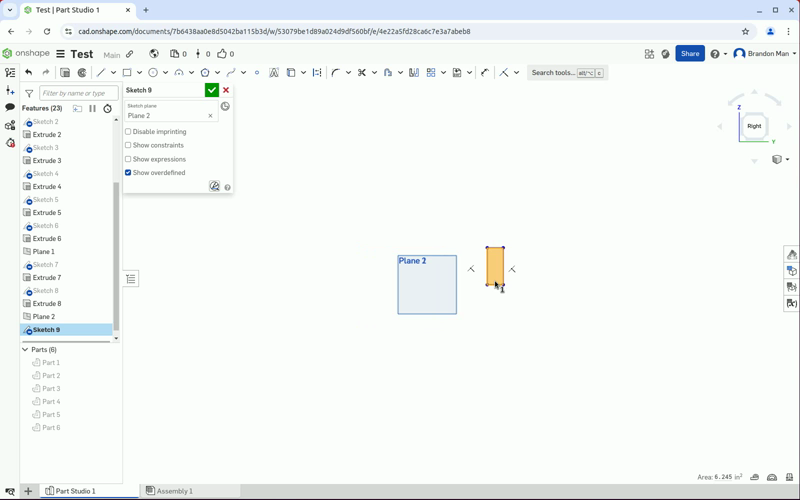
scroll(-6)
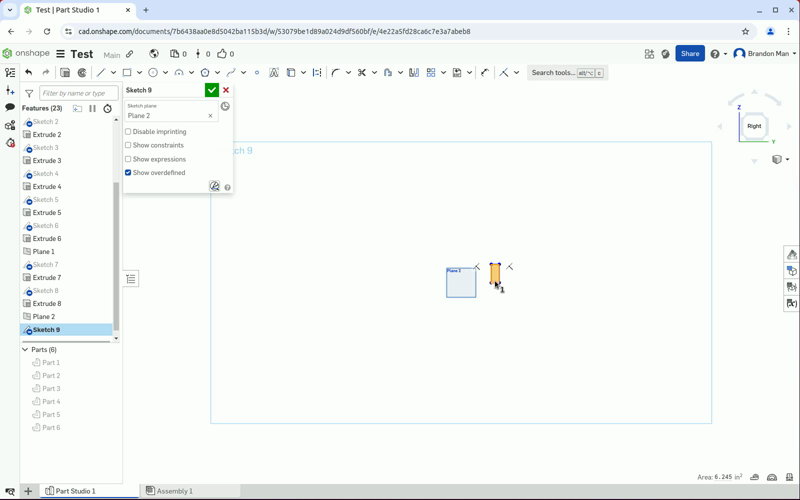
mouse_move(73, 352)
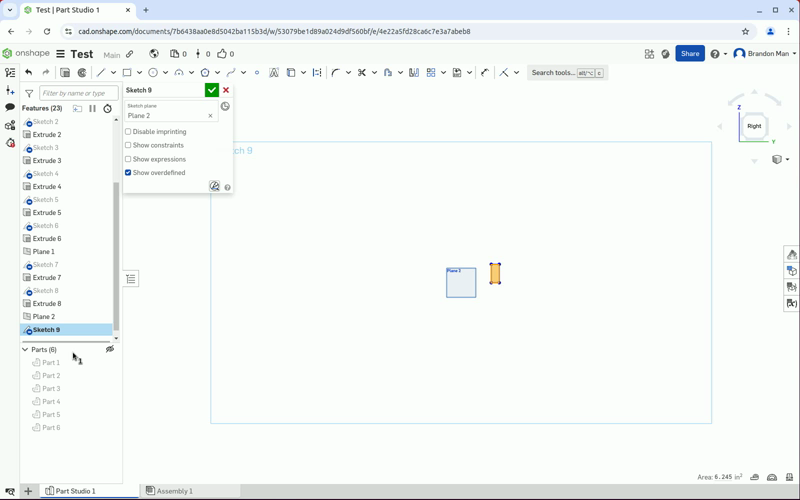
key(shift+y)
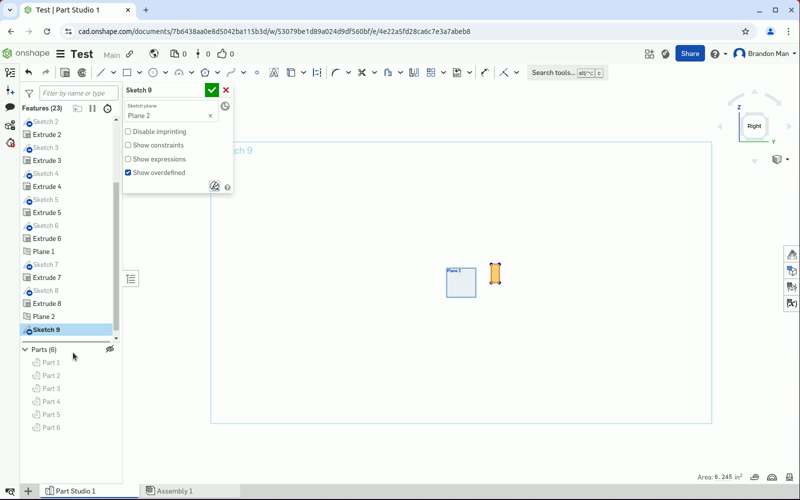
key(shift+e)
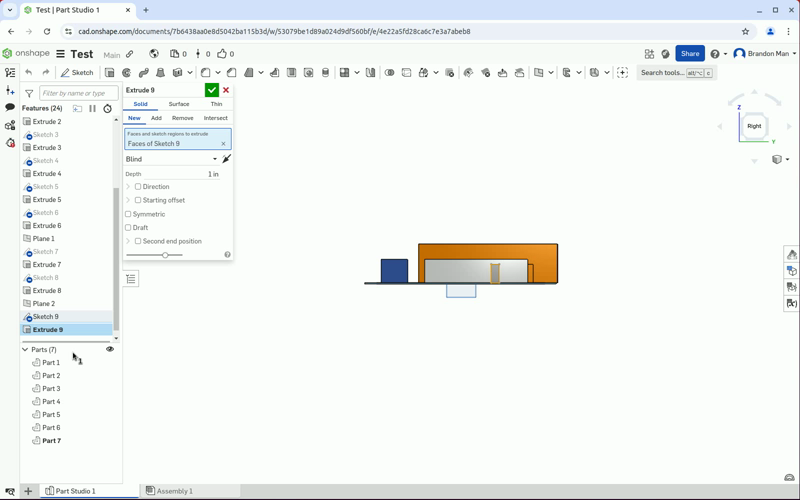
mouse_move(143, 106)
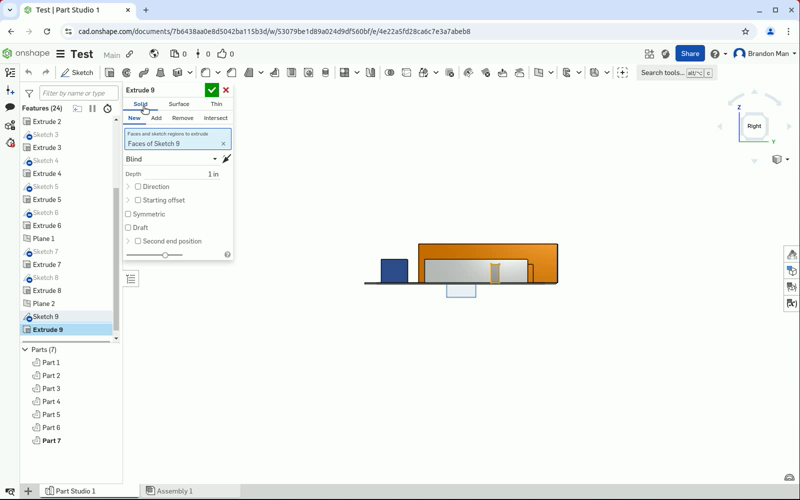
click(143, 106)
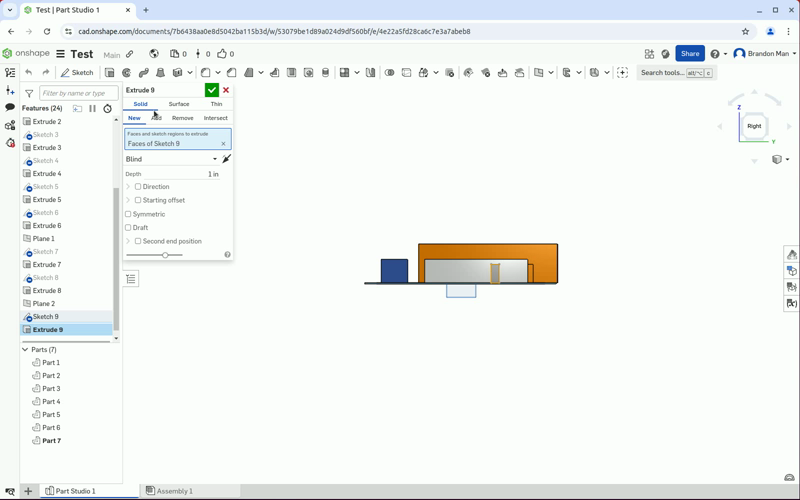
mouse_move(186, 120)
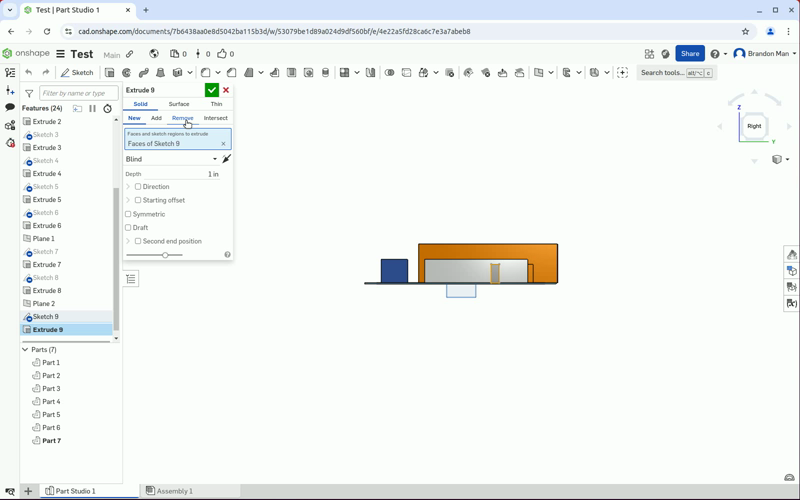
click(186, 120)
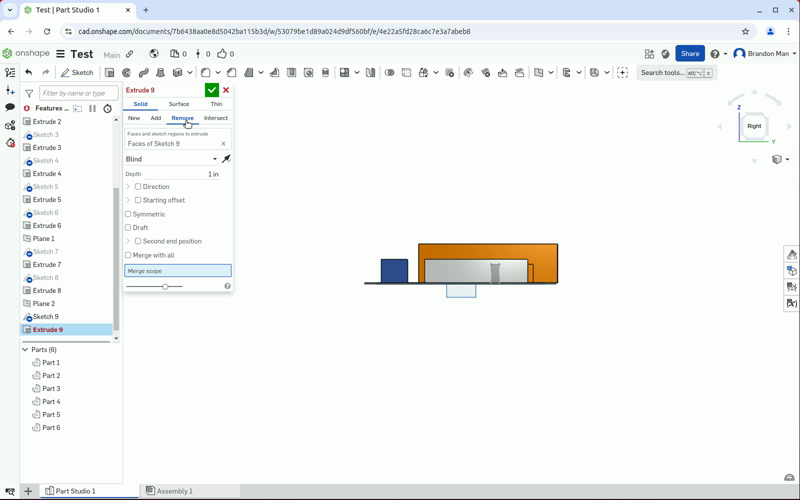
key(tab, 4)
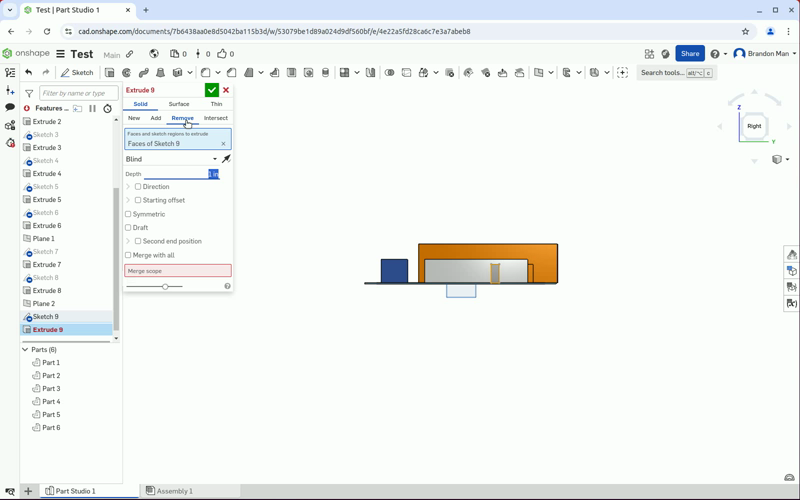
text(0.241)
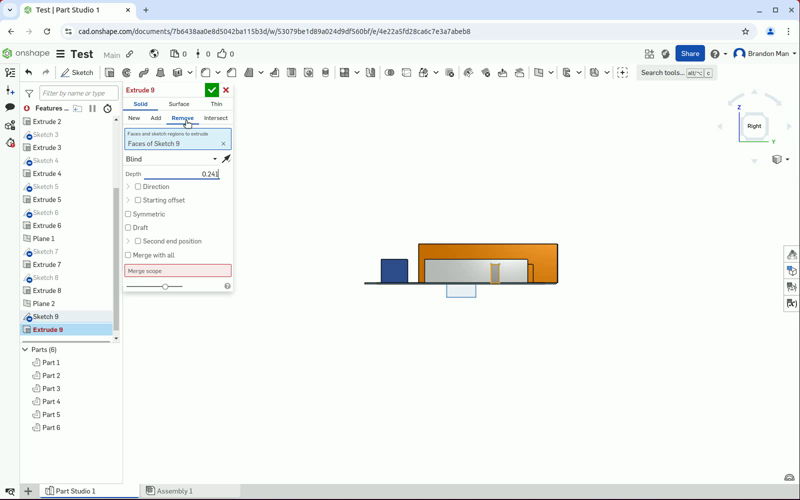
key(tab, 6)
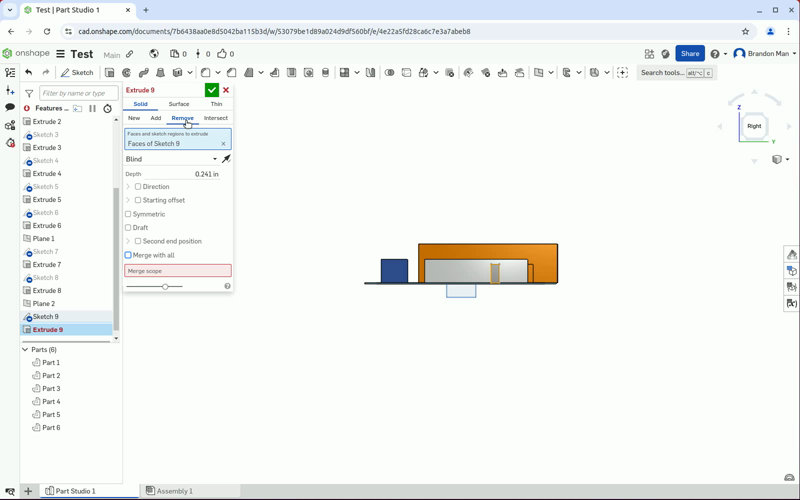
key(space)
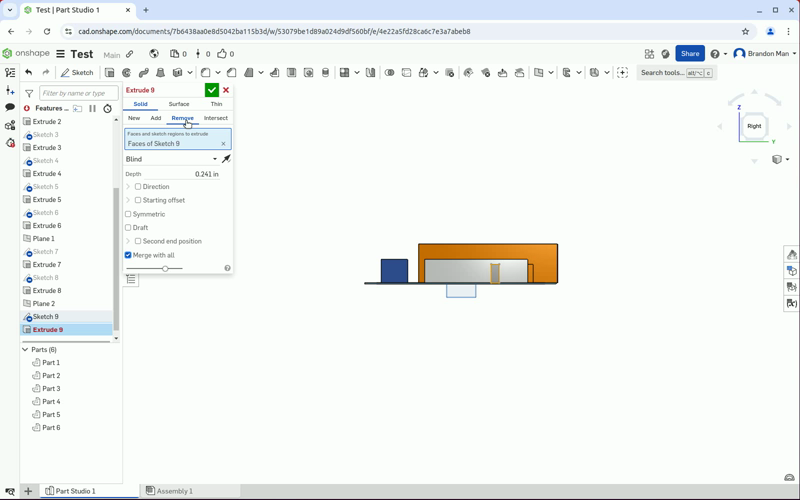
key(enter)
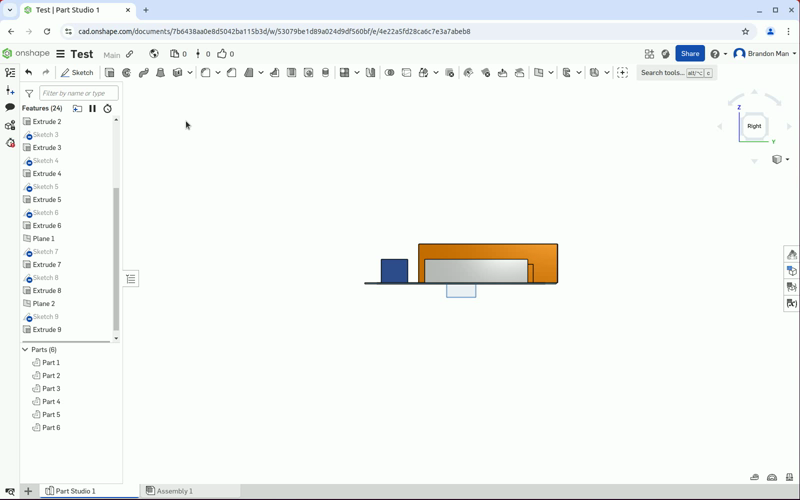
key(shift+h)
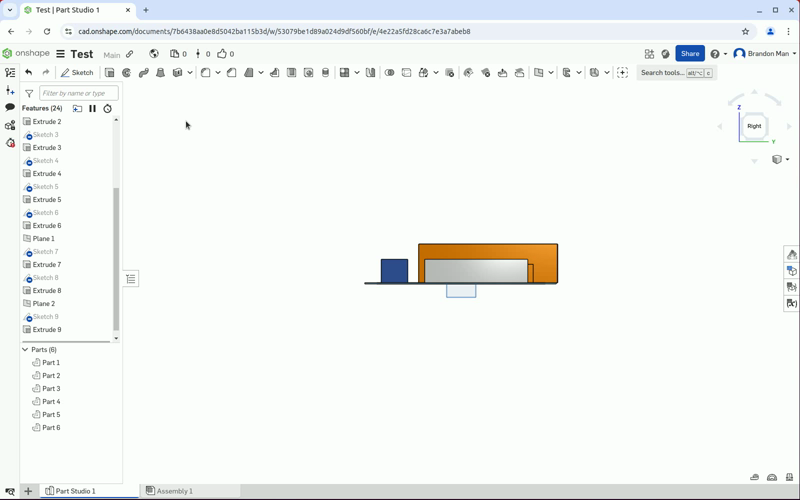
key(shift+h)
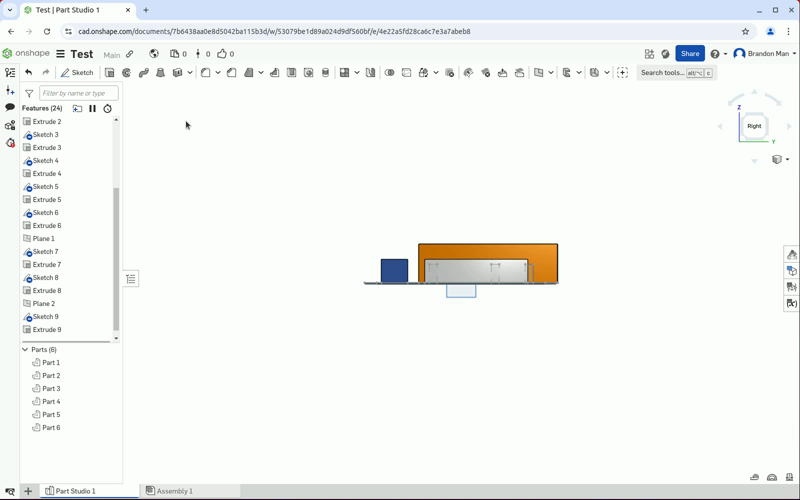
key(shift+7)
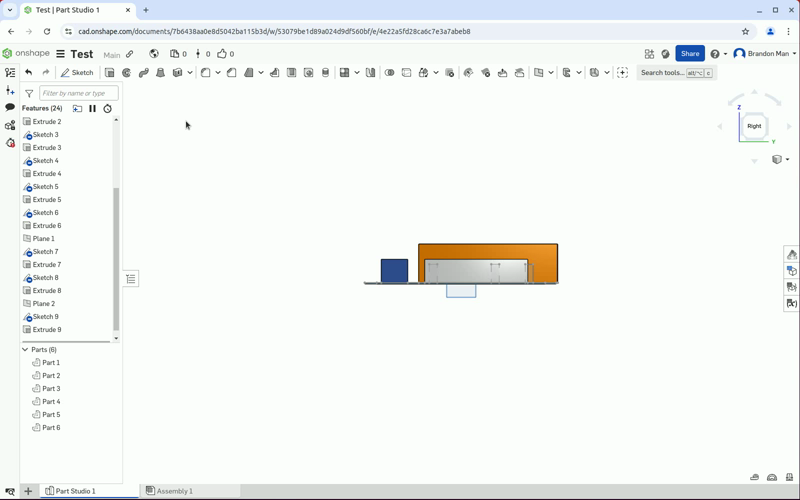
key(right, 2)
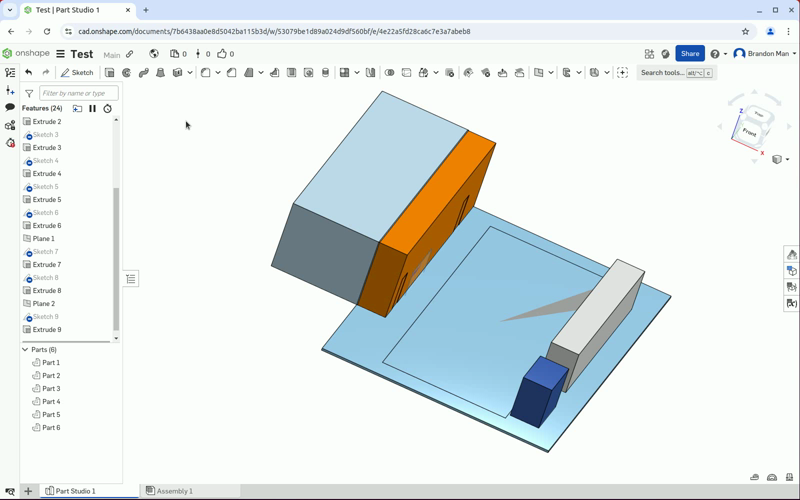
key(down, 2)
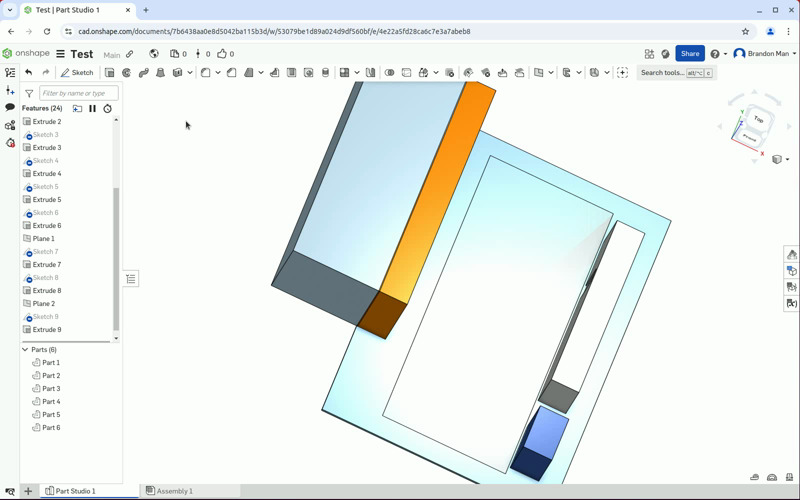
key(up, 2)
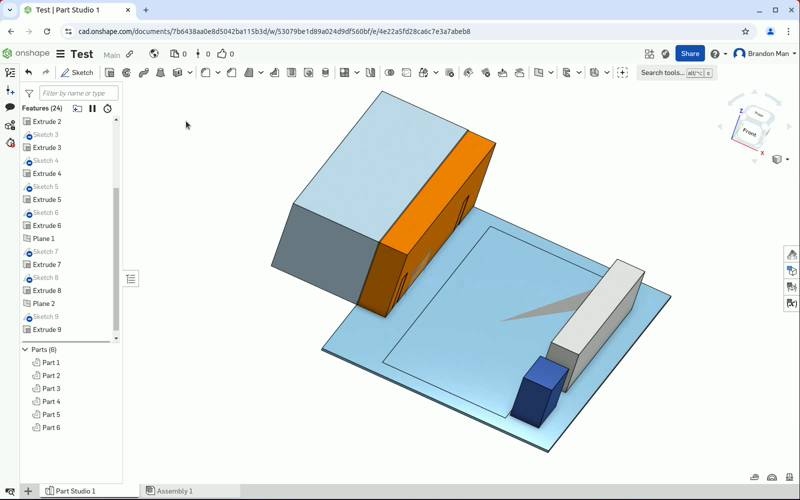
key(left, 2)
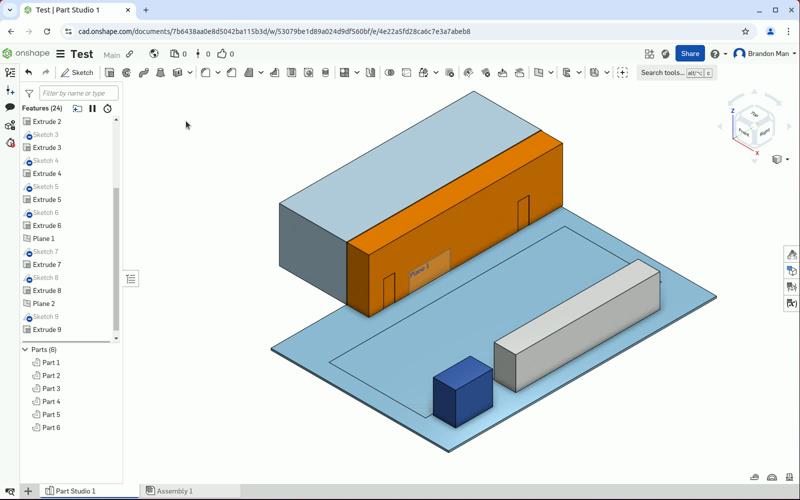
mouse_move(69, 85)
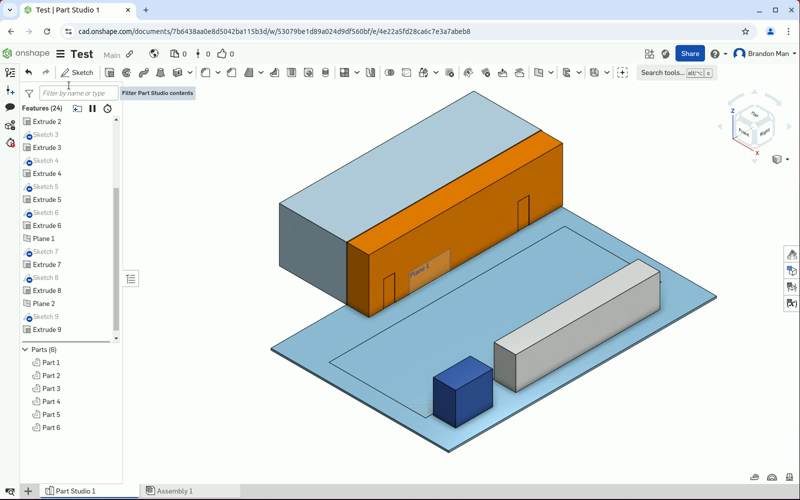
click(69, 85)